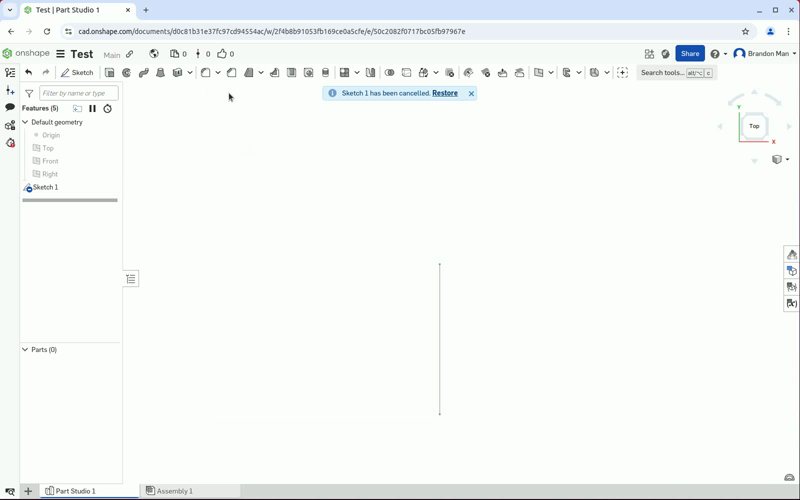
key(shift+h)
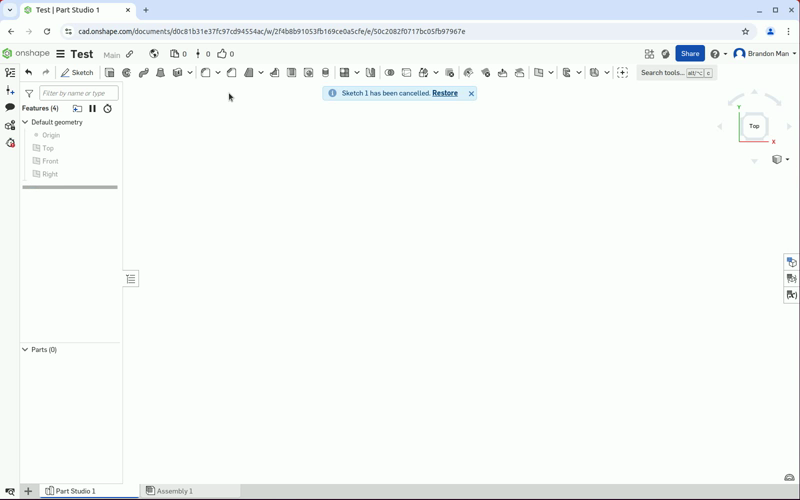
mouse_move(73, 352)
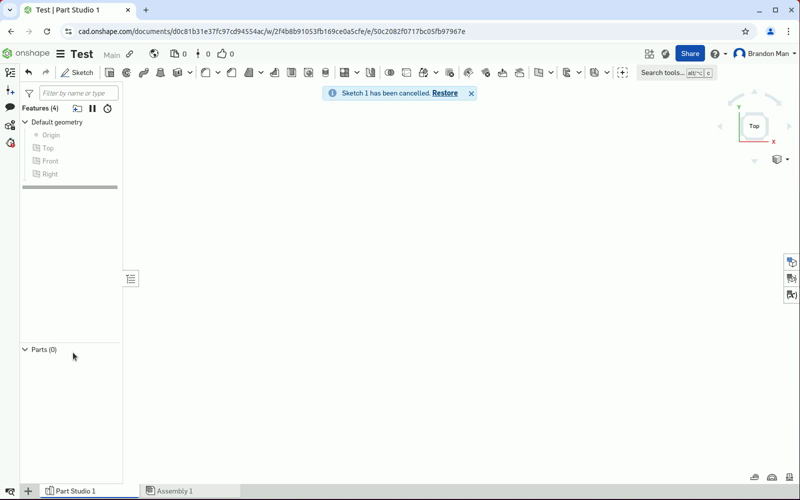
key(y)
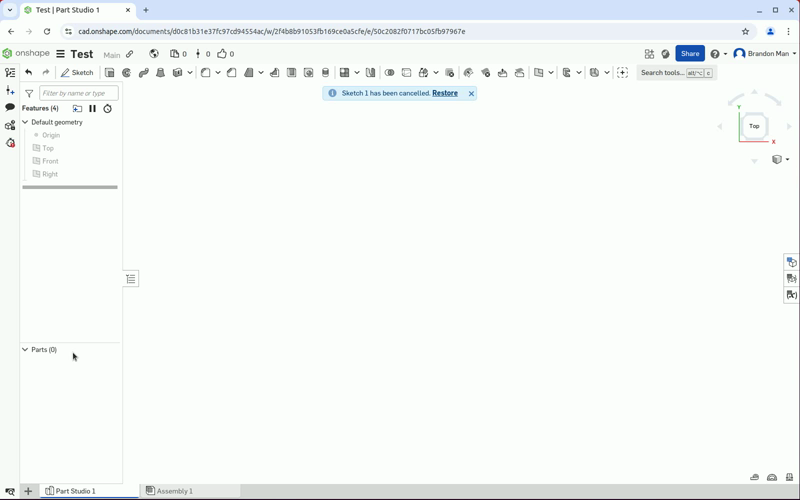
key(shift+p)
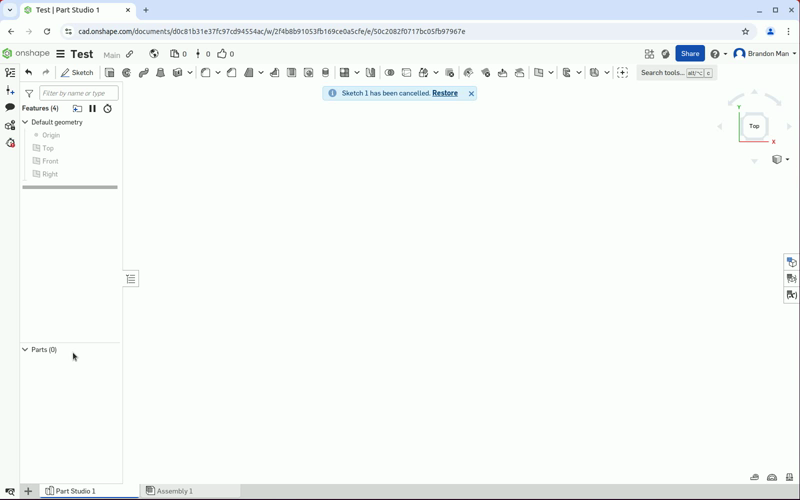
key(space)
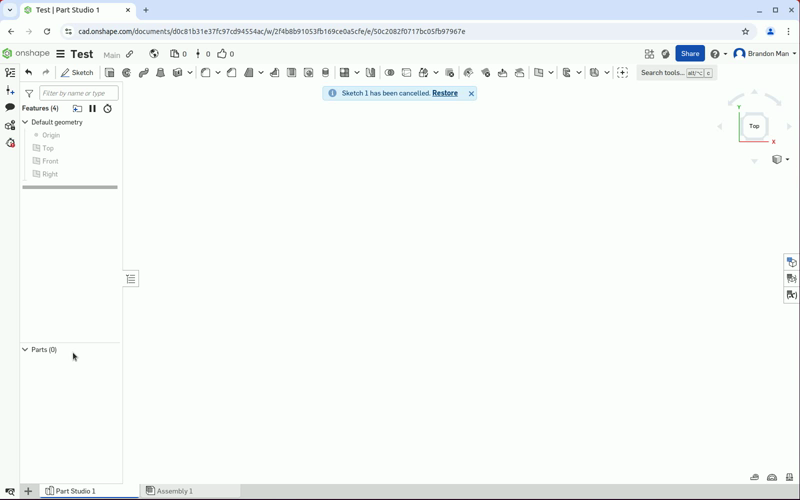
key_down(shift)
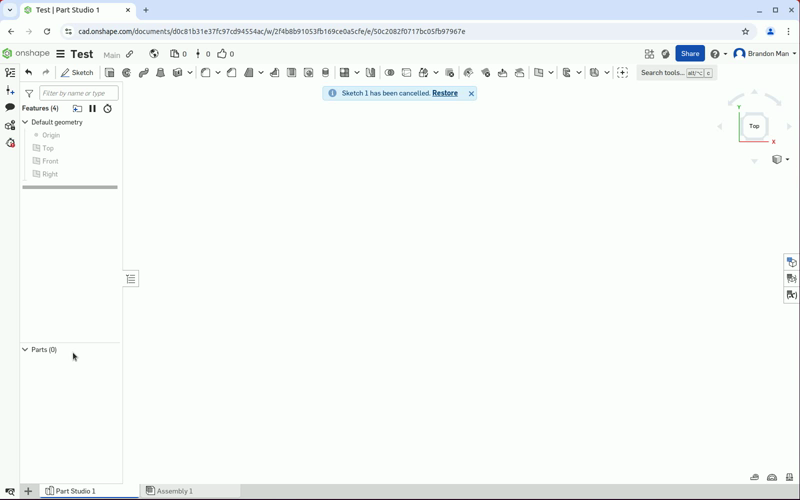
key(up)
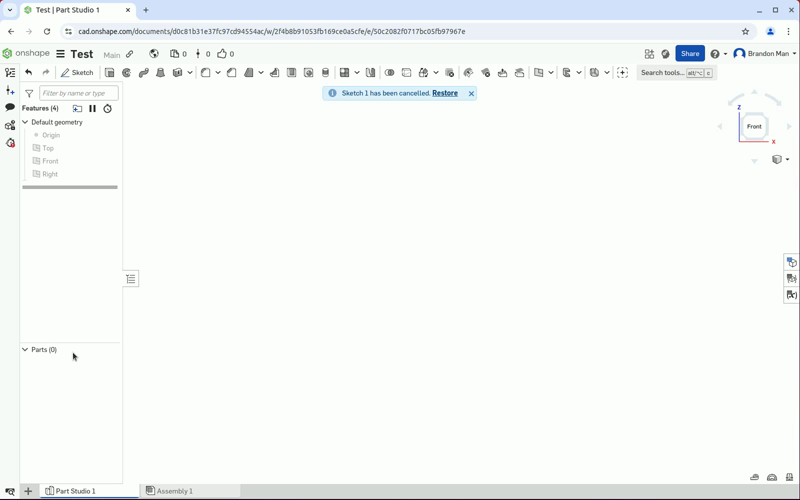
key_up(shift)
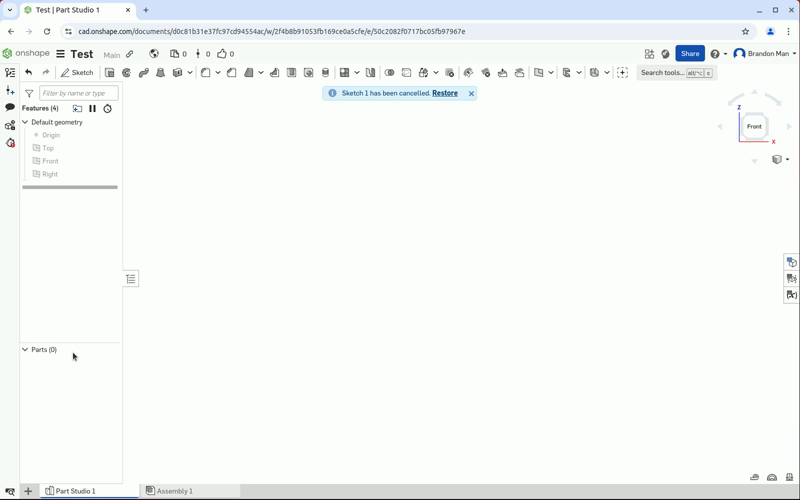
mouse_move(73, 352)
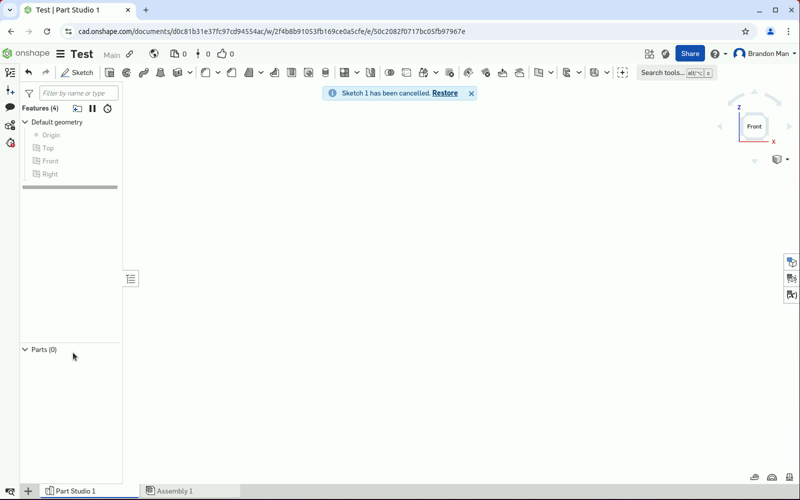
key(shift+y)
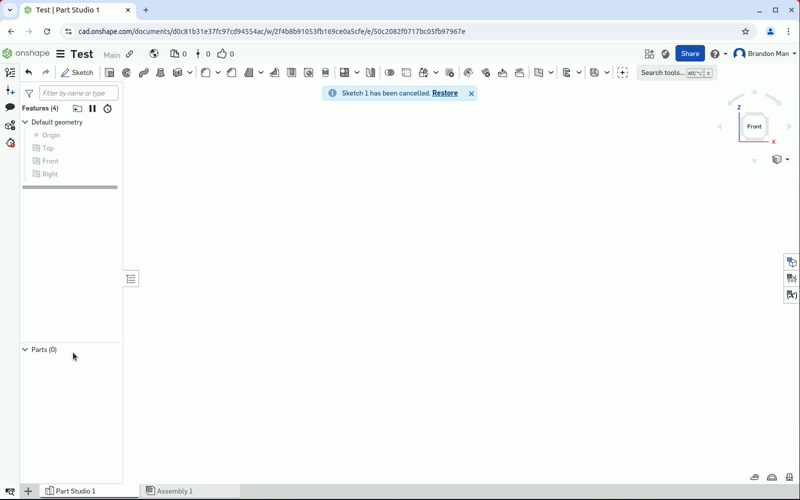
key(shift+s)
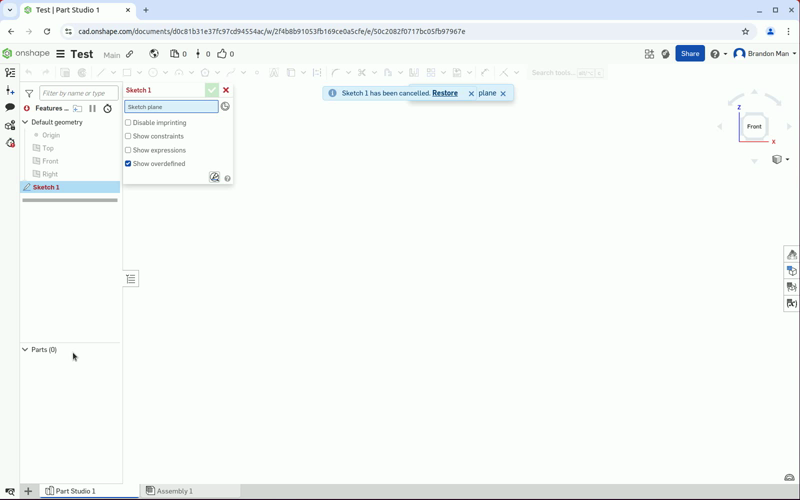
mouse_move(73, 163)
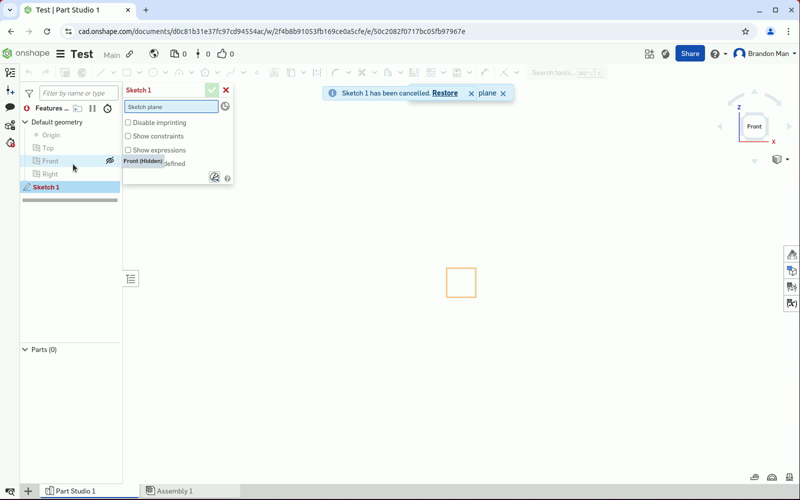
click(73, 163)
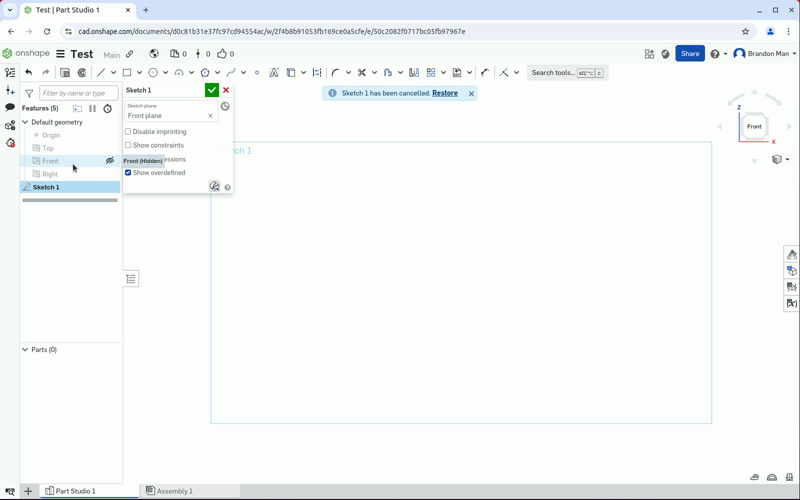
mouse_move(73, 352)
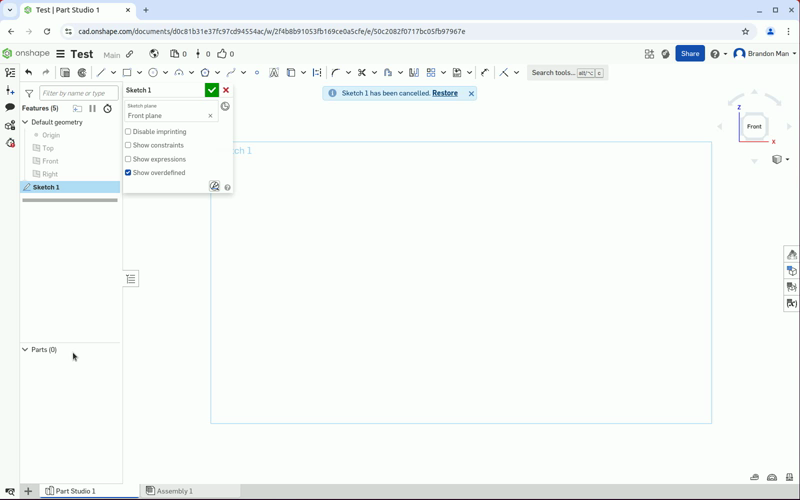
key(y)
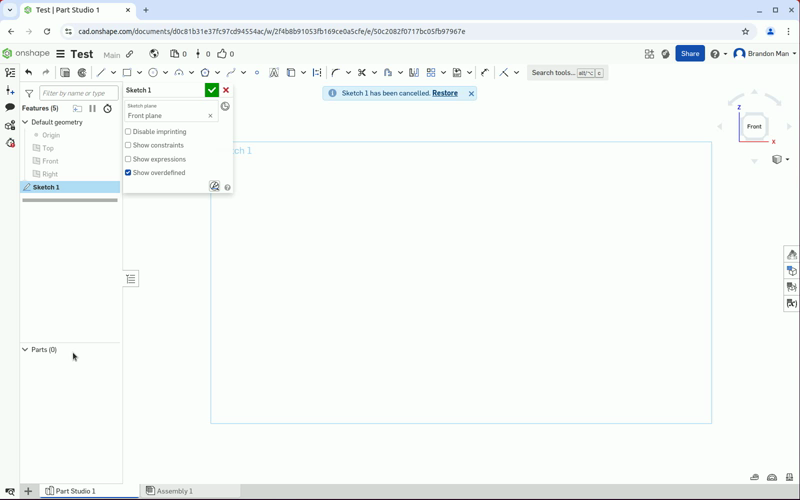
key(l)
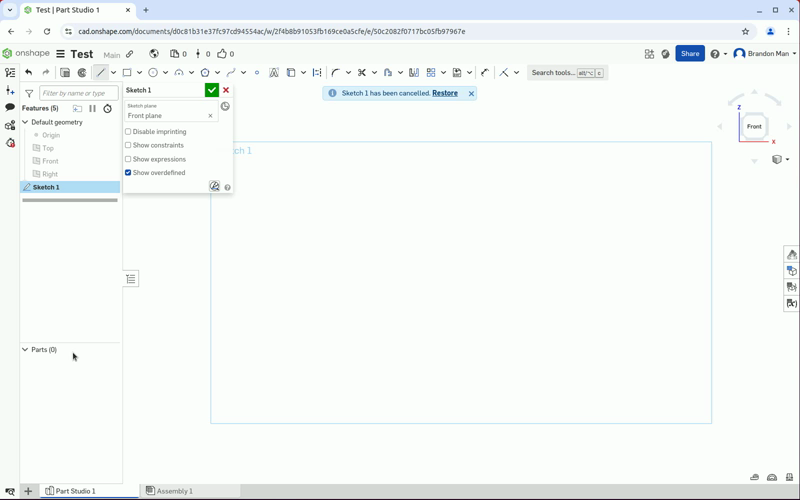
key_down(shift)
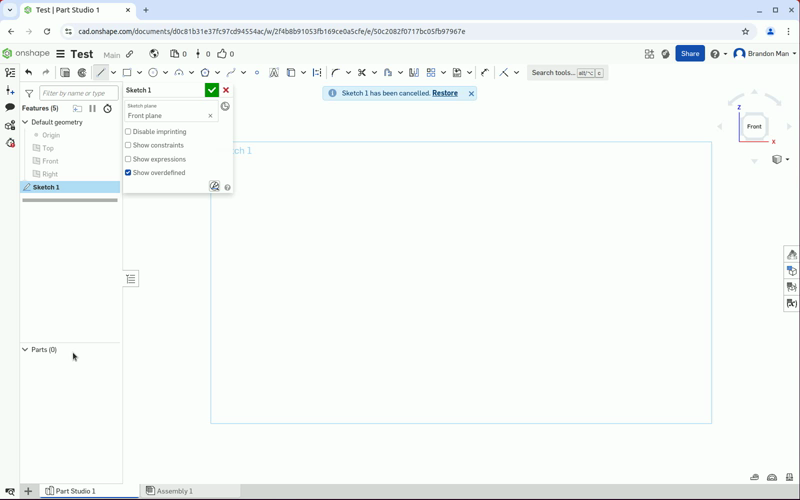
mouse_move(479, 261)
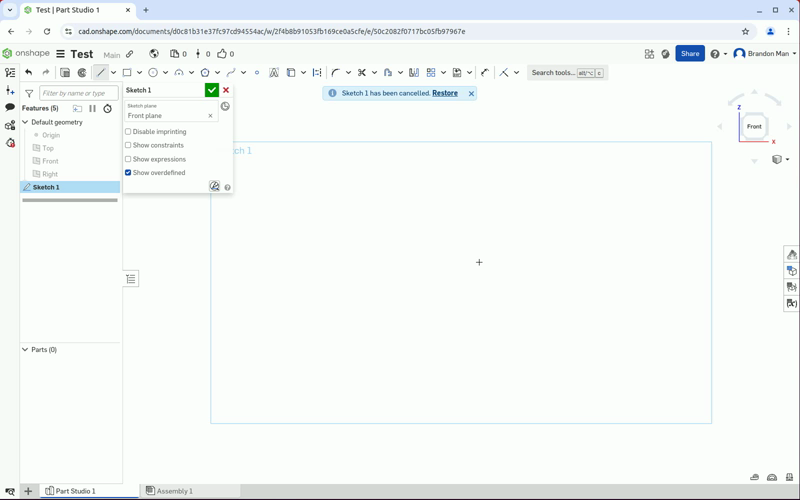
click(479, 261)
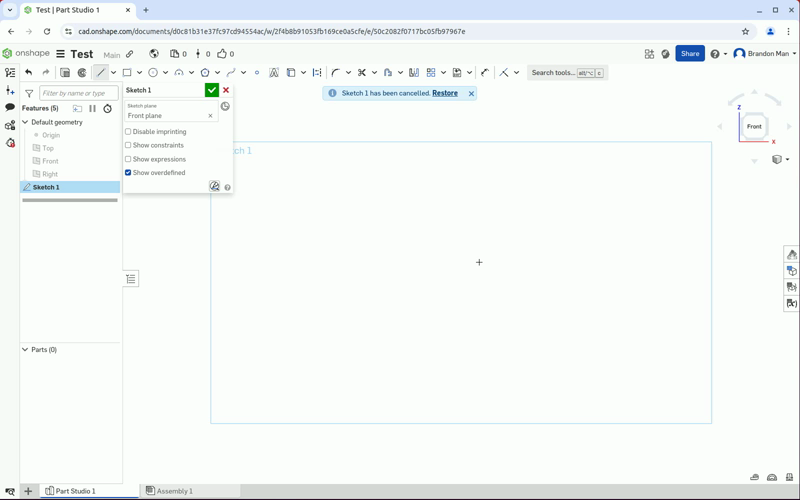
key_up(shift)
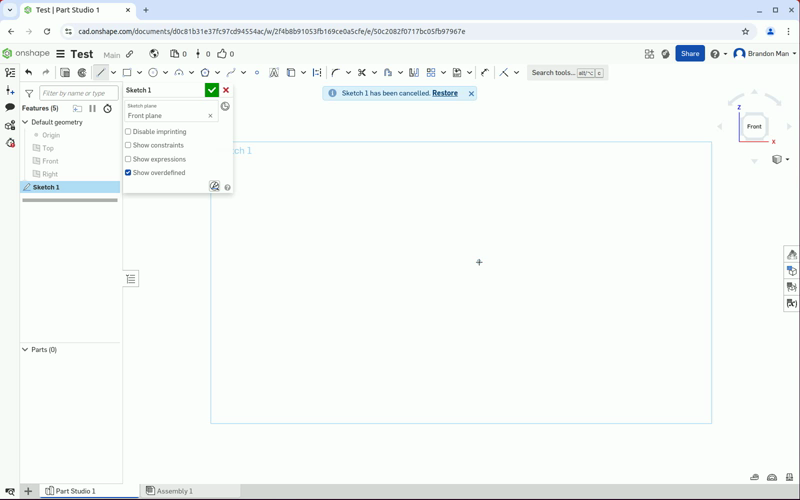
key_down(shift)
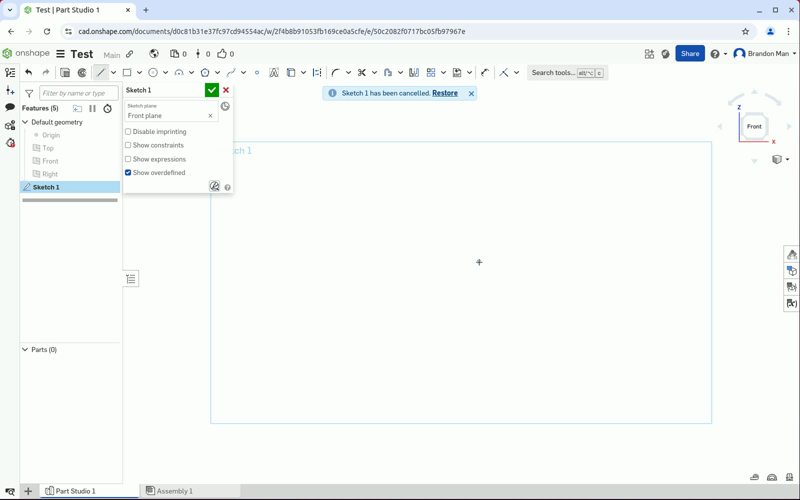
mouse_move(509, 261)
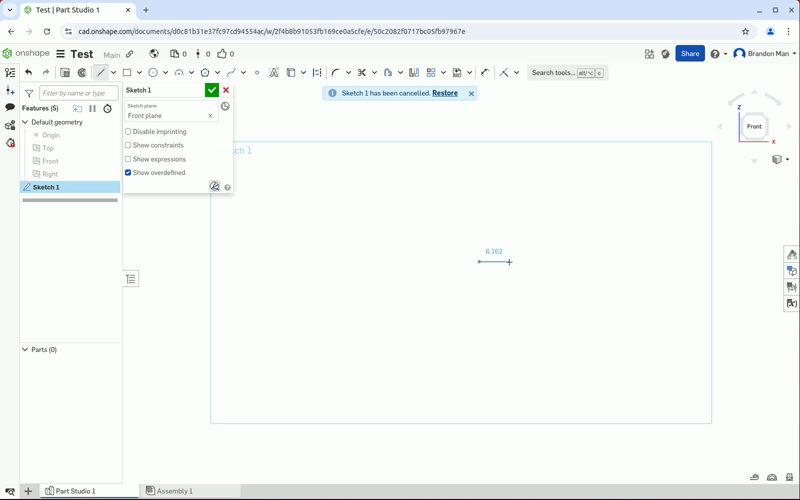
mouse_move(480, 261)
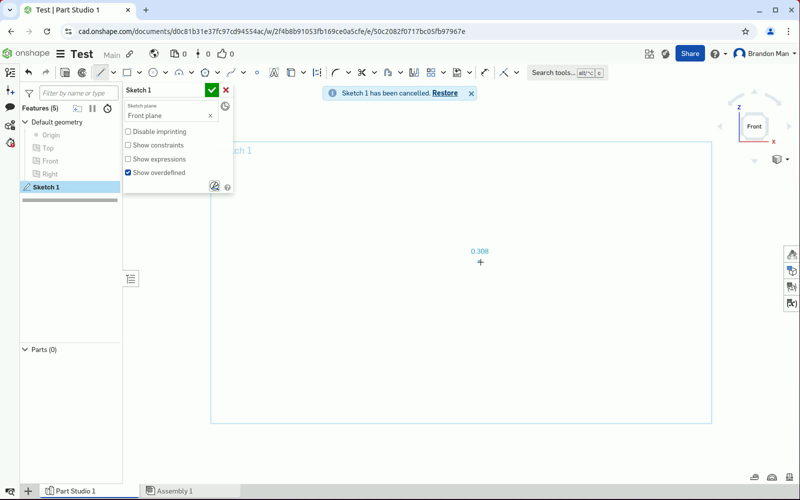
scroll(6)
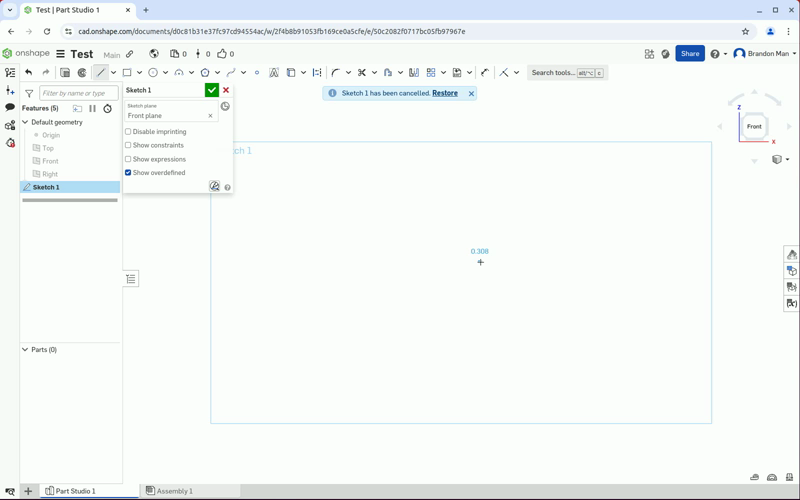
scroll(6)
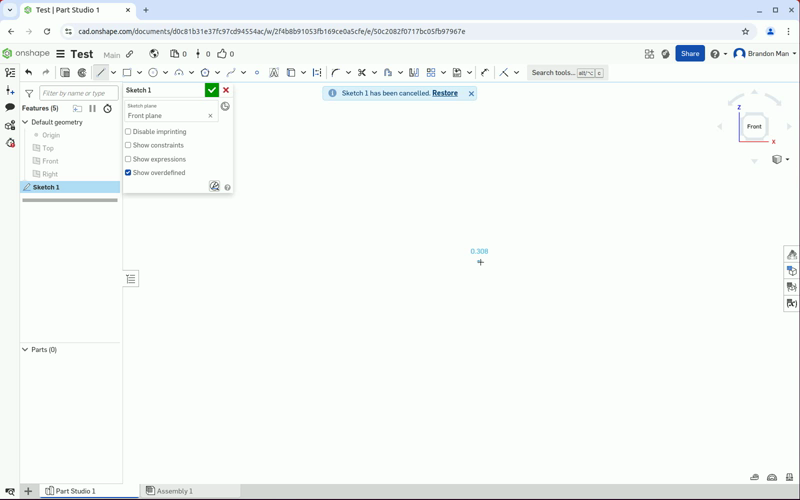
scroll(6)
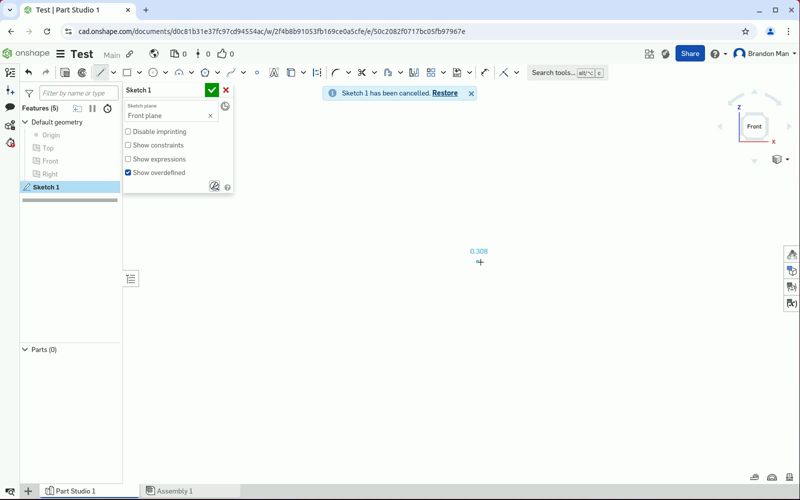
scroll(6)
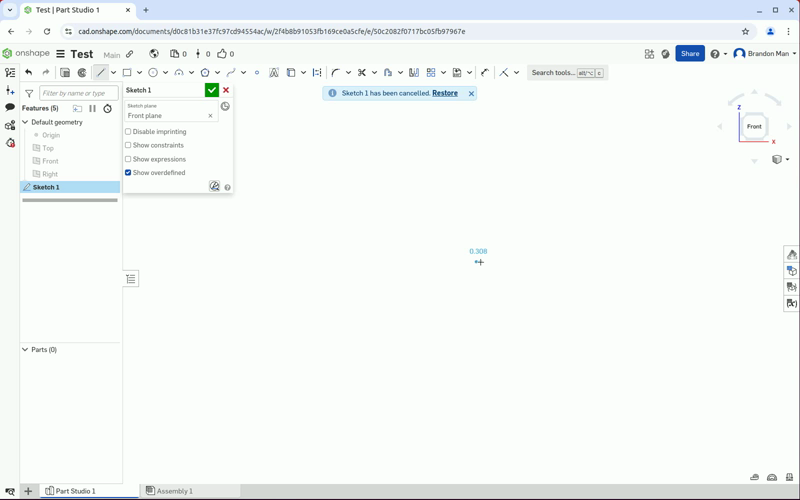
scroll(6)
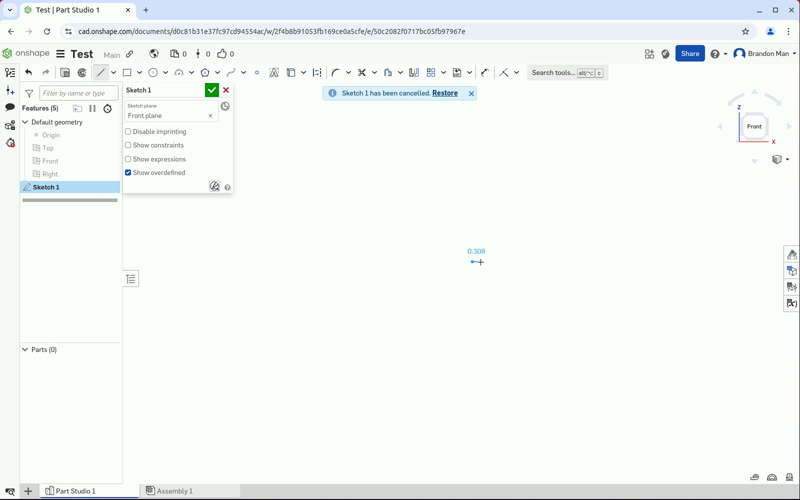
scroll(6)
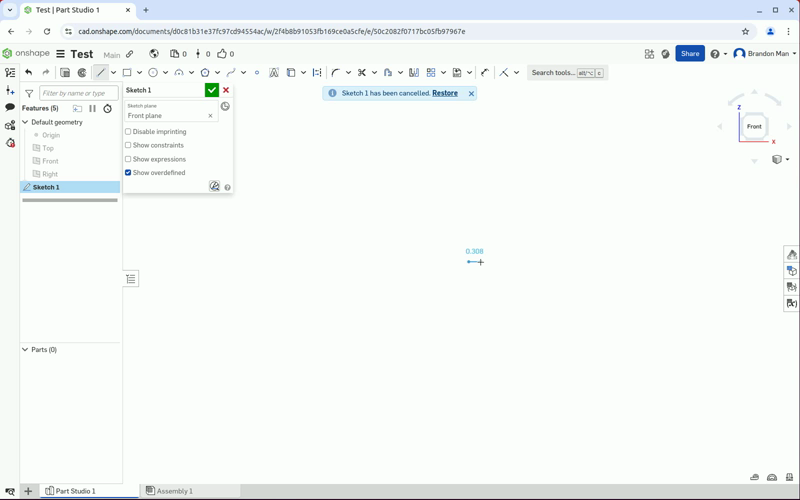
scroll(6)
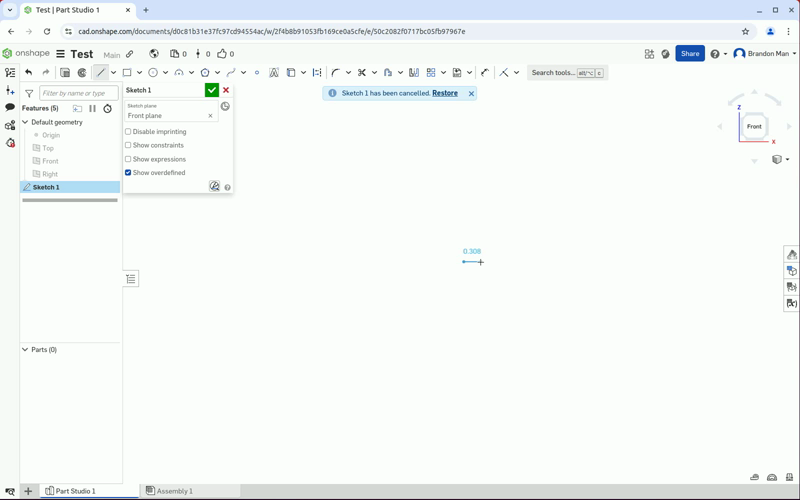
click(480, 261)
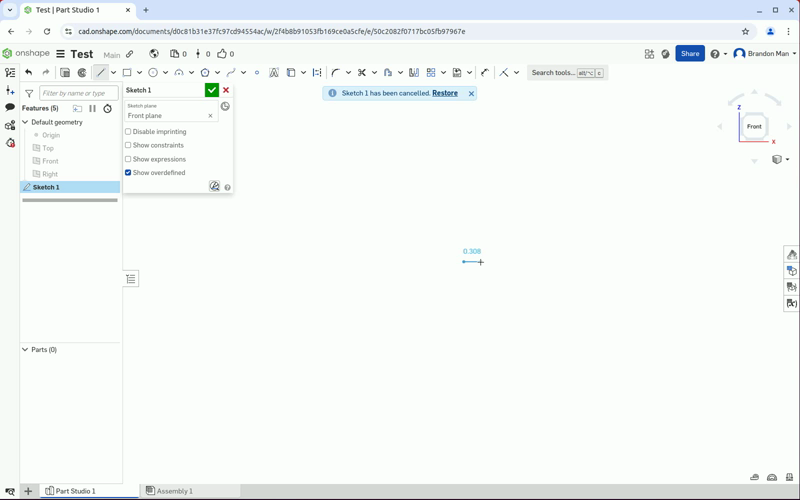
scroll(-6)
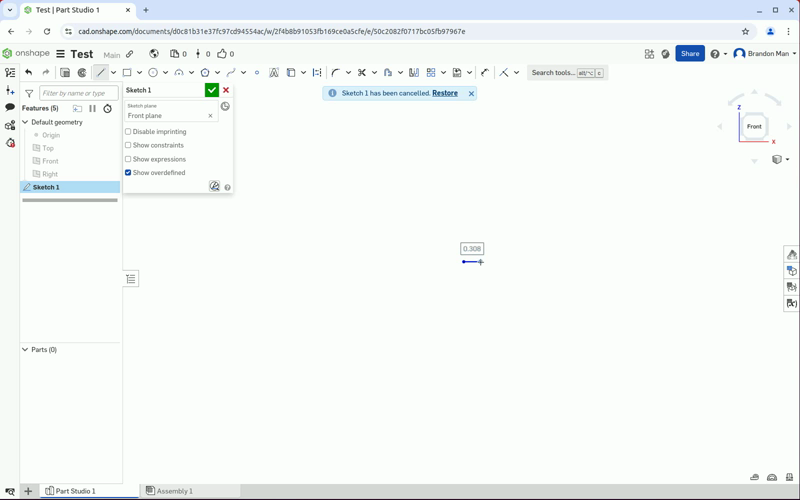
scroll(-6)
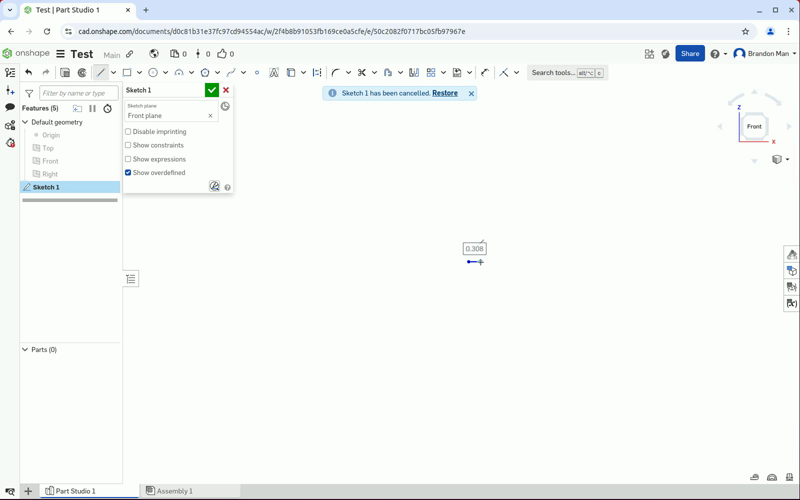
scroll(-6)
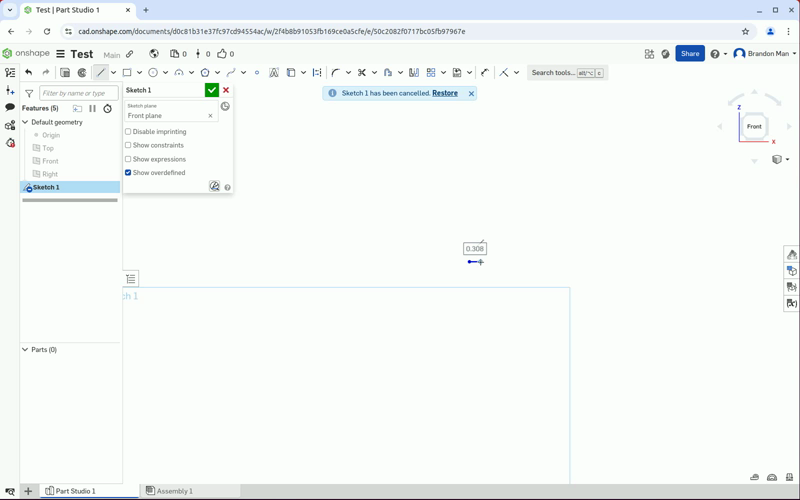
scroll(-6)
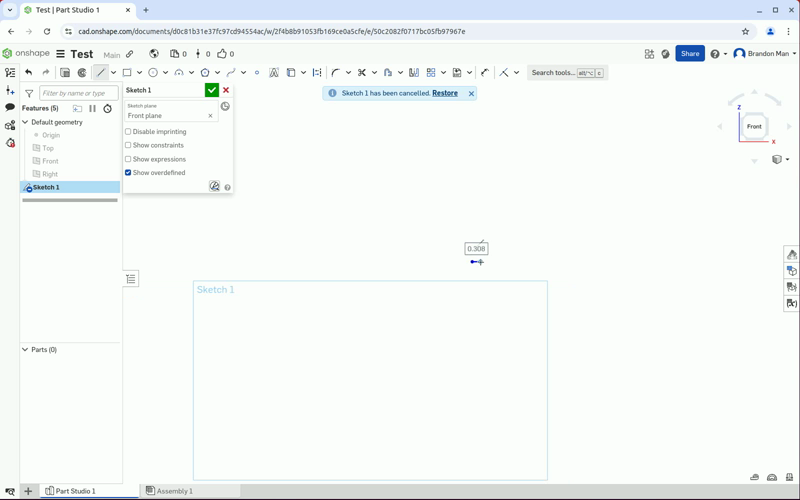
scroll(-6)
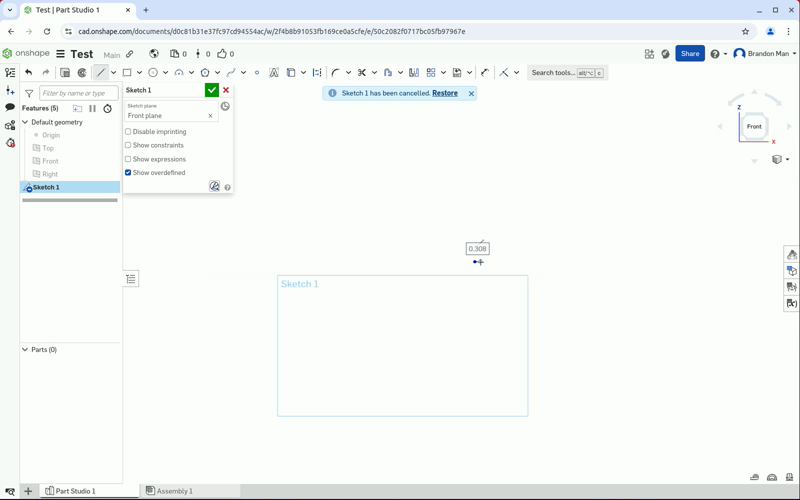
scroll(-6)
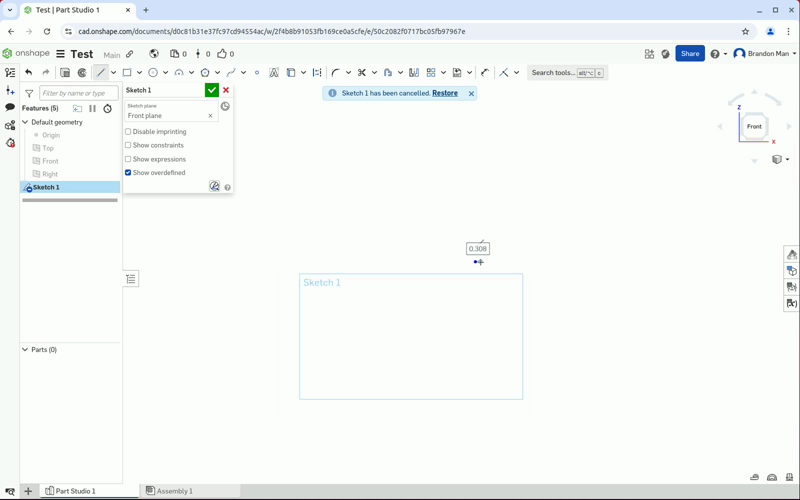
scroll(-6)
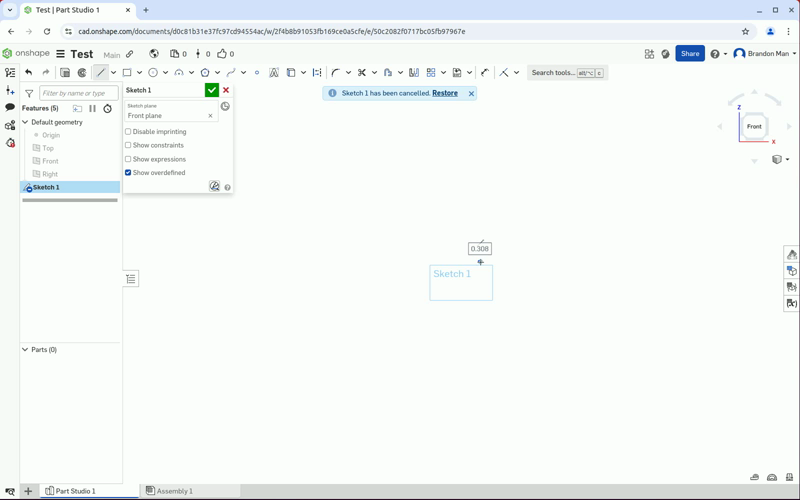
key_up(shift)
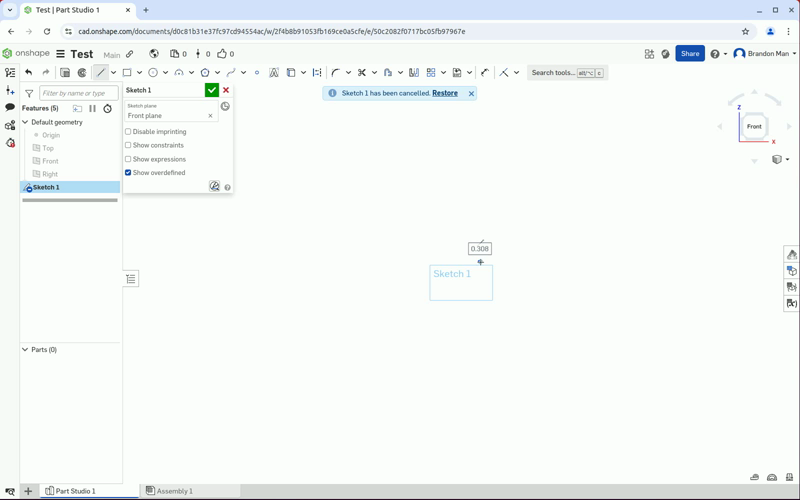
key_down(shift)
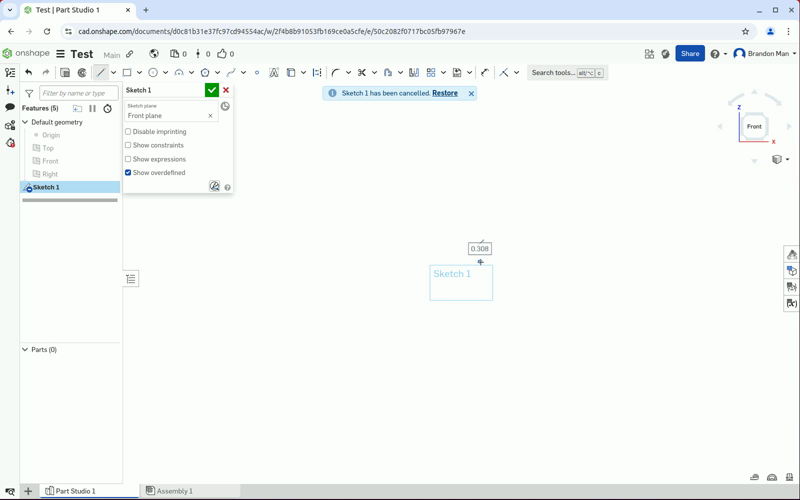
mouse_move(510, 261)
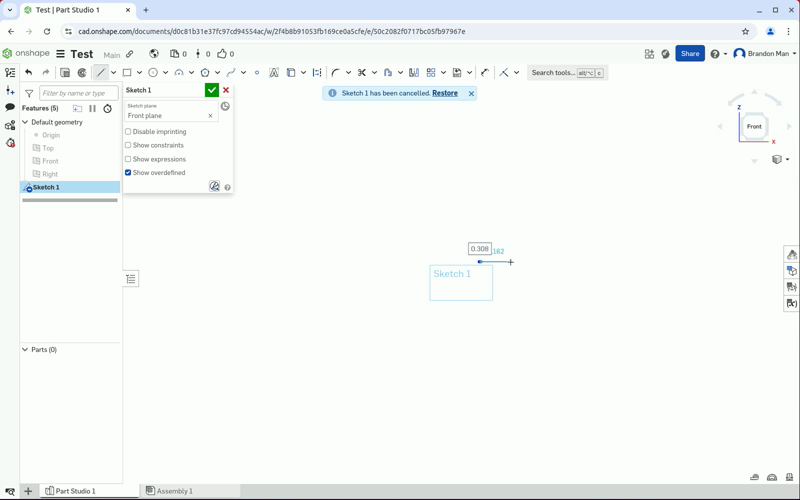
mouse_move(480, 260)
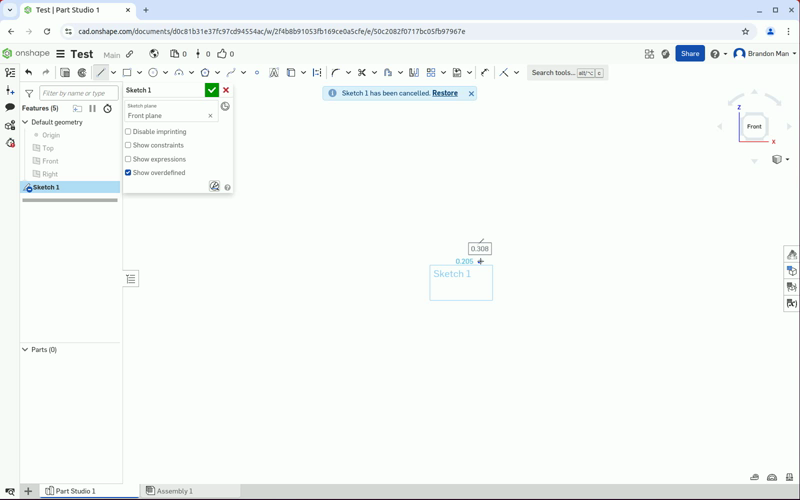
scroll(6)
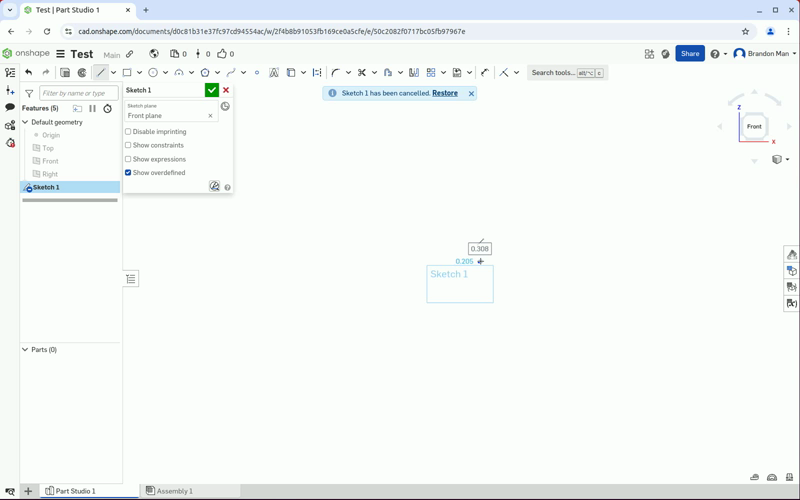
scroll(6)
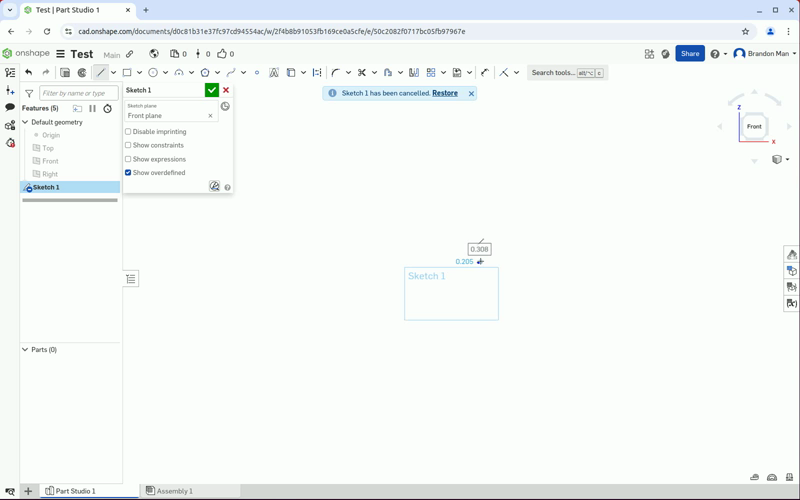
scroll(6)
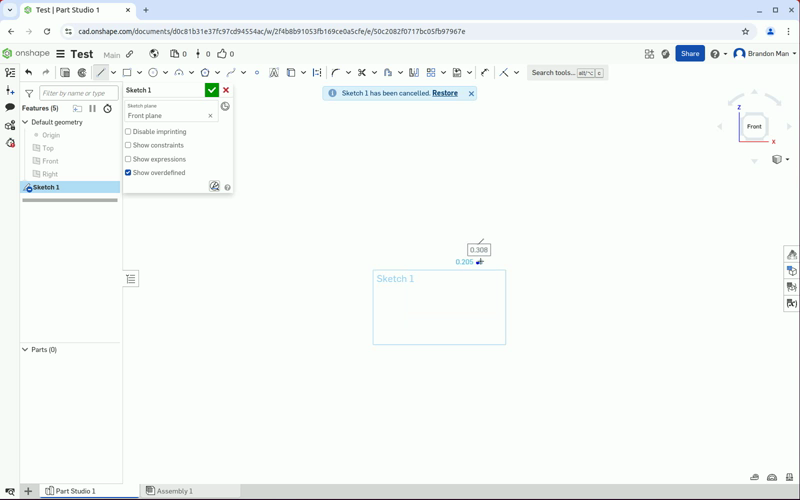
scroll(6)
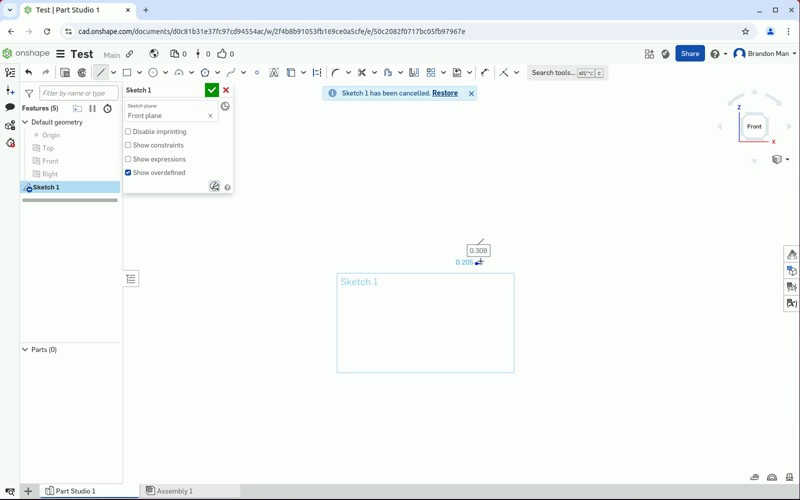
scroll(6)
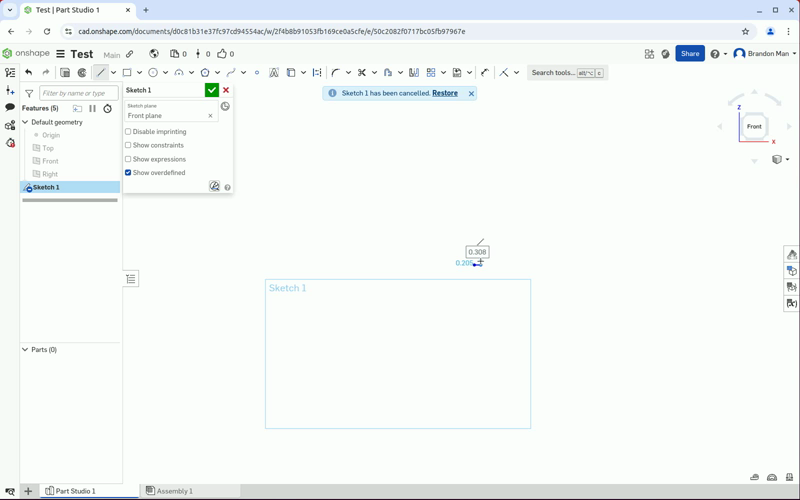
scroll(6)
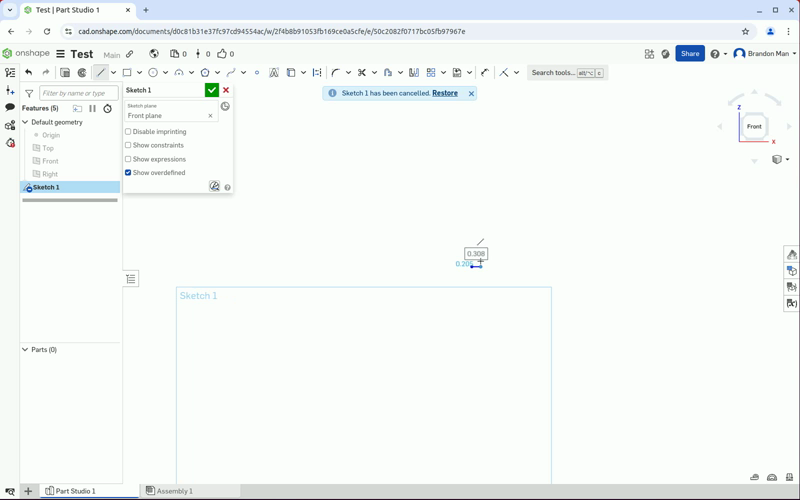
scroll(6)
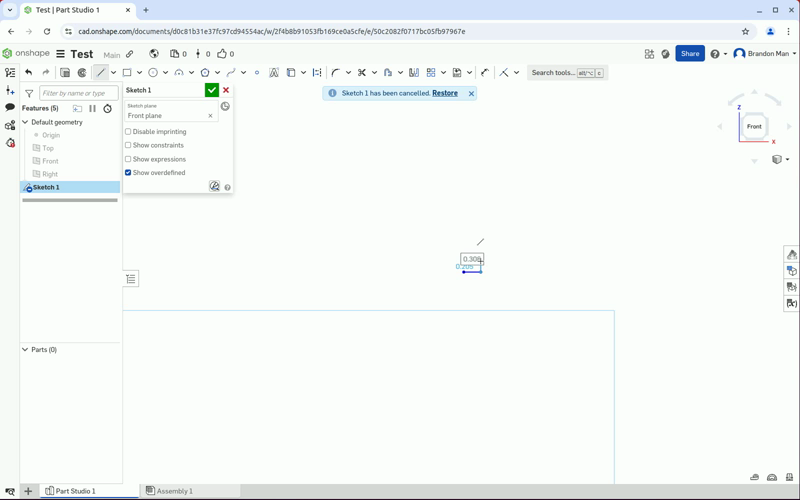
click(480, 260)
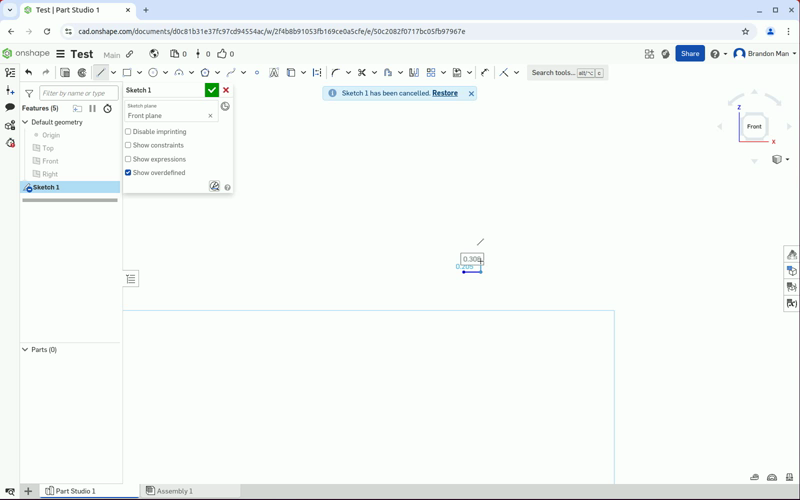
scroll(-6)
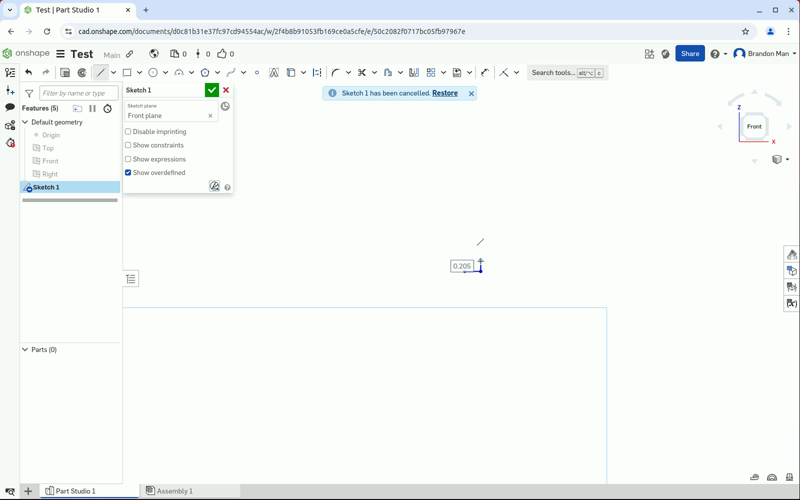
scroll(-6)
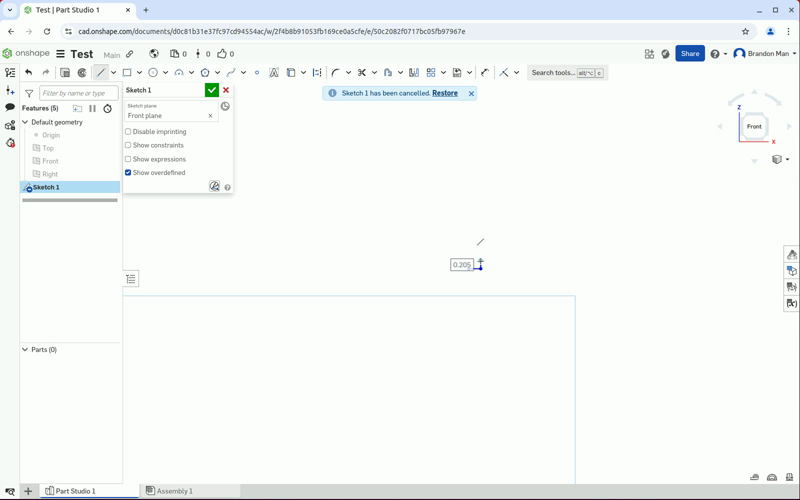
scroll(-6)
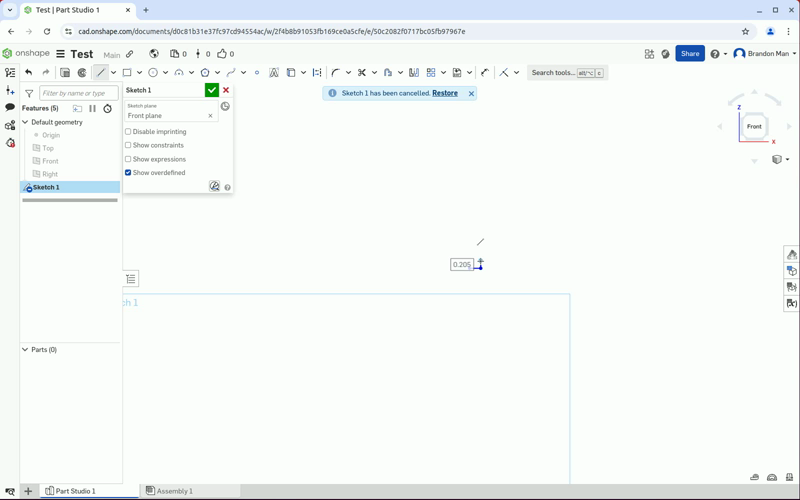
scroll(-6)
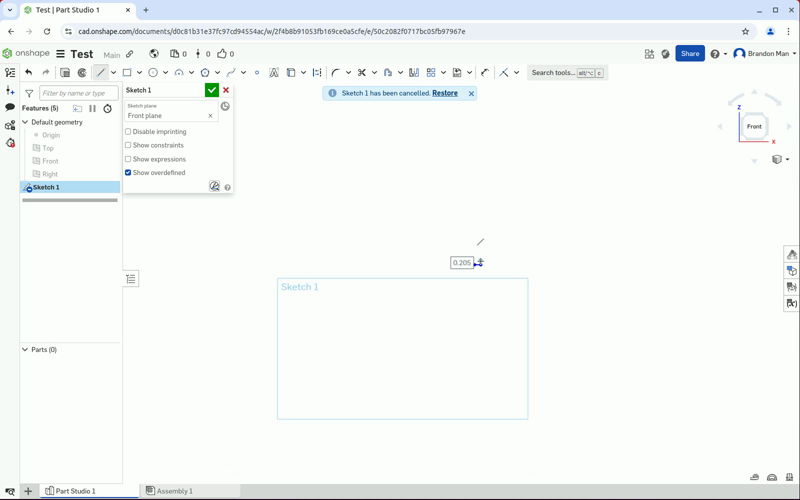
scroll(-6)
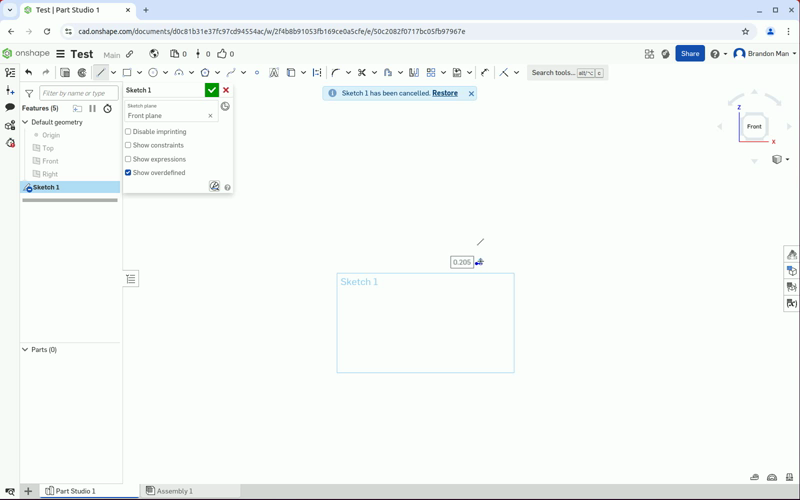
scroll(-6)
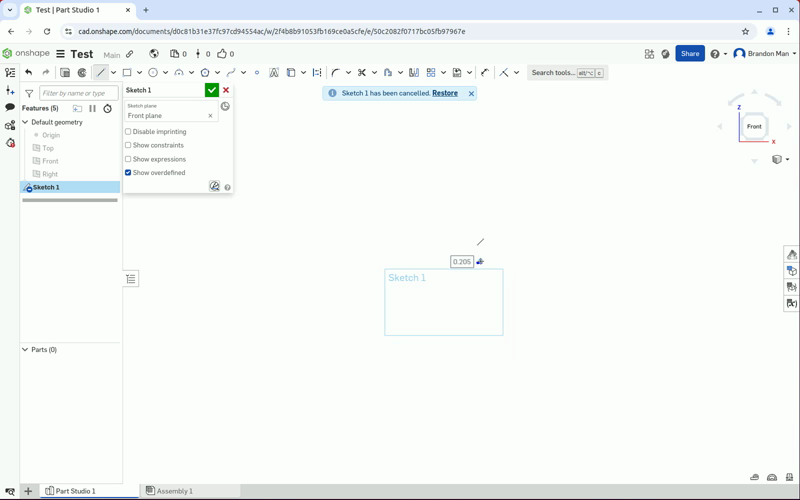
scroll(-6)
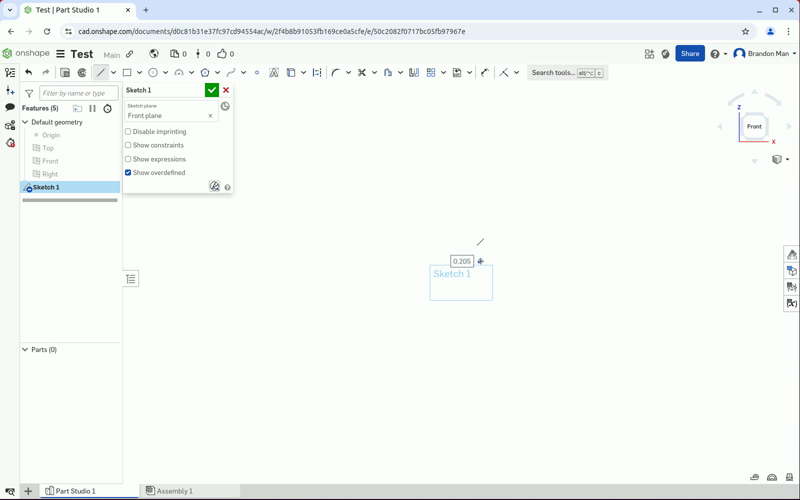
key_up(shift)
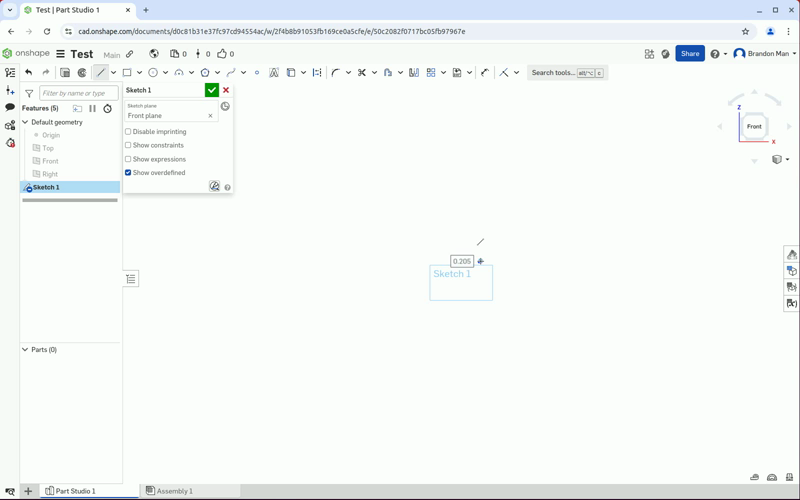
key_down(shift)
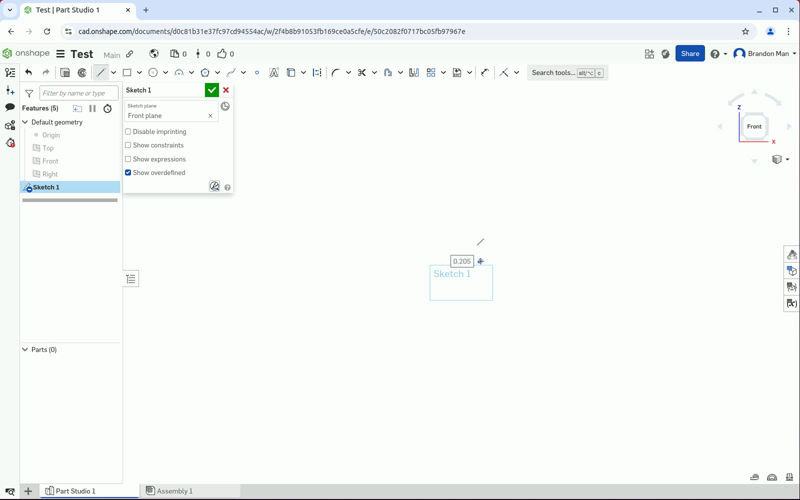
mouse_move(510, 260)
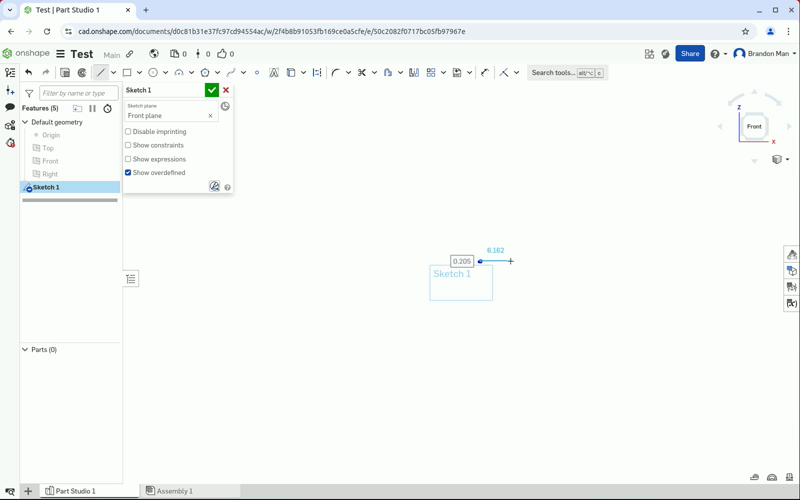
mouse_move(479, 260)
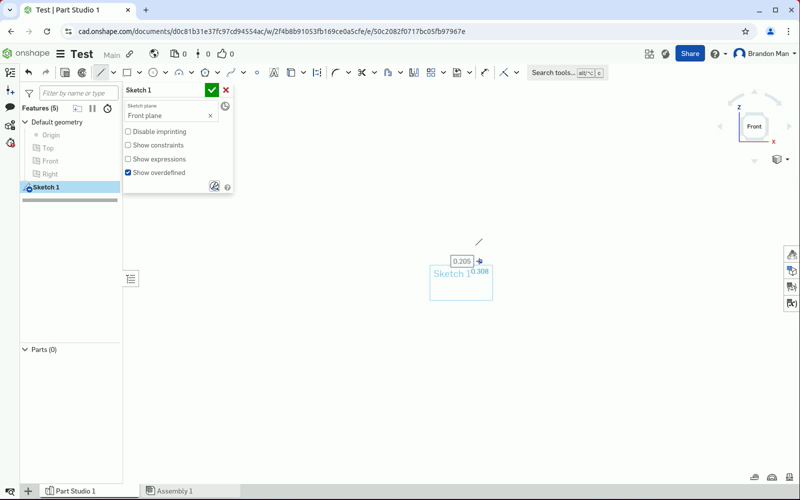
scroll(6)
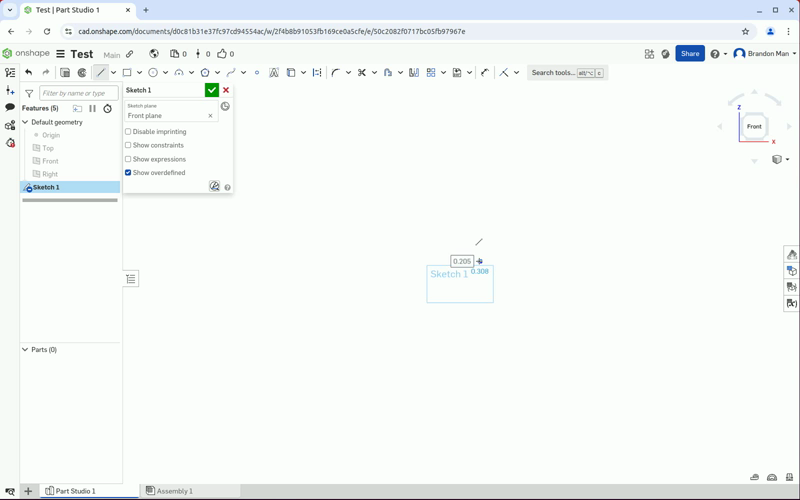
scroll(6)
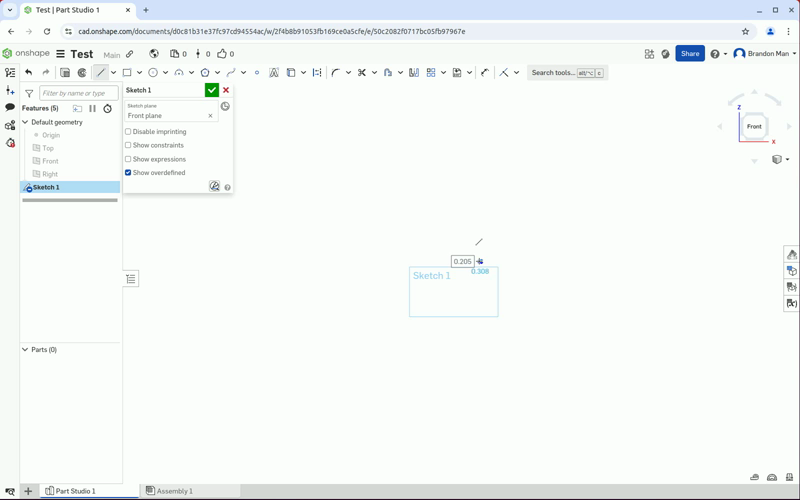
scroll(6)
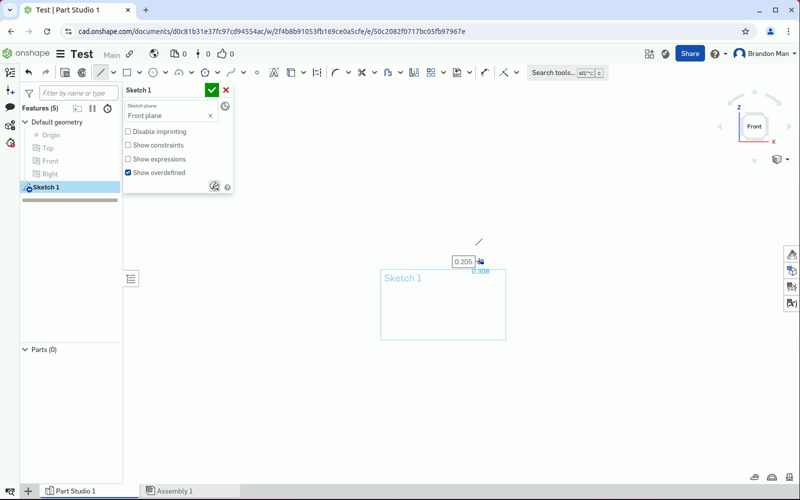
scroll(6)
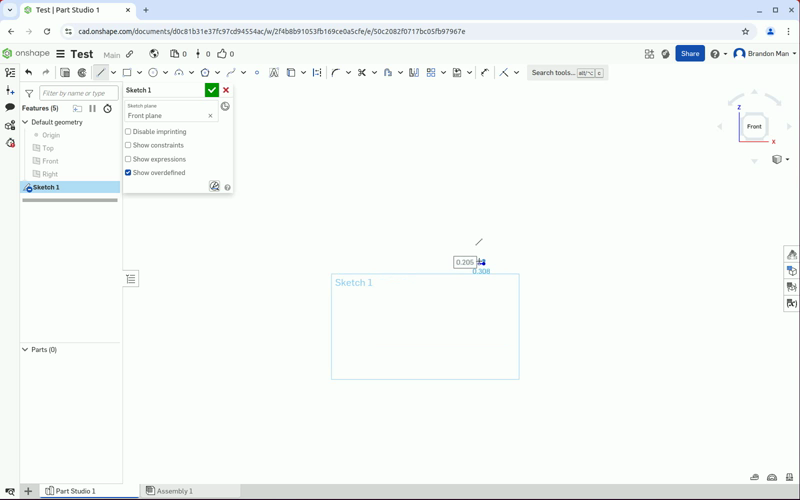
scroll(6)
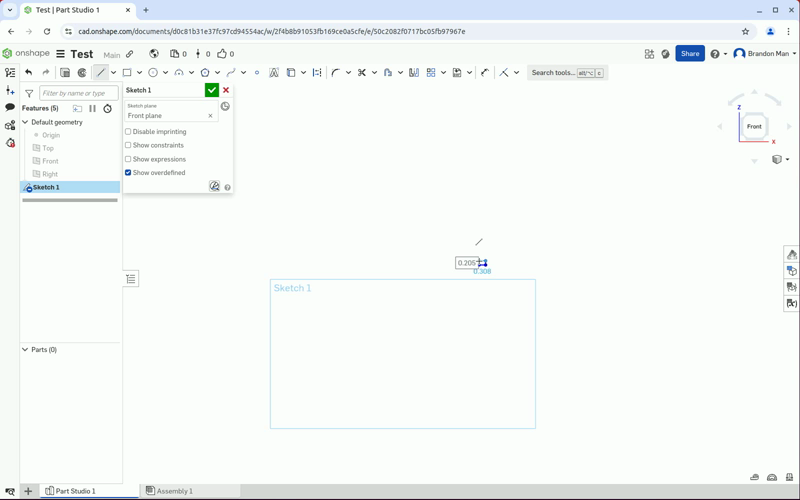
scroll(6)
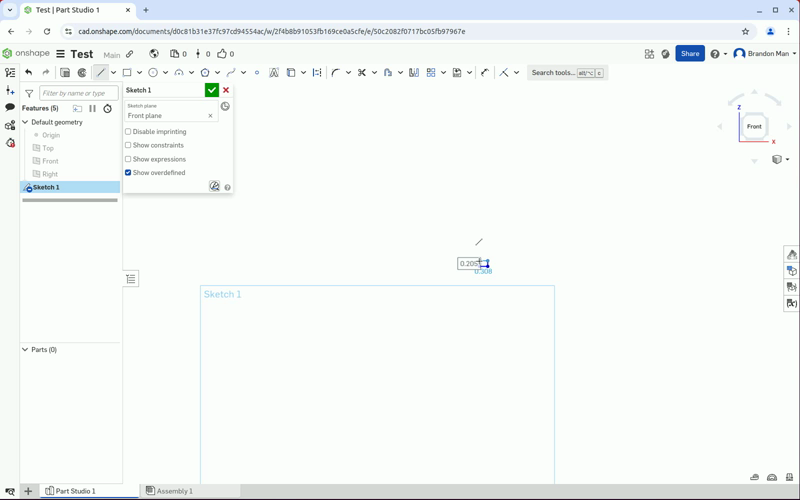
scroll(6)
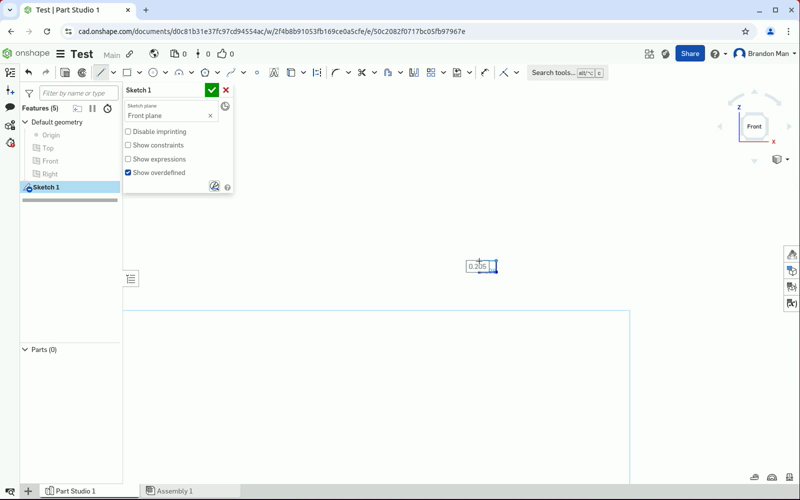
click(479, 260)
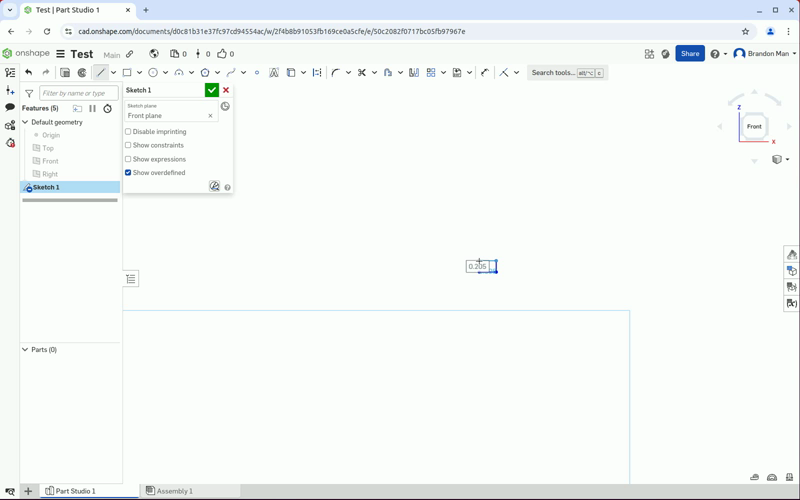
scroll(-6)
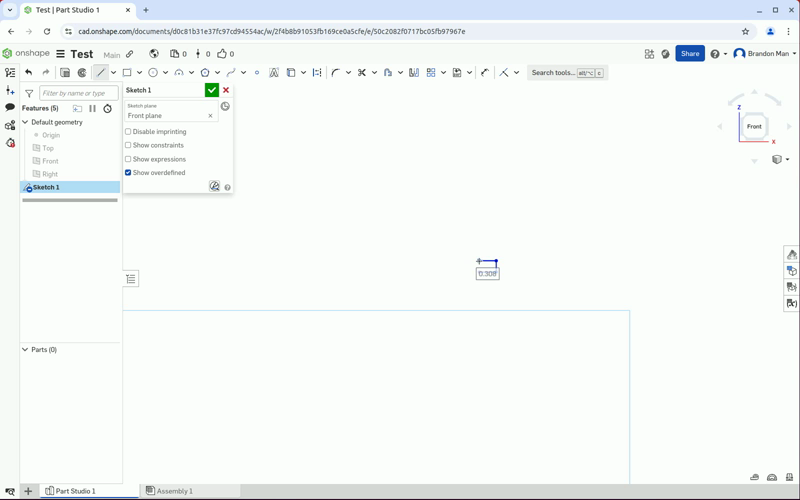
scroll(-6)
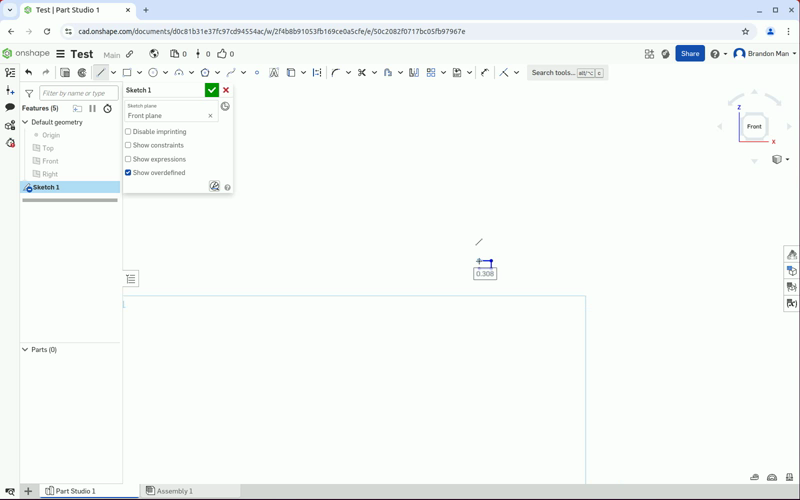
scroll(-6)
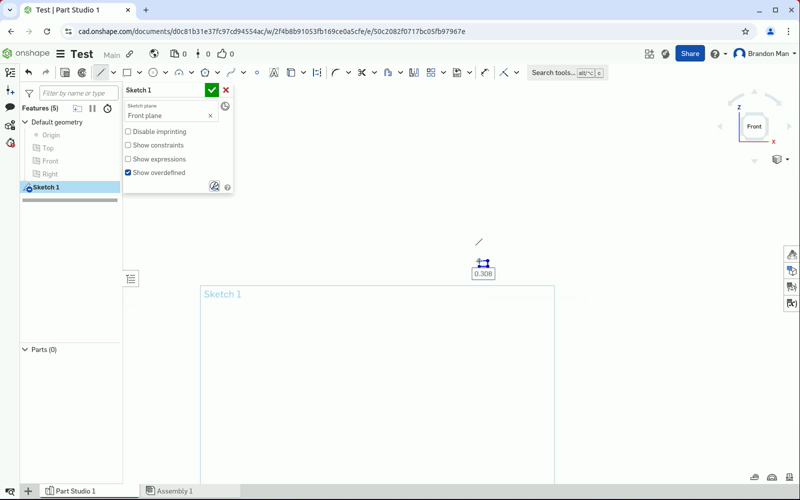
scroll(-6)
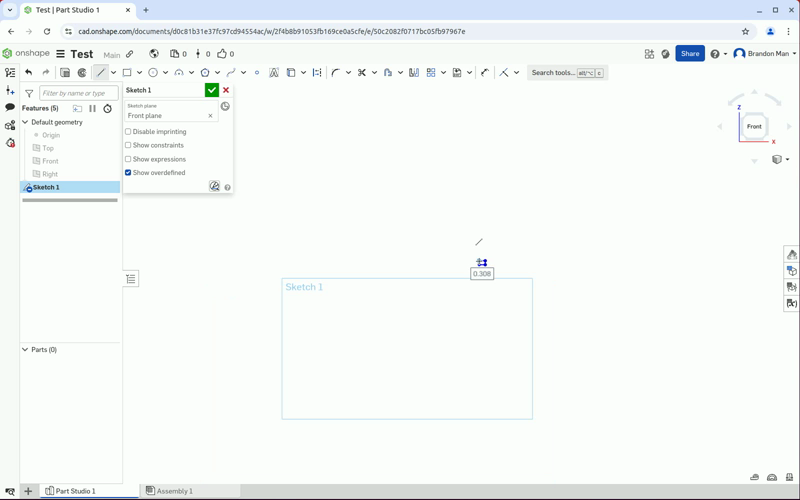
scroll(-6)
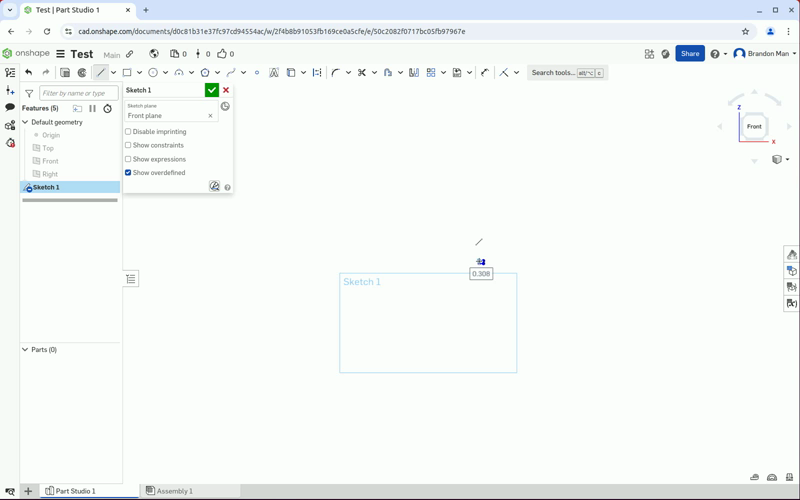
scroll(-6)
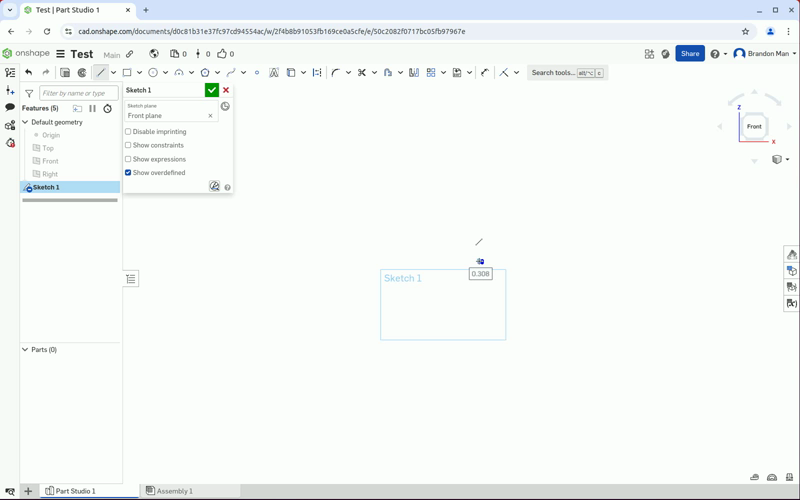
scroll(-6)
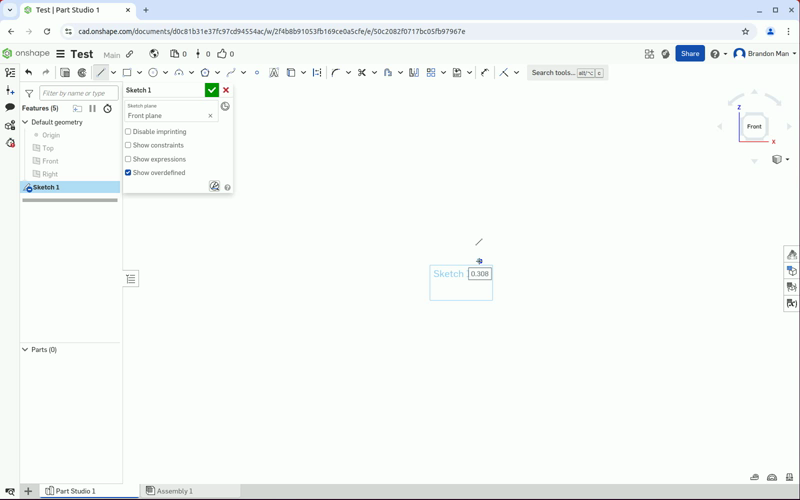
key_up(shift)
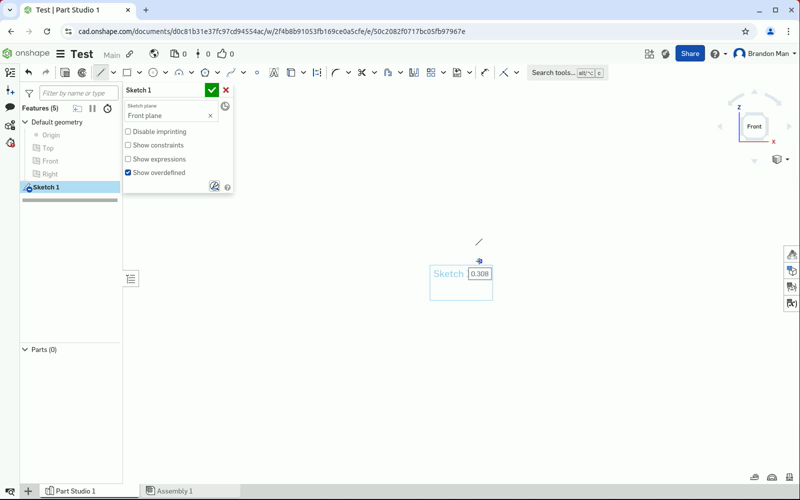
mouse_move(509, 260)
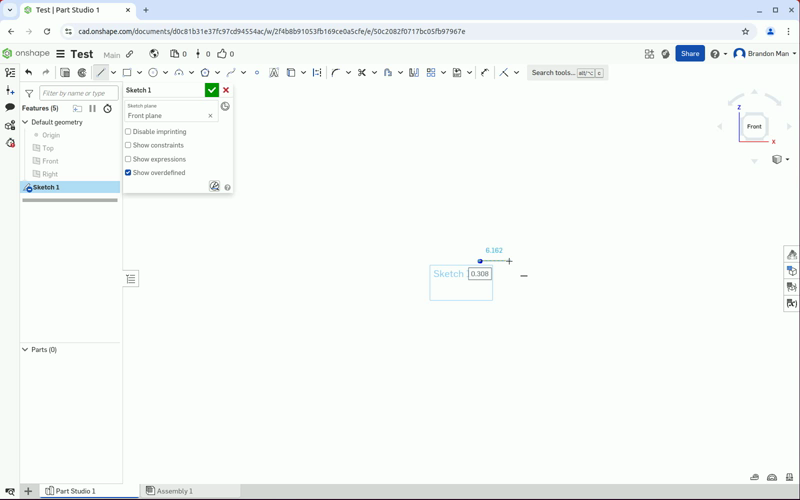
key_down(shift)
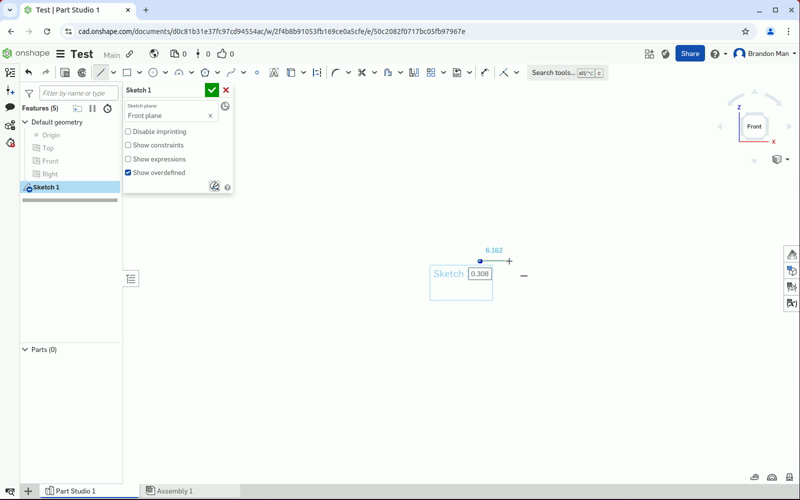
mouse_move(479, 261)
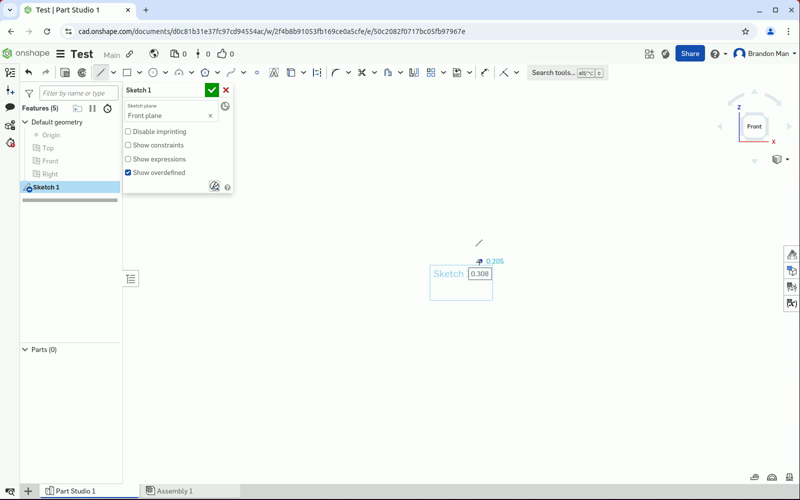
scroll(6)
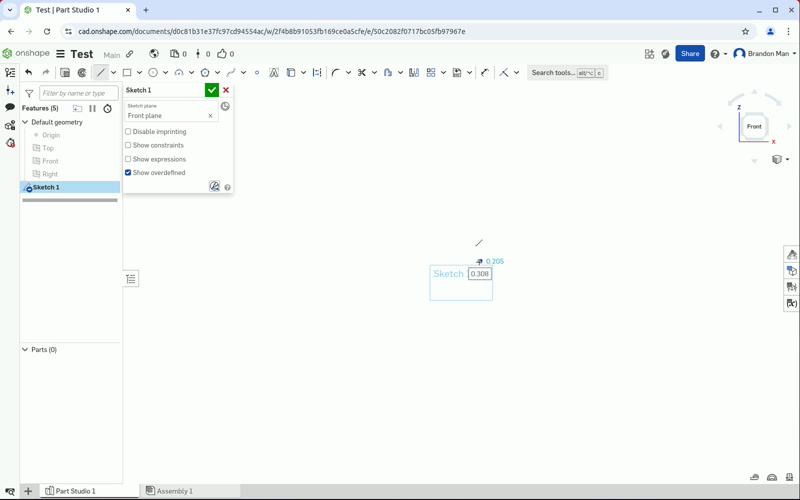
scroll(6)
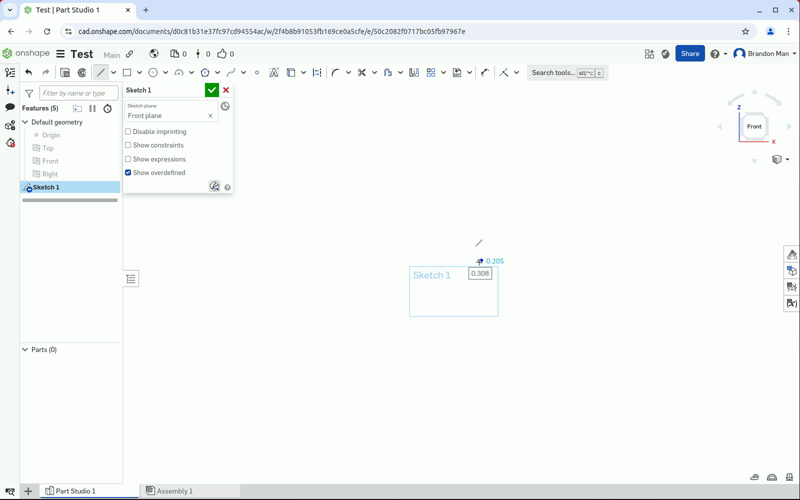
scroll(6)
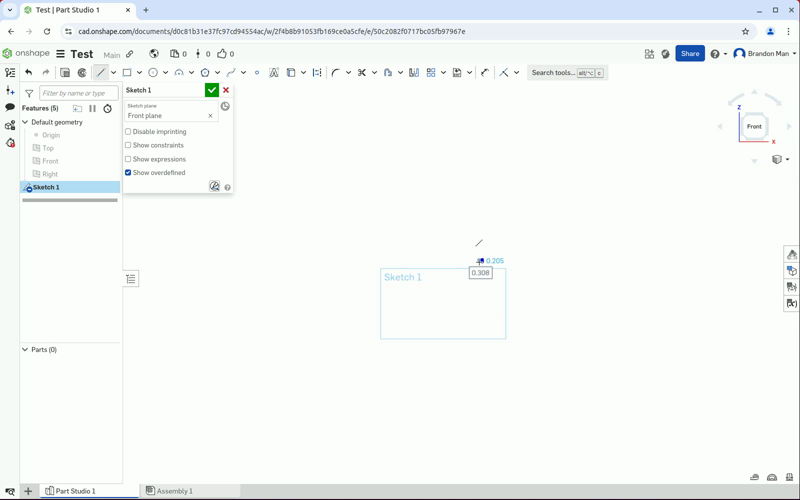
scroll(6)
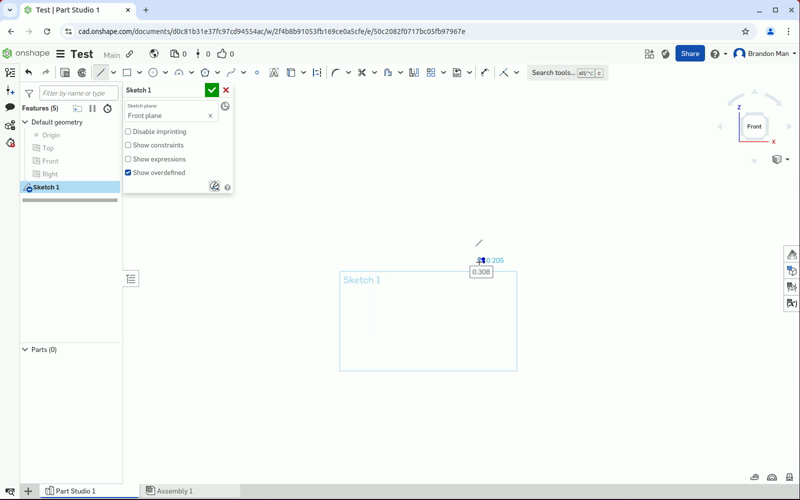
scroll(6)
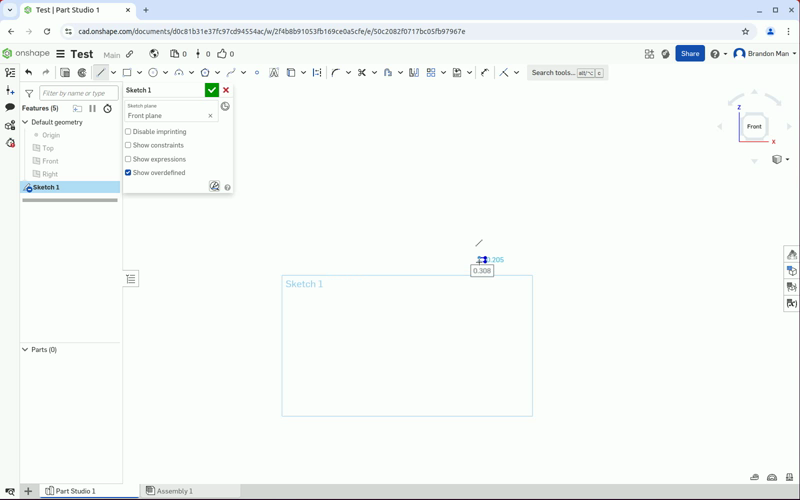
scroll(6)
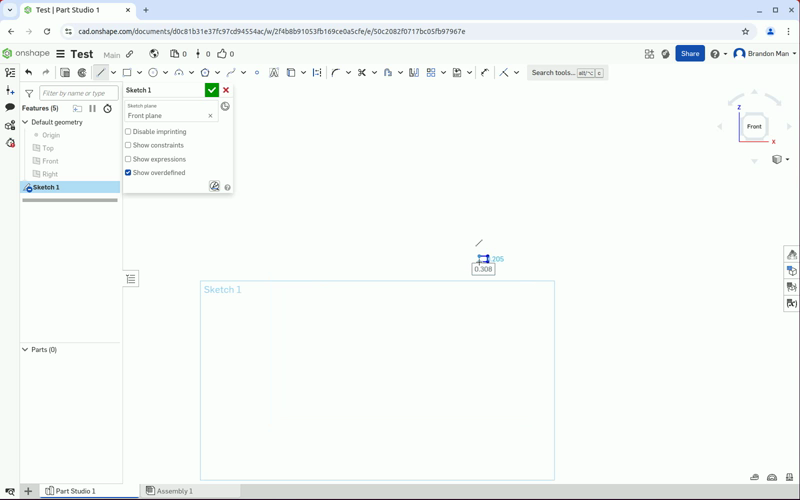
scroll(6)
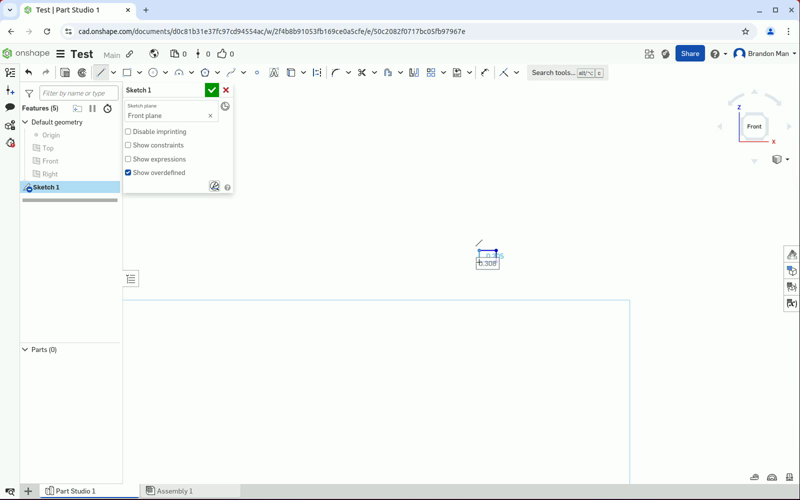
key_up(shift)
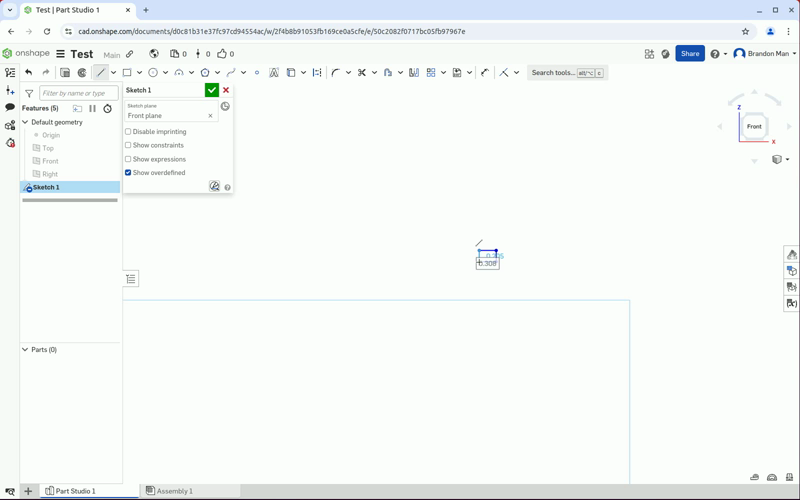
click(479, 261)
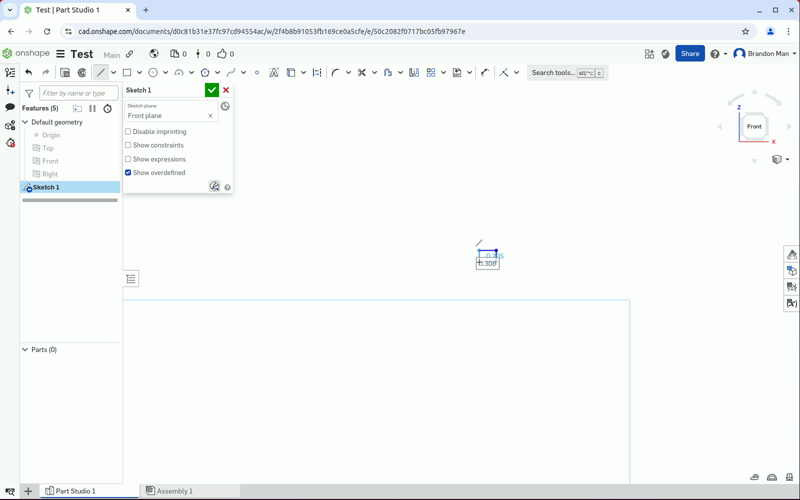
scroll(-6)
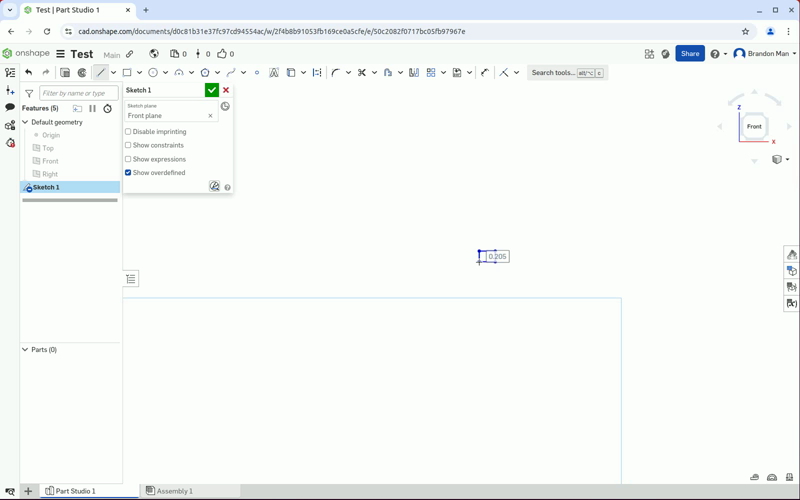
scroll(-6)
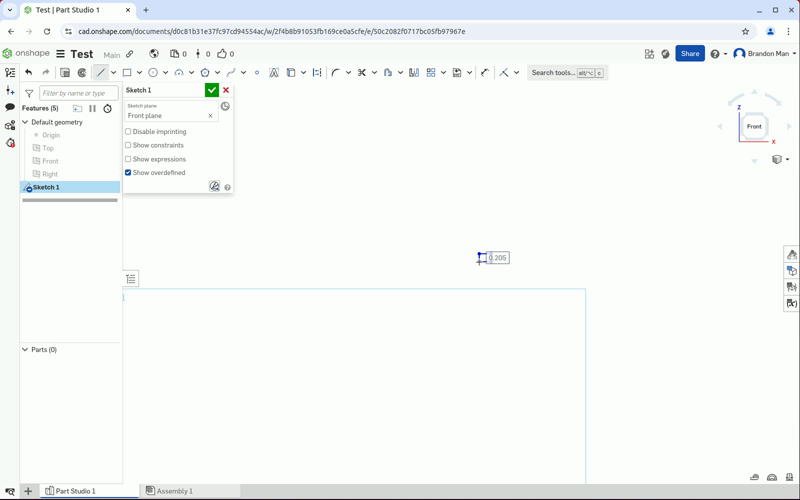
scroll(-6)
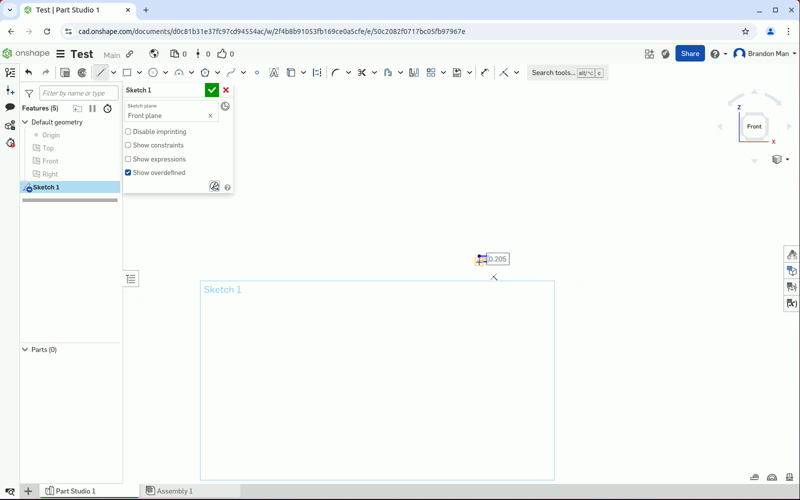
scroll(-6)
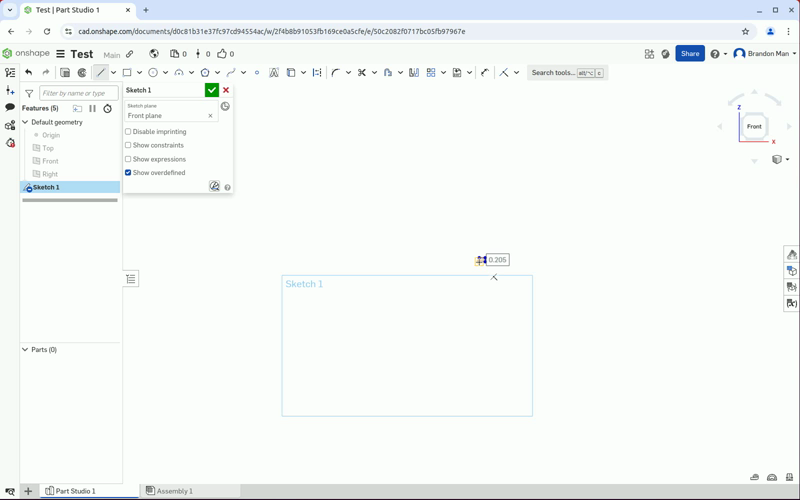
scroll(-6)
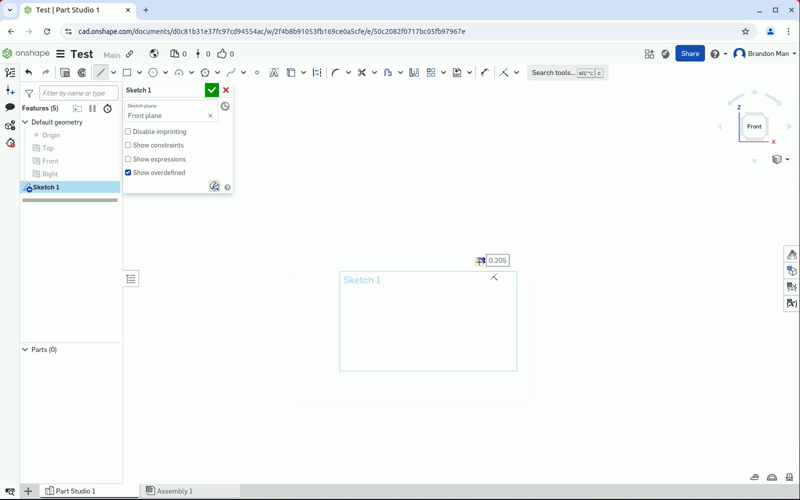
scroll(-6)
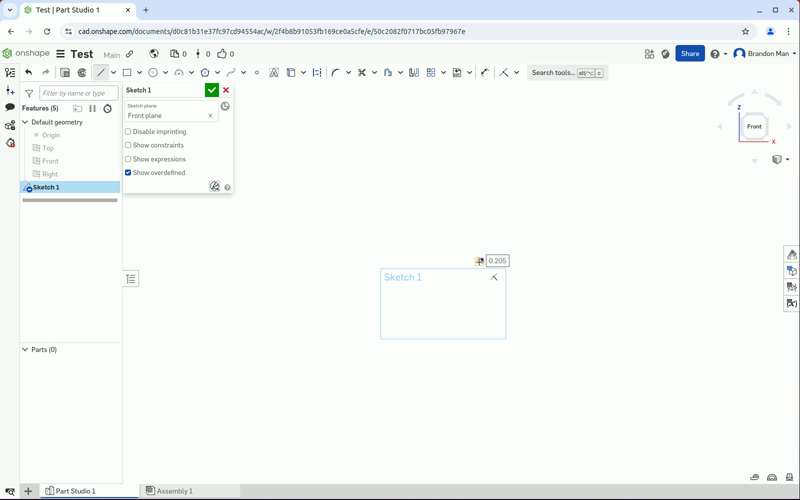
scroll(-6)
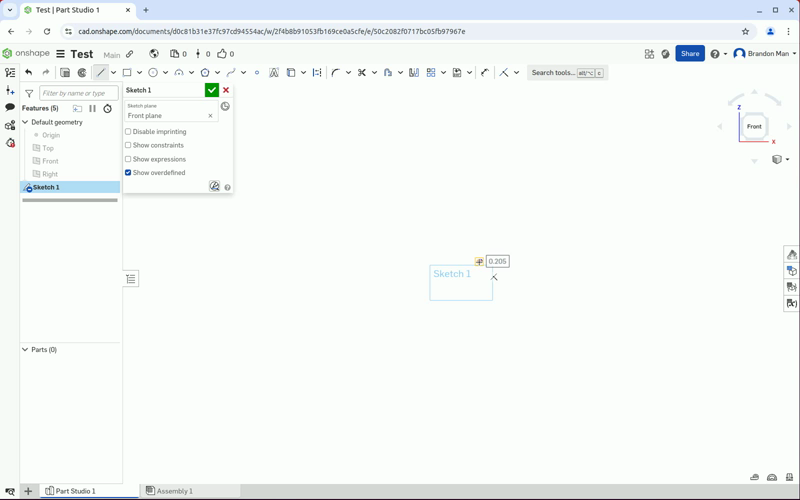
key(esc)
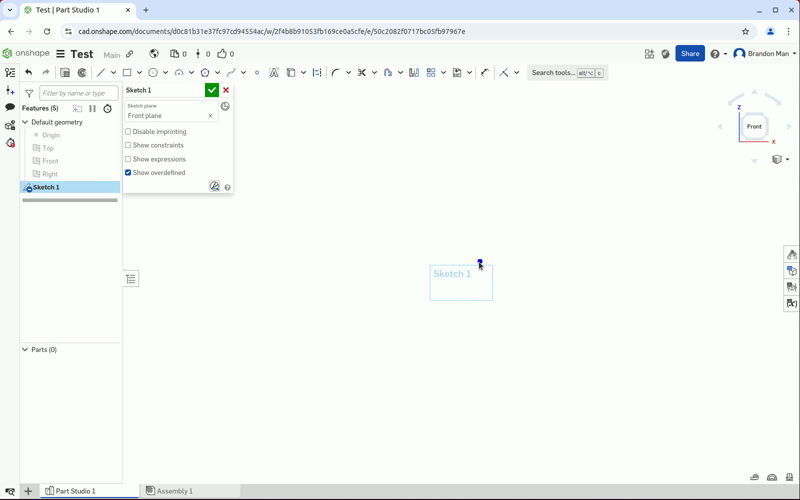
mouse_move(480, 261)
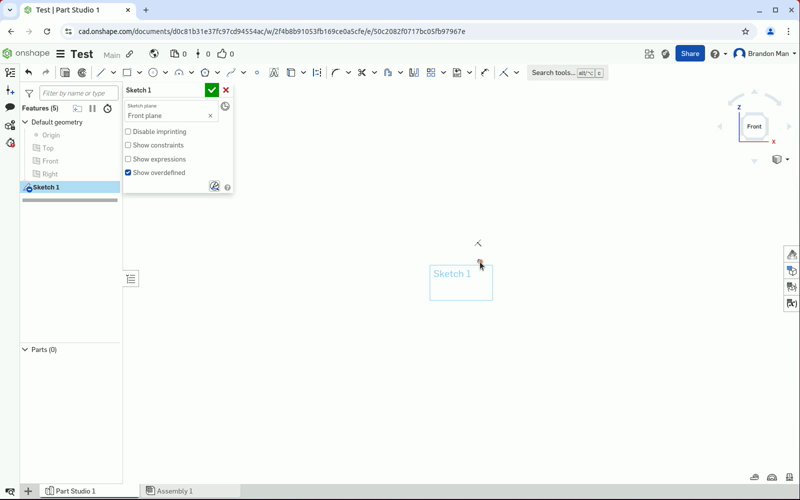
scroll(6)
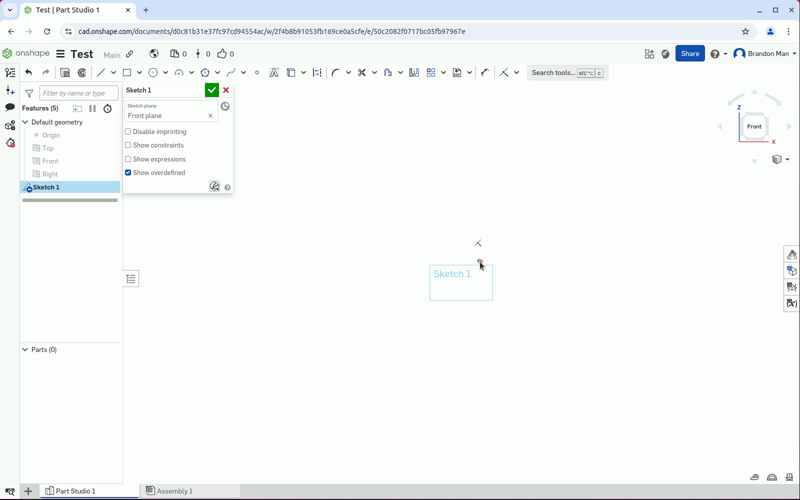
scroll(6)
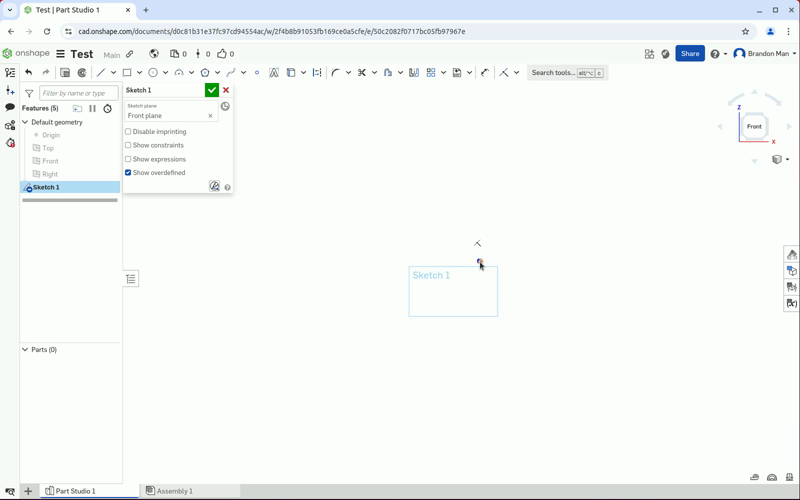
scroll(6)
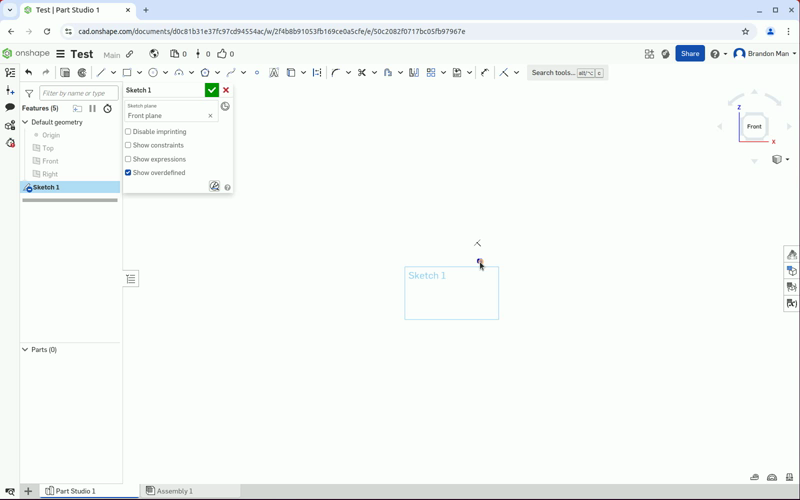
scroll(6)
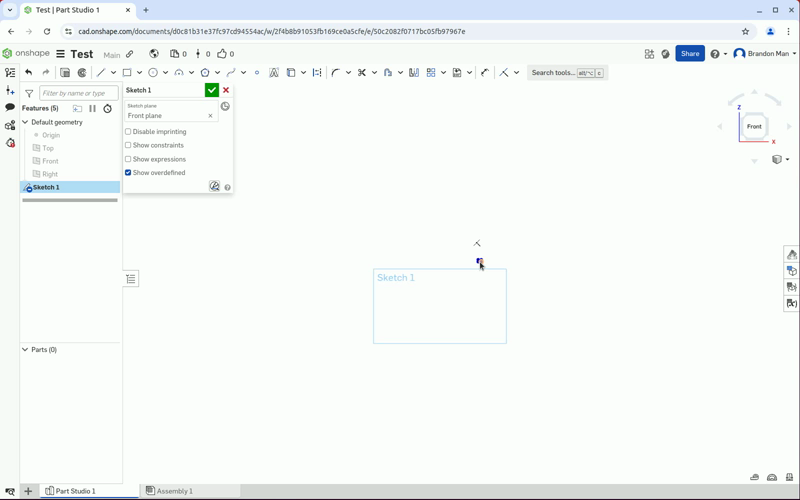
scroll(6)
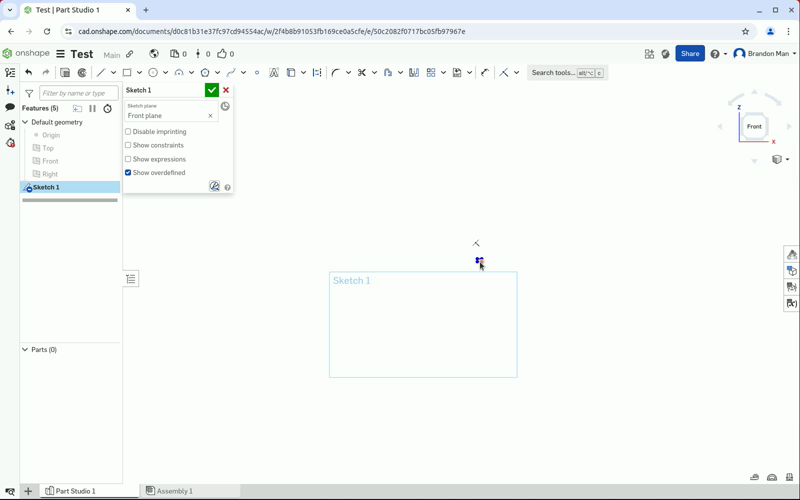
scroll(6)
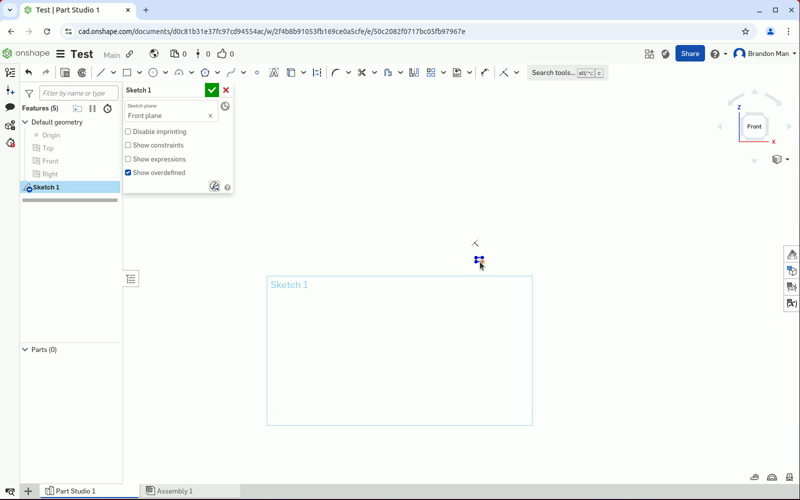
scroll(6)
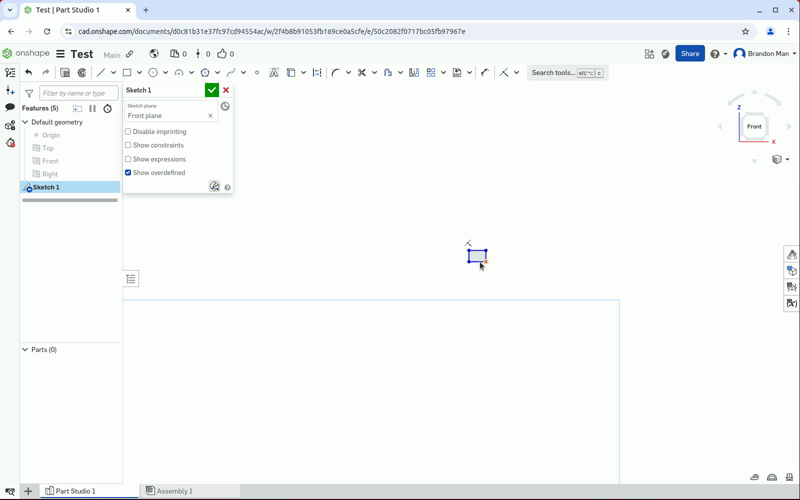
click(480, 261)
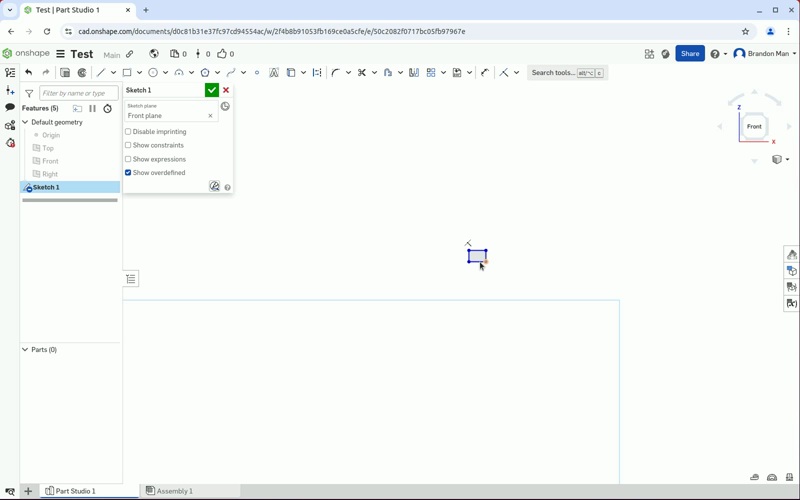
scroll(-6)
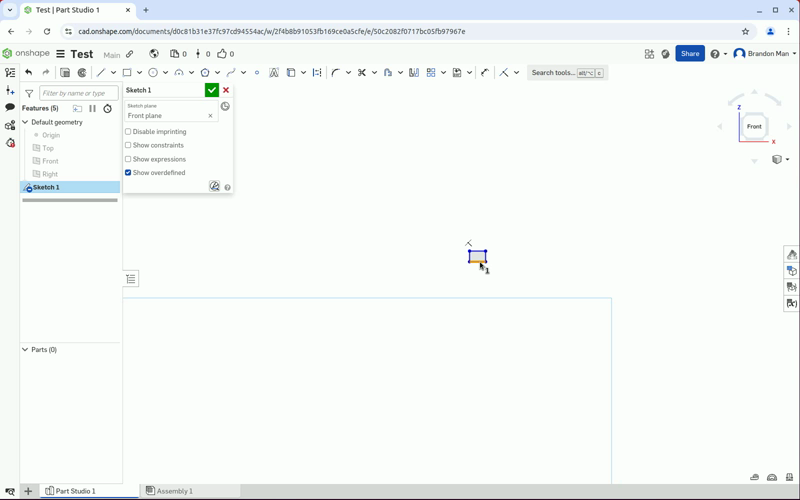
scroll(-6)
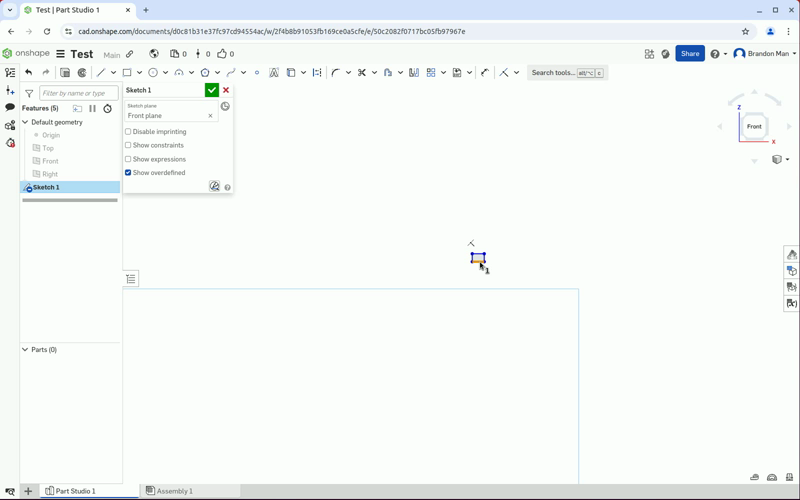
scroll(-6)
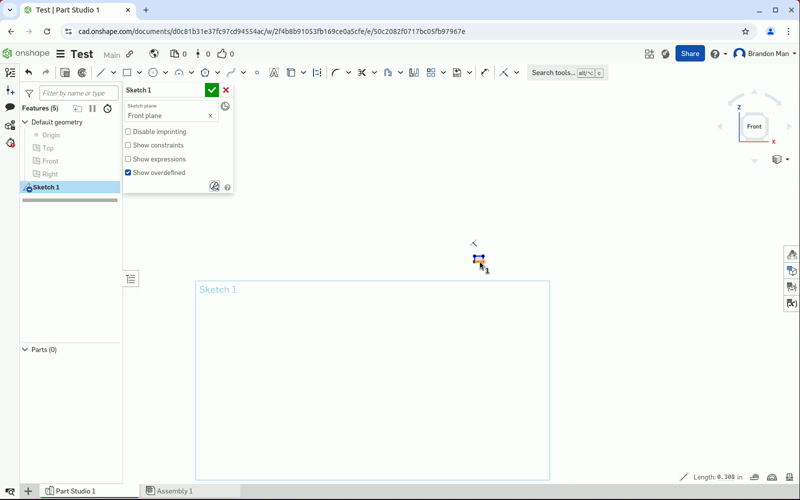
scroll(-6)
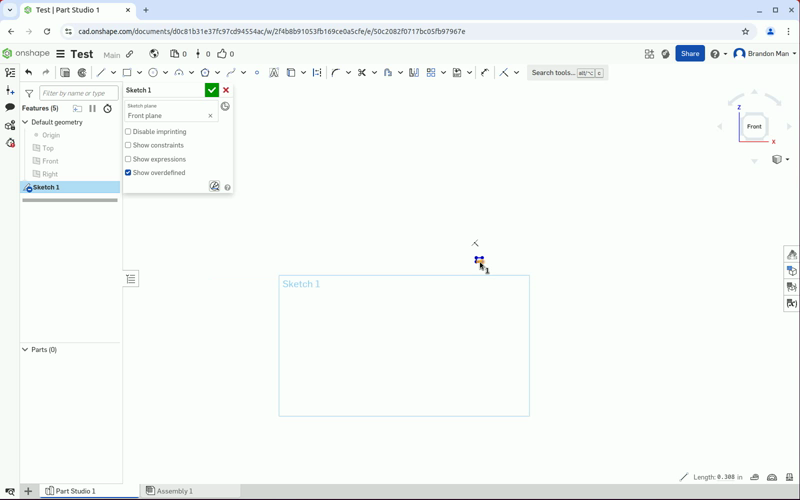
scroll(-6)
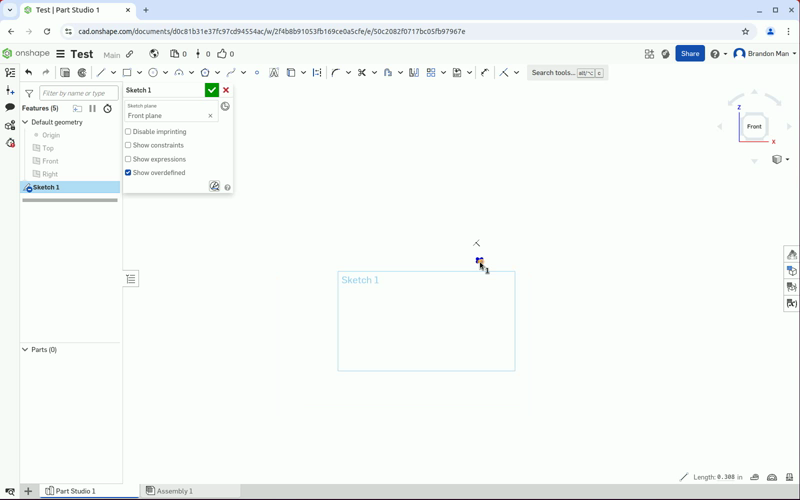
scroll(-6)
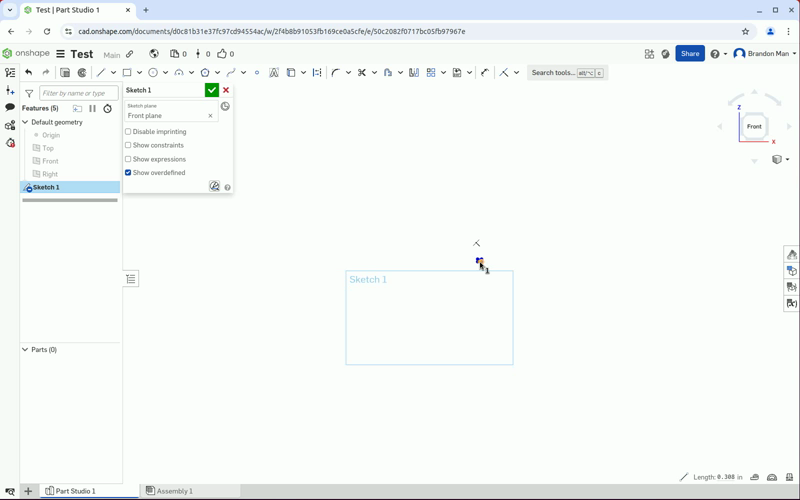
scroll(-6)
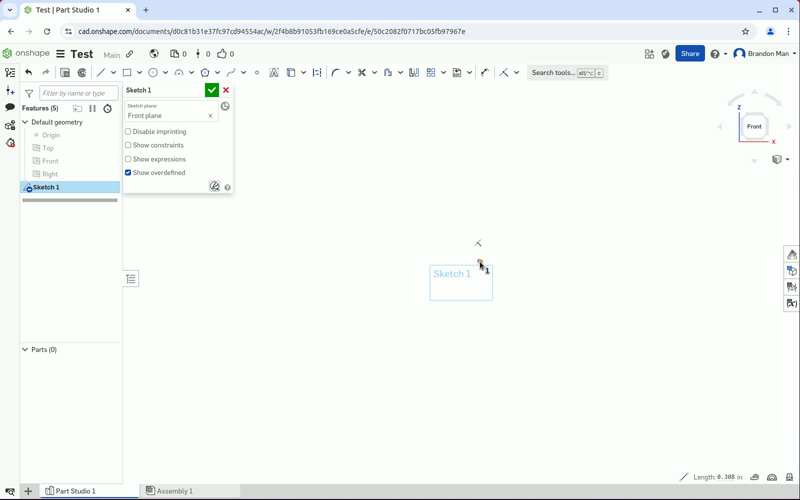
mouse_move(73, 352)
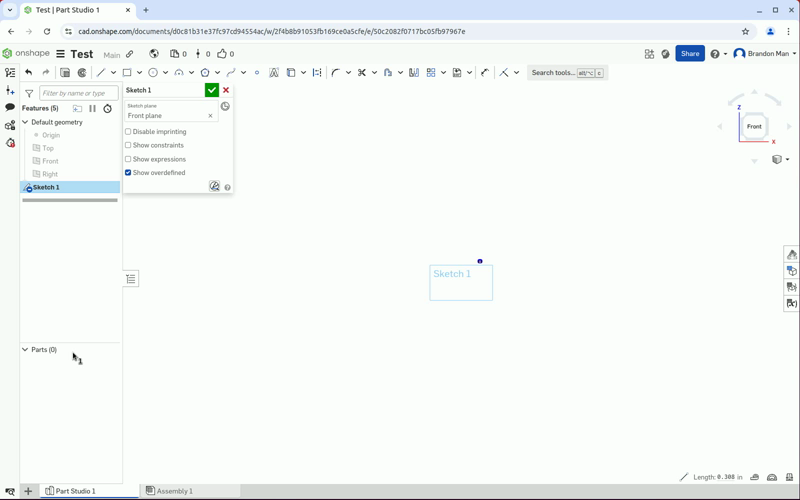
key(shift+y)
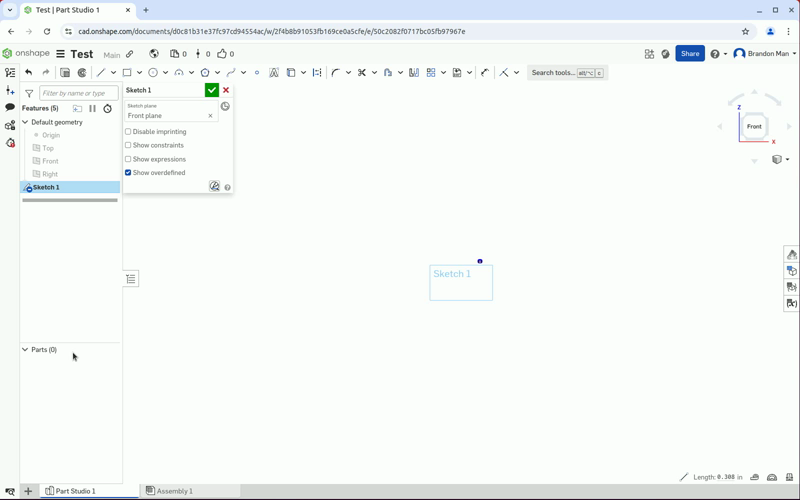
key(shift+e)
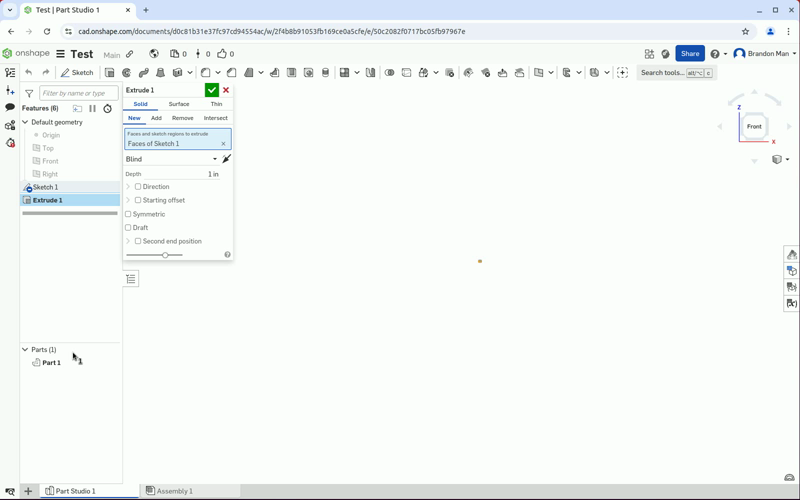
mouse_move(143, 106)
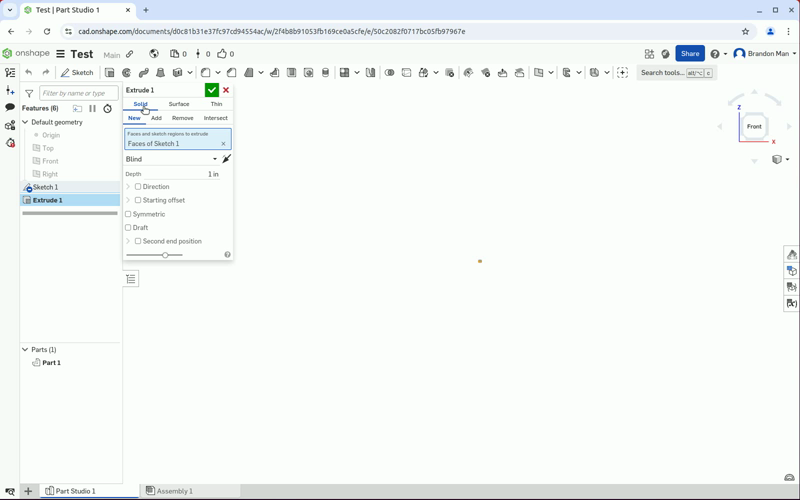
click(143, 106)
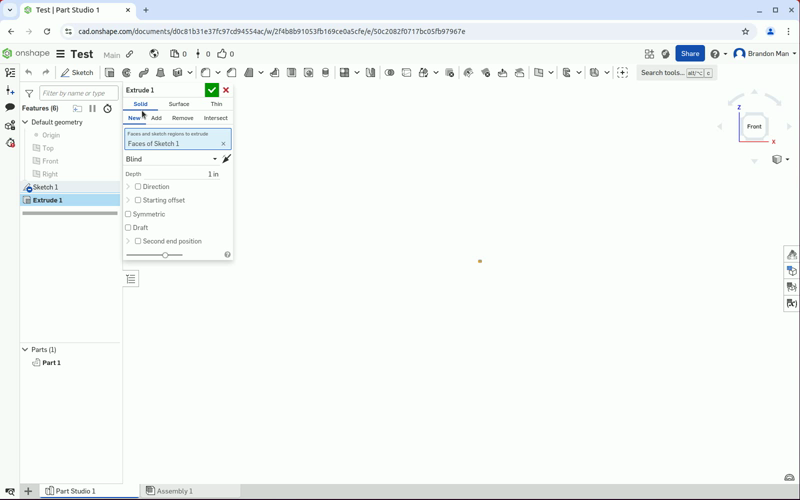
mouse_move(137, 120)
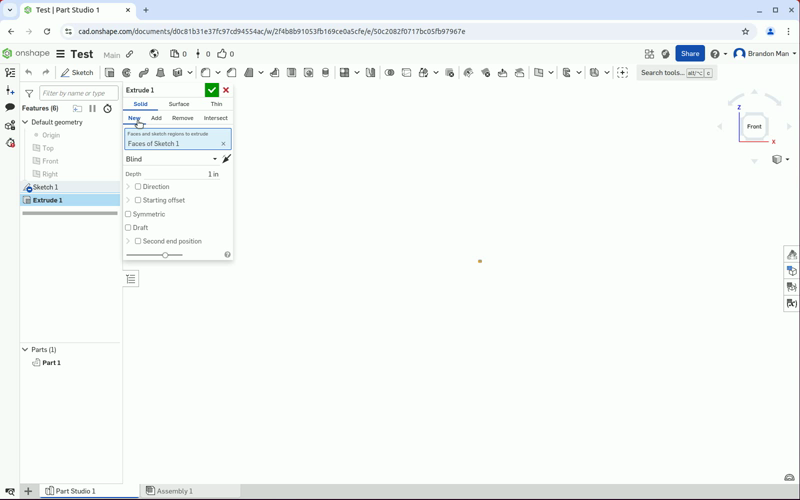
click(137, 120)
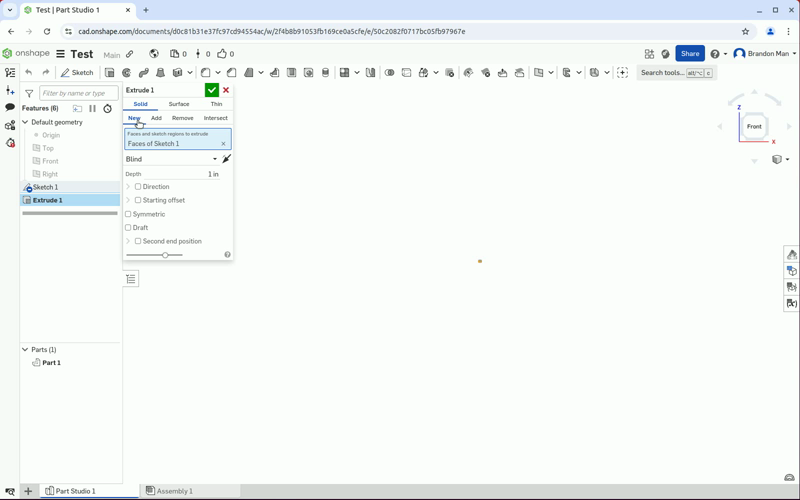
key(tab, 4)
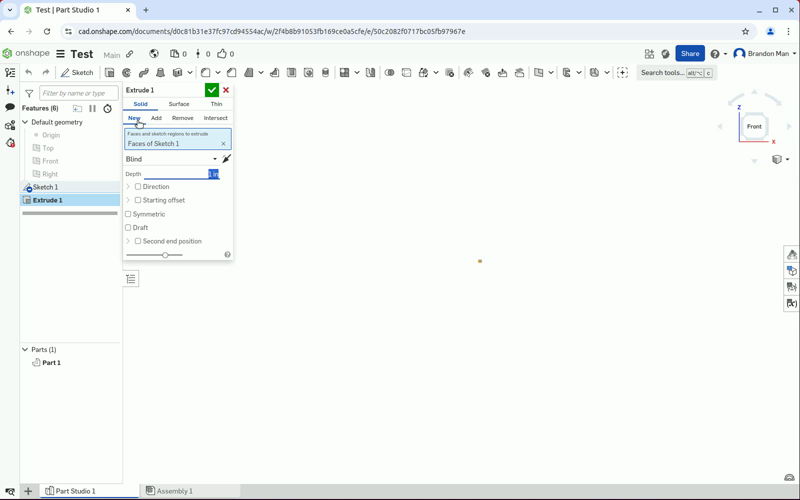
text(23.108)
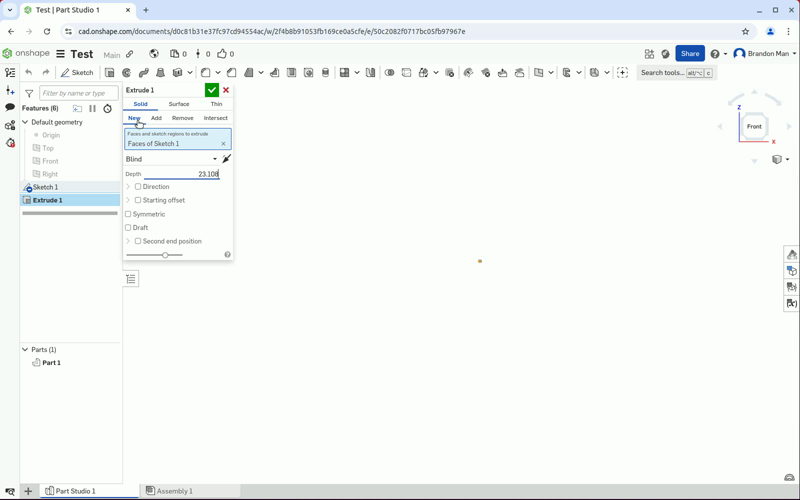
key(enter)
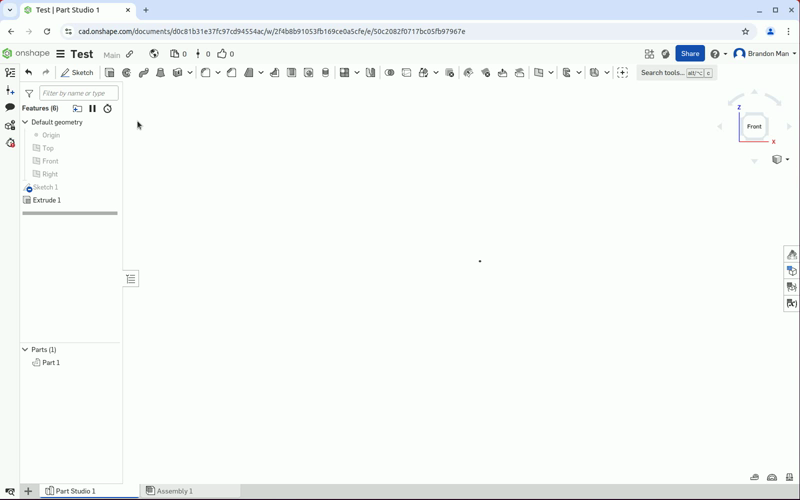
key(shift+h)
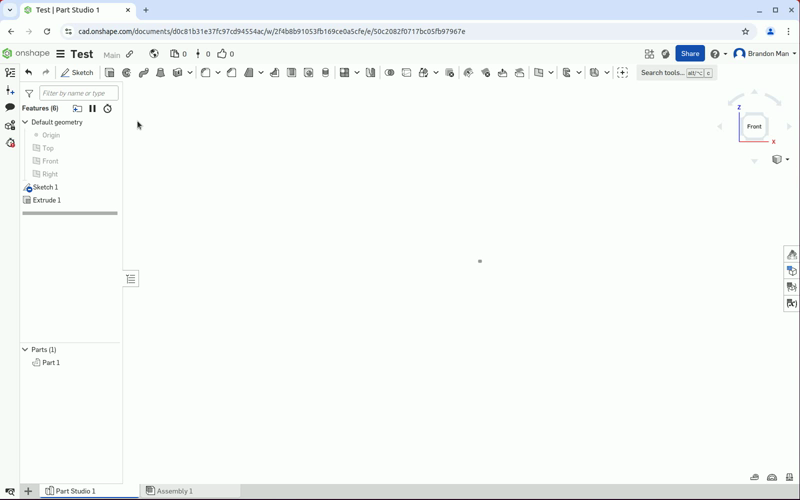
key(shift+h)
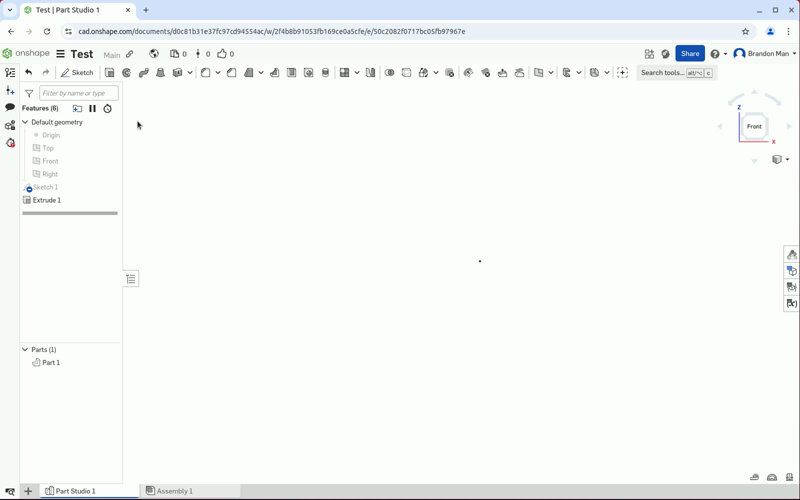
mouse_move(73, 189)
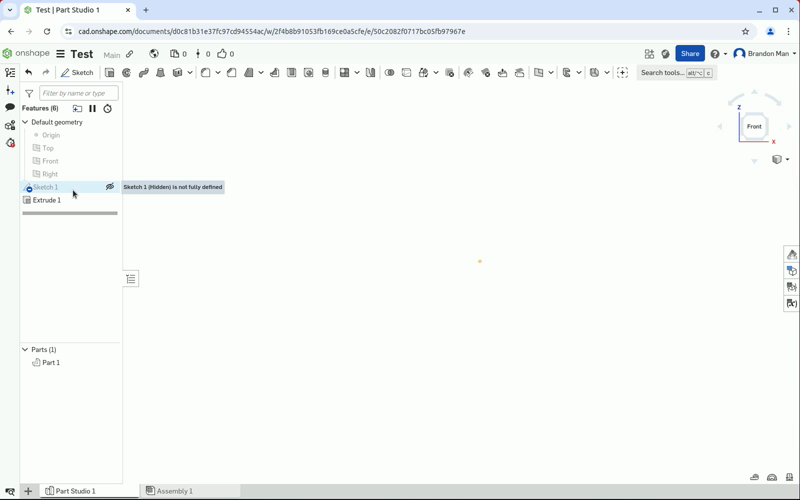
click(73, 189)
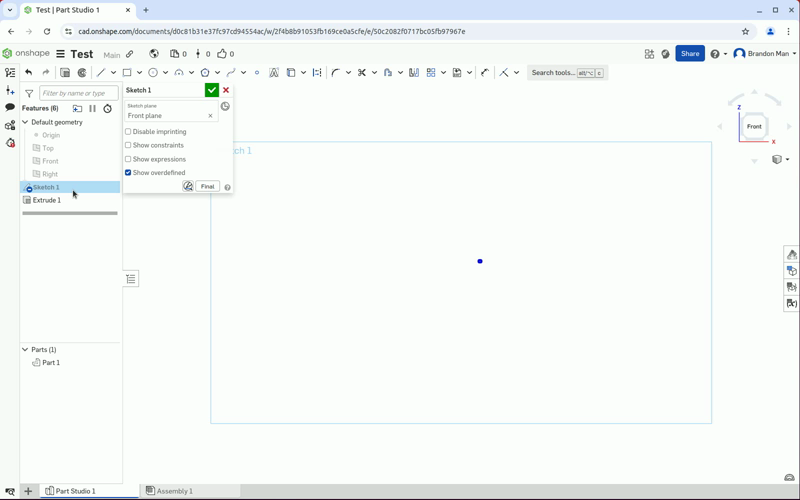
mouse_move(229, 92)
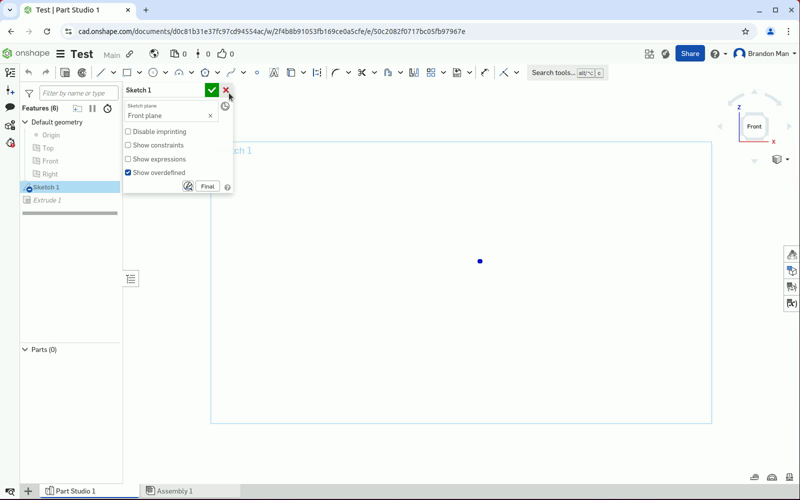
click(229, 92)
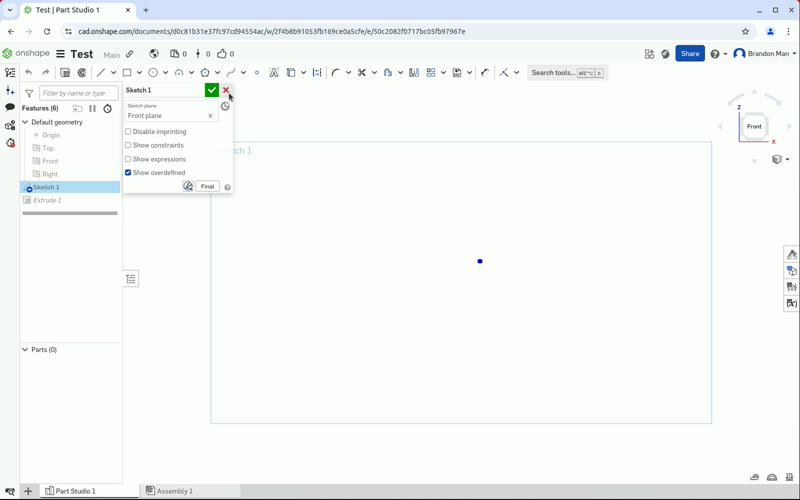
key(shift+s)
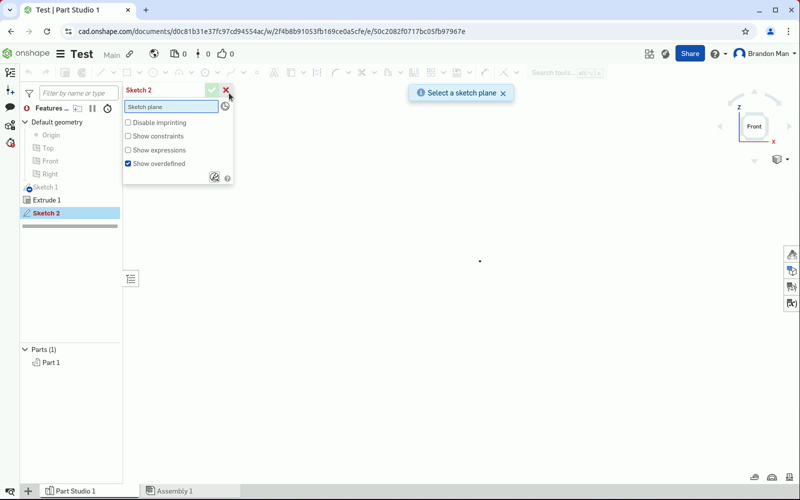
mouse_move(73, 163)
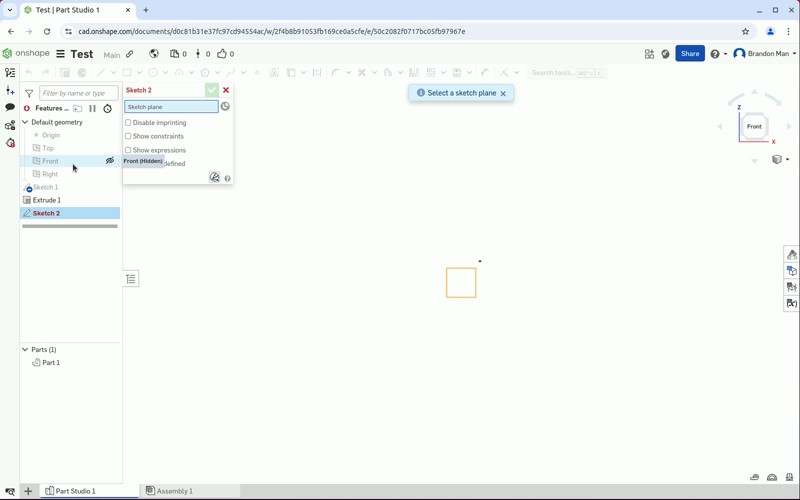
click(73, 163)
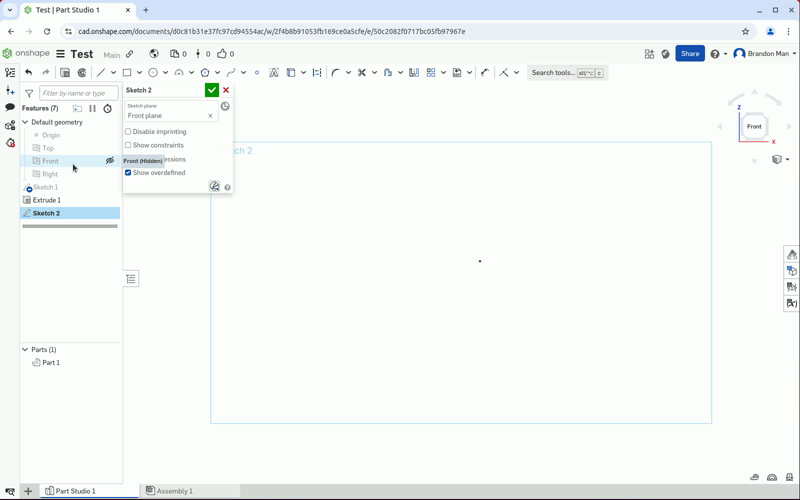
mouse_move(73, 352)
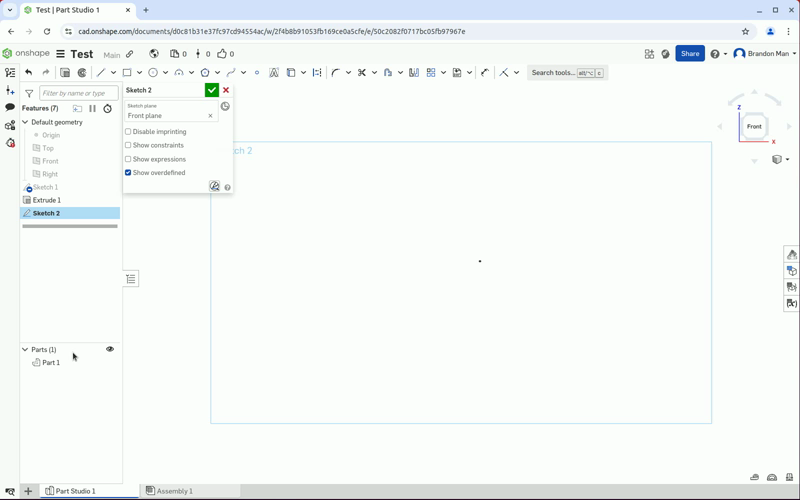
key(y)
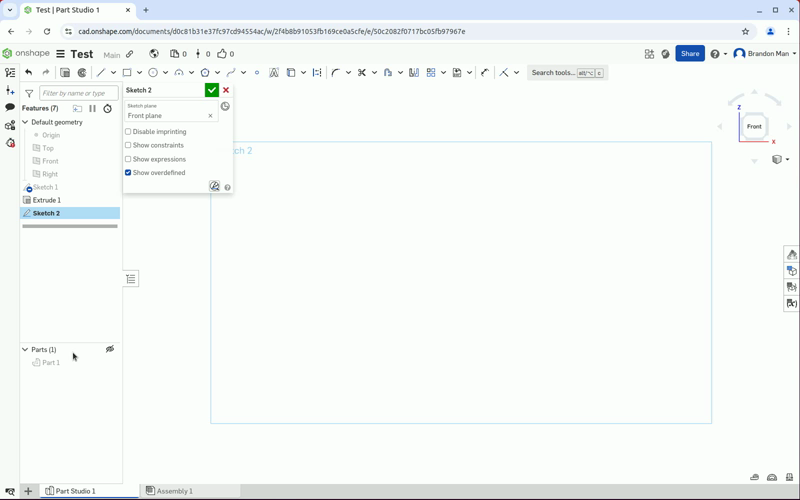
key(l)
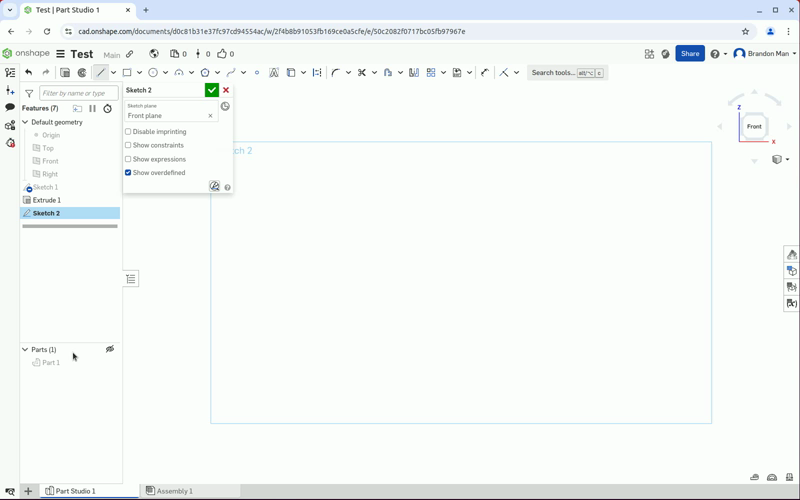
key_down(shift)
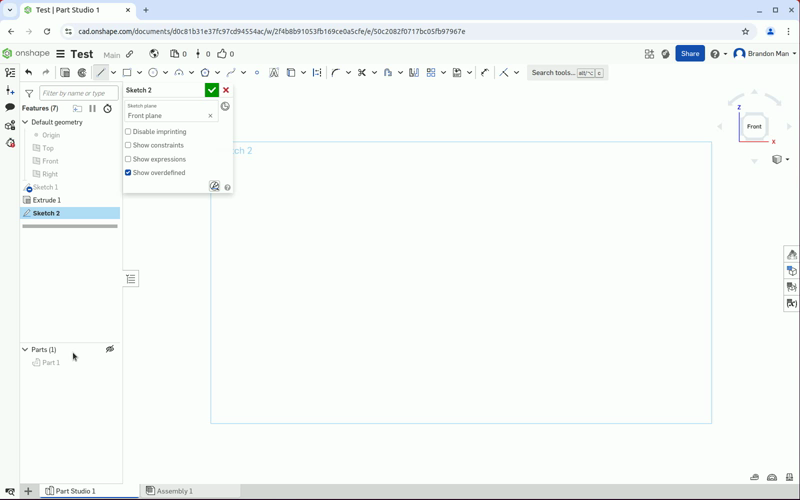
mouse_move(458, 285)
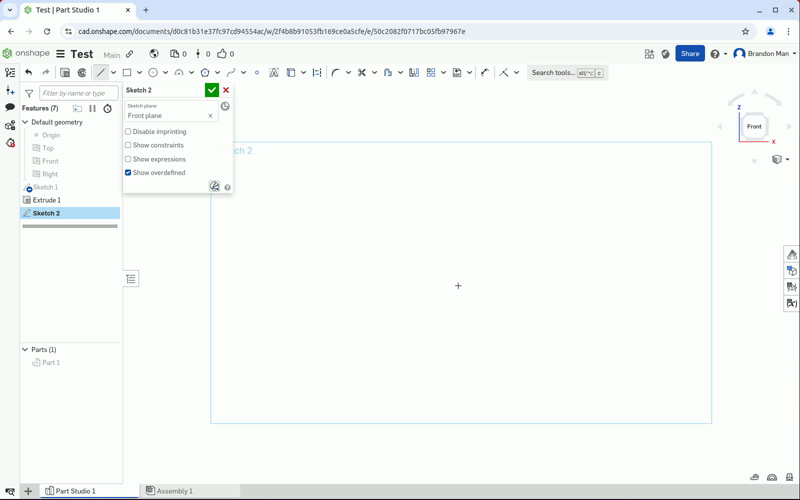
click(458, 285)
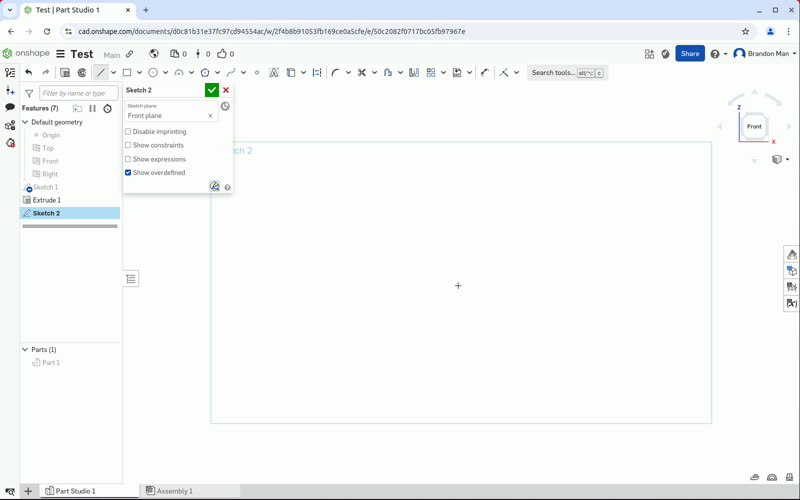
key_up(shift)
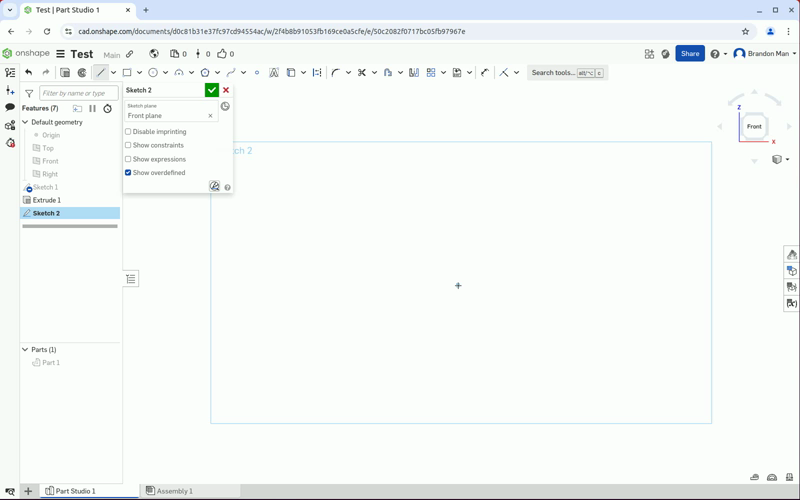
key_down(shift)
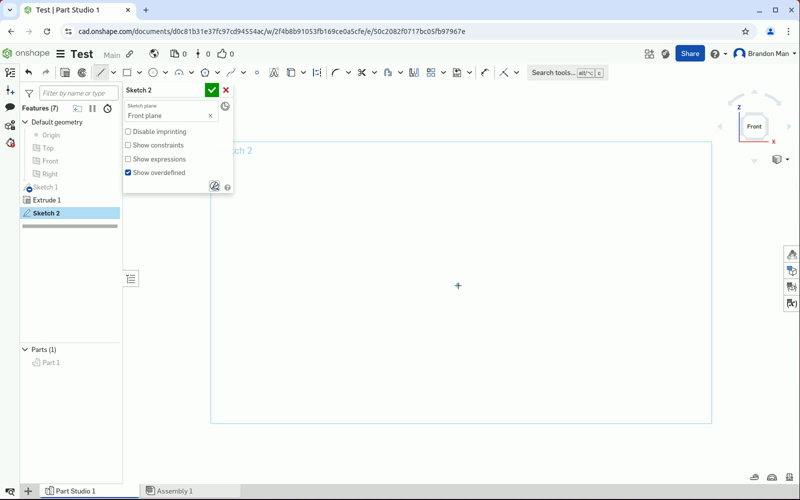
mouse_move(488, 285)
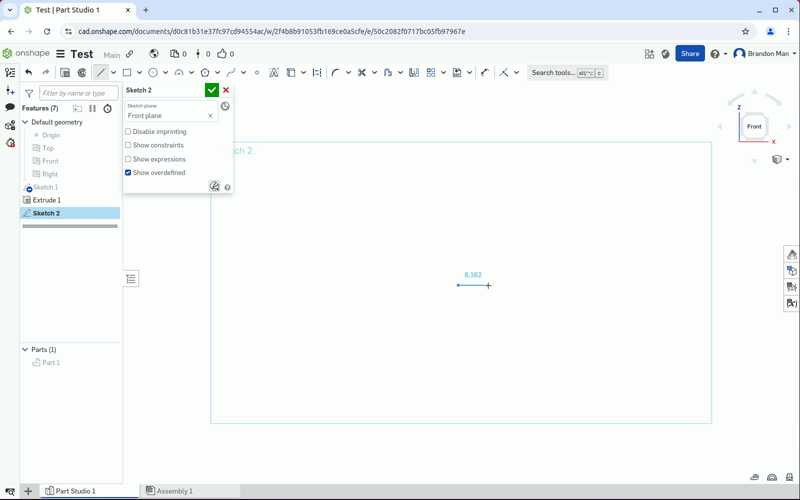
mouse_move(459, 285)
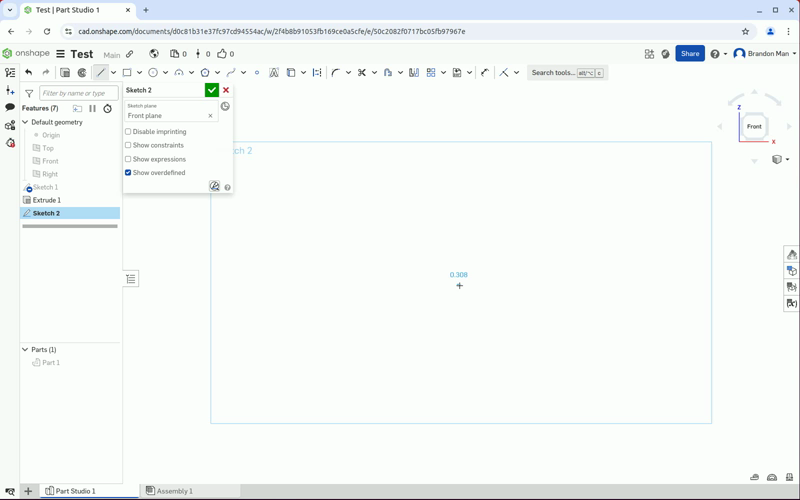
scroll(6)
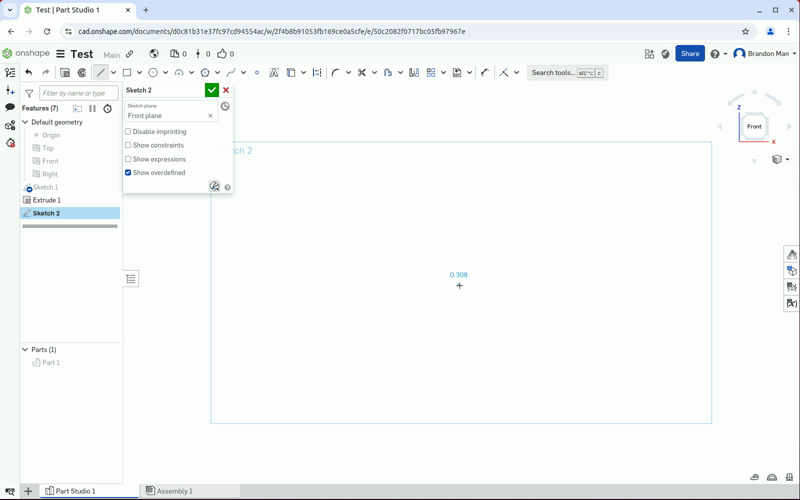
scroll(6)
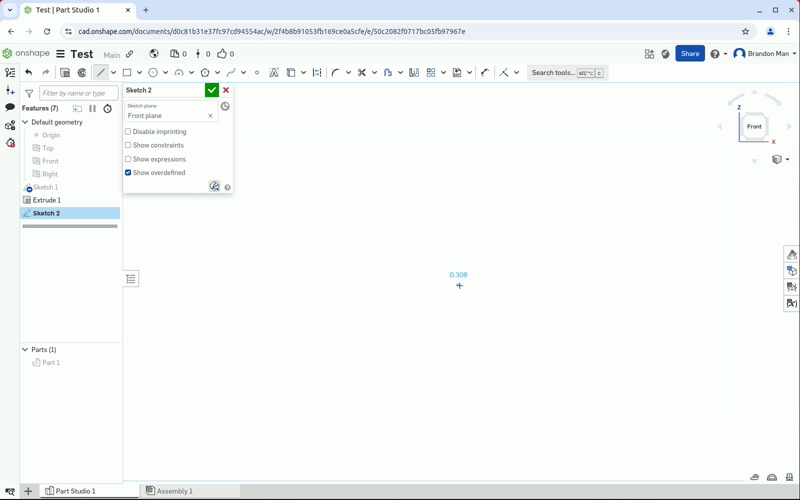
scroll(6)
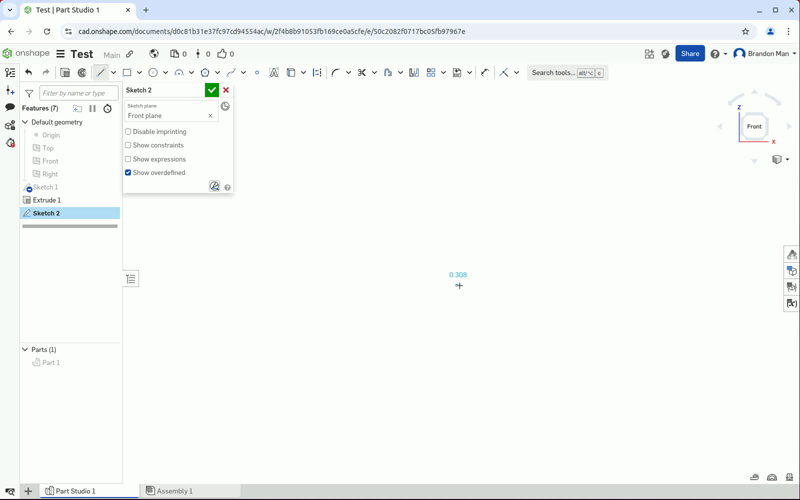
scroll(6)
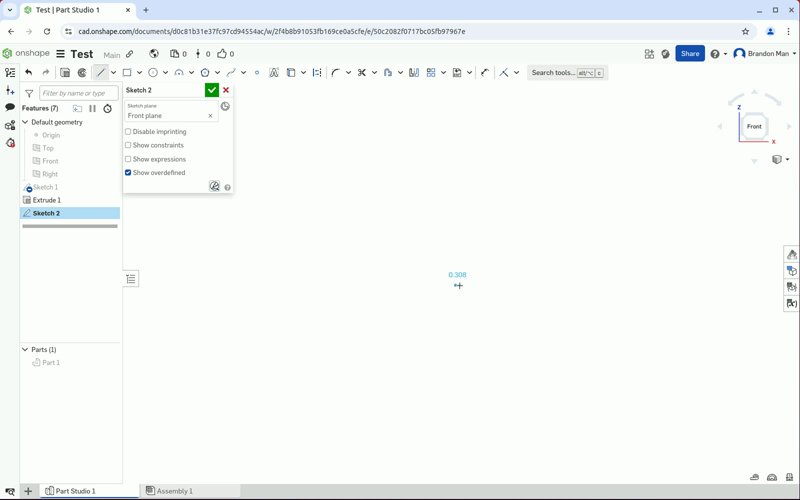
scroll(6)
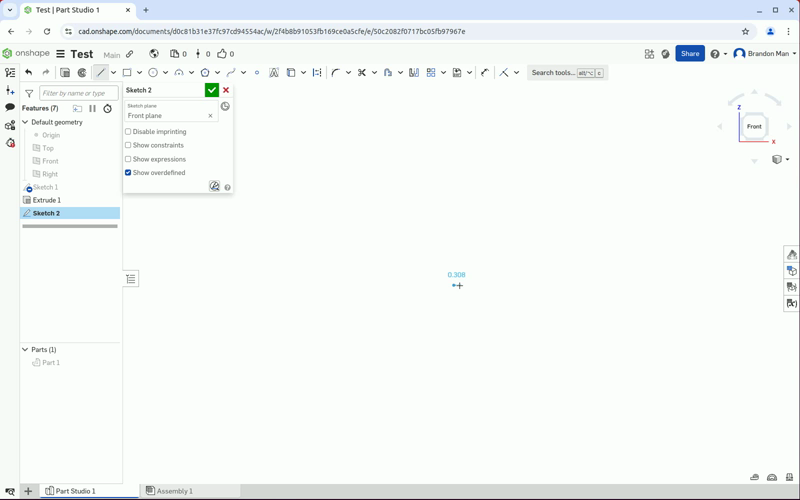
scroll(6)
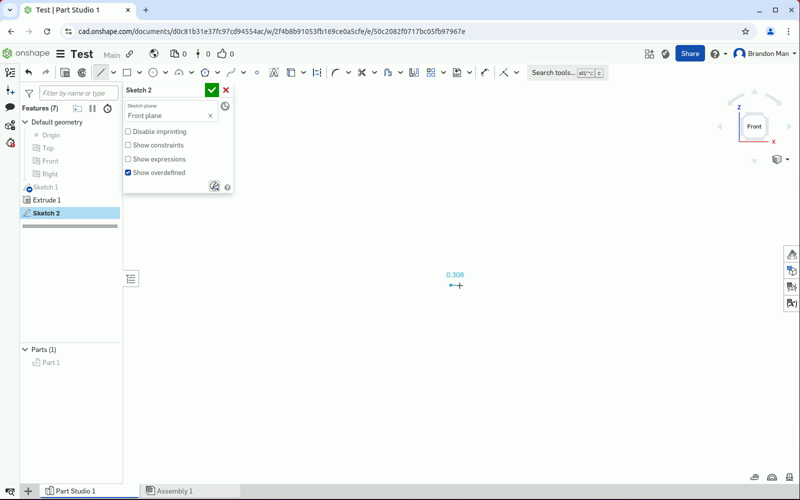
scroll(6)
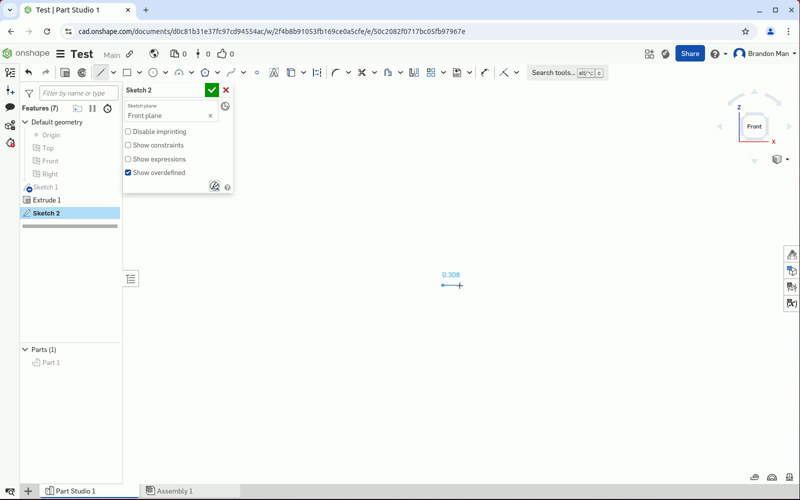
click(459, 285)
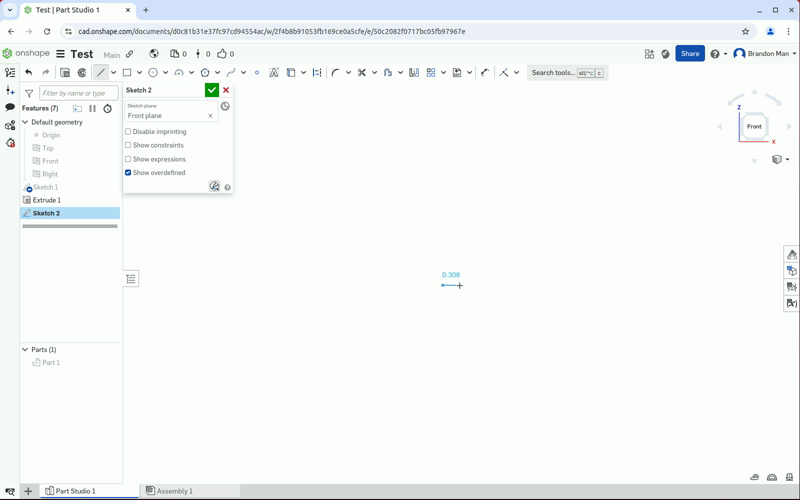
scroll(-6)
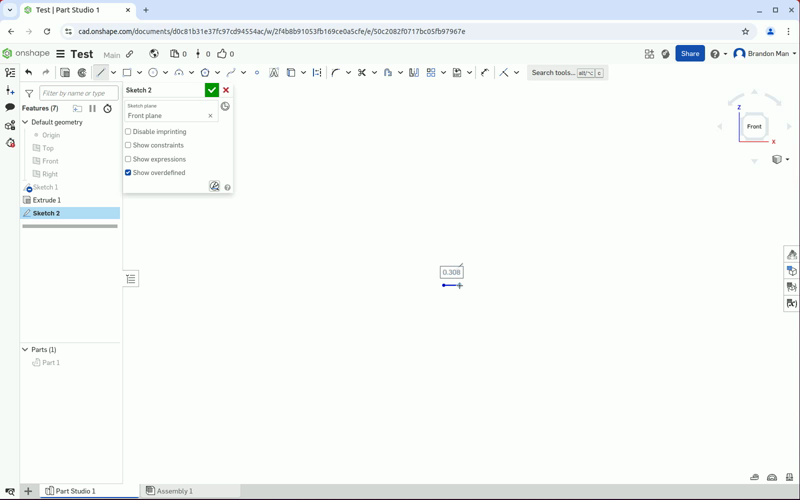
scroll(-6)
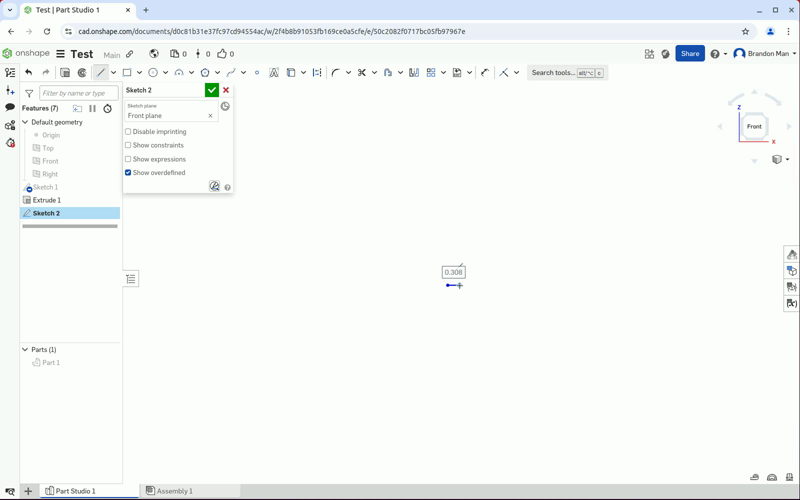
scroll(-6)
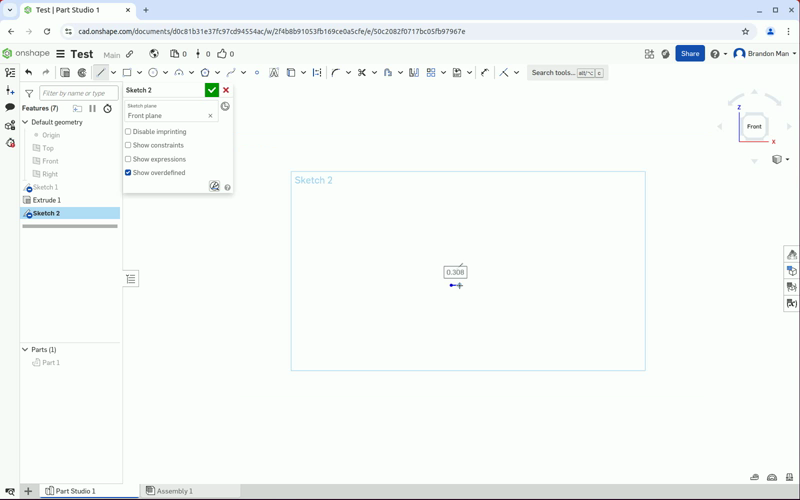
scroll(-6)
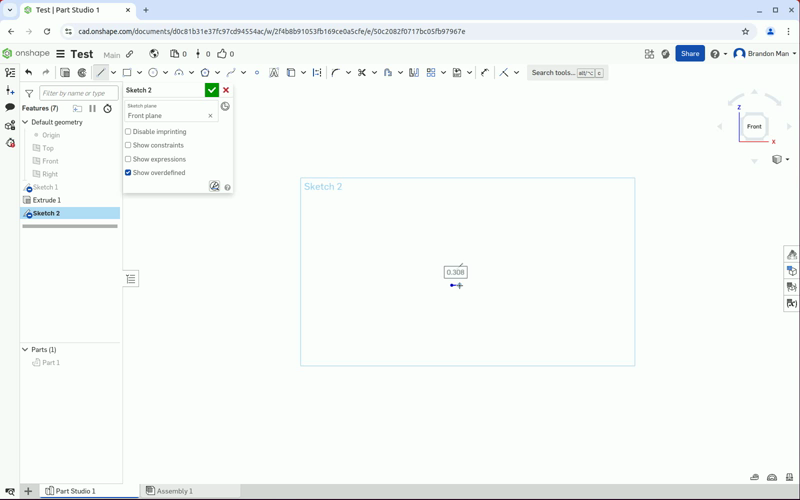
scroll(-6)
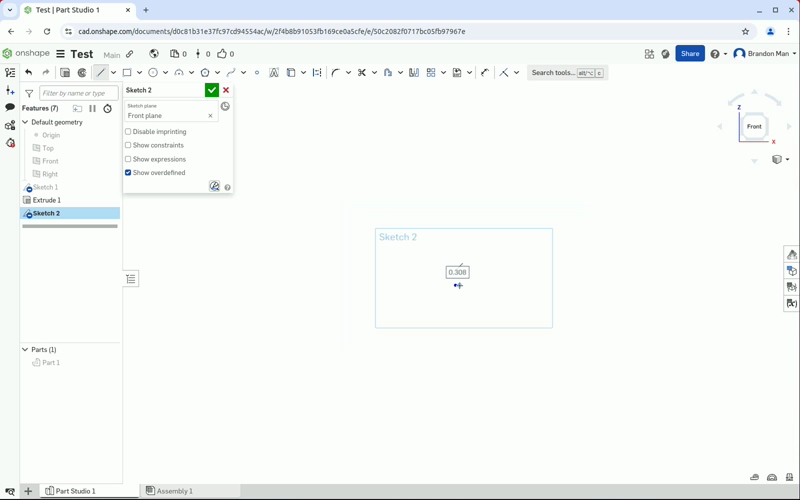
scroll(-6)
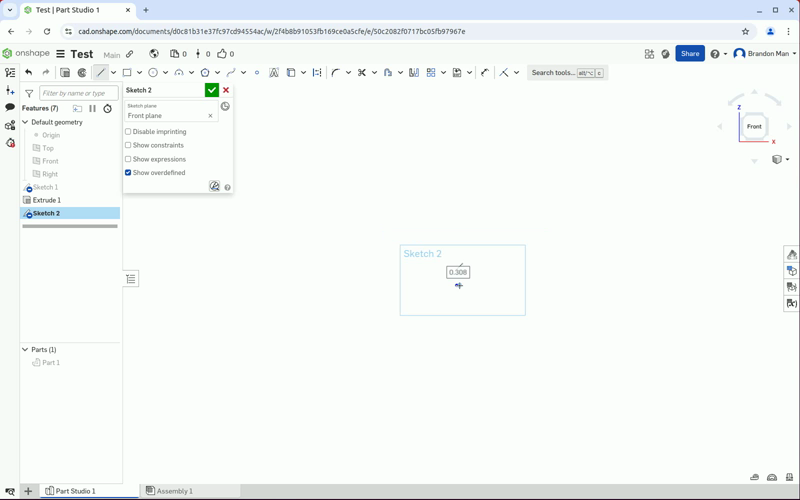
scroll(-6)
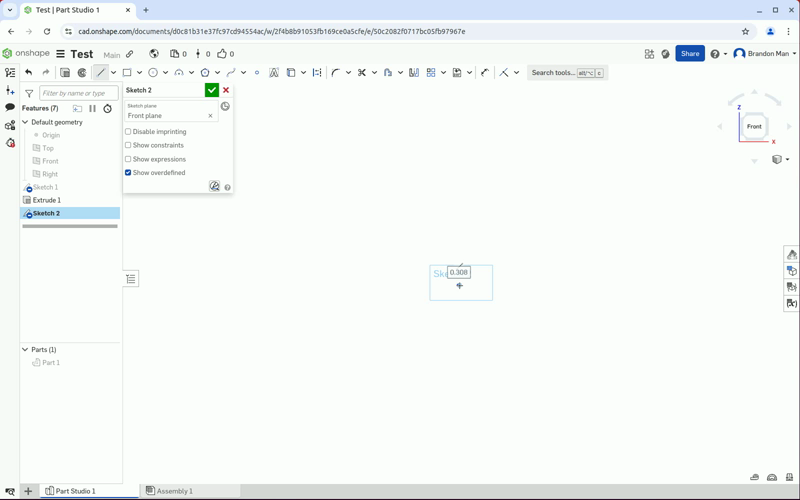
key_up(shift)
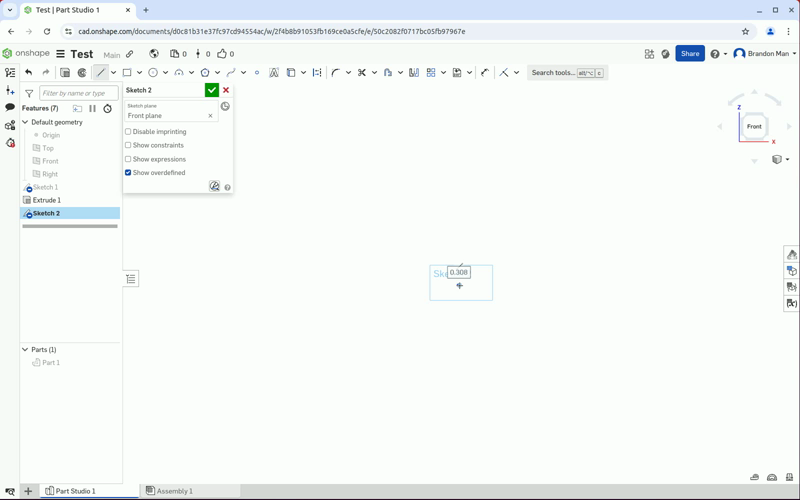
key_down(shift)
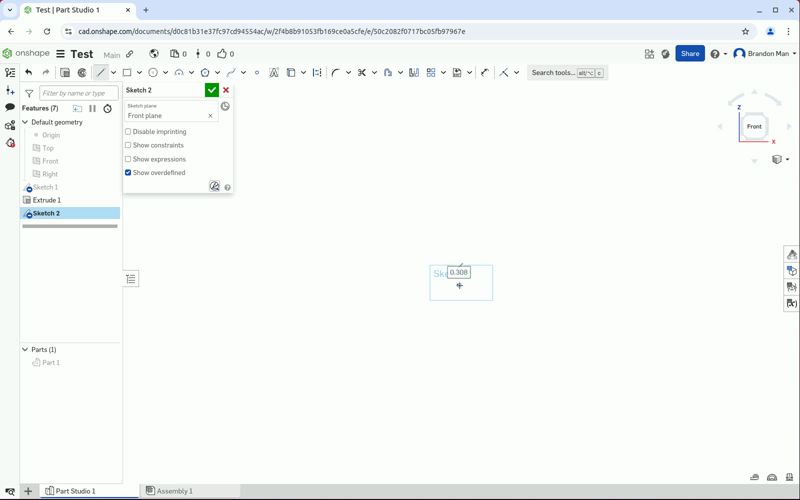
mouse_move(489, 285)
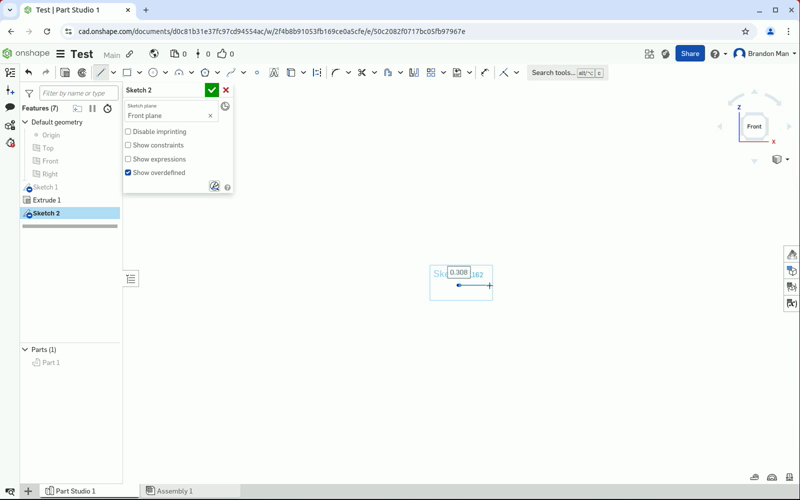
mouse_move(459, 284)
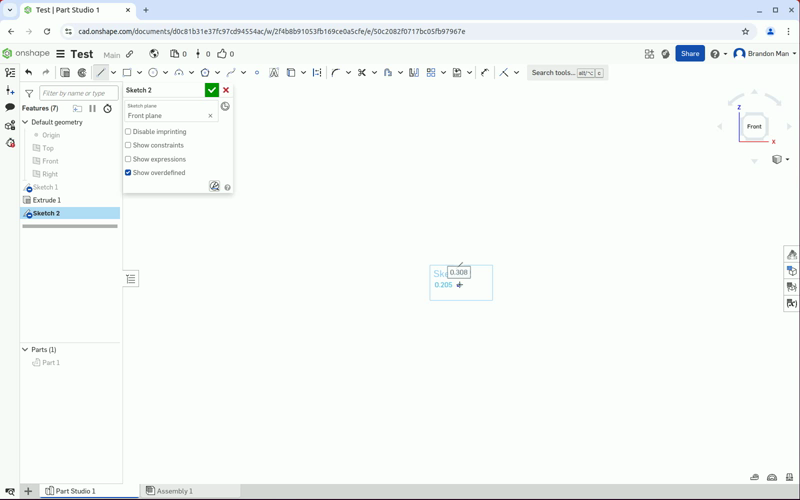
scroll(6)
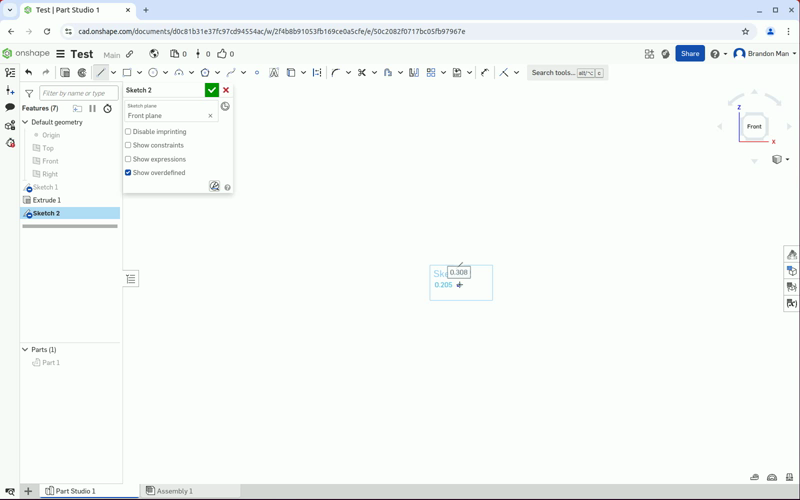
scroll(6)
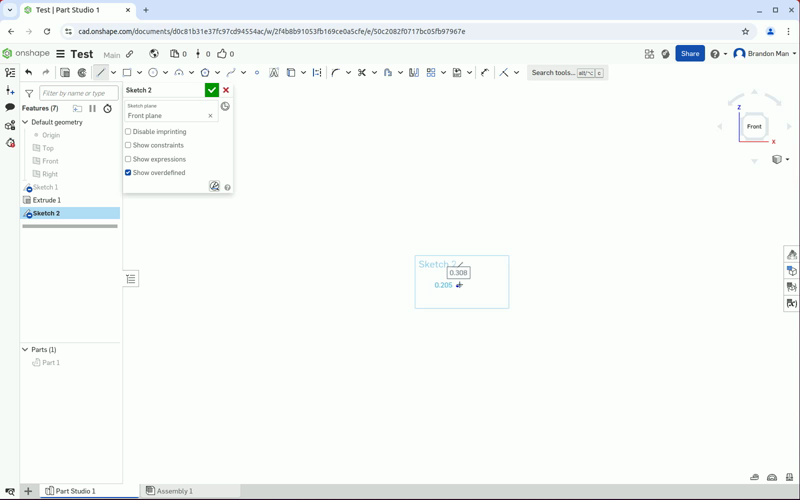
scroll(6)
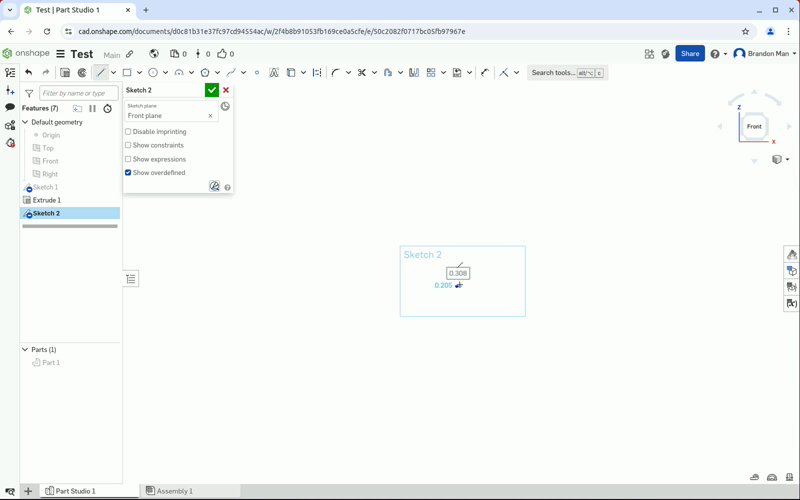
scroll(6)
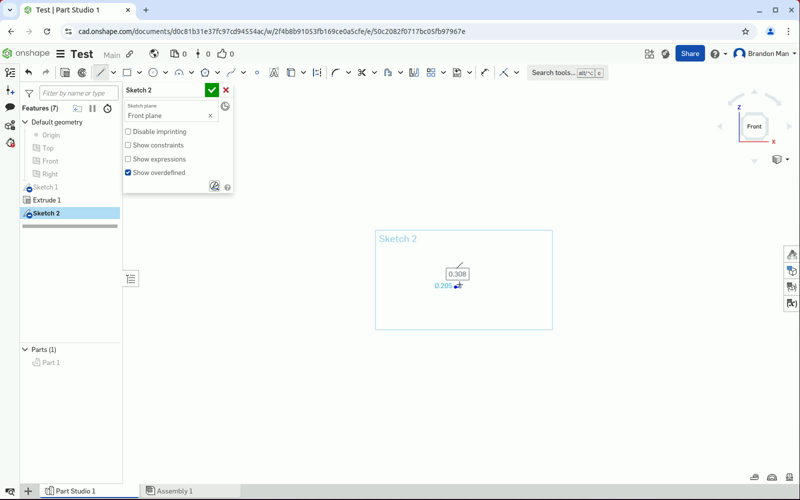
scroll(6)
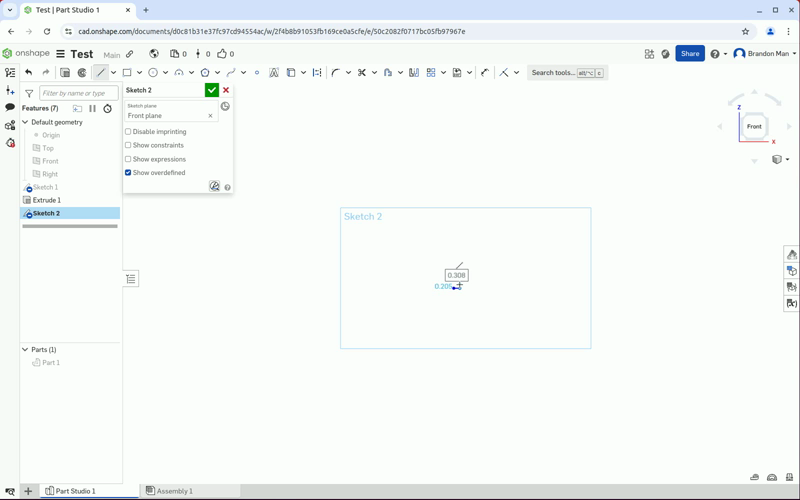
scroll(6)
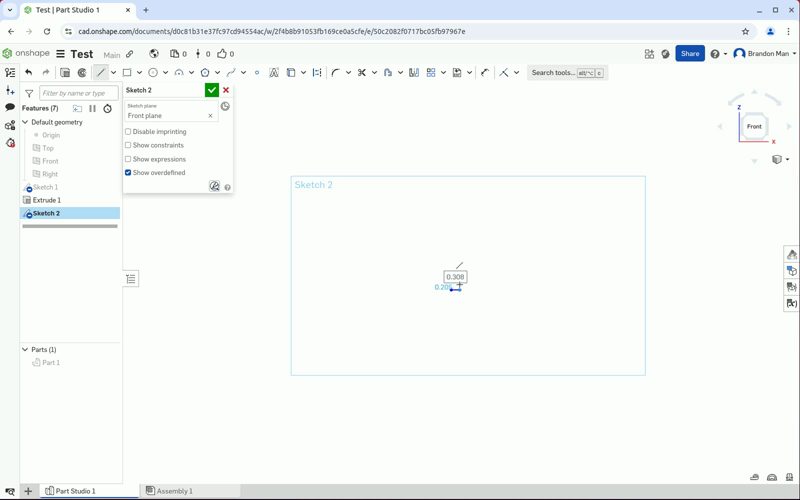
scroll(6)
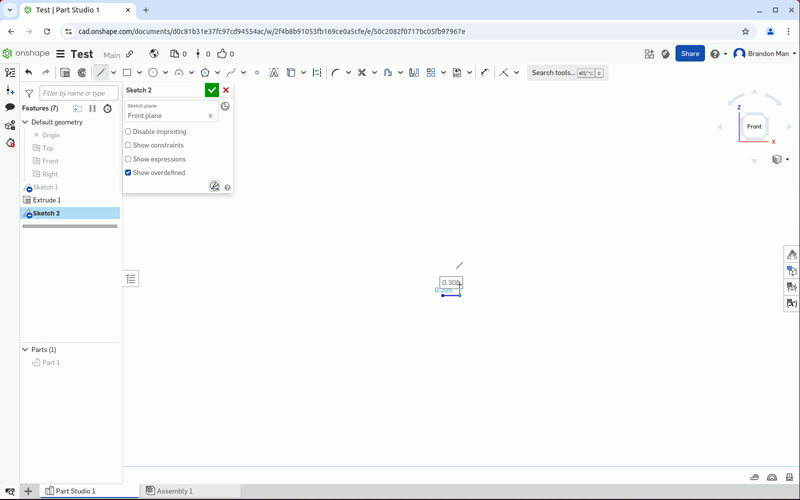
click(459, 284)
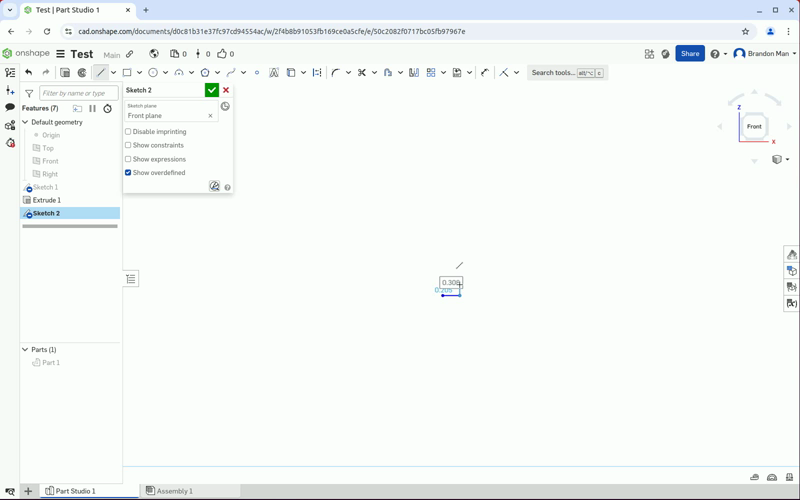
scroll(-6)
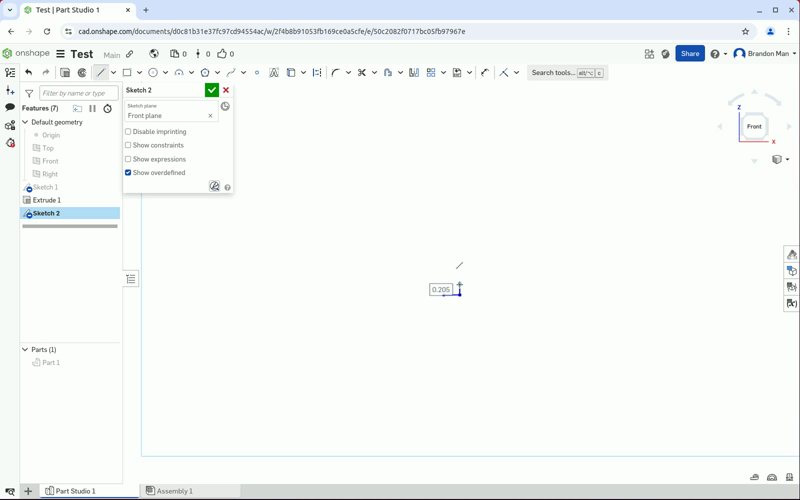
scroll(-6)
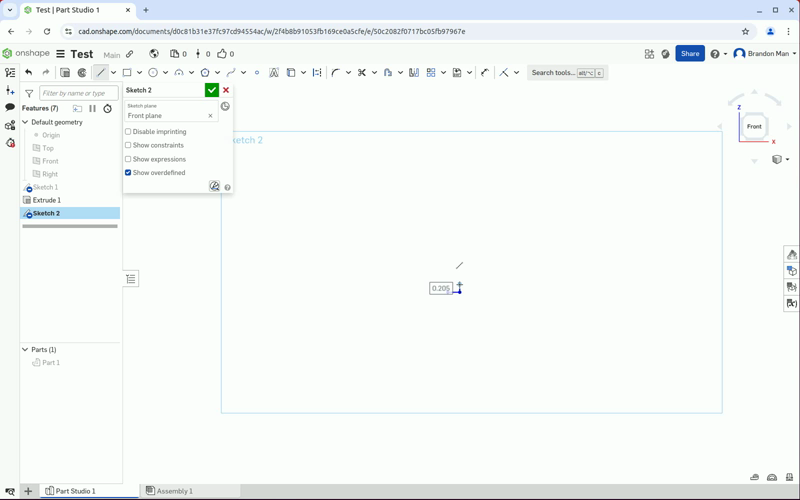
scroll(-6)
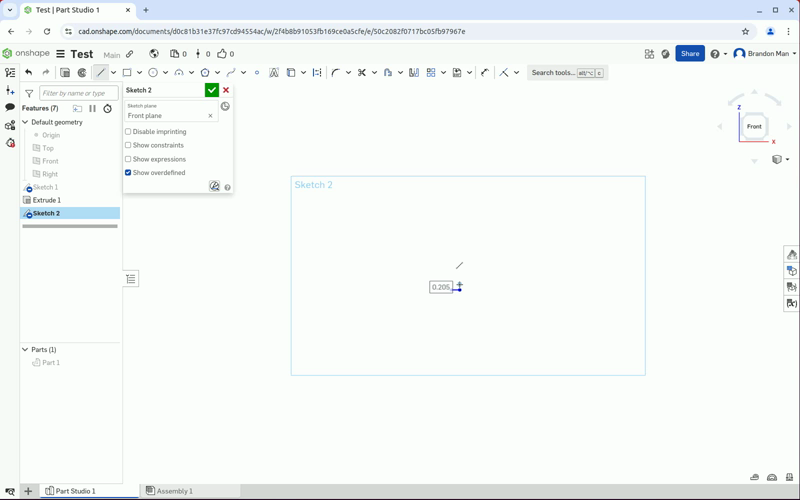
scroll(-6)
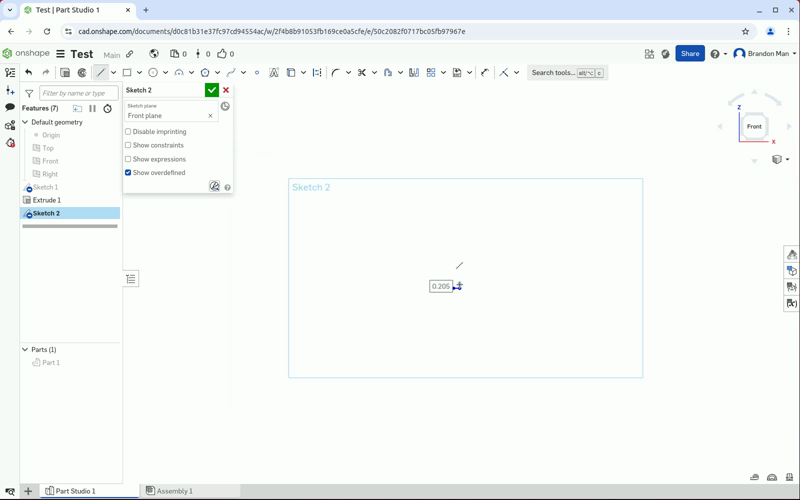
scroll(-6)
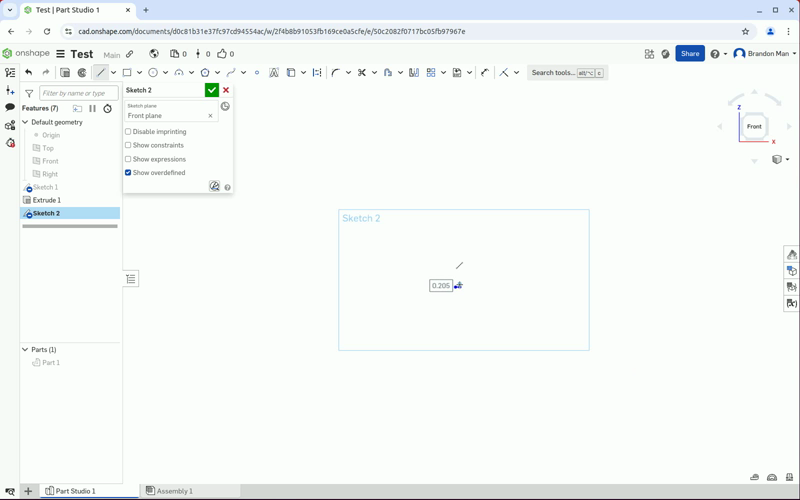
scroll(-6)
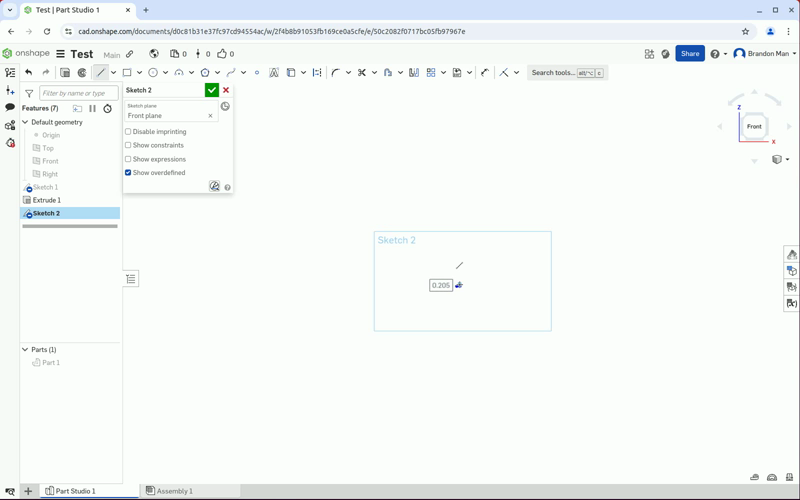
scroll(-6)
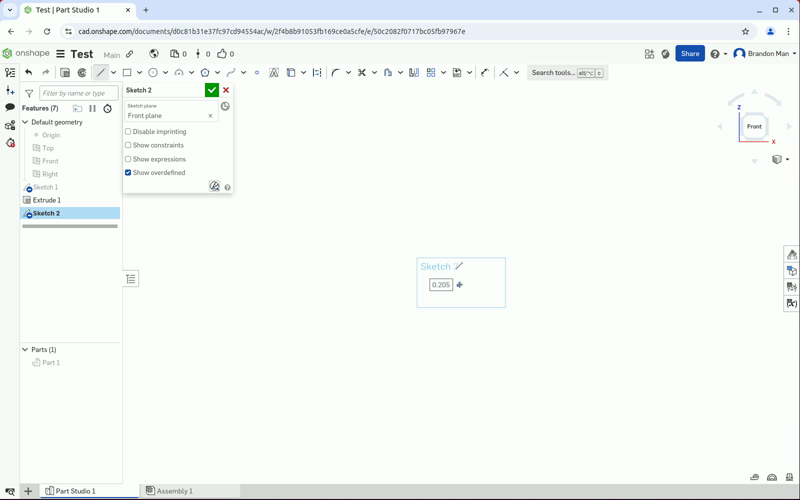
key_up(shift)
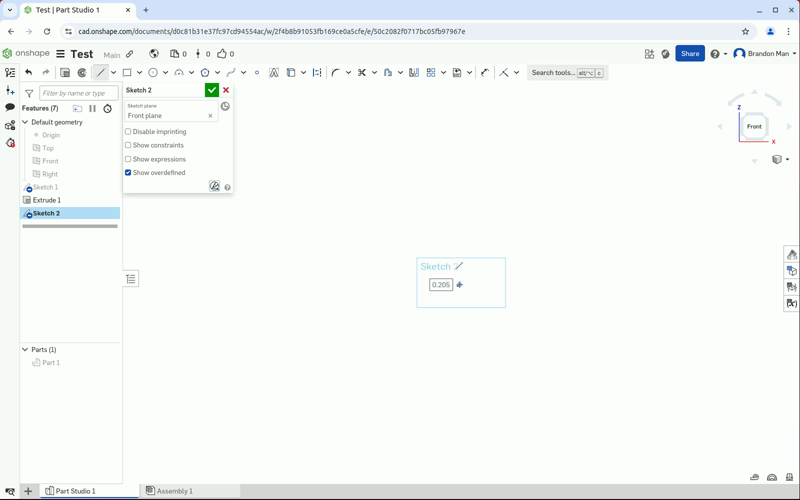
key_down(shift)
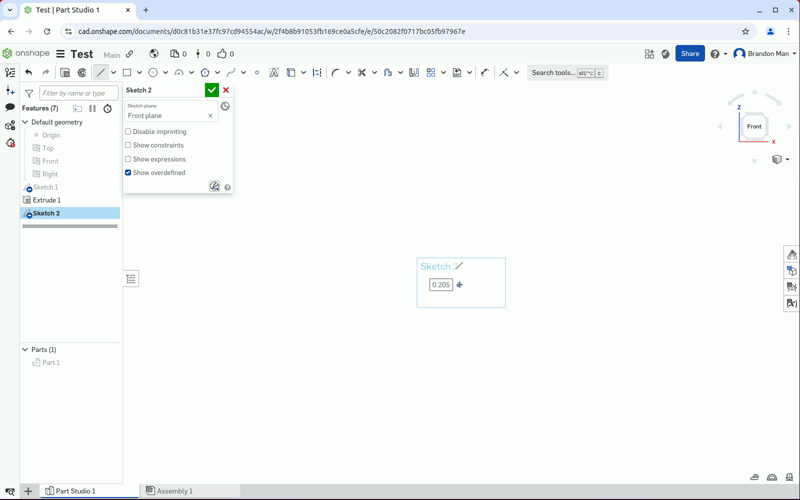
mouse_move(489, 284)
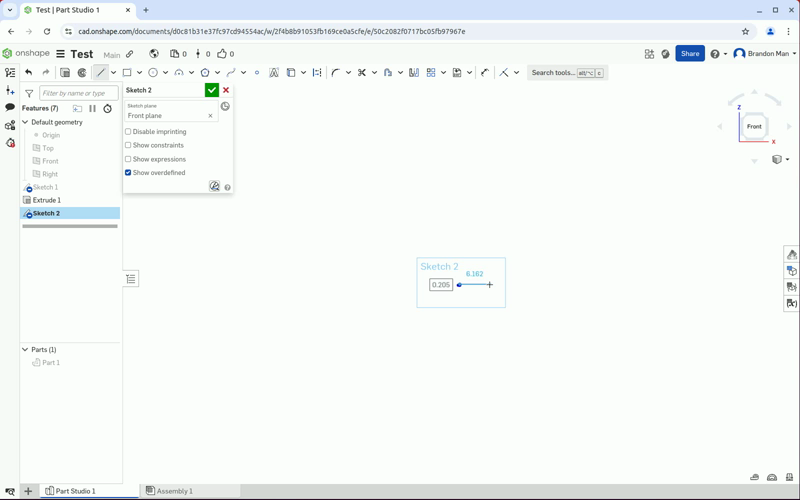
mouse_move(458, 284)
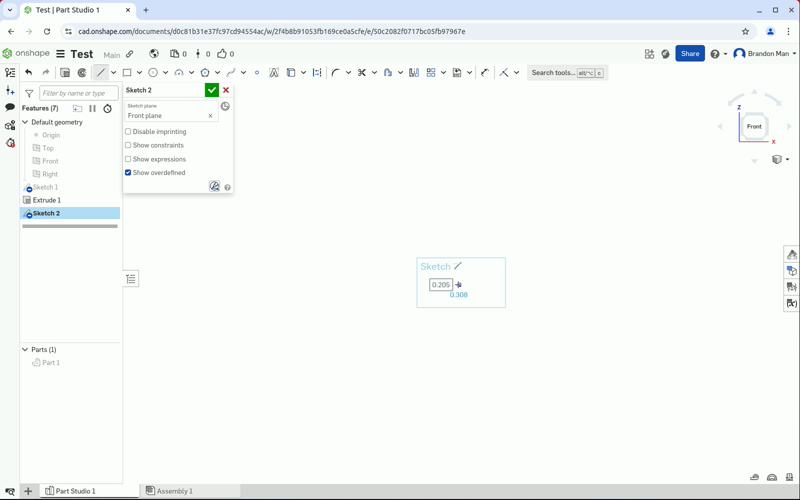
scroll(6)
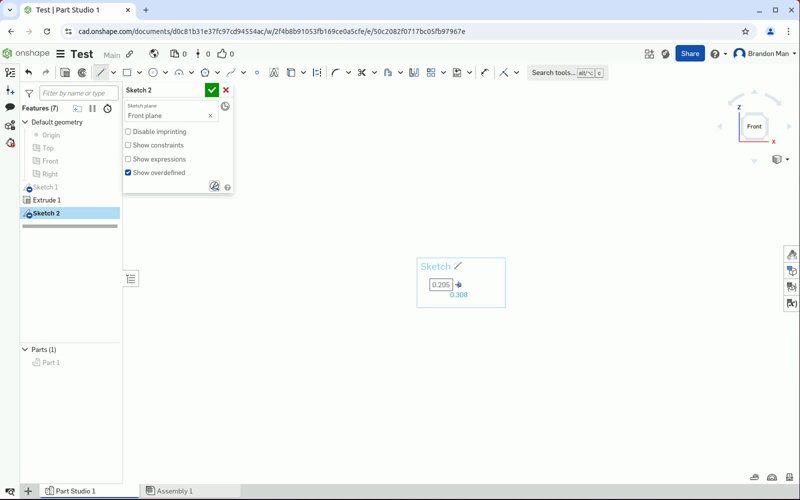
scroll(6)
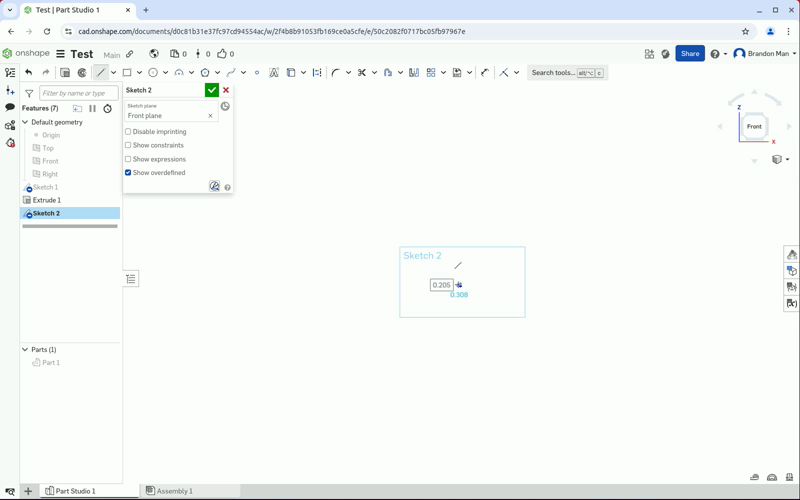
scroll(6)
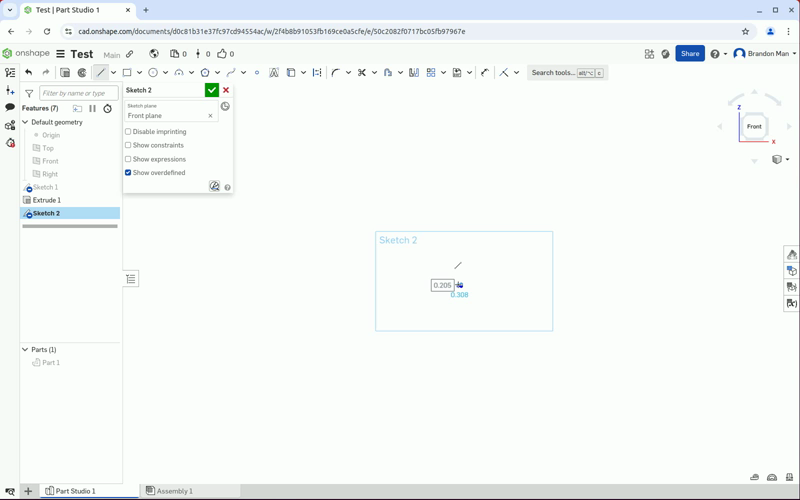
scroll(6)
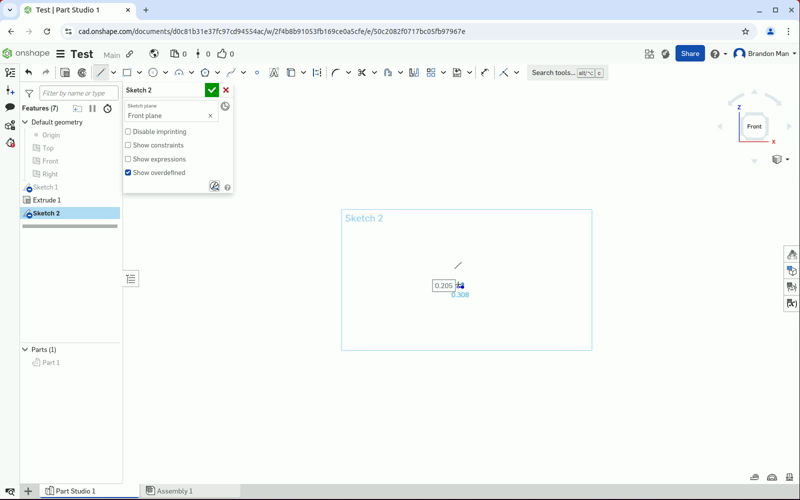
scroll(6)
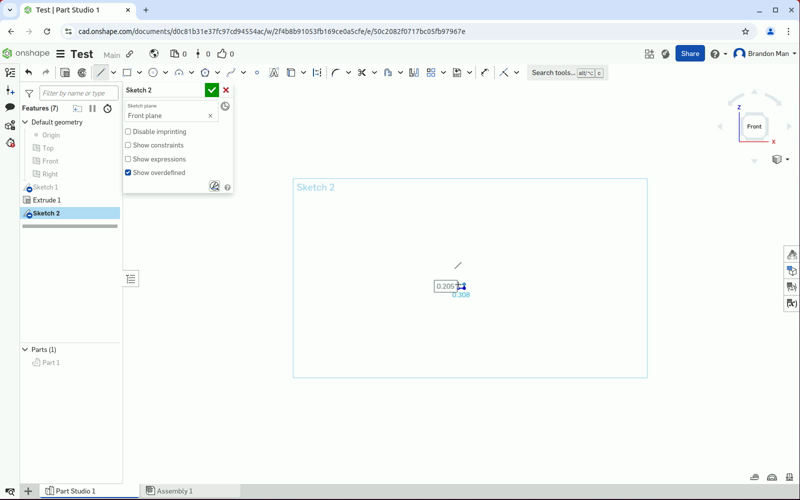
scroll(6)
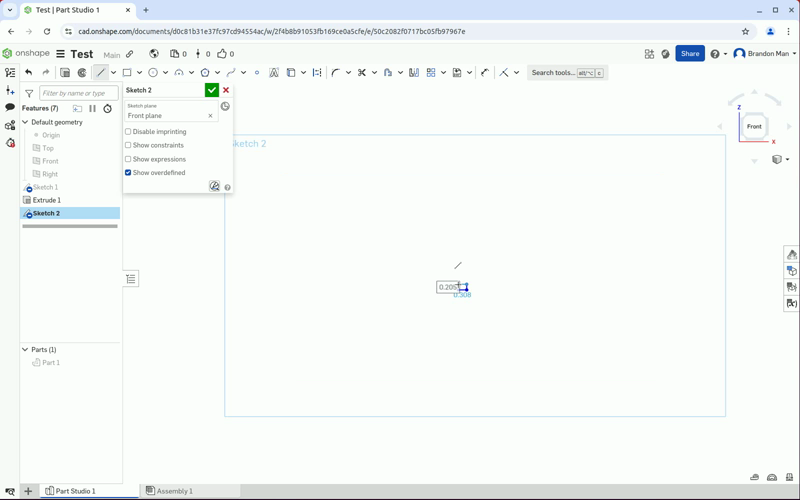
scroll(6)
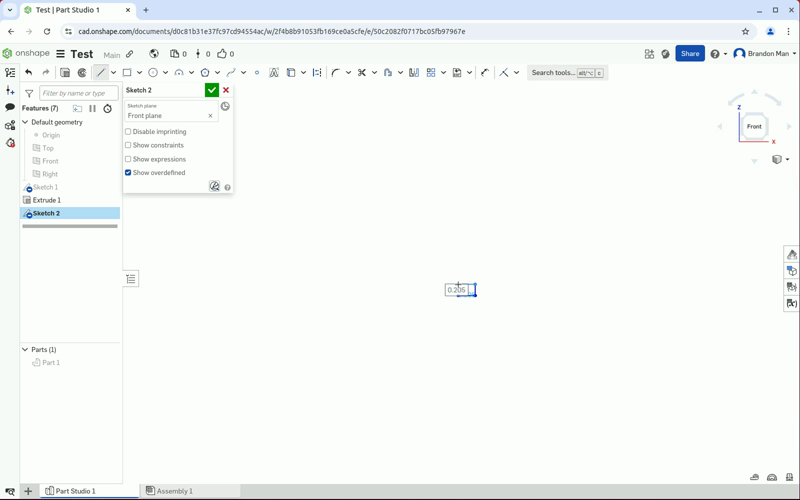
click(458, 284)
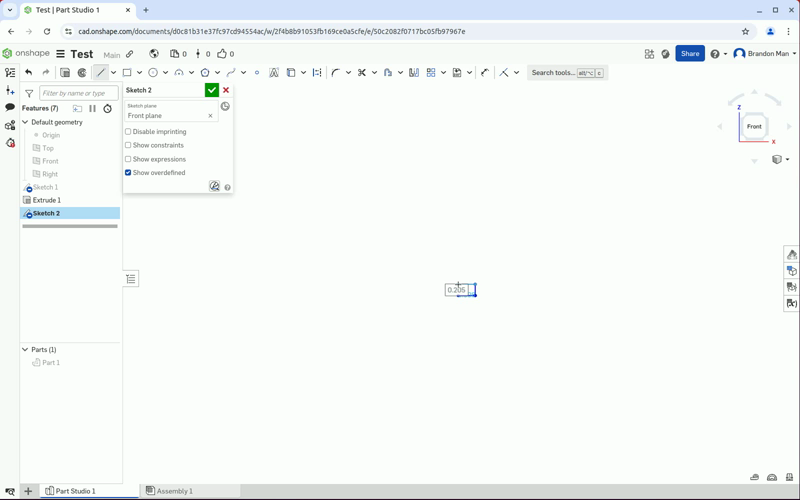
scroll(-6)
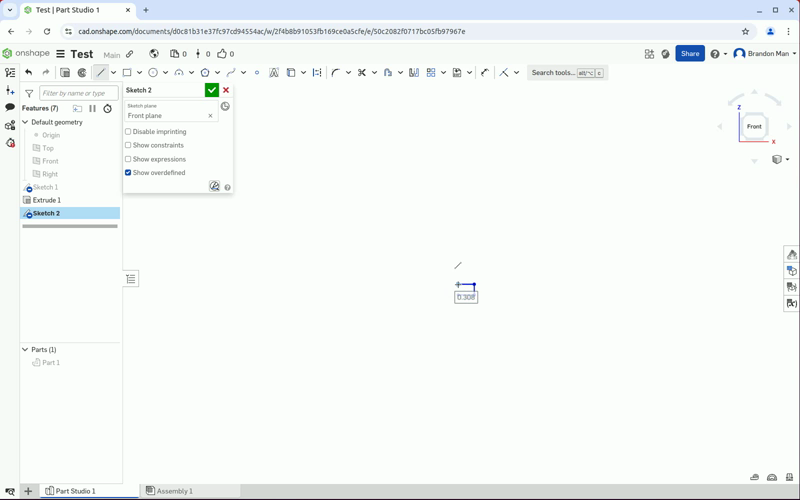
scroll(-6)
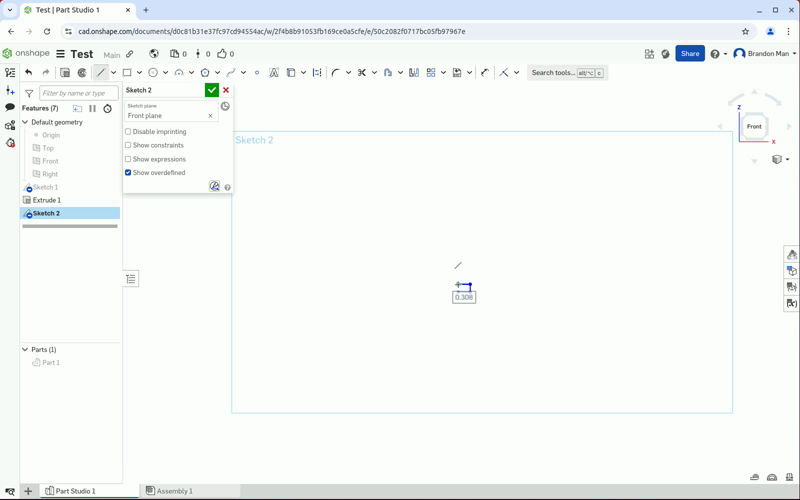
scroll(-6)
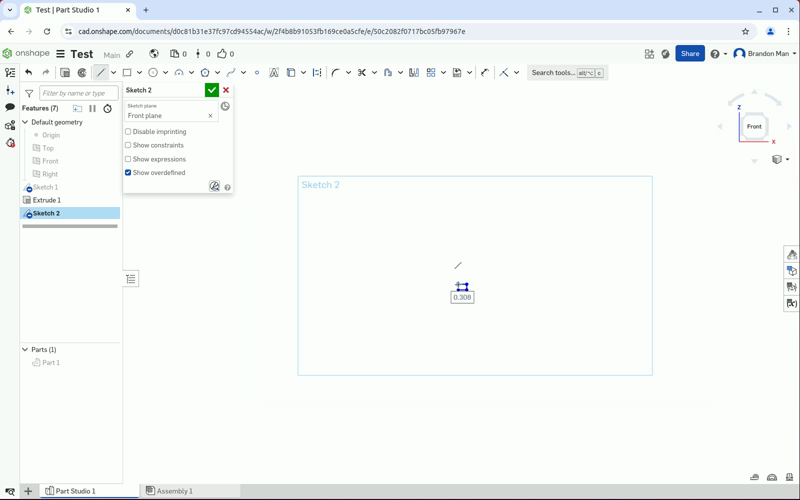
scroll(-6)
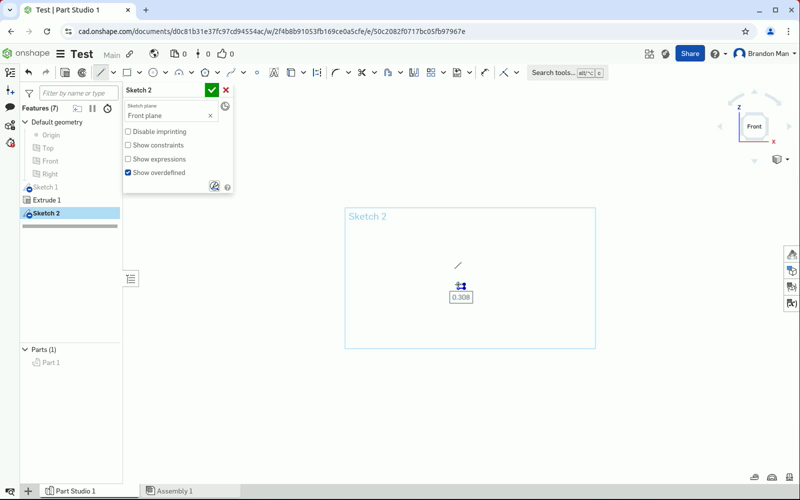
scroll(-6)
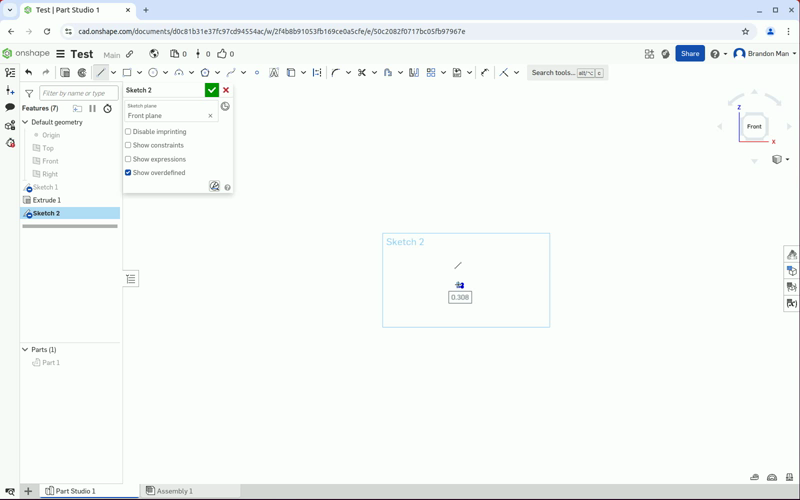
scroll(-6)
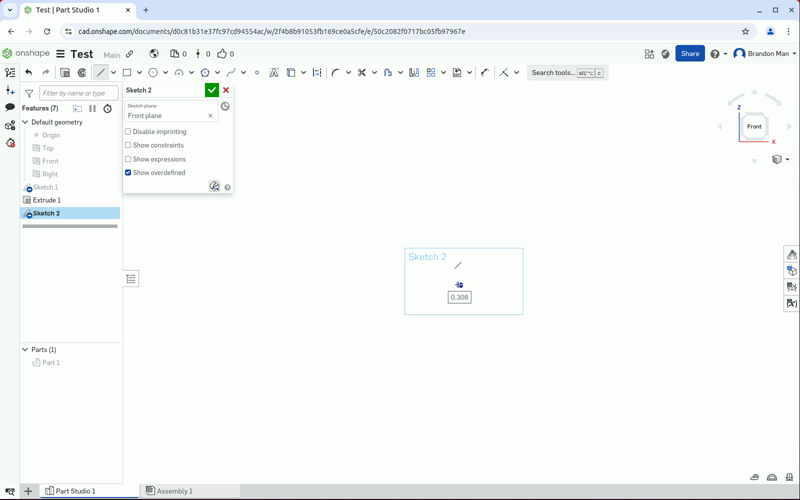
scroll(-6)
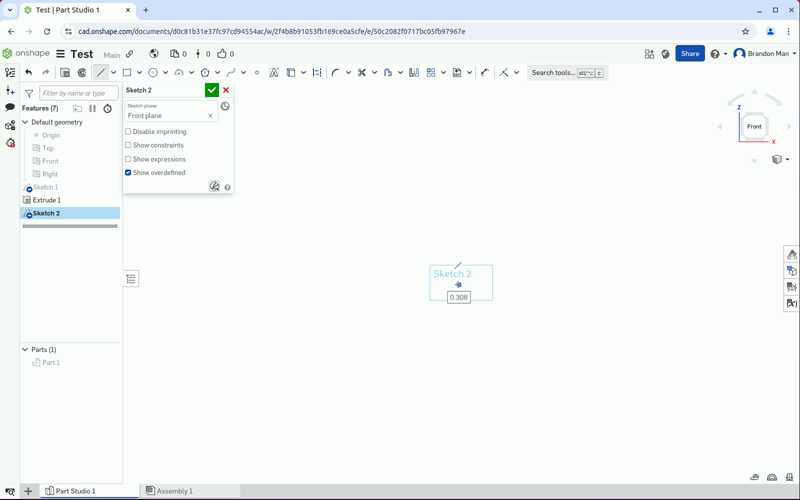
key_up(shift)
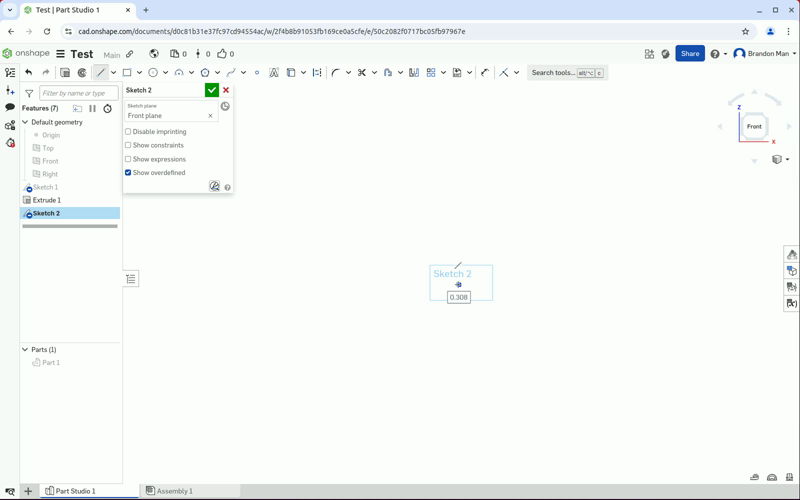
mouse_move(488, 284)
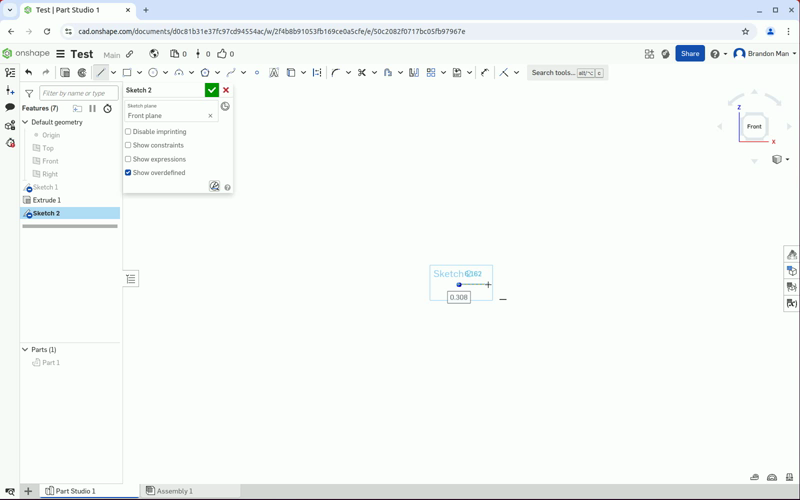
key_down(shift)
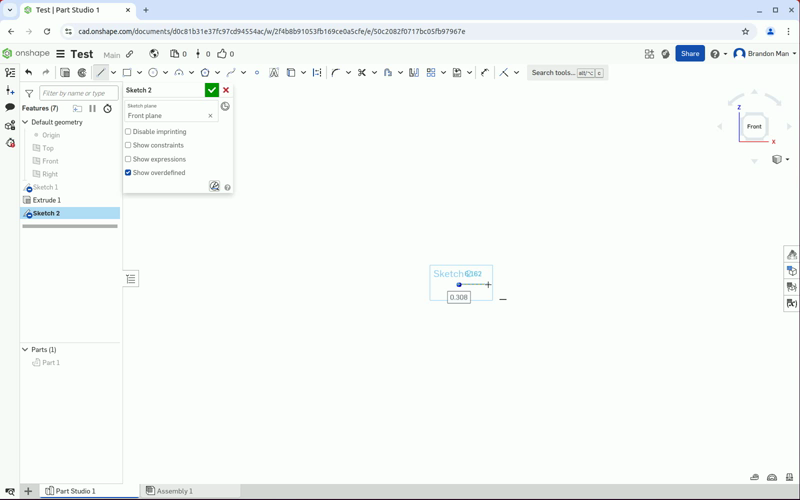
mouse_move(458, 285)
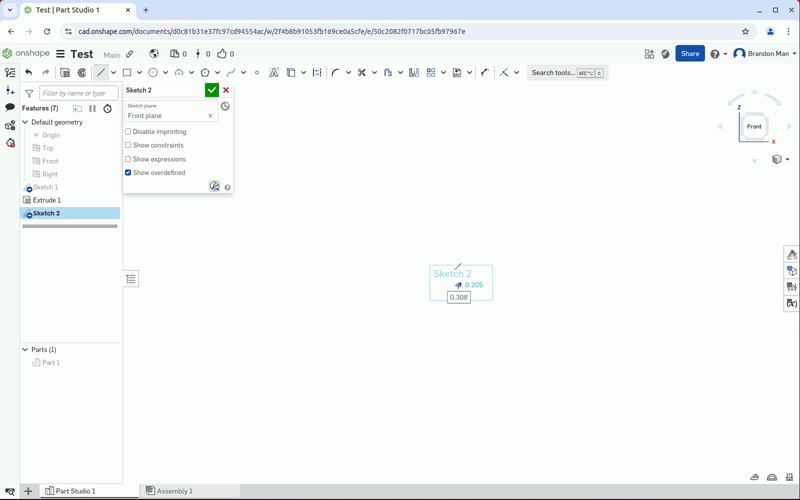
scroll(6)
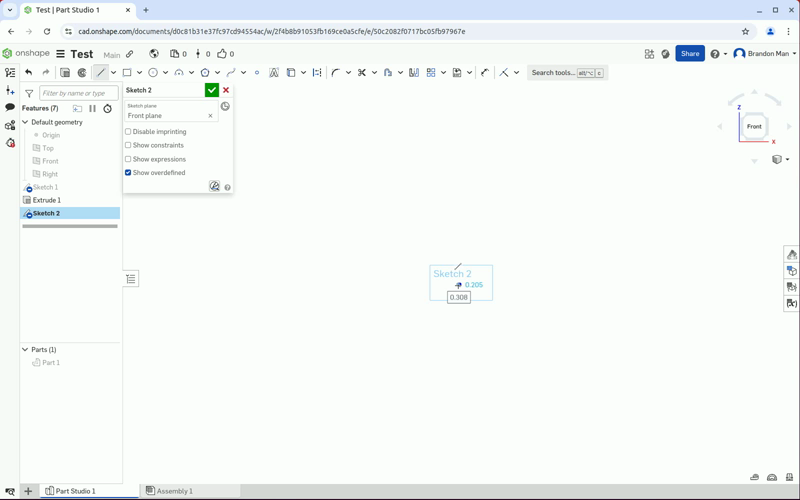
scroll(6)
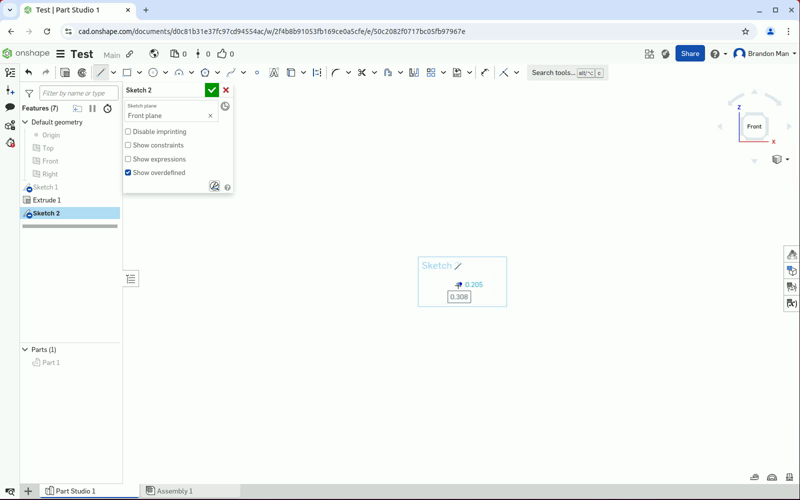
scroll(6)
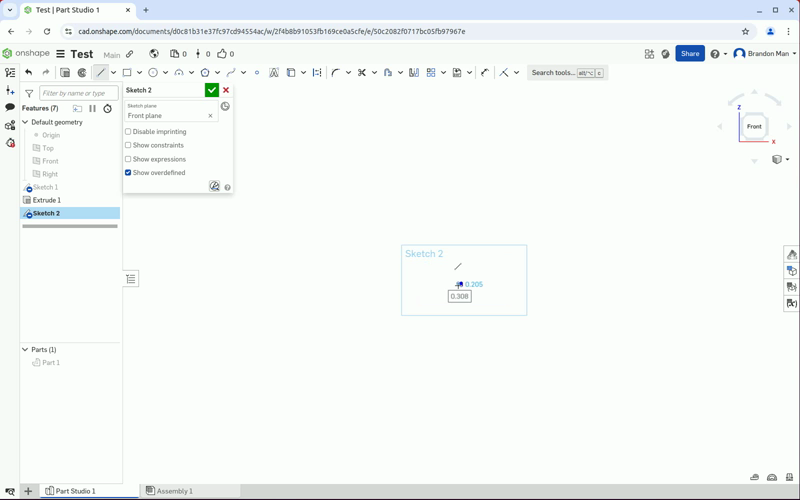
scroll(6)
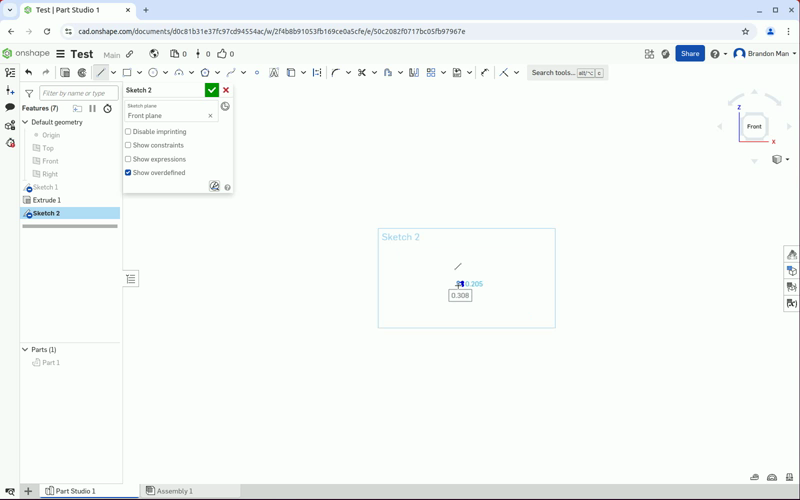
scroll(6)
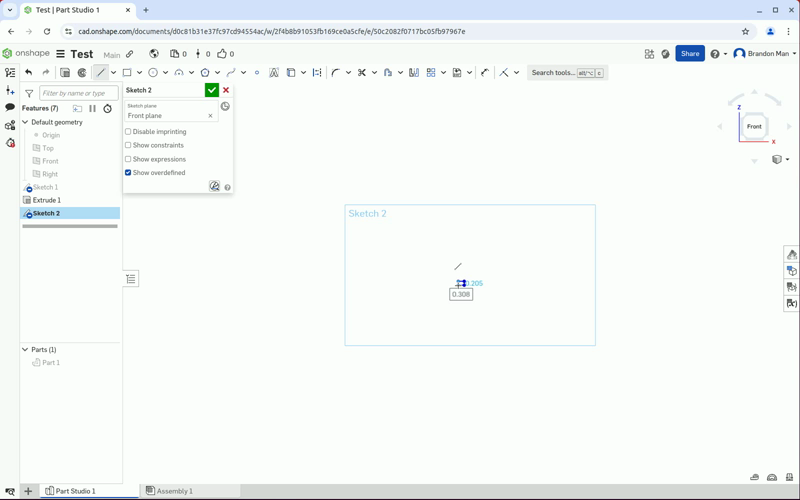
scroll(6)
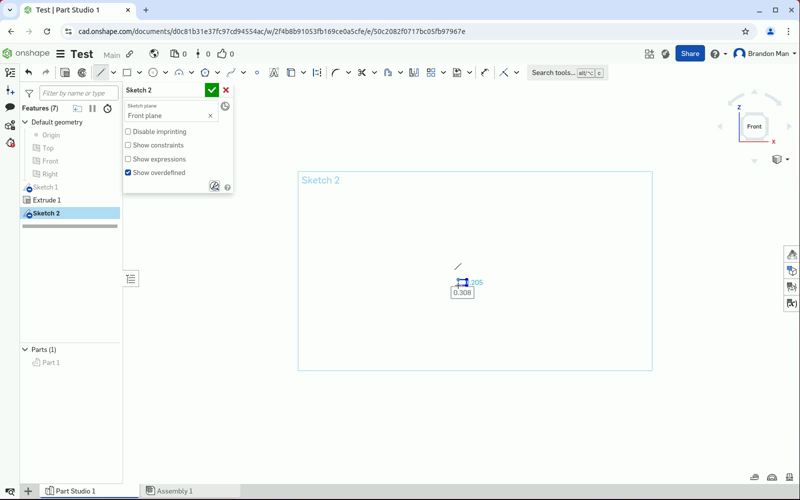
scroll(6)
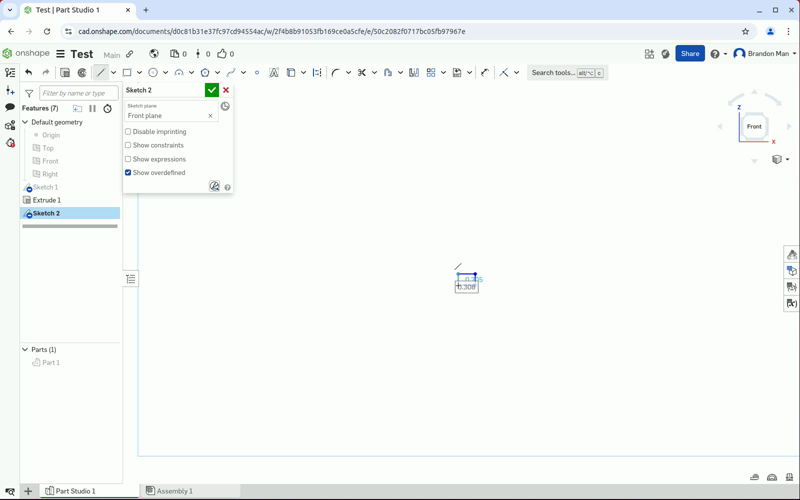
key_up(shift)
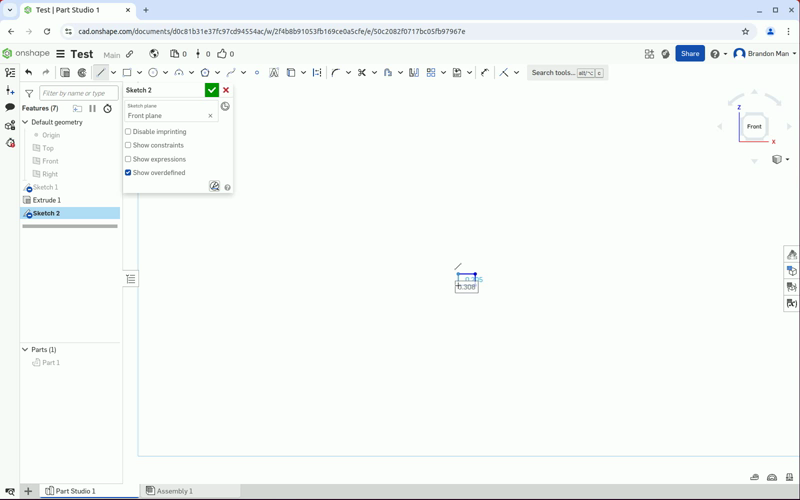
click(458, 285)
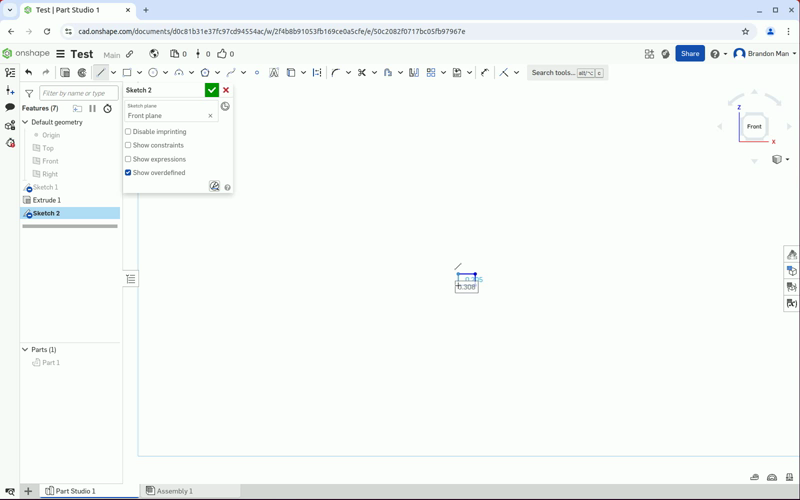
scroll(-6)
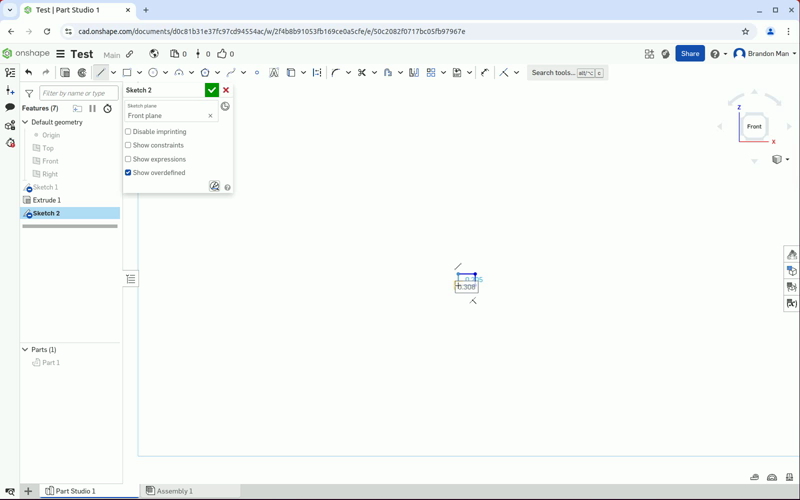
scroll(-6)
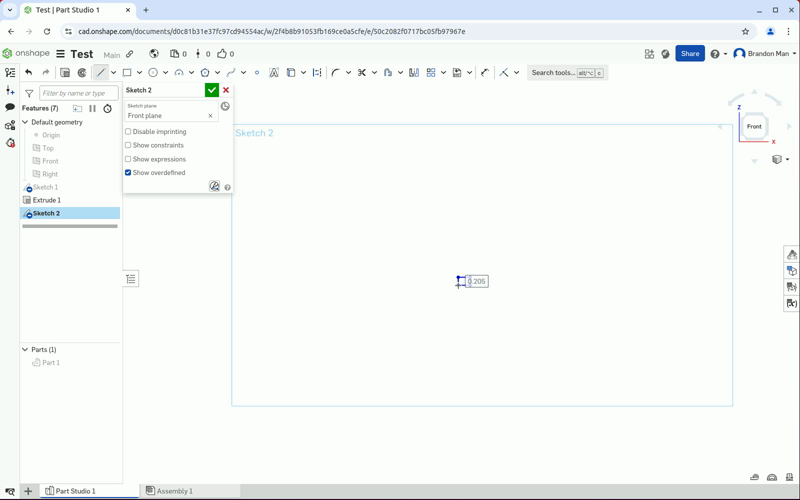
scroll(-6)
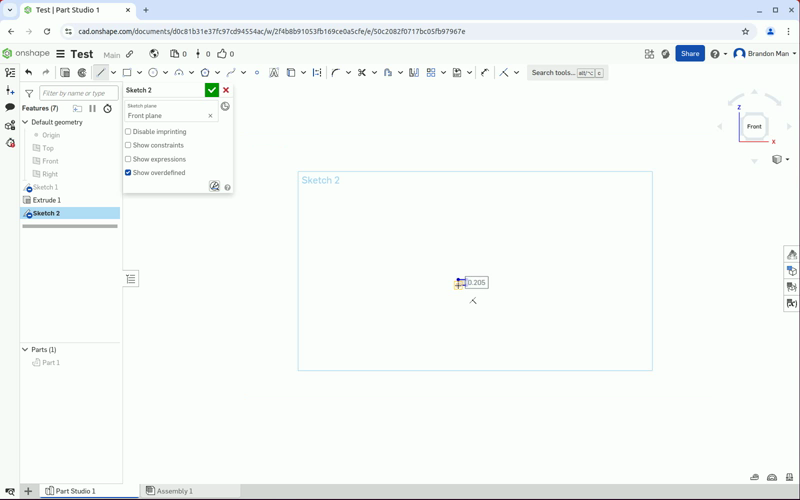
scroll(-6)
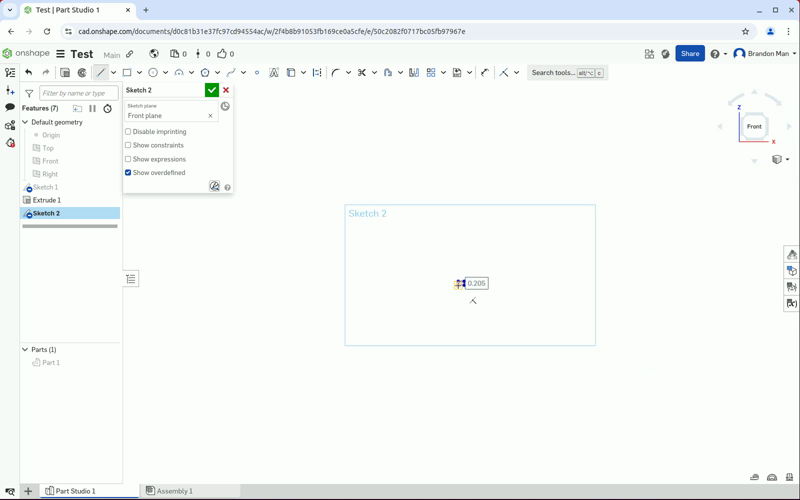
scroll(-6)
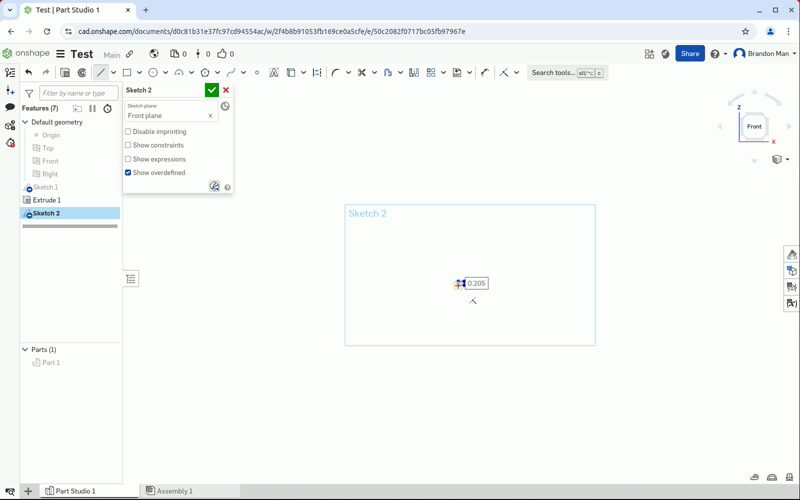
scroll(-6)
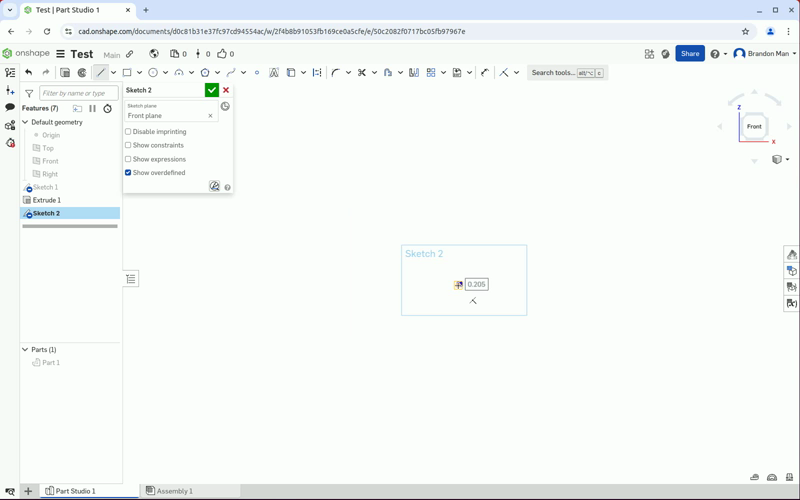
scroll(-6)
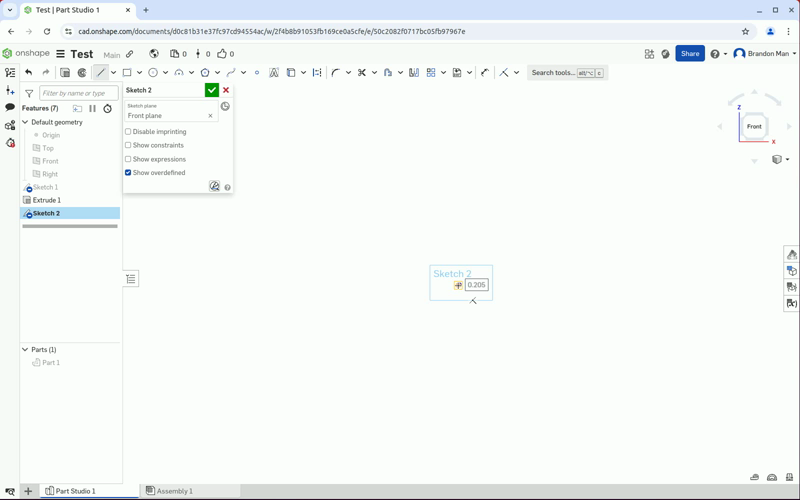
key(esc)
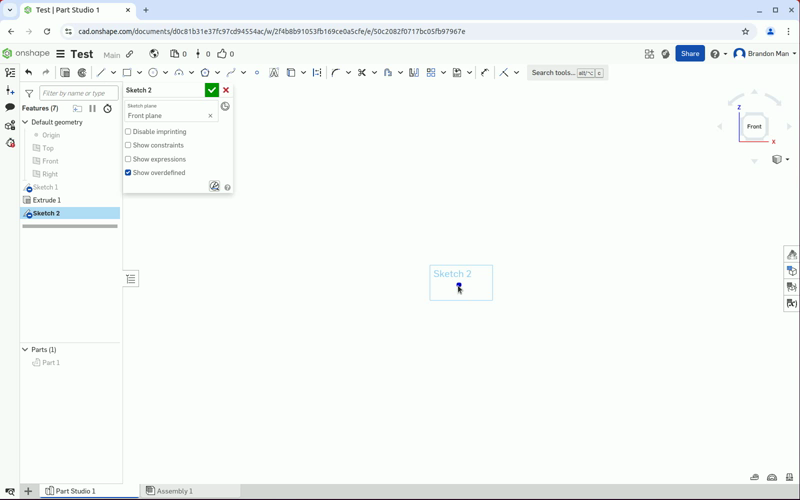
mouse_move(459, 285)
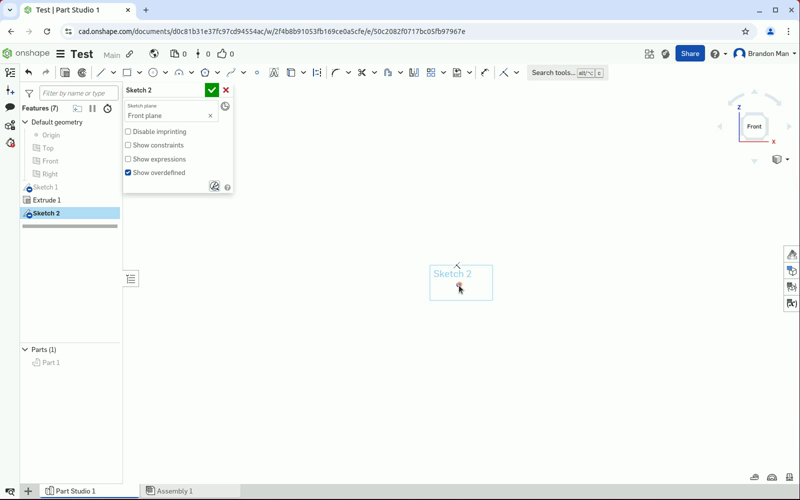
scroll(6)
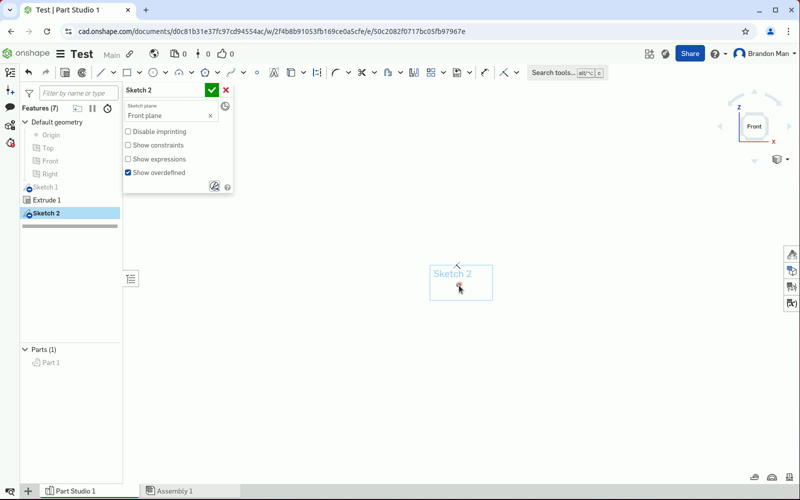
scroll(6)
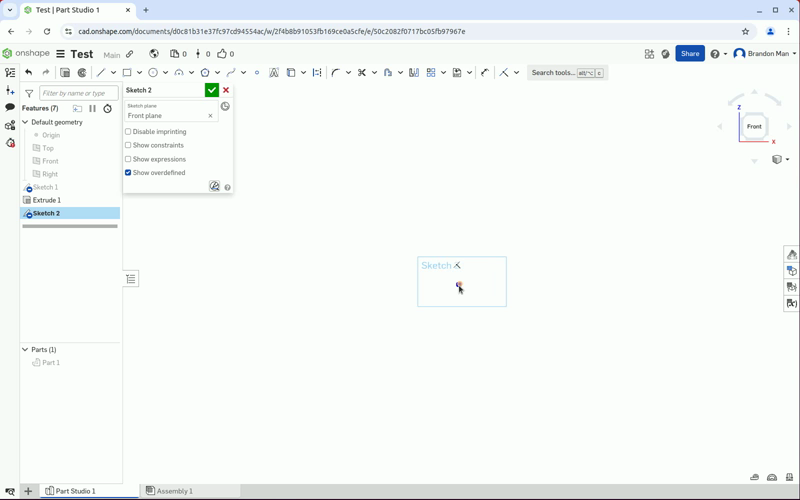
scroll(6)
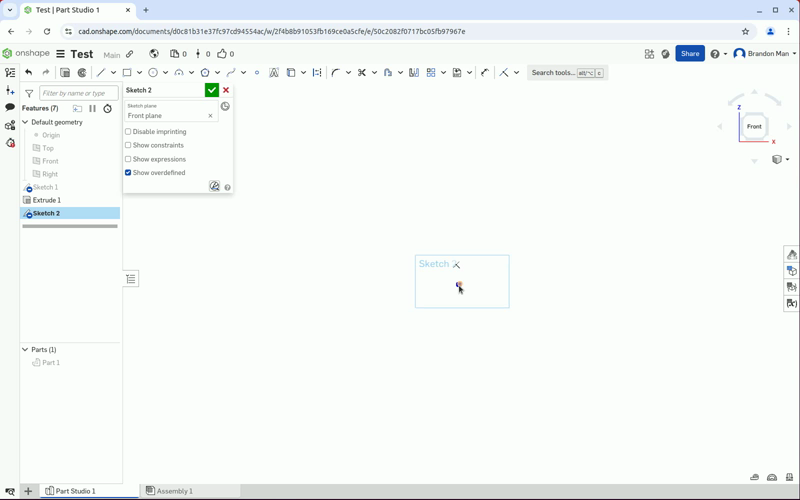
scroll(6)
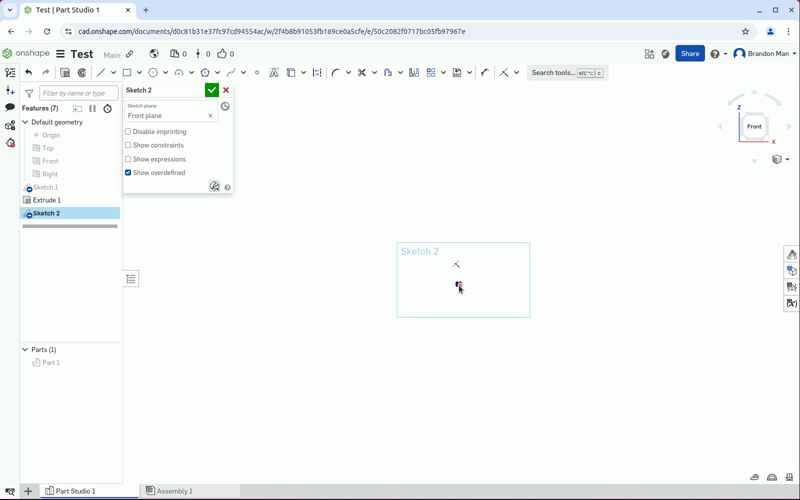
scroll(6)
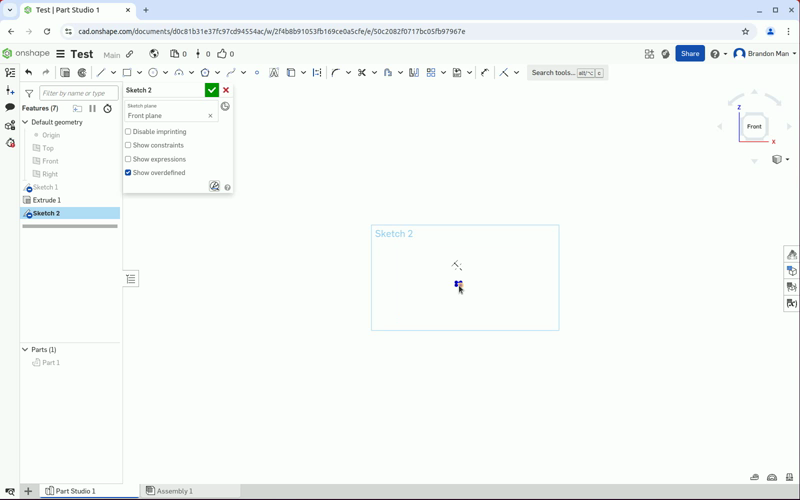
scroll(6)
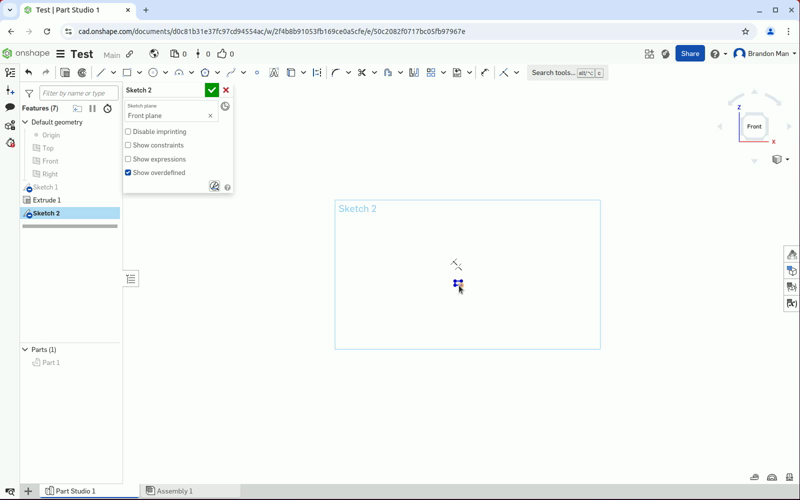
scroll(6)
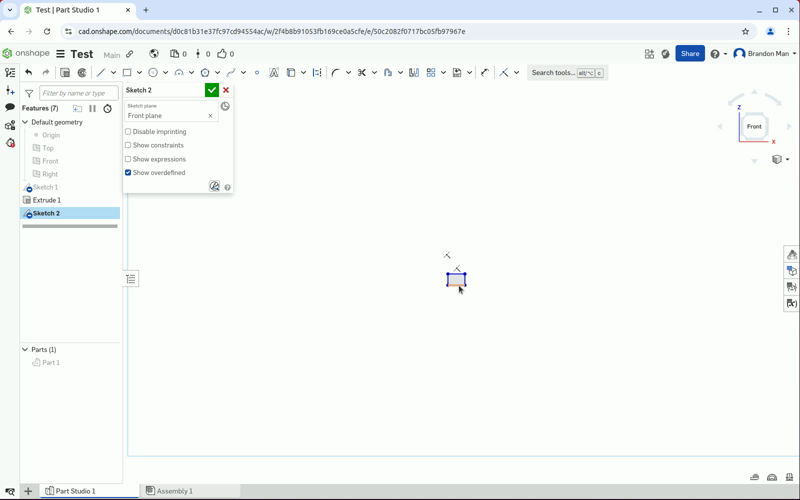
click(459, 285)
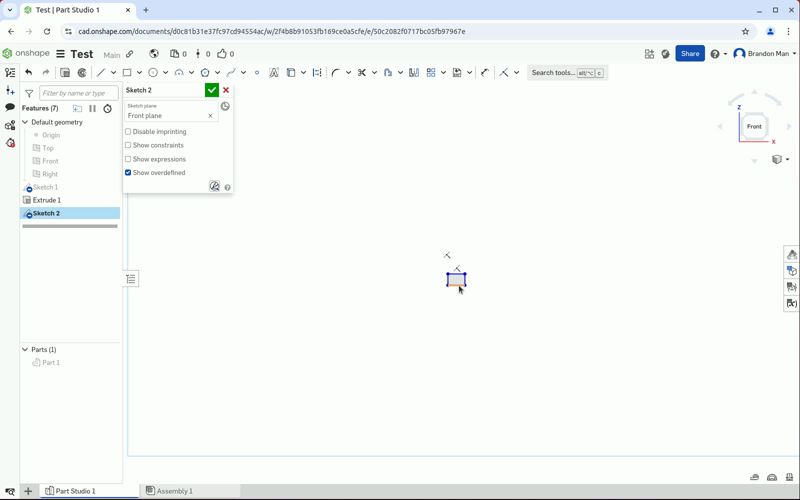
scroll(-6)
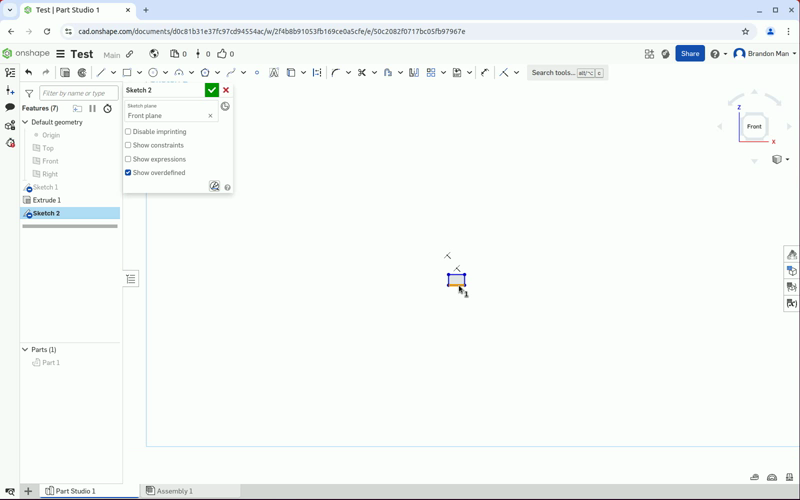
scroll(-6)
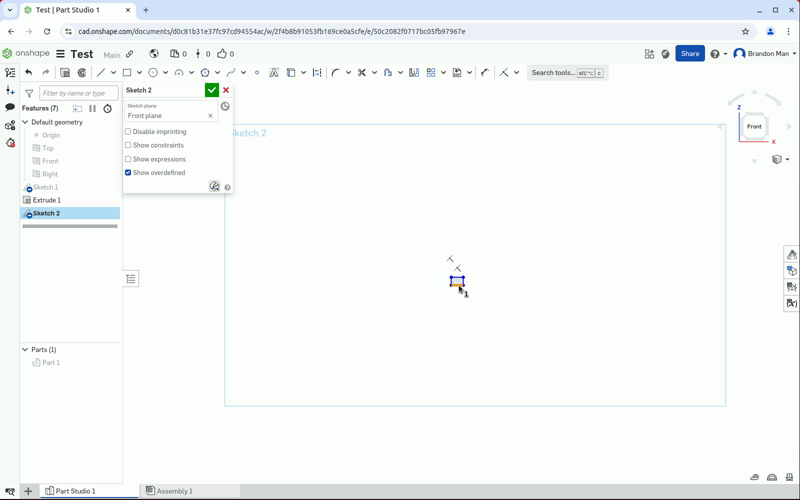
scroll(-6)
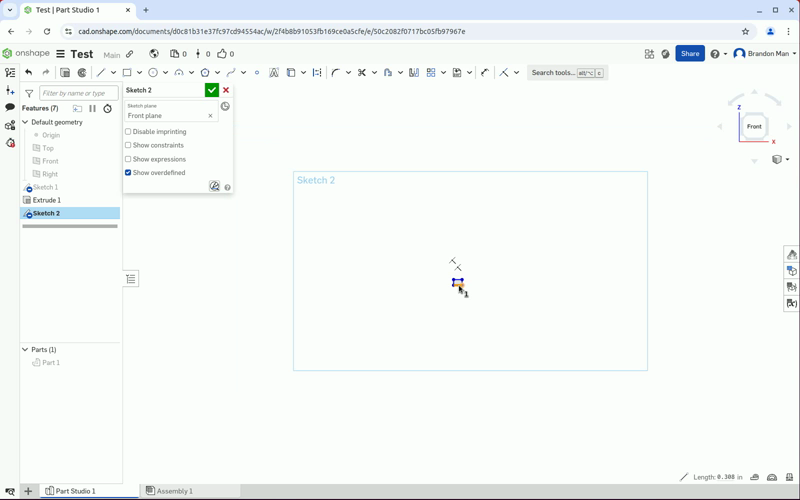
scroll(-6)
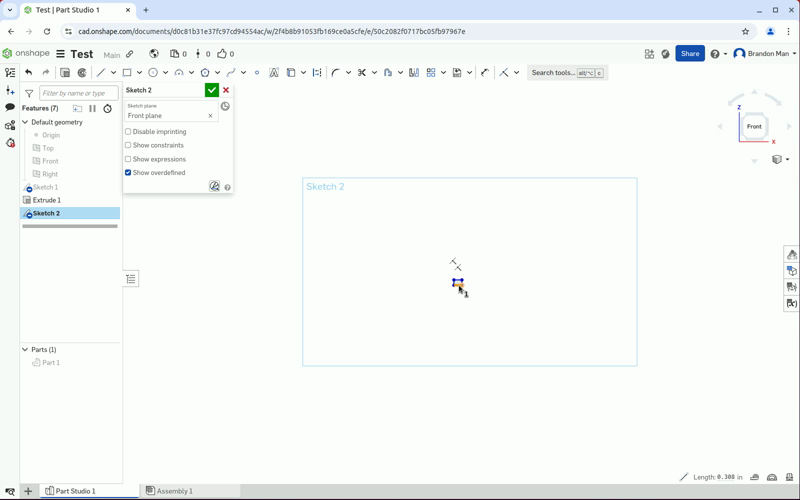
scroll(-6)
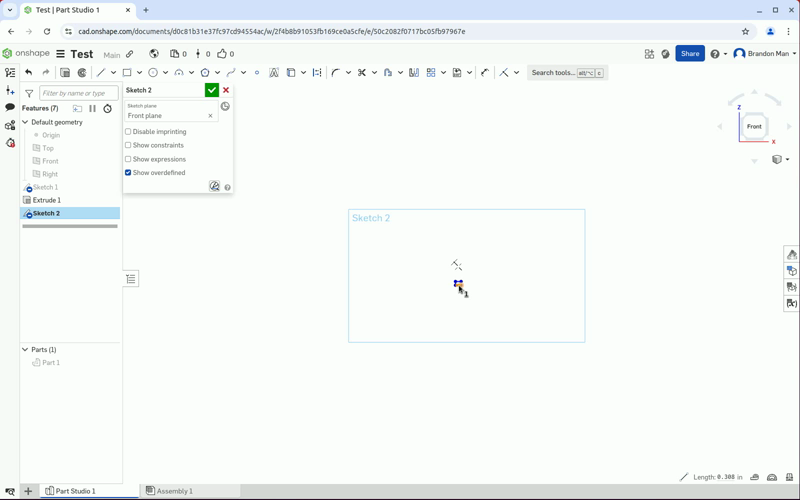
scroll(-6)
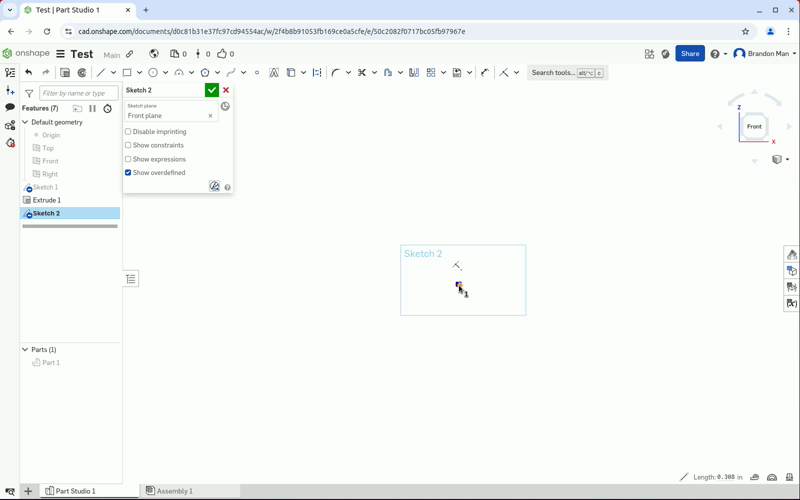
scroll(-6)
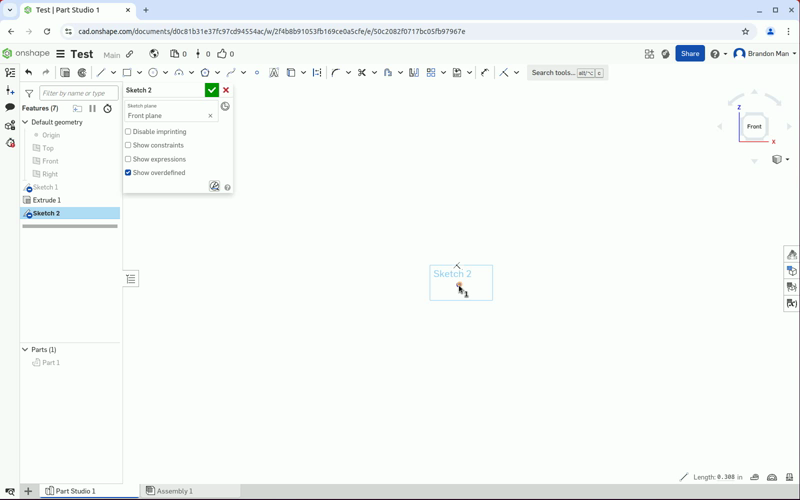
mouse_move(73, 352)
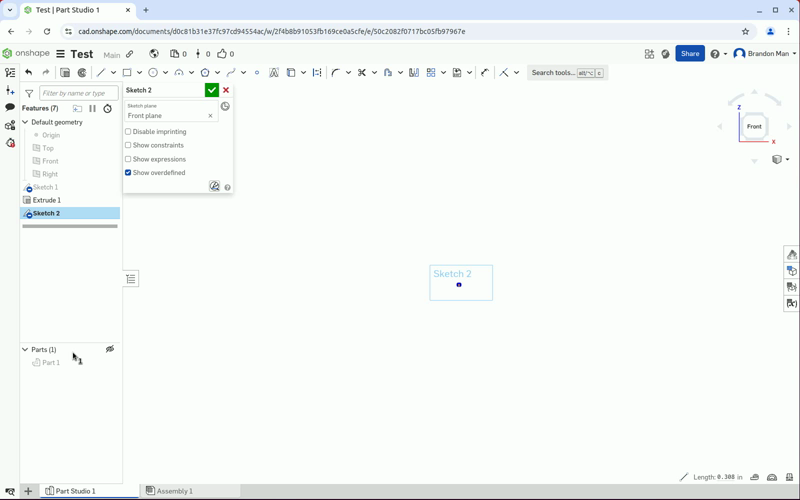
key(shift+y)
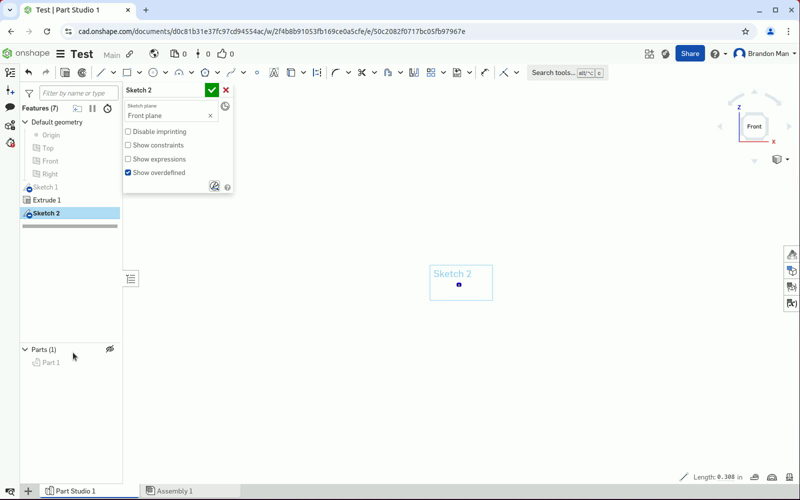
key(shift+e)
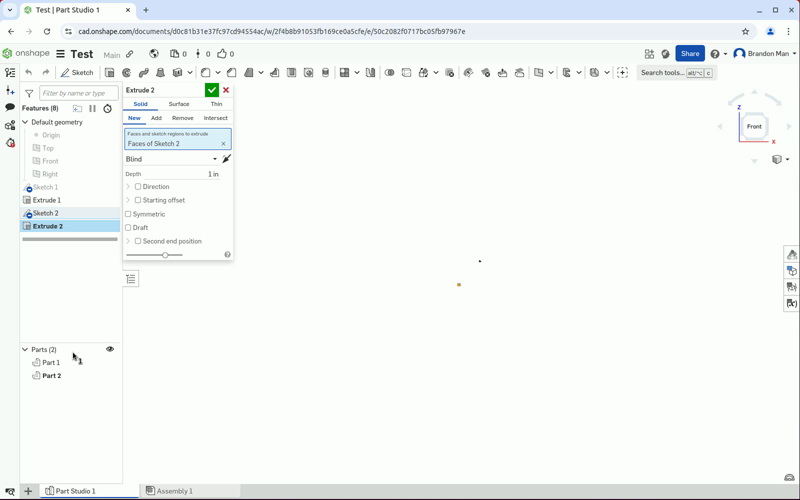
mouse_move(143, 106)
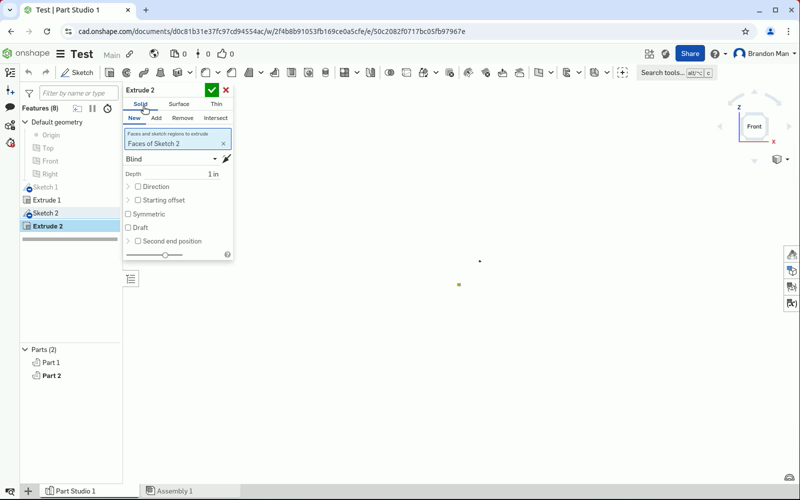
click(143, 106)
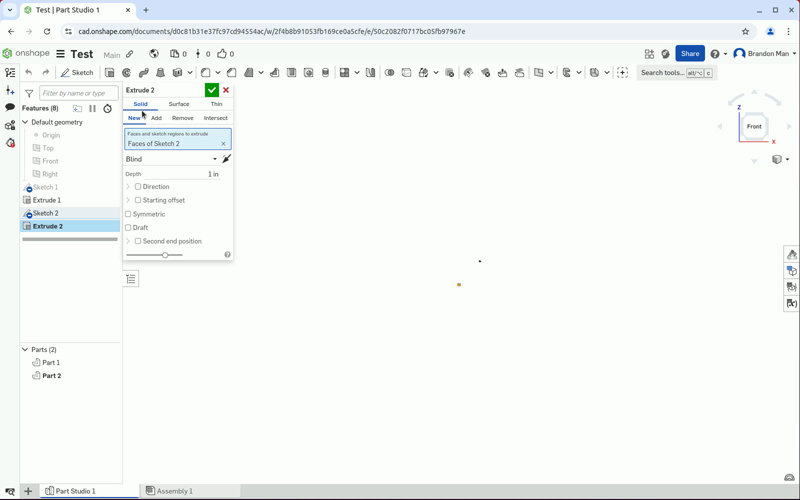
mouse_move(137, 120)
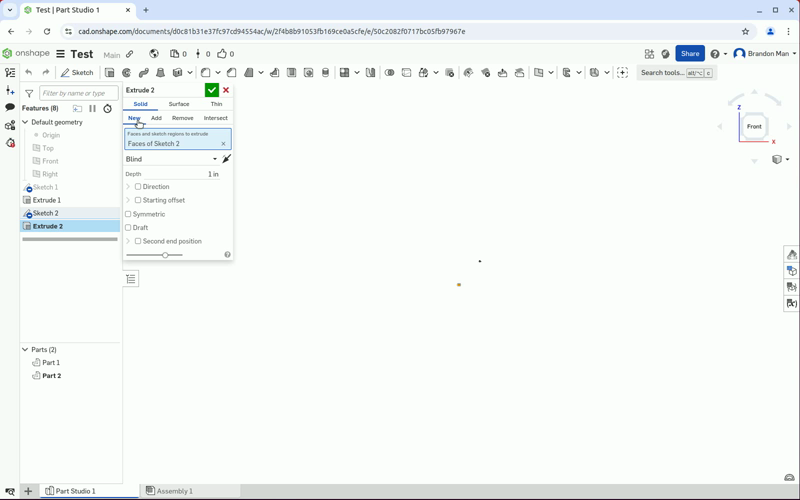
click(137, 120)
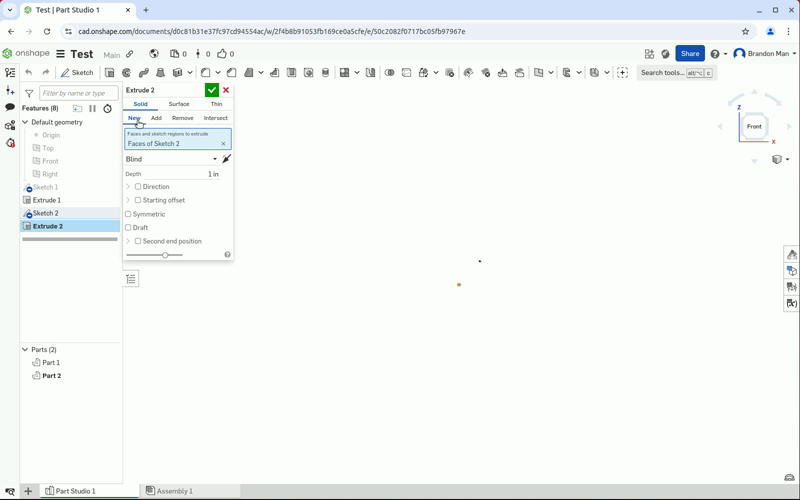
key(tab, 4)
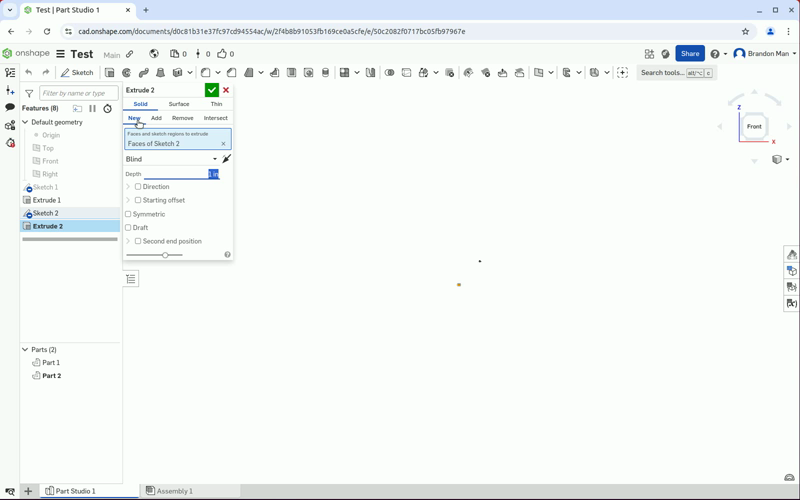
text(23.108)
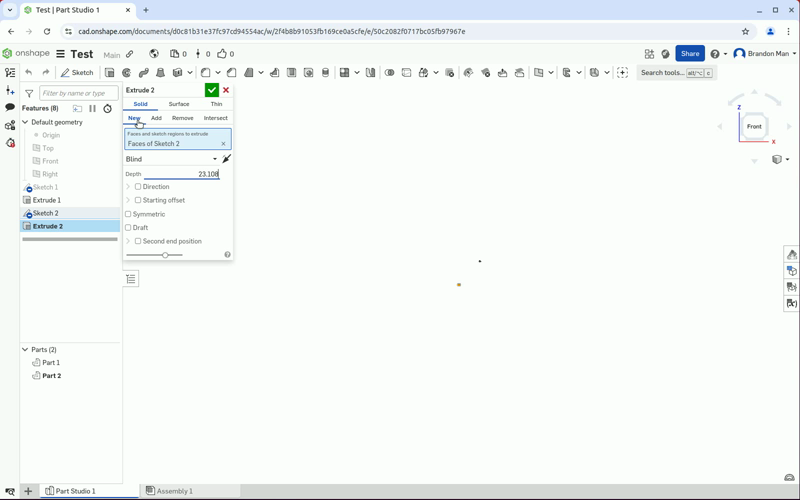
key(enter)
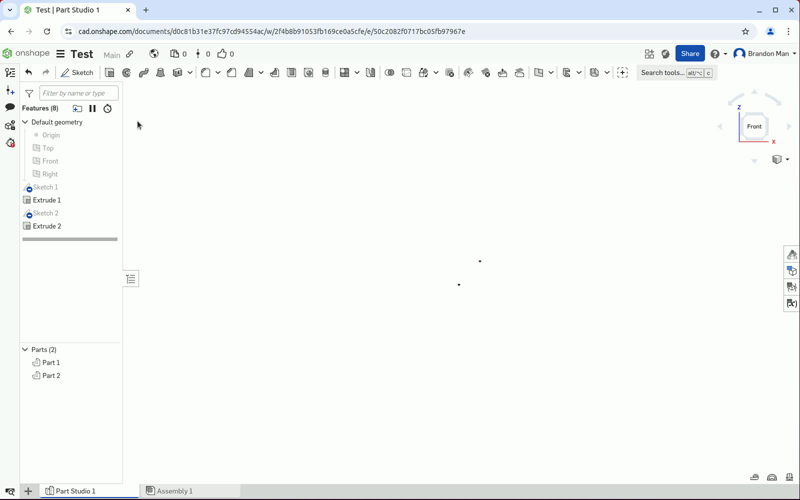
key(shift+h)
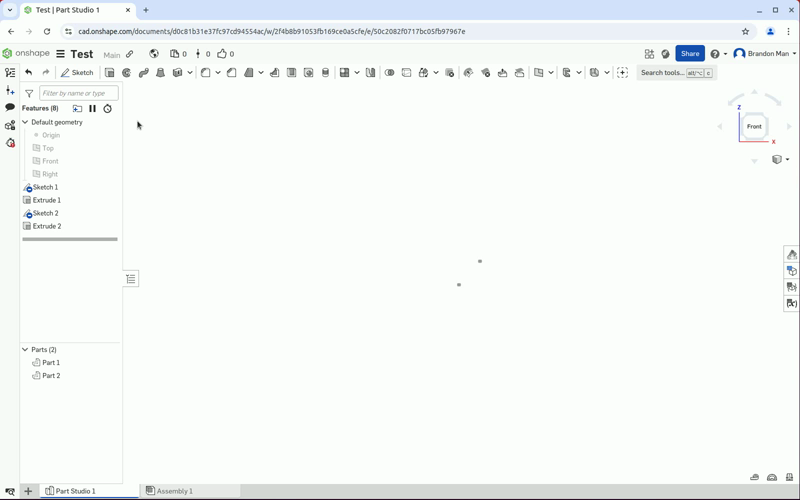
key(shift+h)
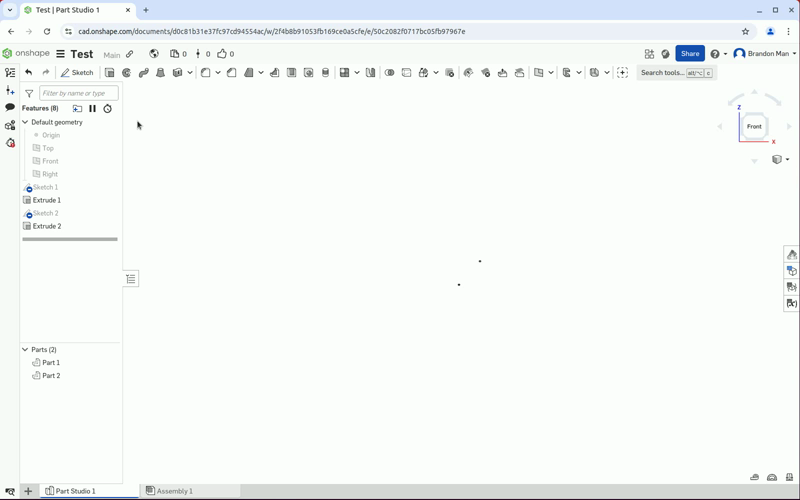
mouse_move(73, 189)
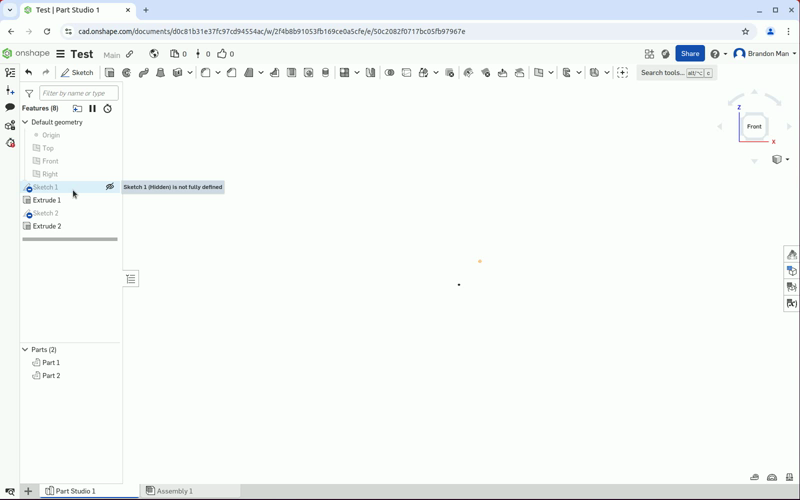
click(73, 189)
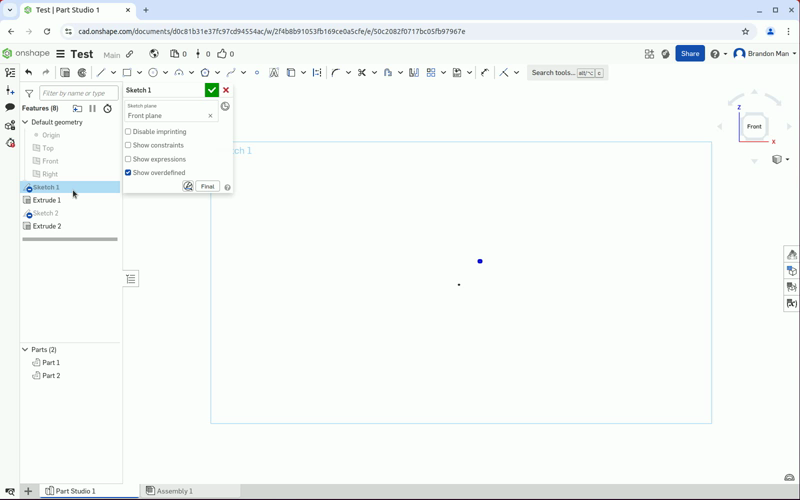
mouse_move(229, 92)
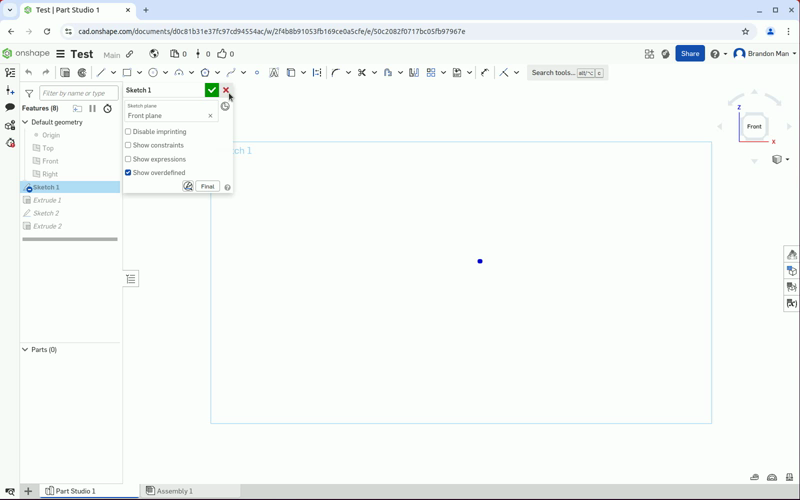
click(229, 92)
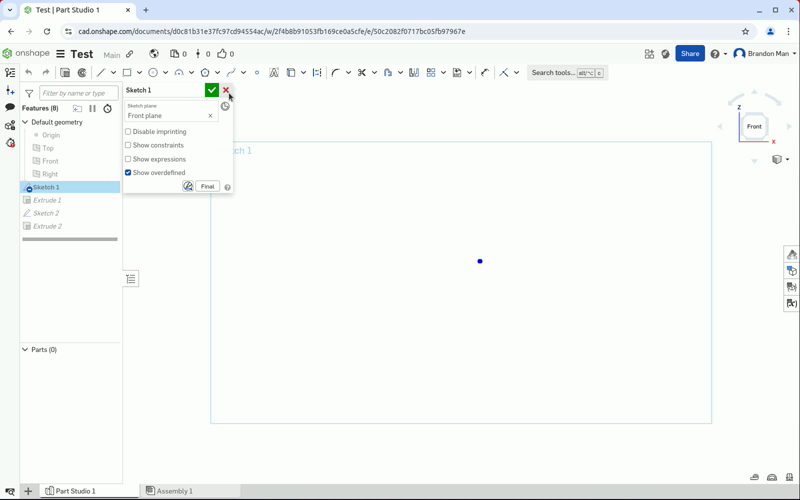
key(shift+s)
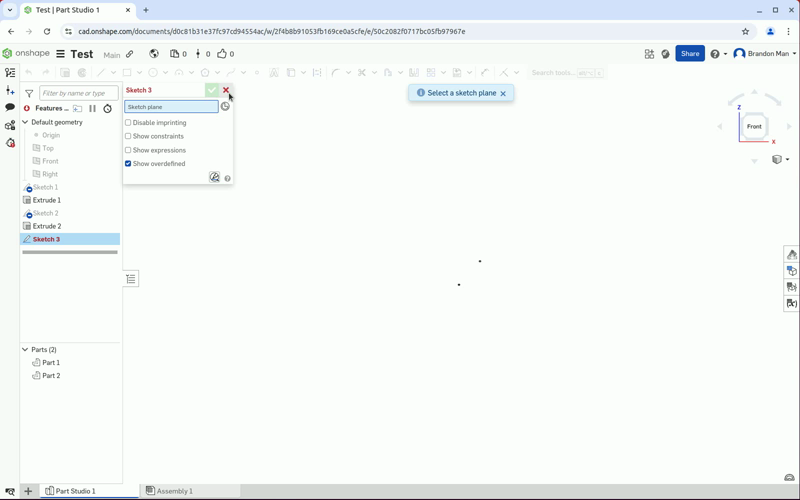
mouse_move(73, 163)
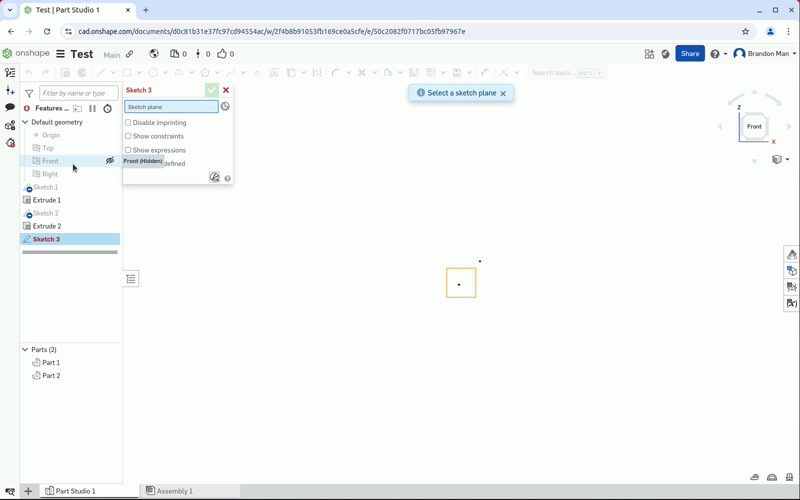
click(73, 163)
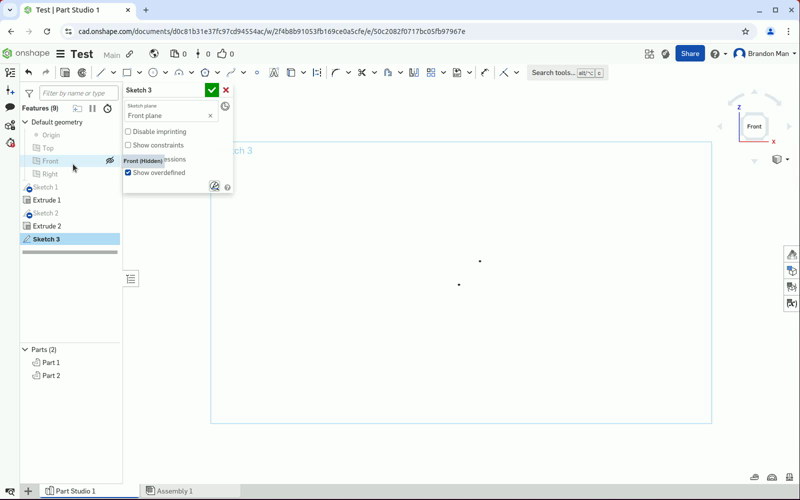
mouse_move(73, 352)
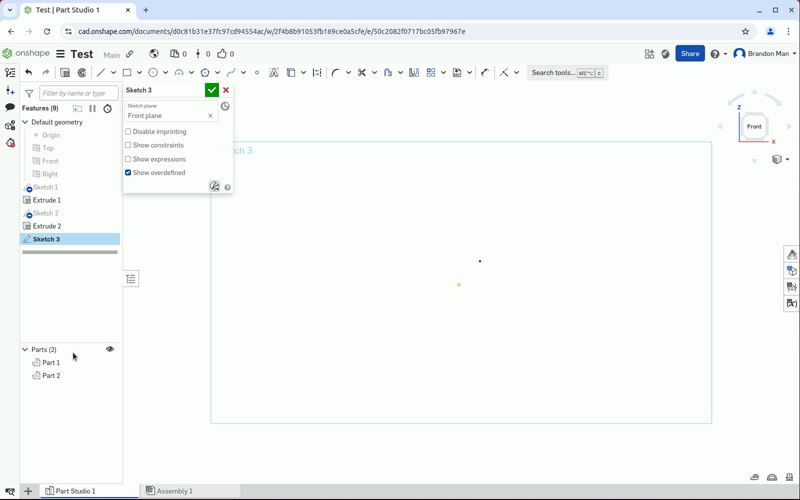
key(y)
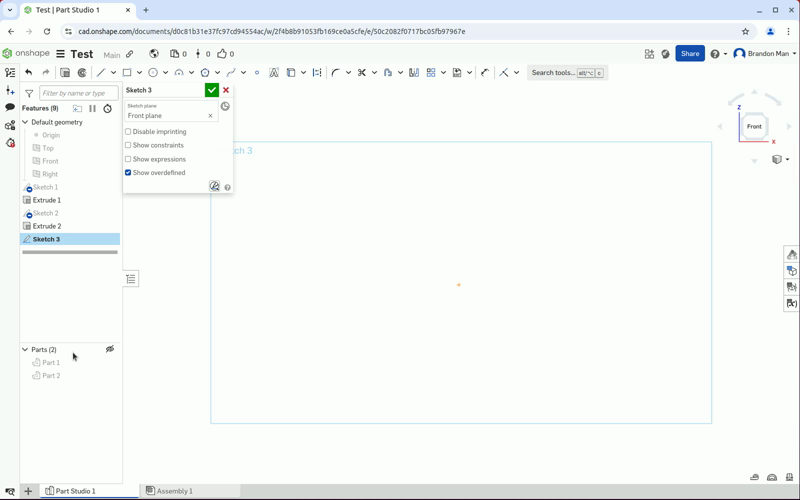
key(l)
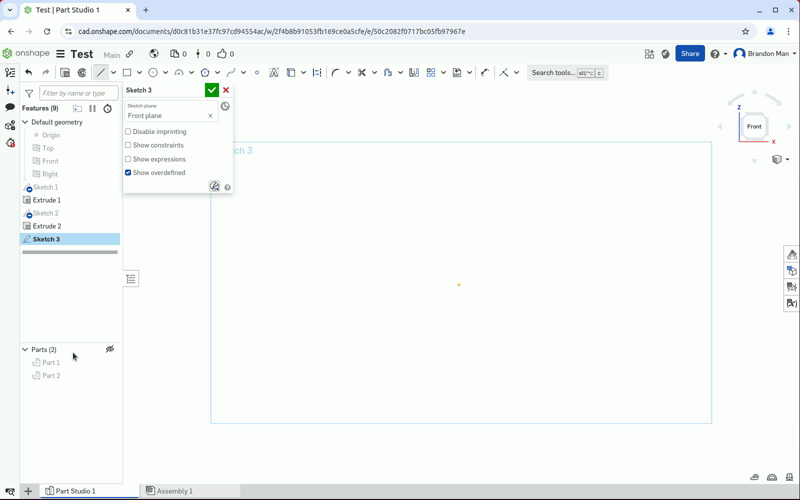
key_down(shift)
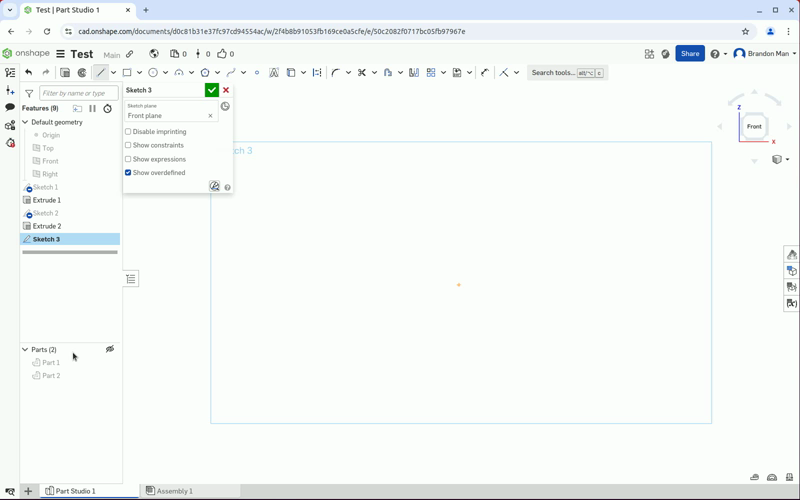
mouse_move(458, 261)
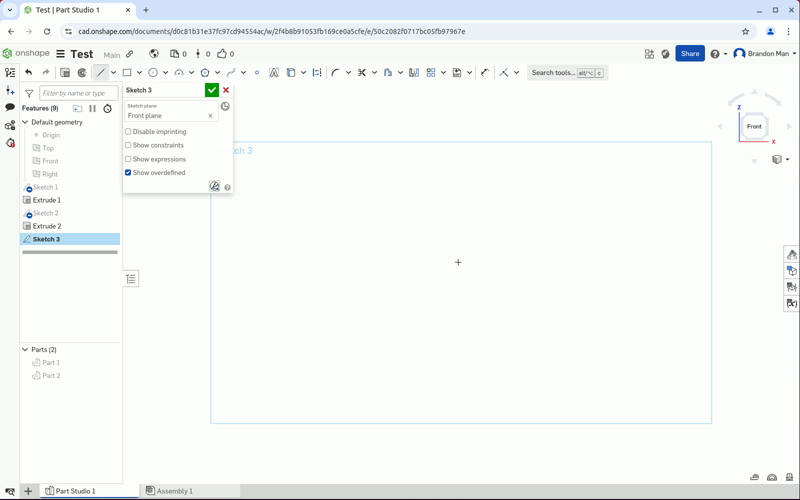
click(458, 261)
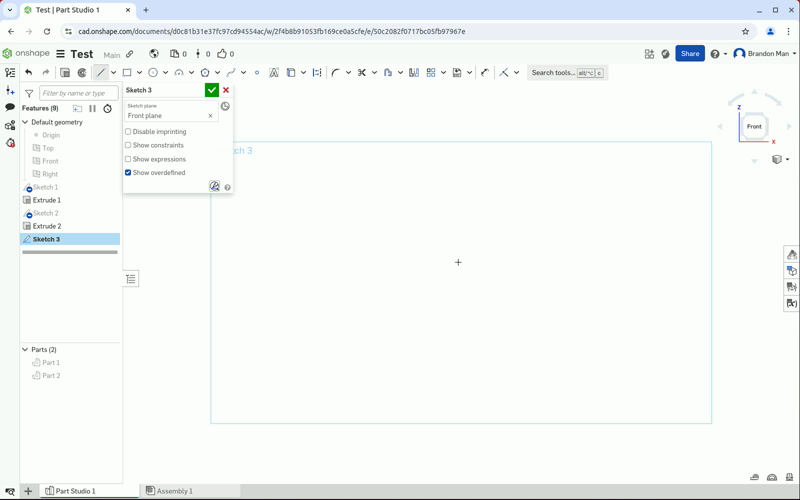
key_up(shift)
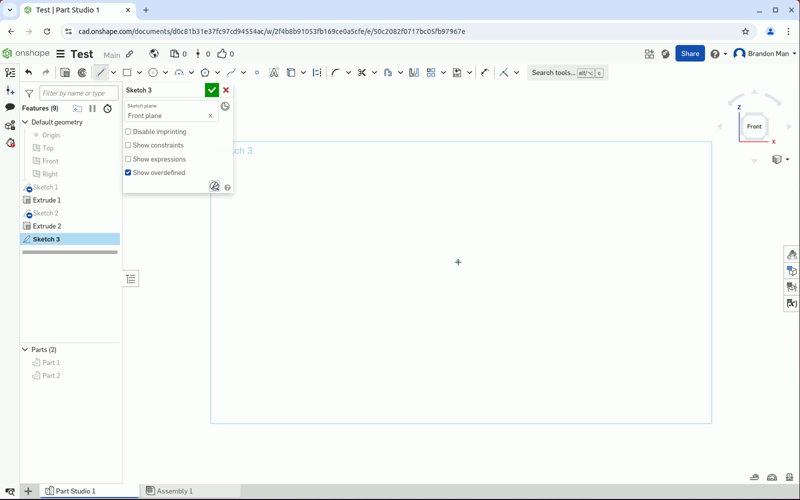
key_down(shift)
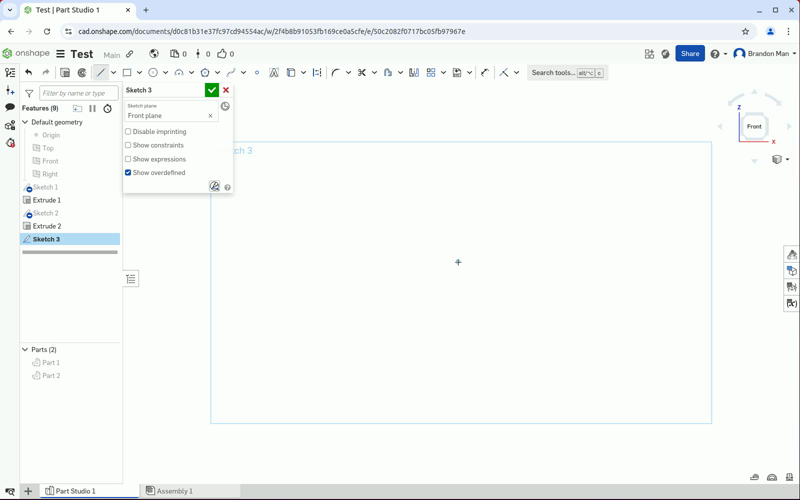
mouse_move(488, 261)
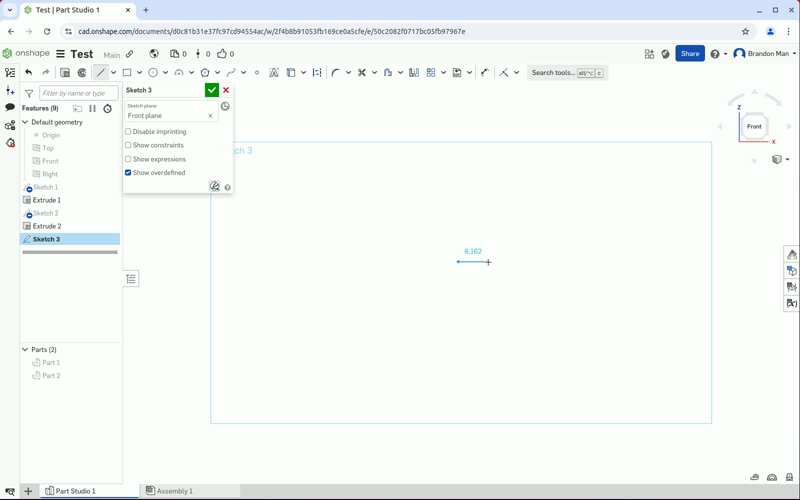
mouse_move(459, 261)
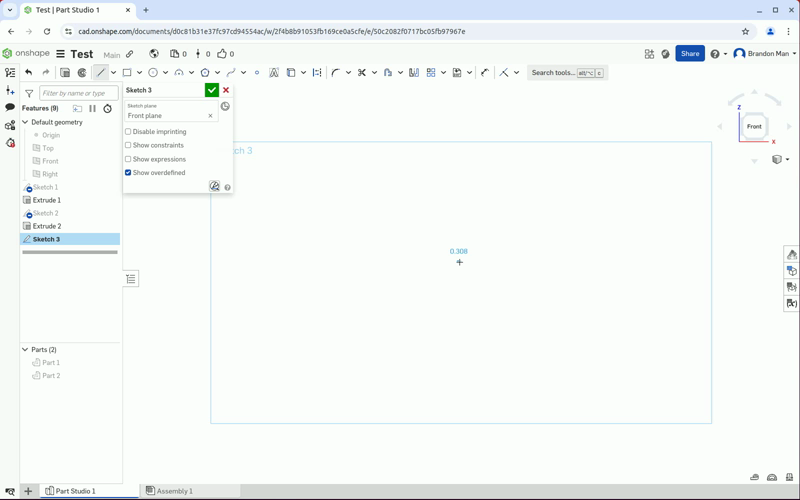
scroll(6)
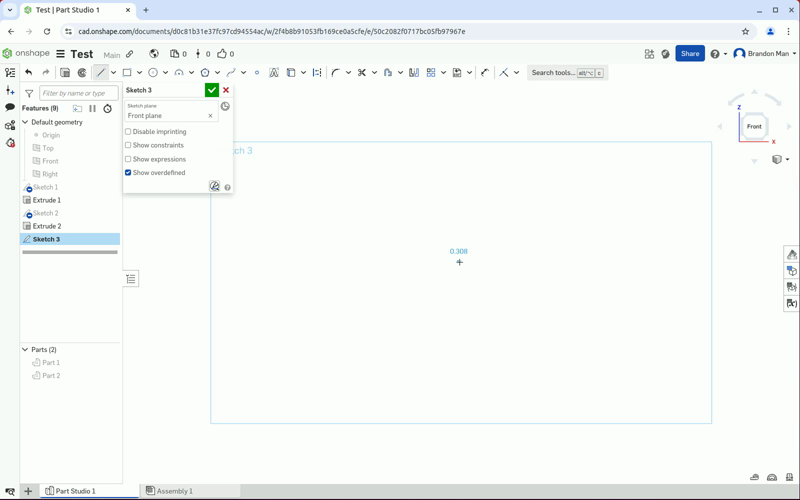
scroll(6)
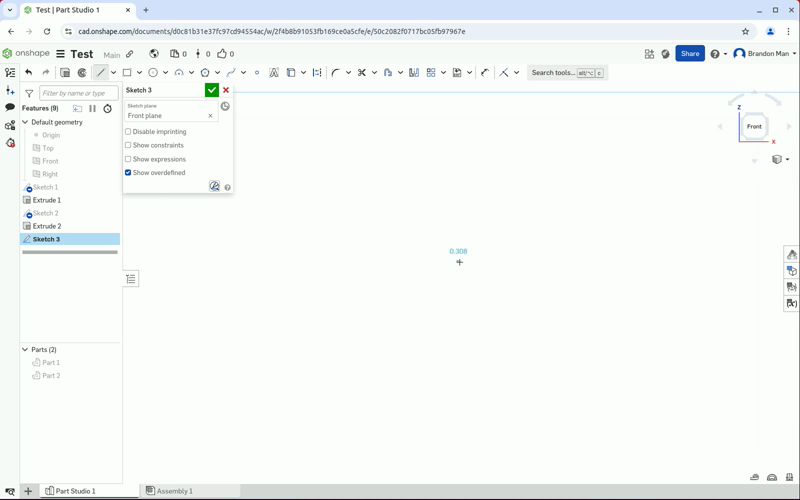
scroll(6)
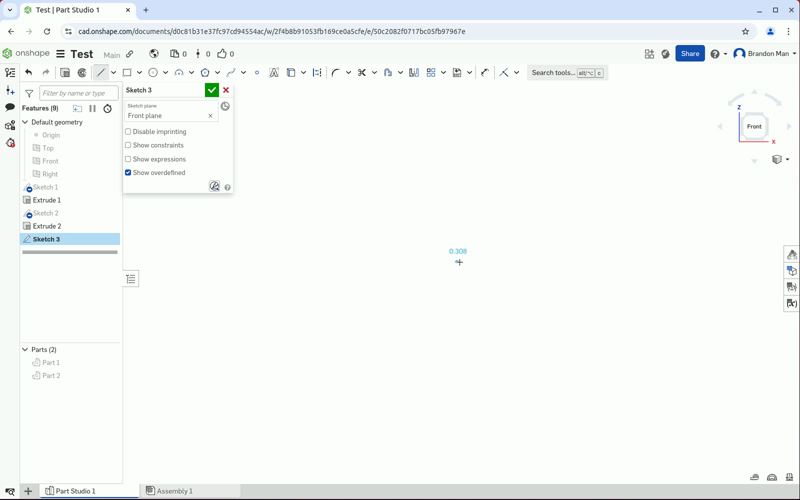
scroll(6)
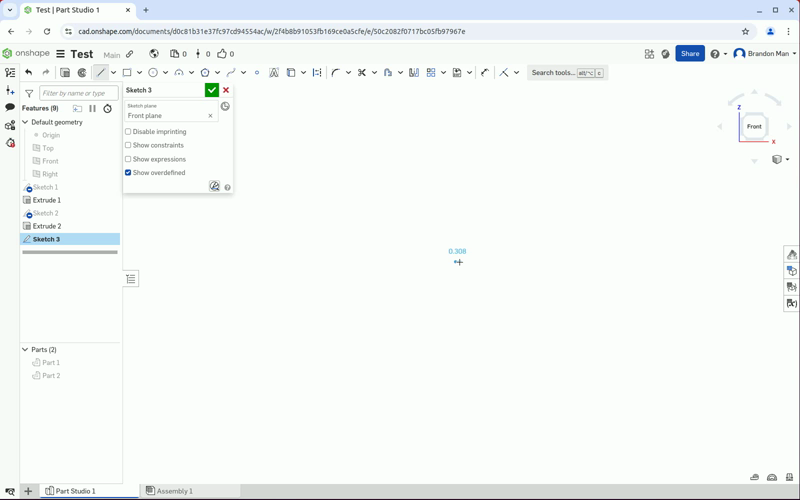
scroll(6)
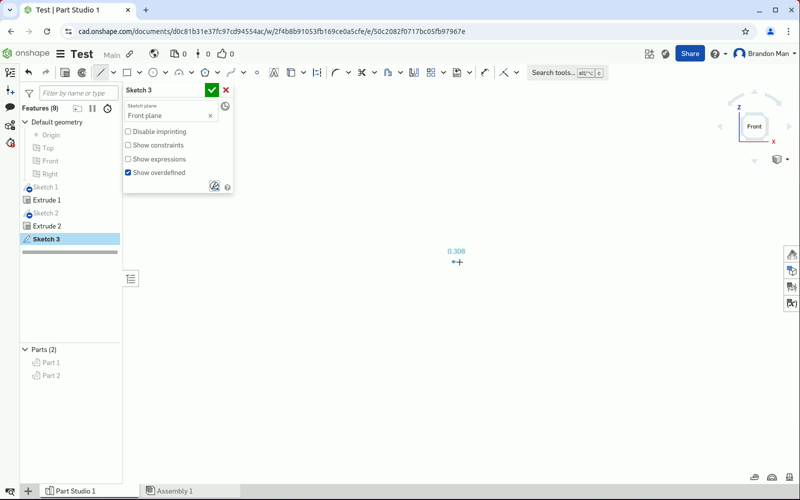
scroll(6)
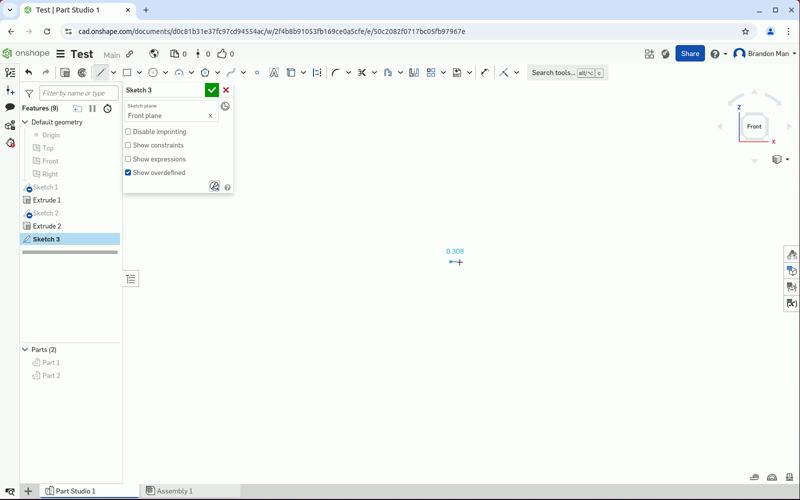
scroll(6)
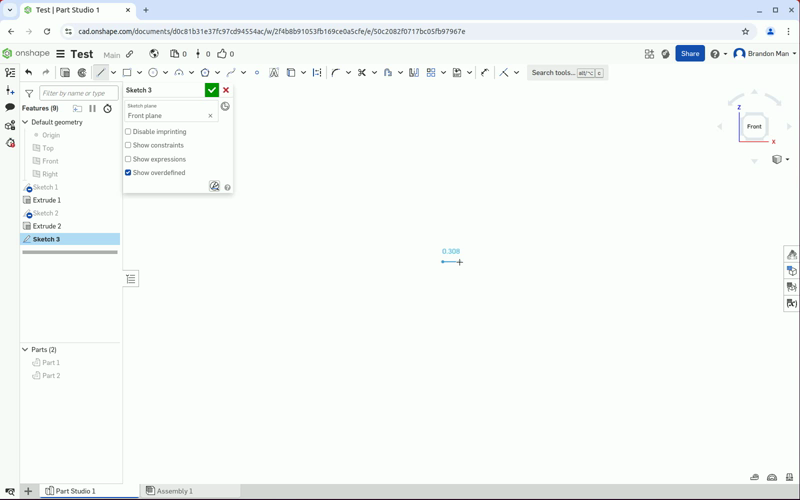
click(459, 261)
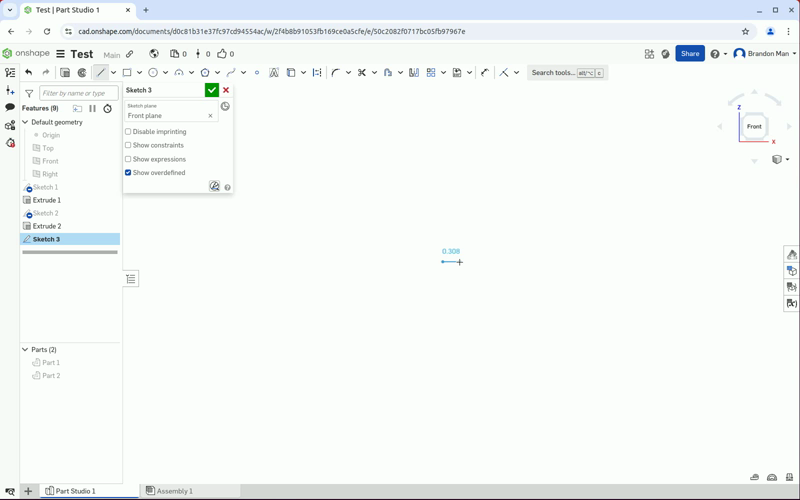
scroll(-6)
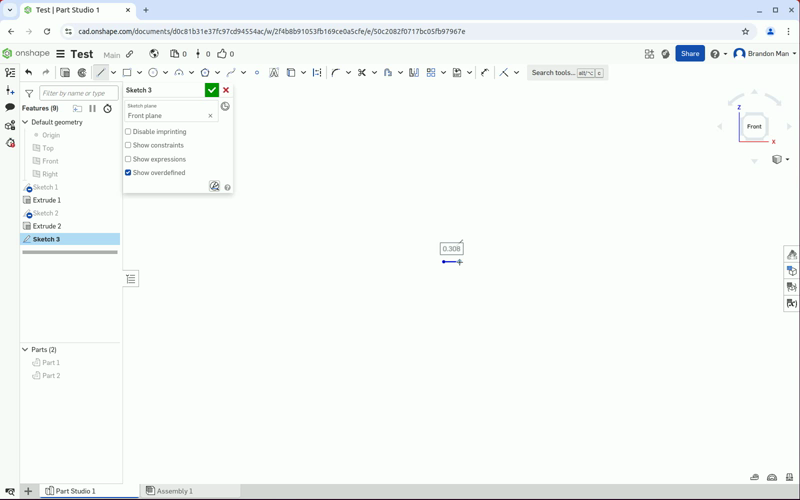
scroll(-6)
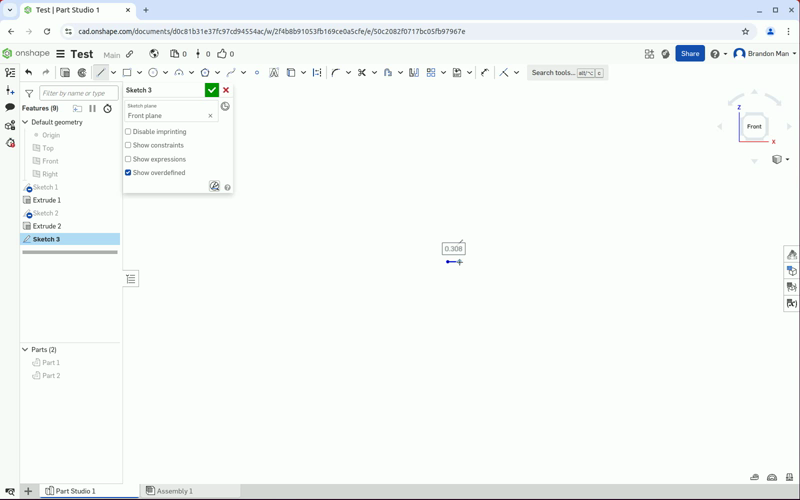
scroll(-6)
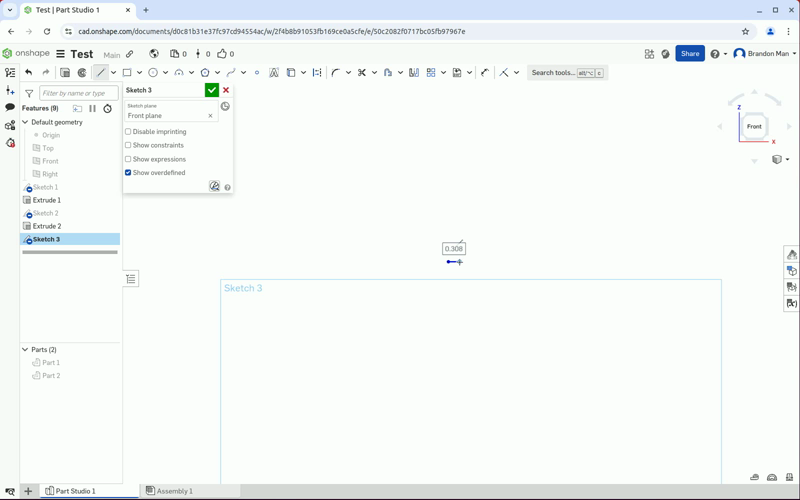
scroll(-6)
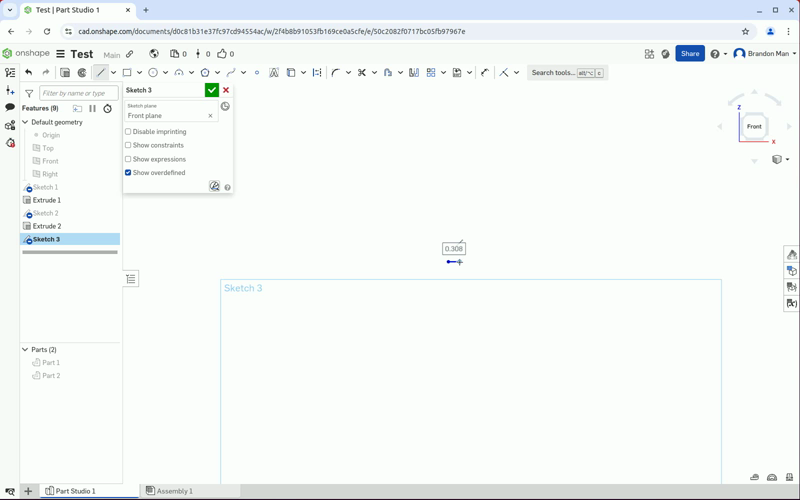
scroll(-6)
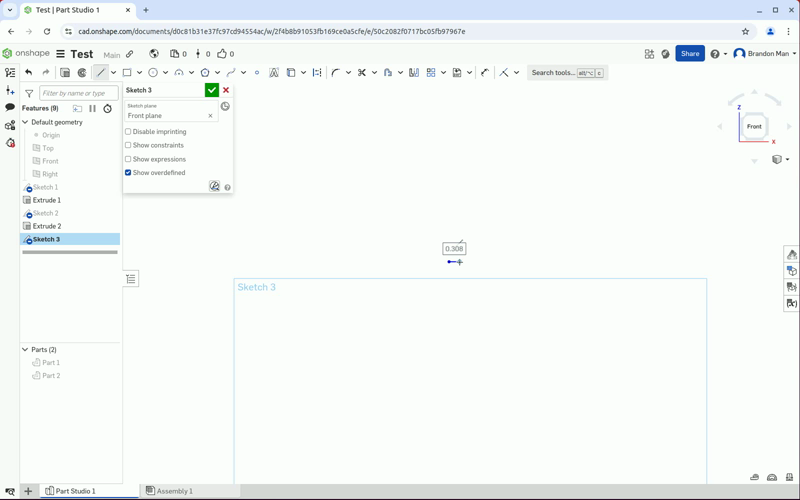
scroll(-6)
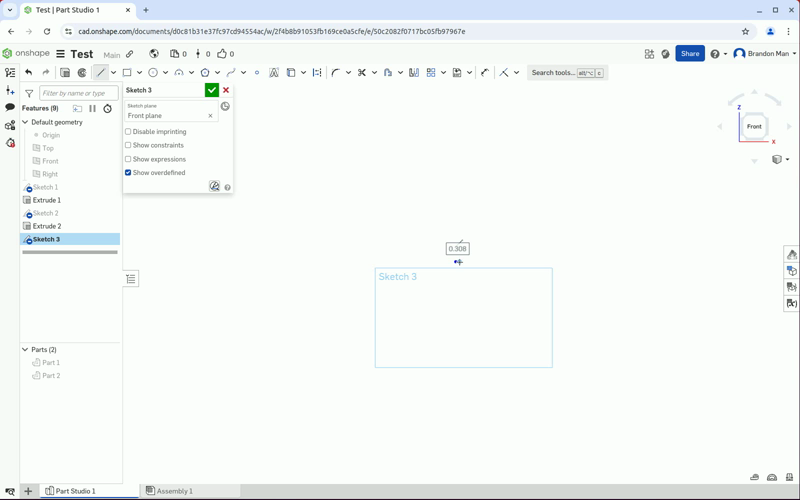
scroll(-6)
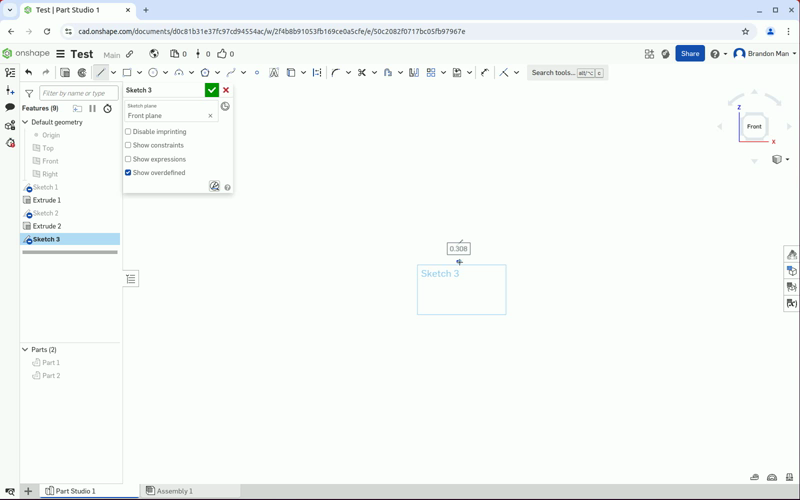
key_up(shift)
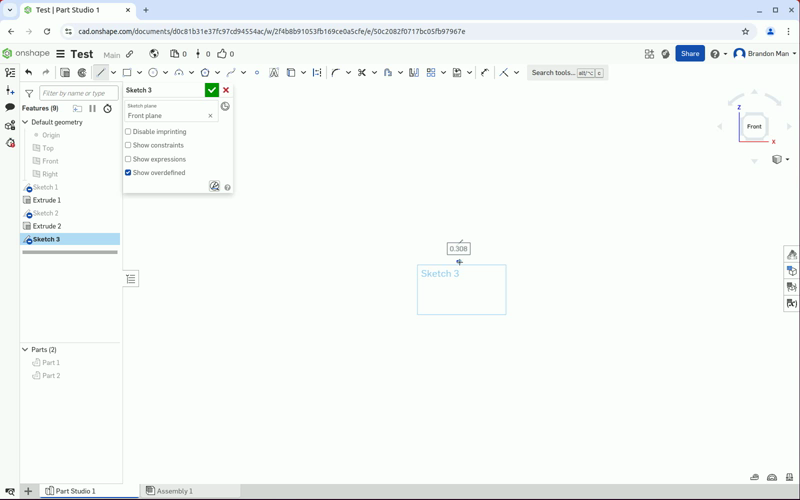
key_down(shift)
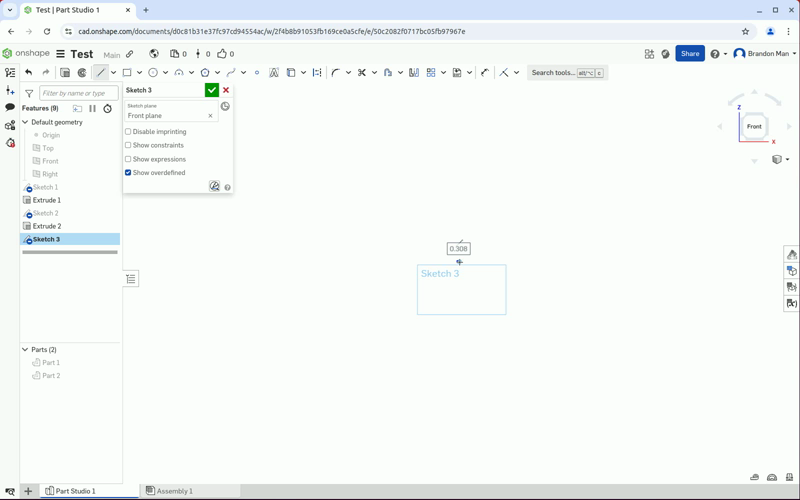
mouse_move(489, 261)
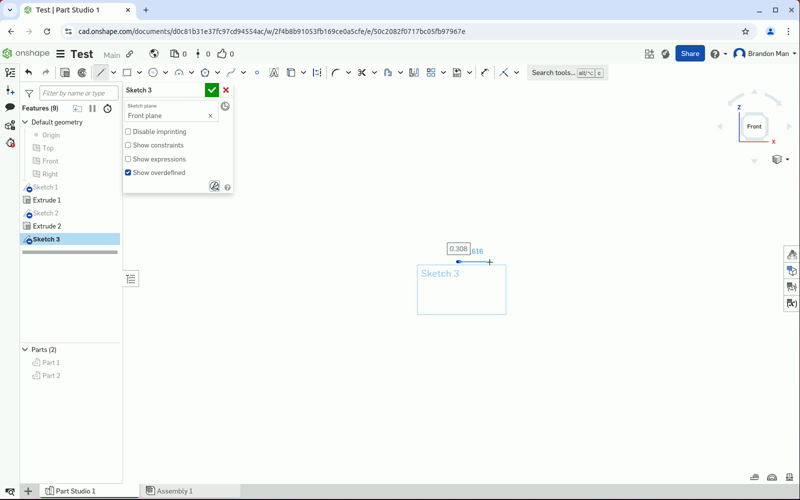
mouse_move(459, 260)
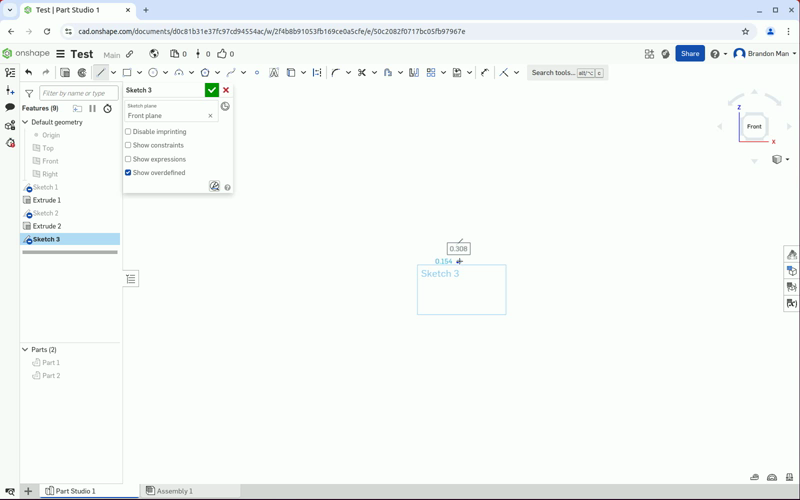
scroll(6)
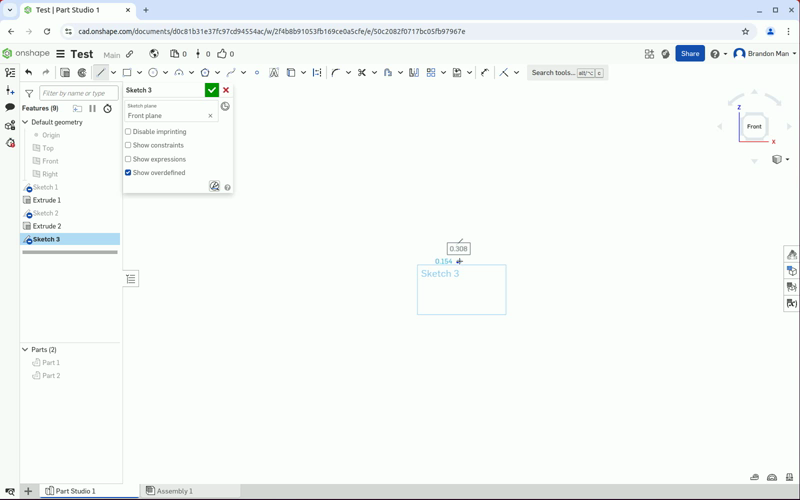
scroll(6)
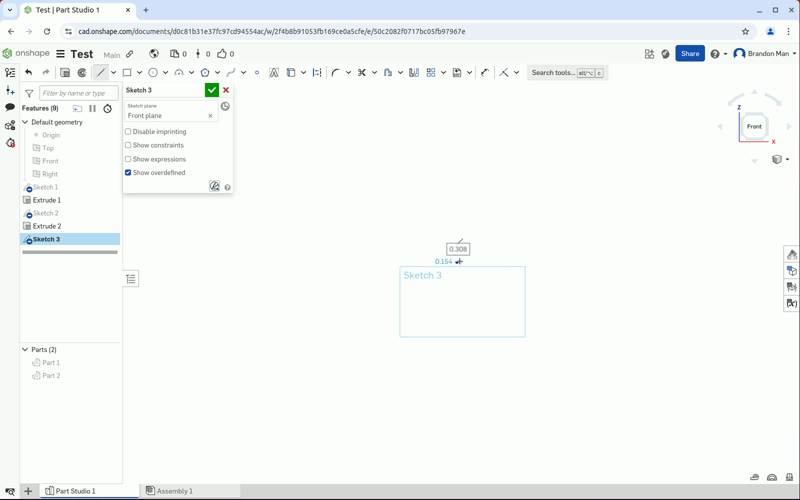
scroll(6)
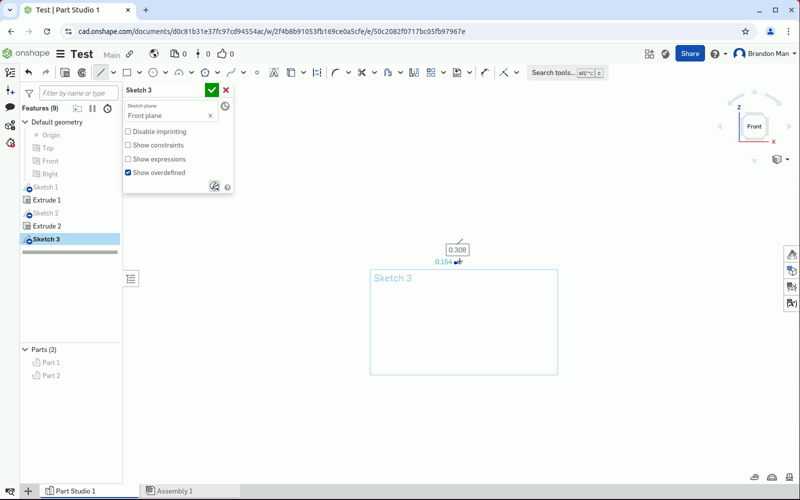
scroll(6)
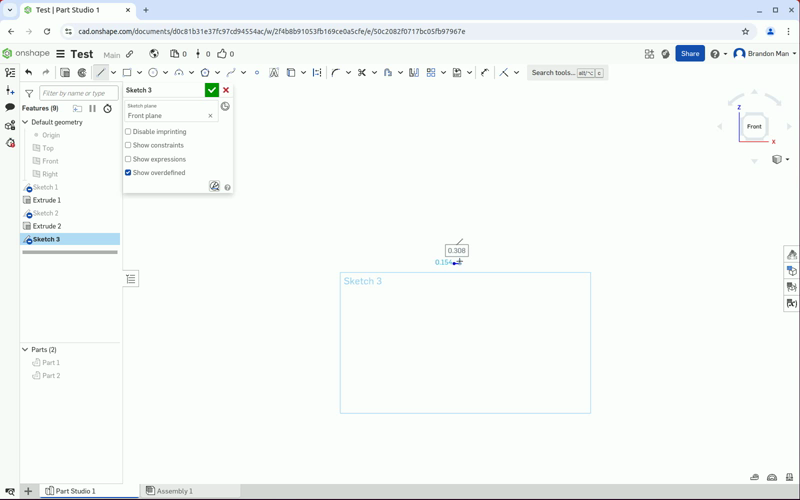
scroll(6)
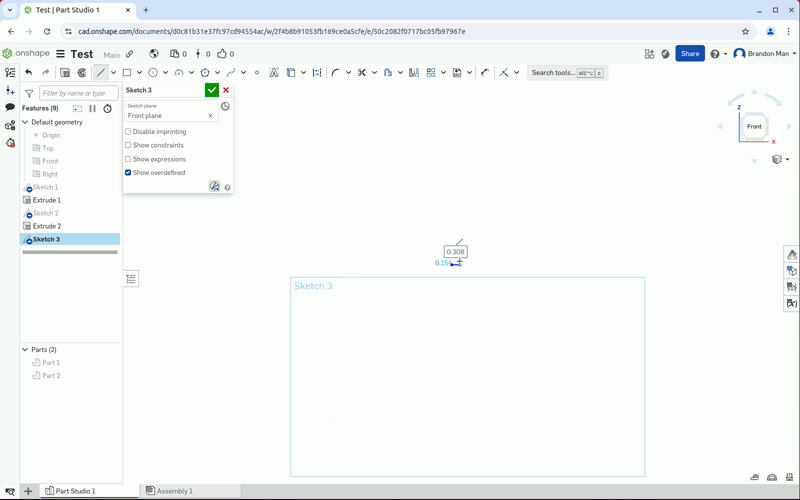
scroll(6)
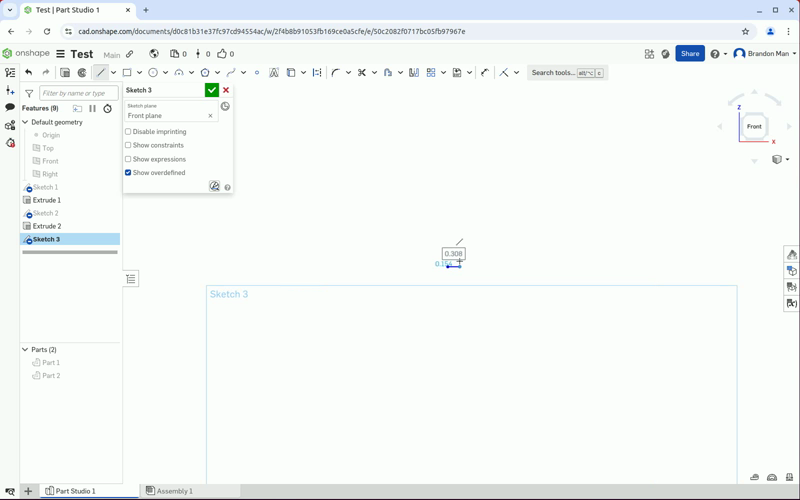
scroll(6)
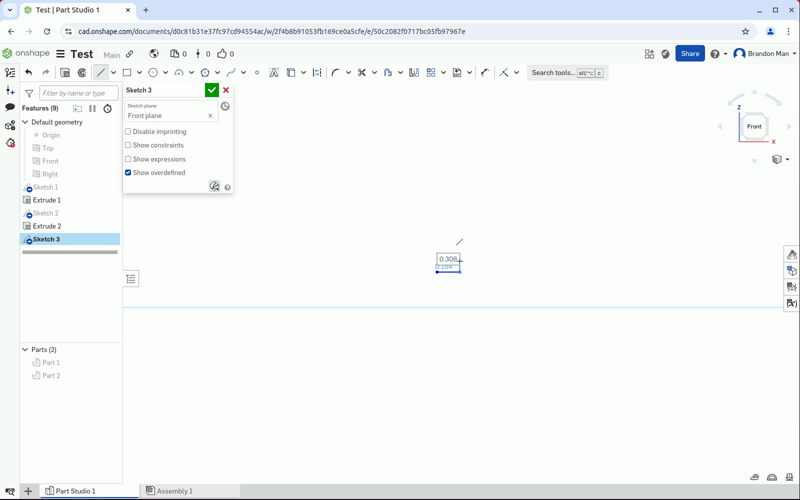
click(459, 260)
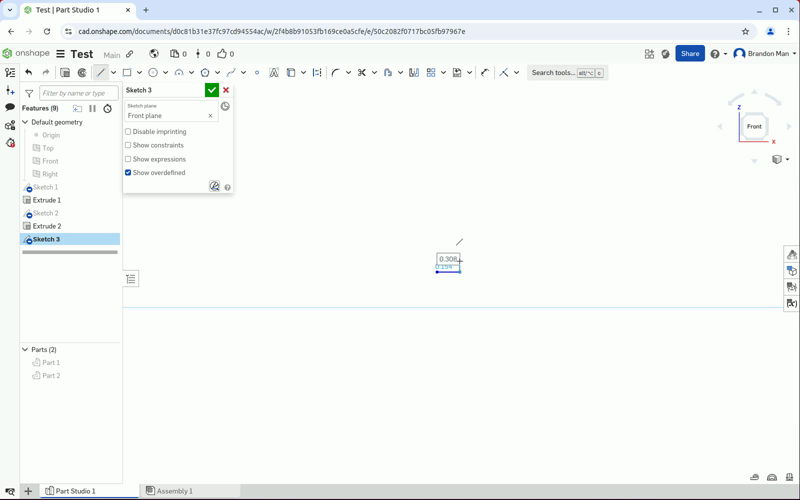
scroll(-6)
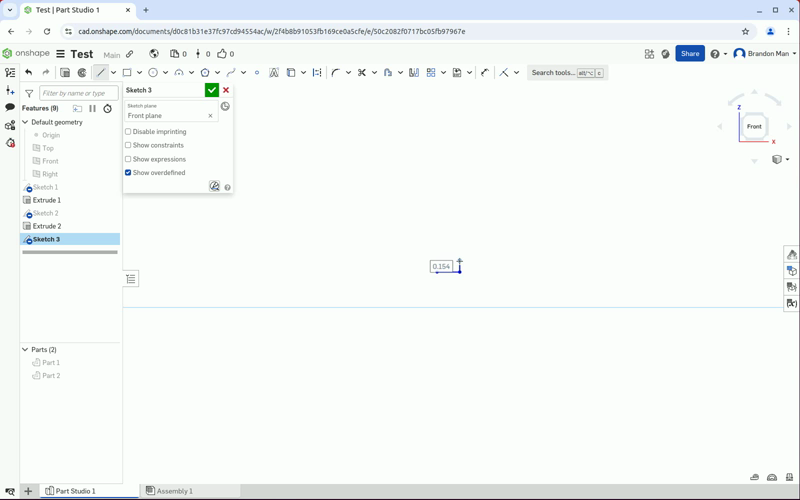
scroll(-6)
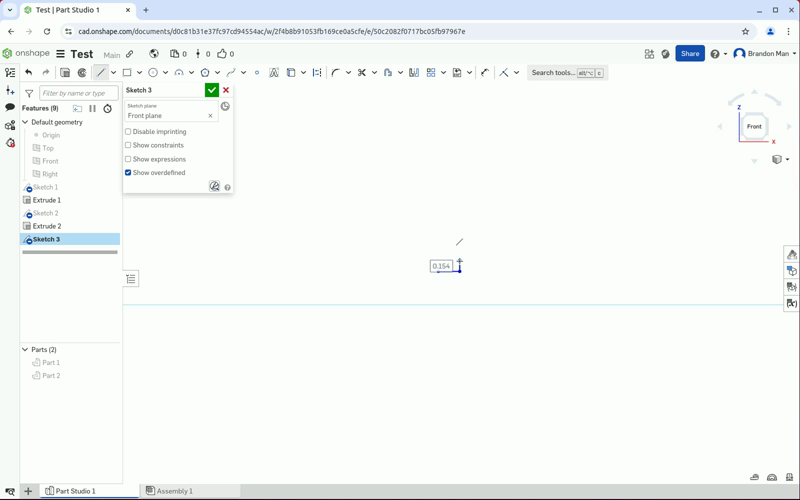
scroll(-6)
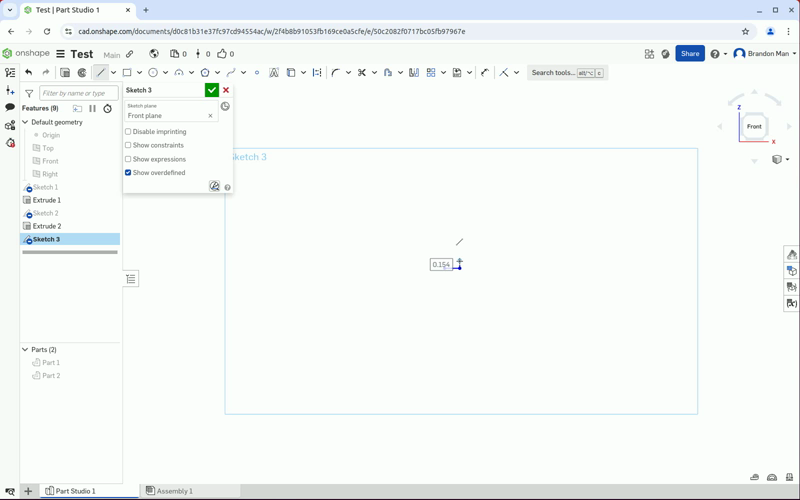
scroll(-6)
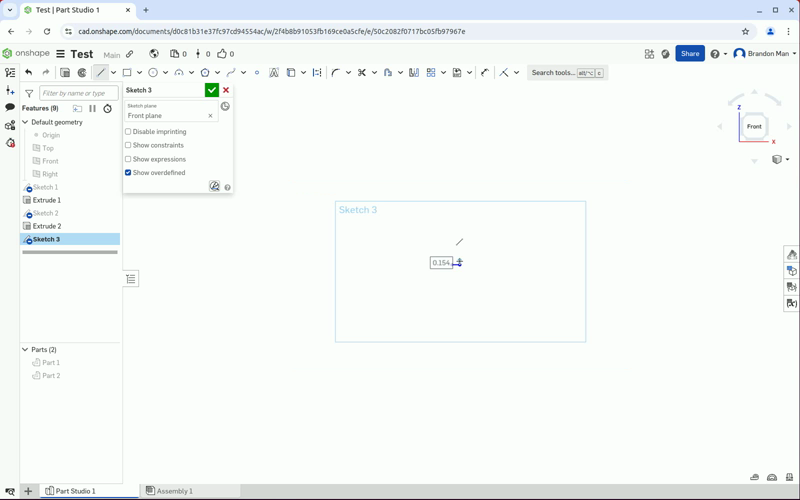
scroll(-6)
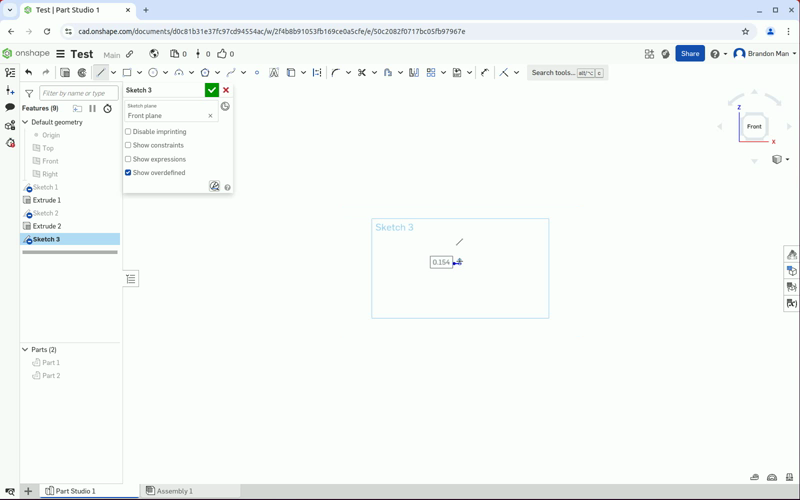
scroll(-6)
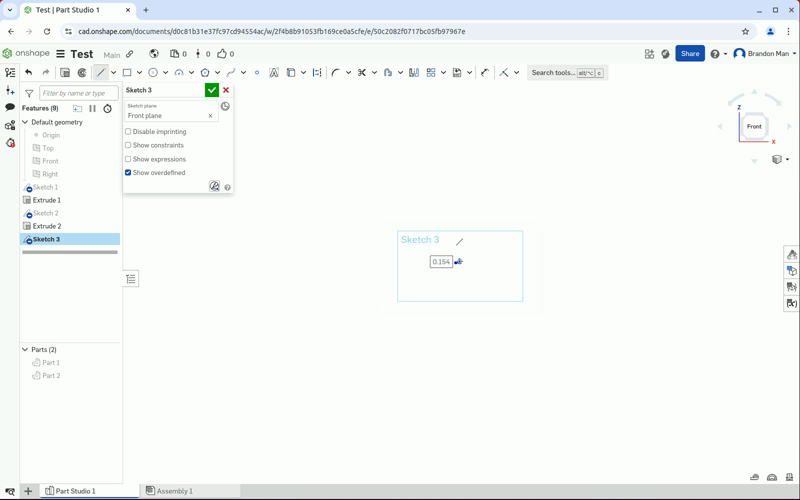
scroll(-6)
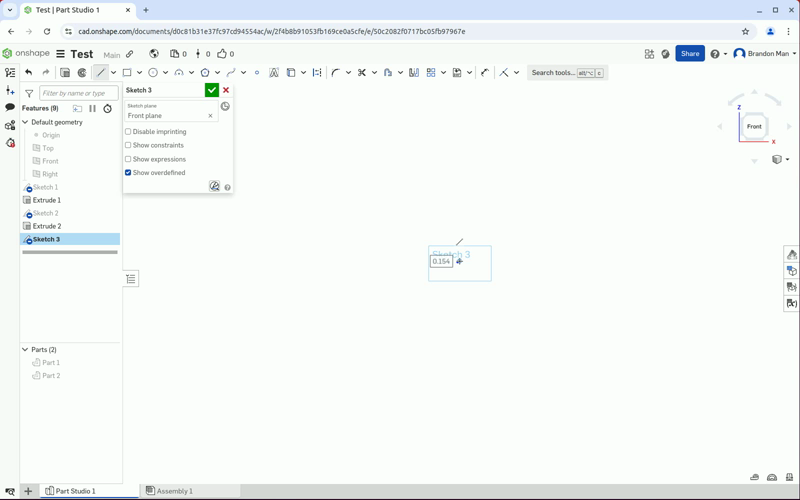
key_up(shift)
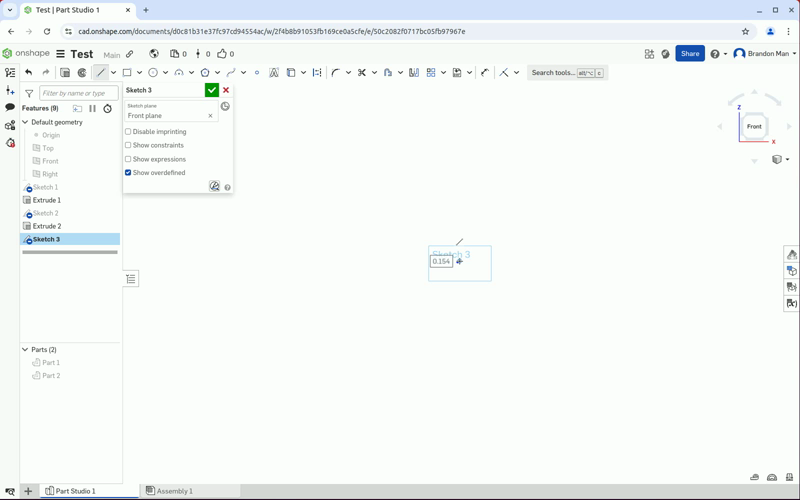
key_down(shift)
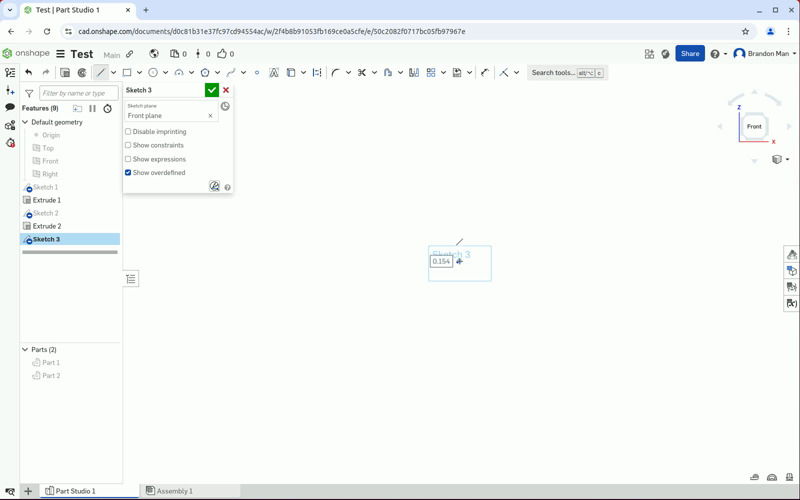
mouse_move(489, 260)
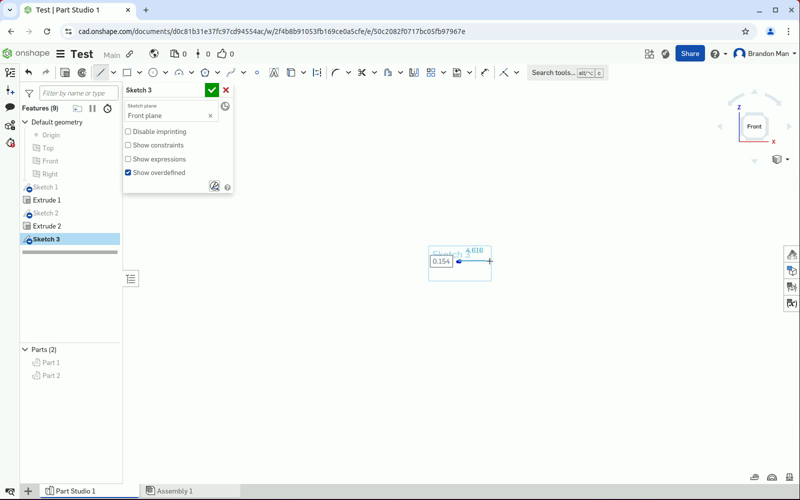
mouse_move(458, 260)
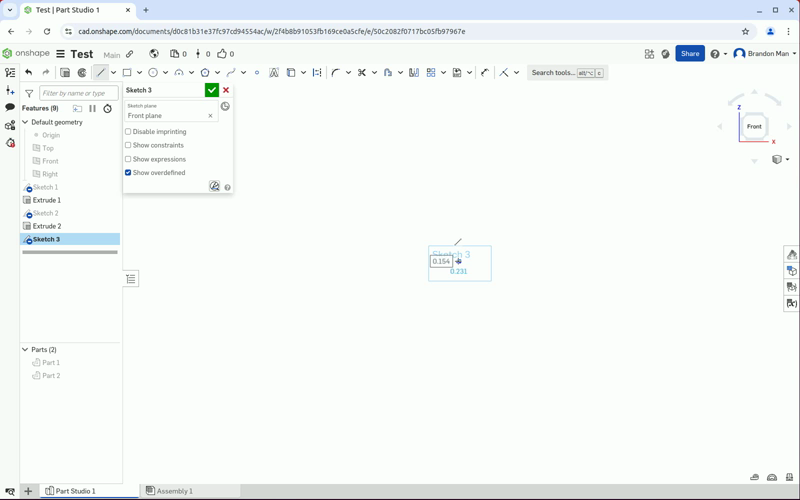
scroll(6)
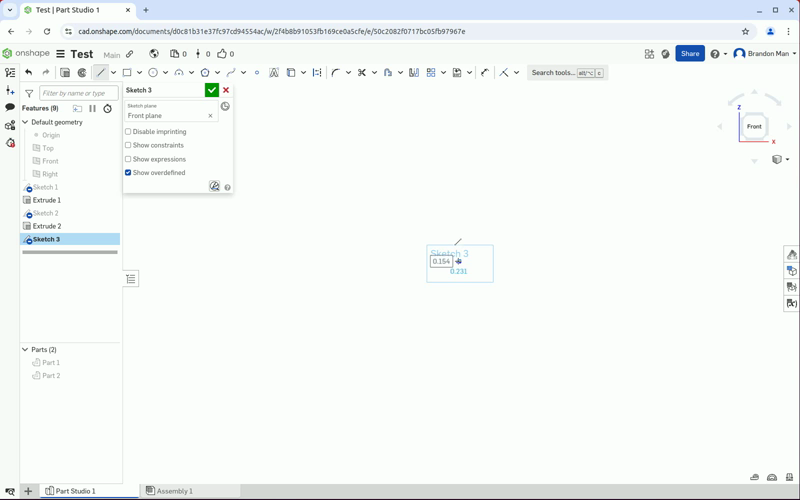
scroll(6)
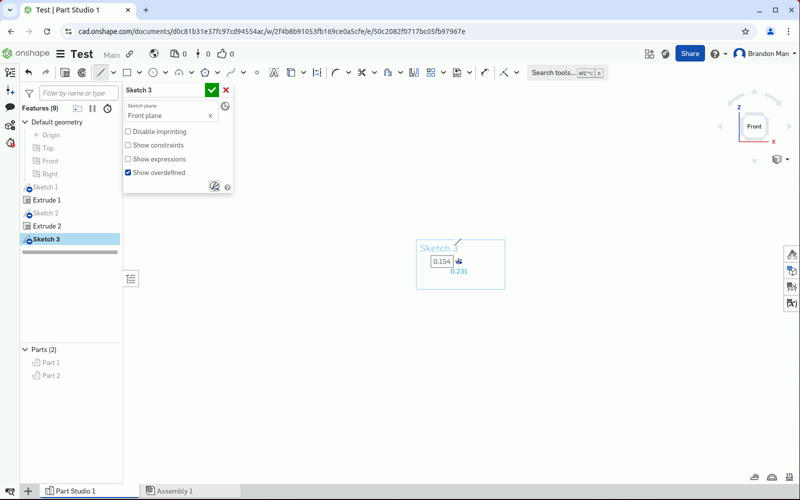
scroll(6)
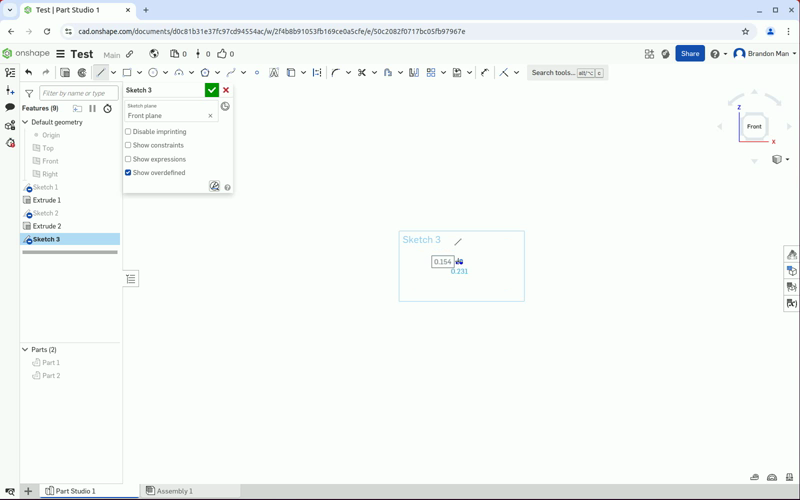
scroll(6)
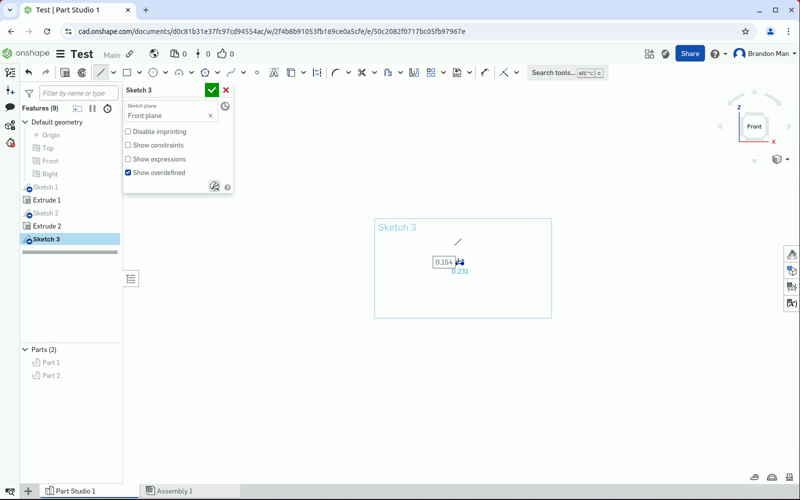
scroll(6)
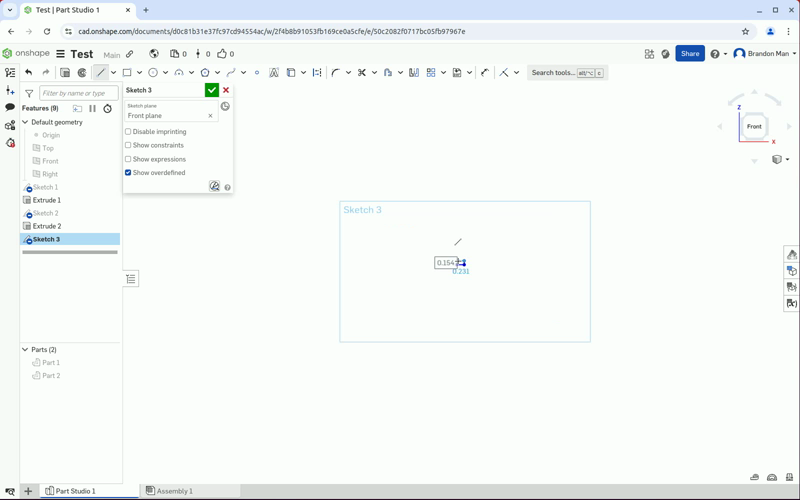
scroll(6)
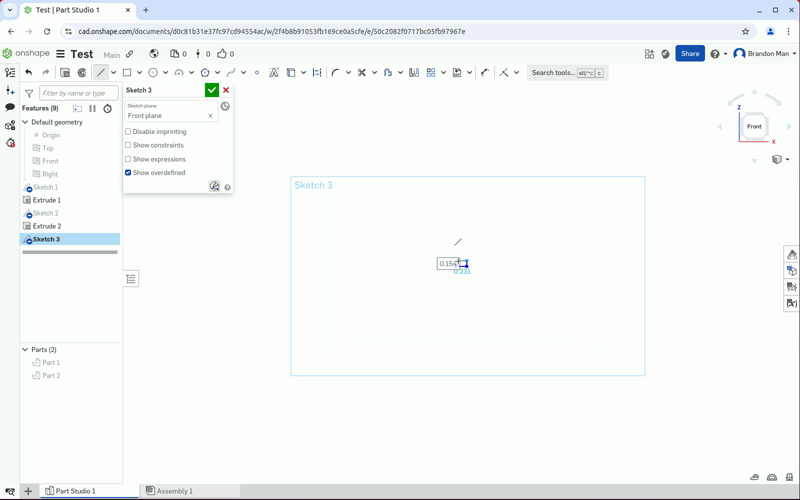
scroll(6)
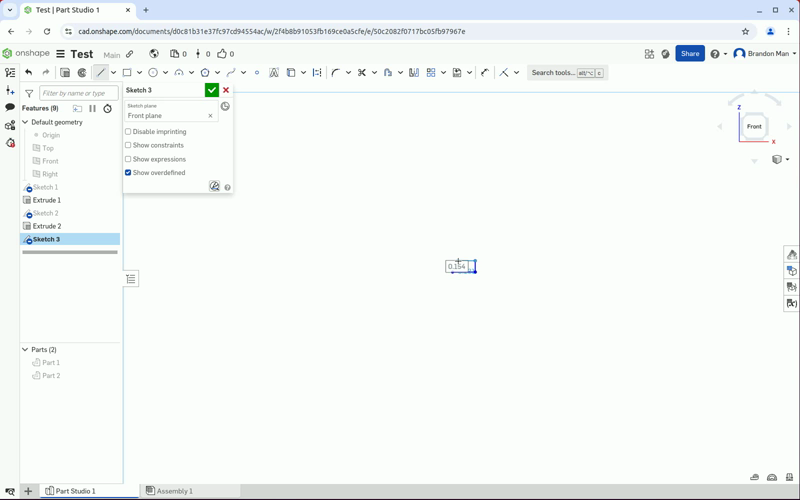
click(458, 260)
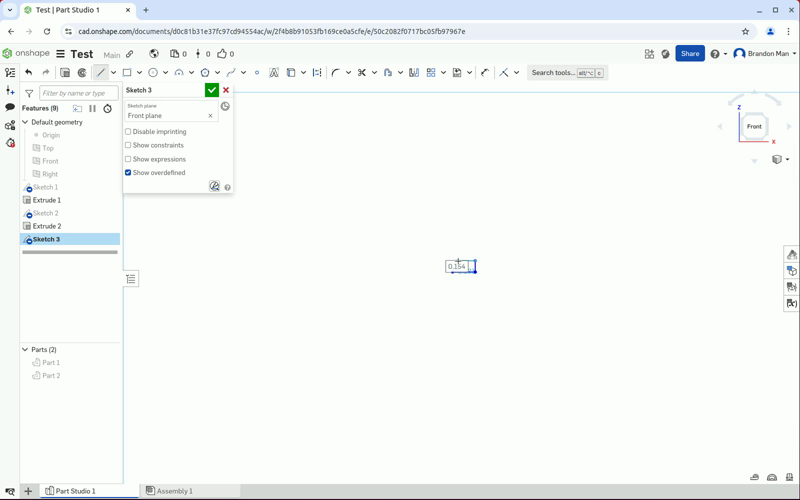
scroll(-6)
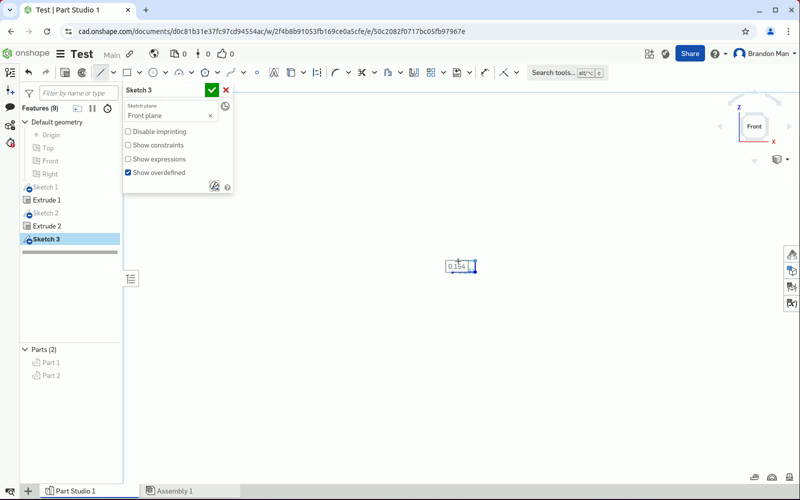
scroll(-6)
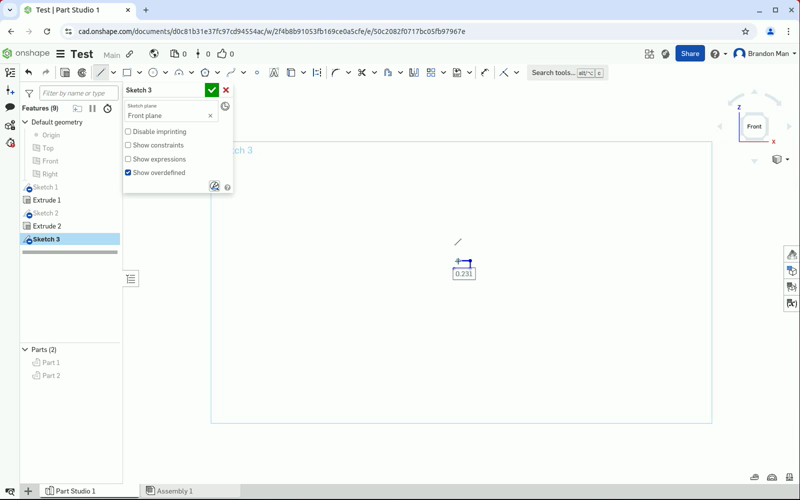
scroll(-6)
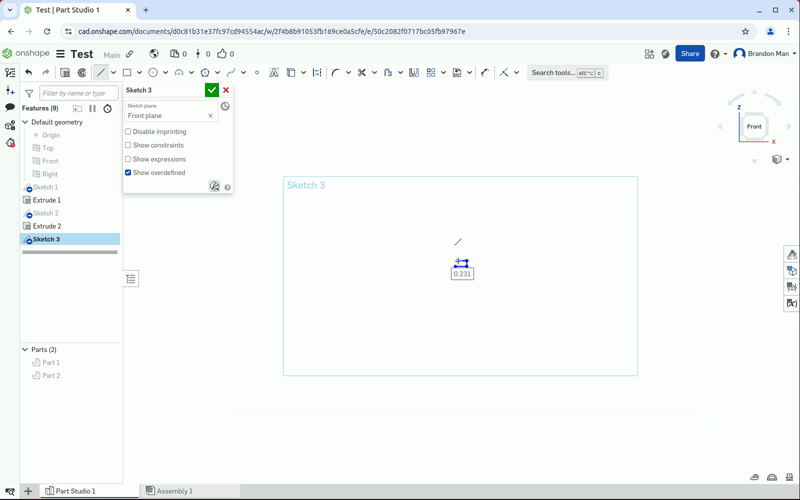
scroll(-6)
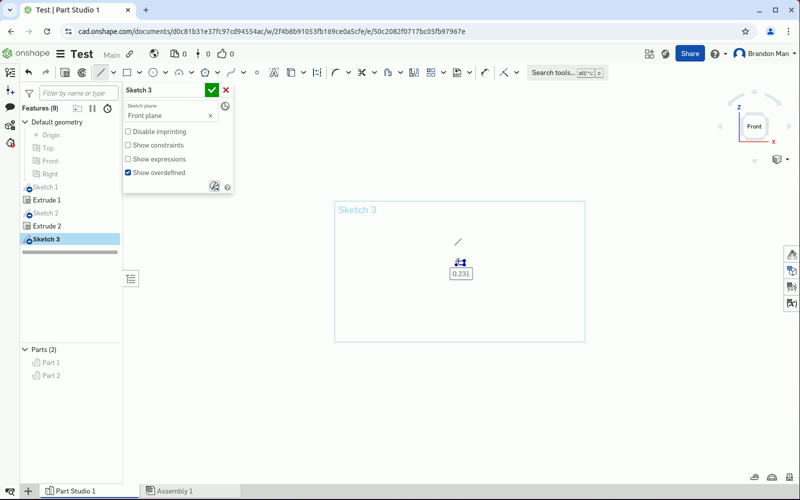
scroll(-6)
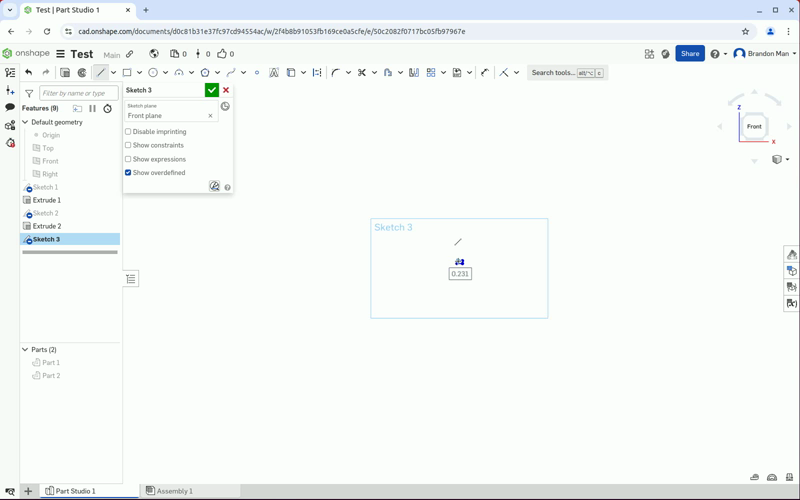
scroll(-6)
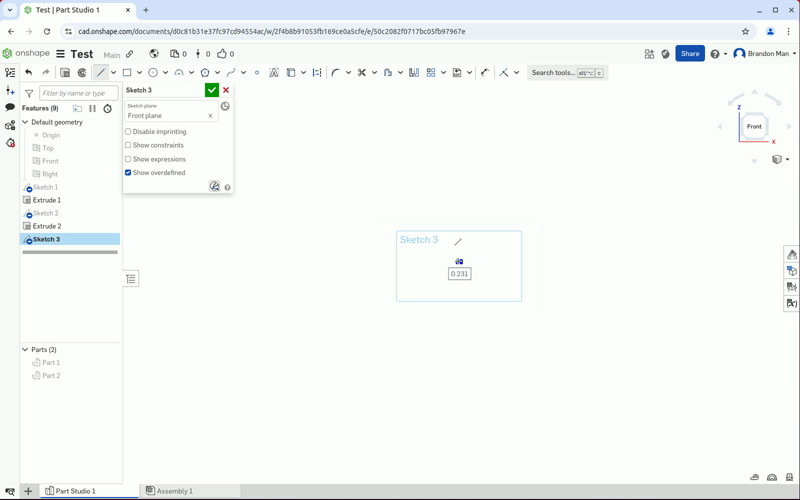
scroll(-6)
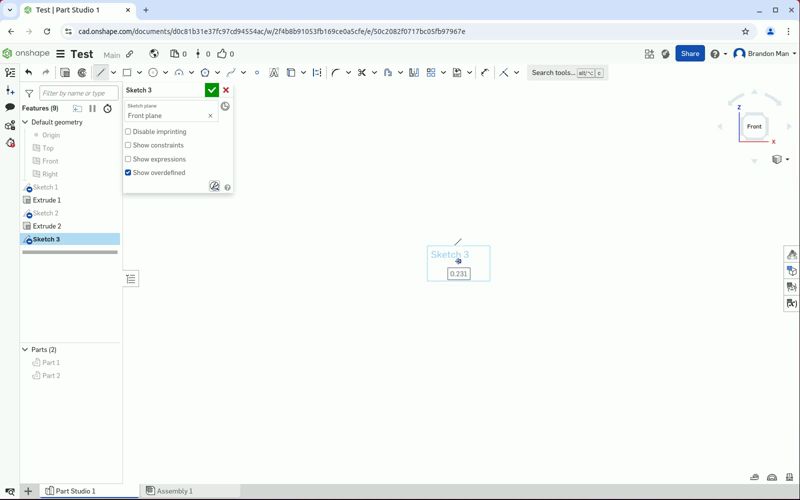
key_up(shift)
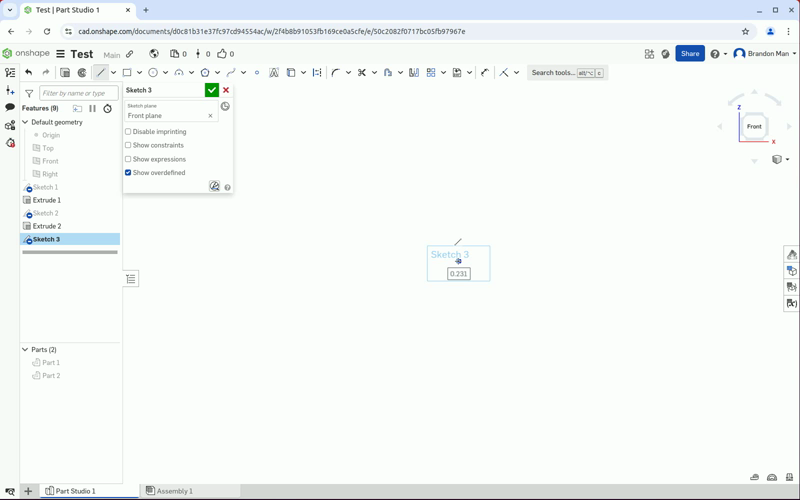
mouse_move(488, 260)
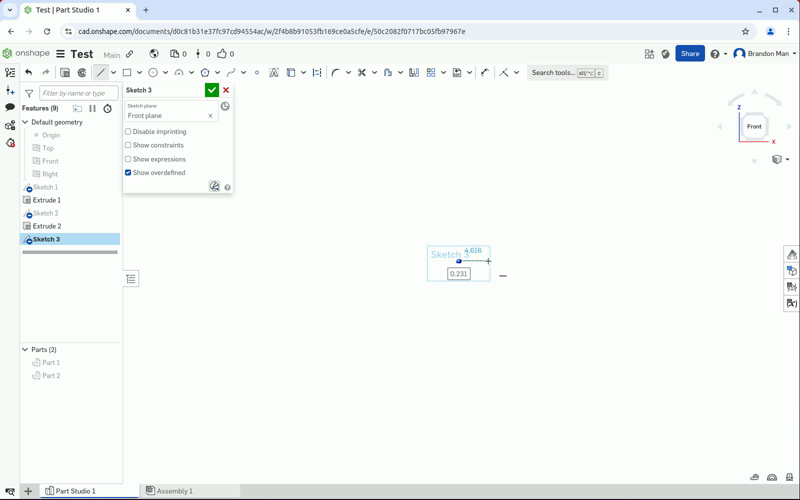
key_down(shift)
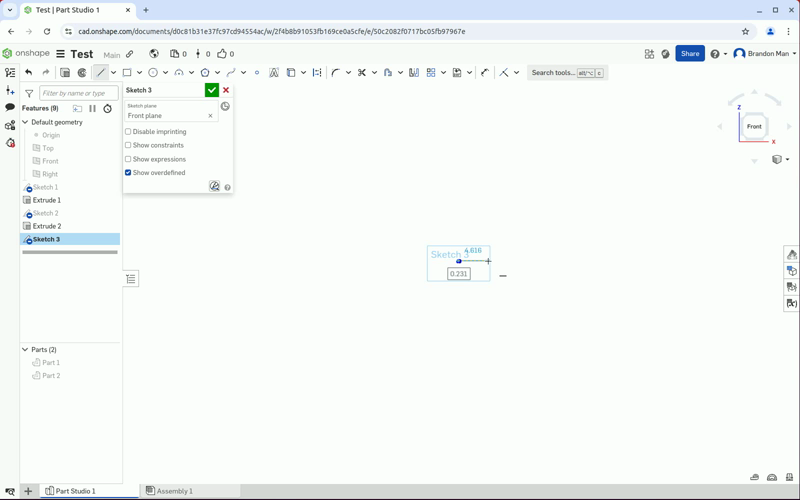
mouse_move(458, 261)
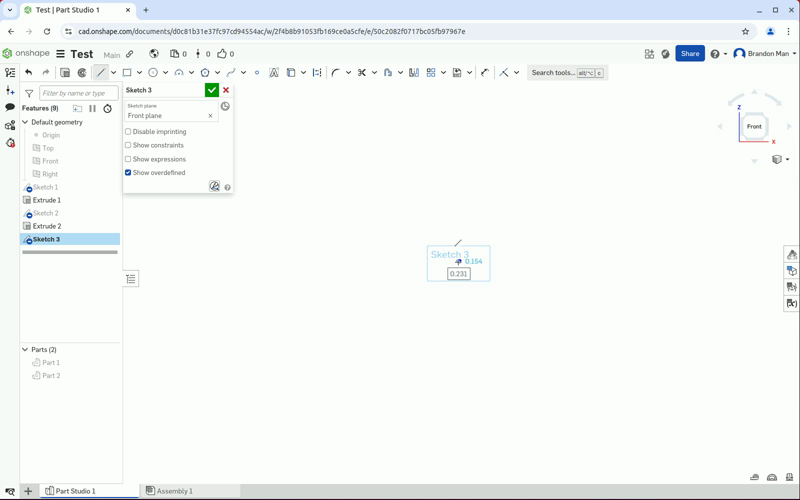
scroll(6)
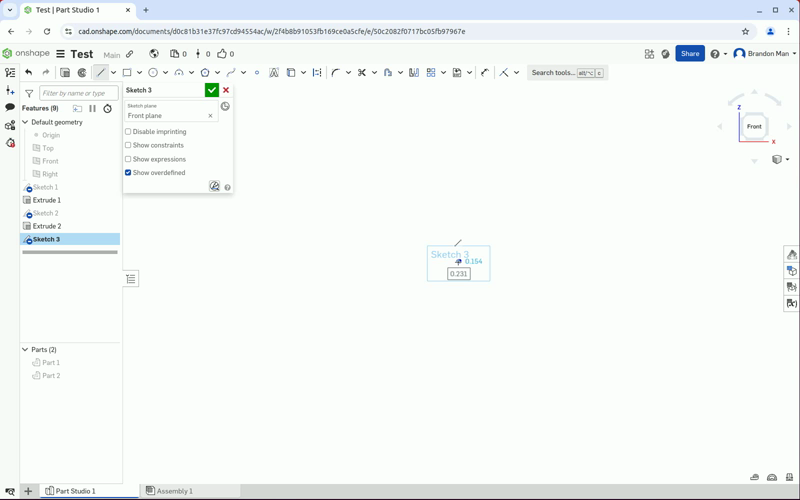
scroll(6)
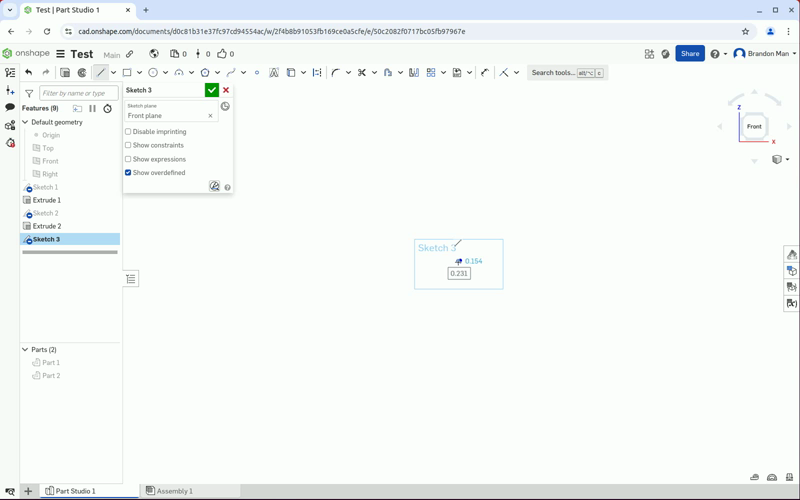
scroll(6)
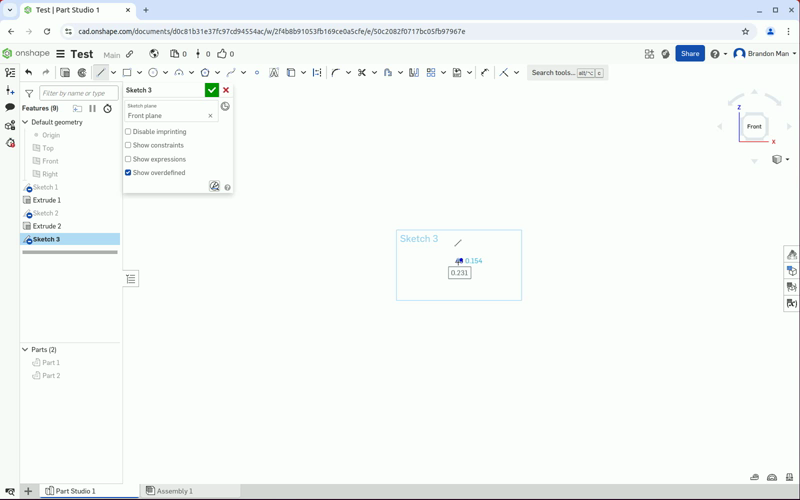
scroll(6)
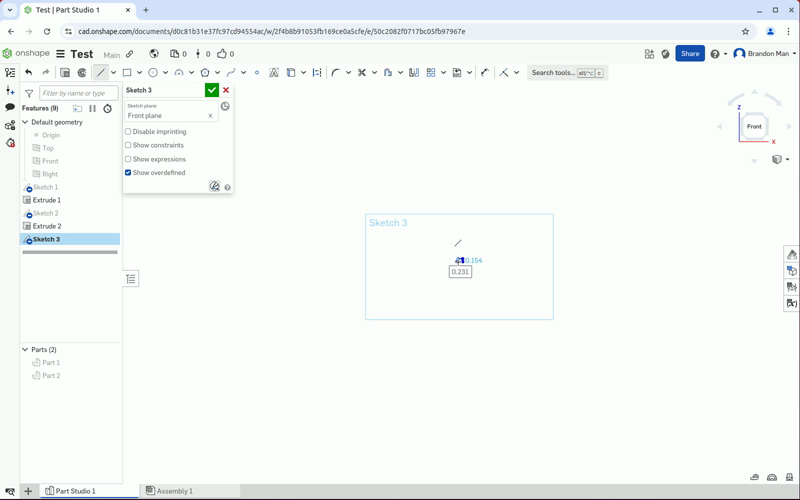
scroll(6)
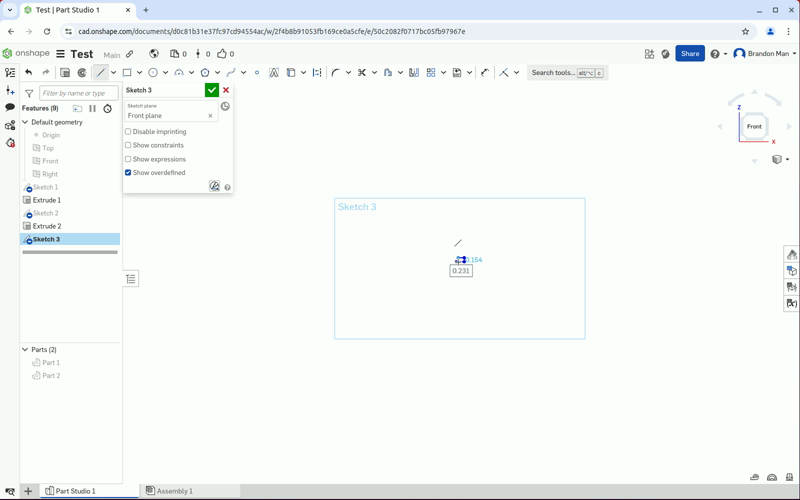
scroll(6)
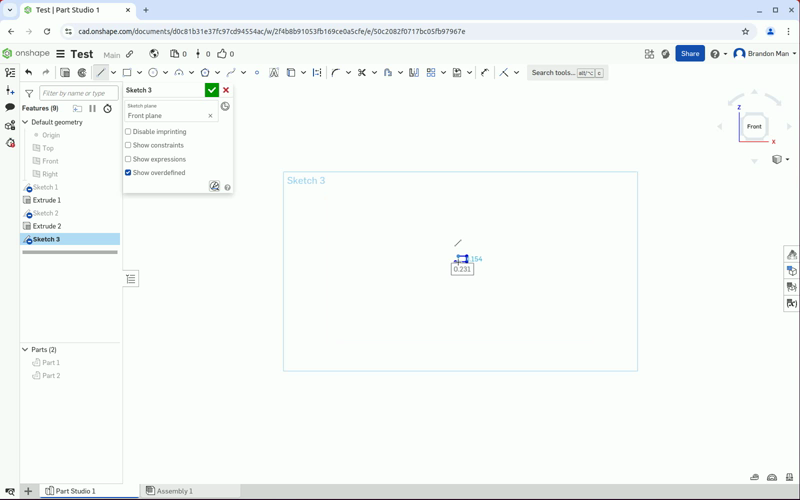
scroll(6)
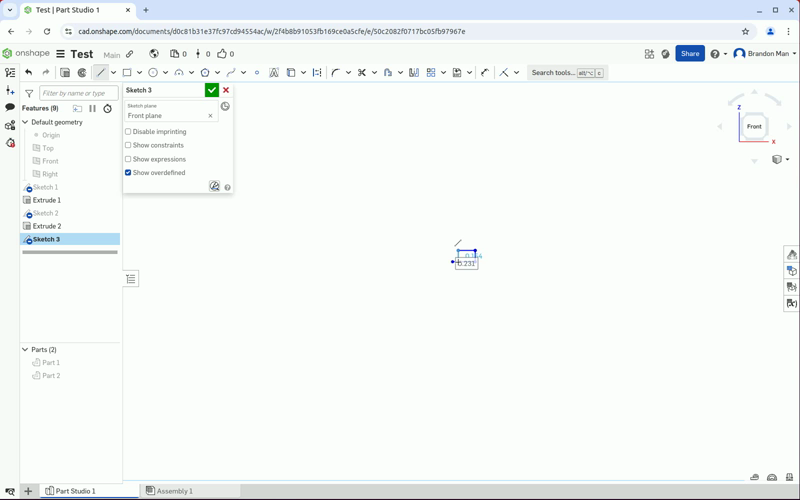
key_up(shift)
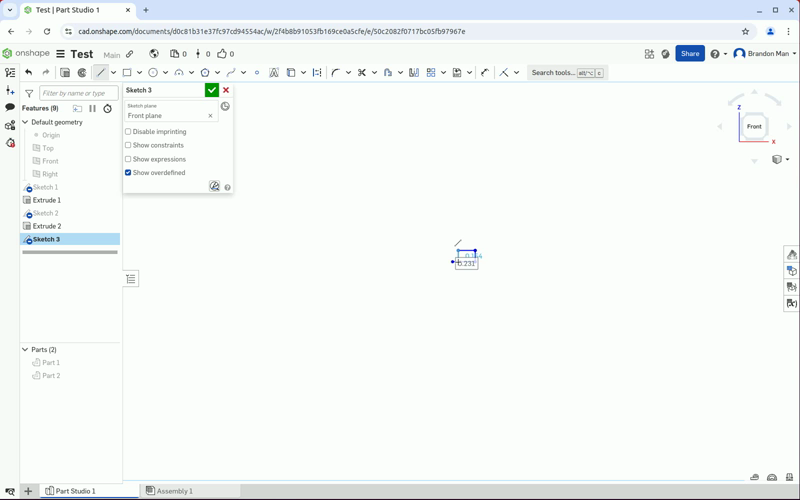
click(458, 261)
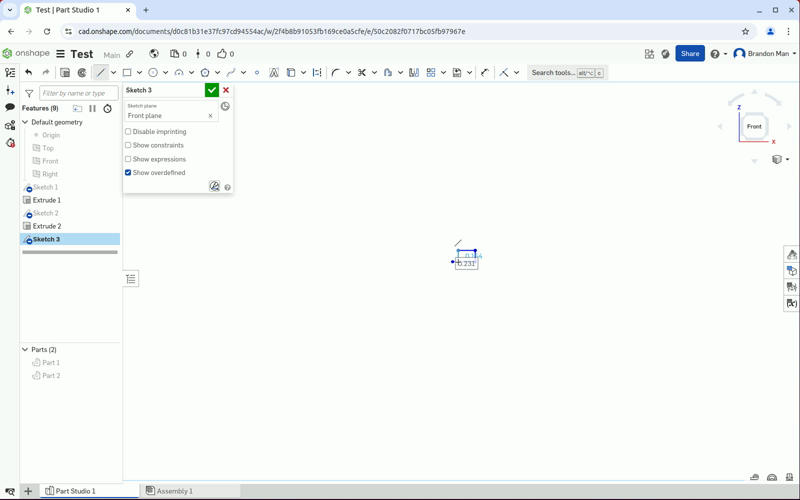
scroll(-6)
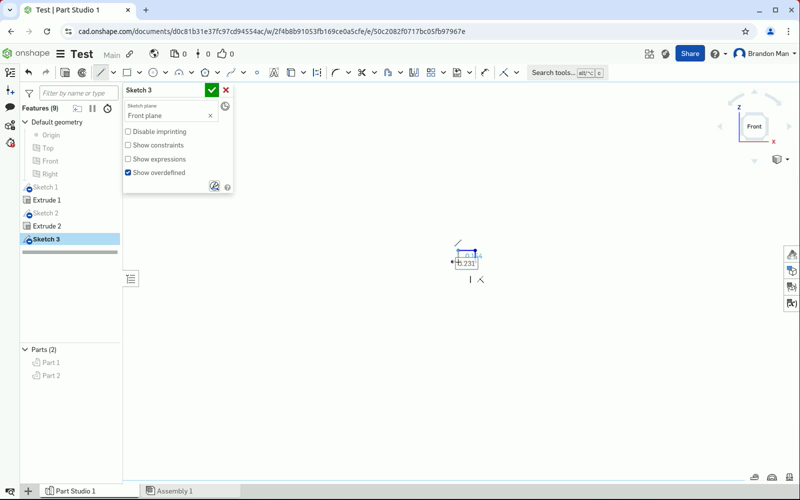
scroll(-6)
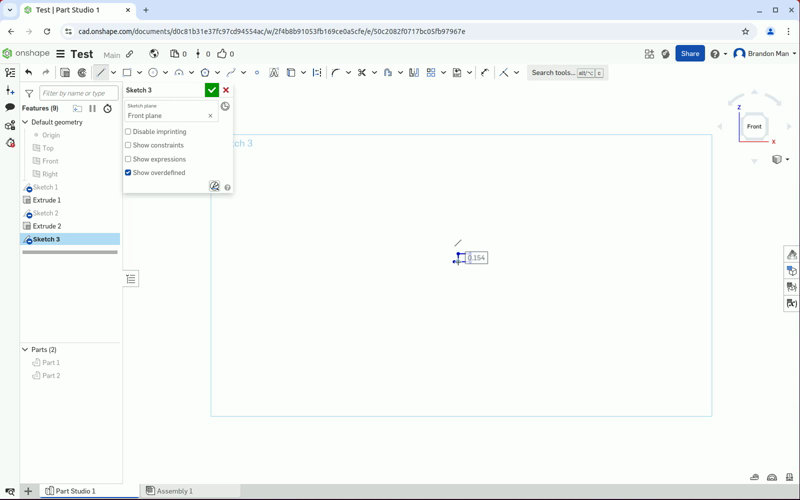
scroll(-6)
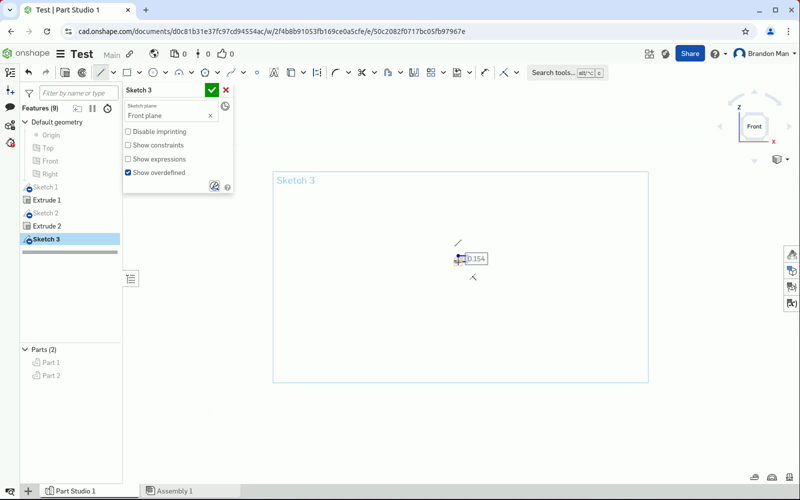
scroll(-6)
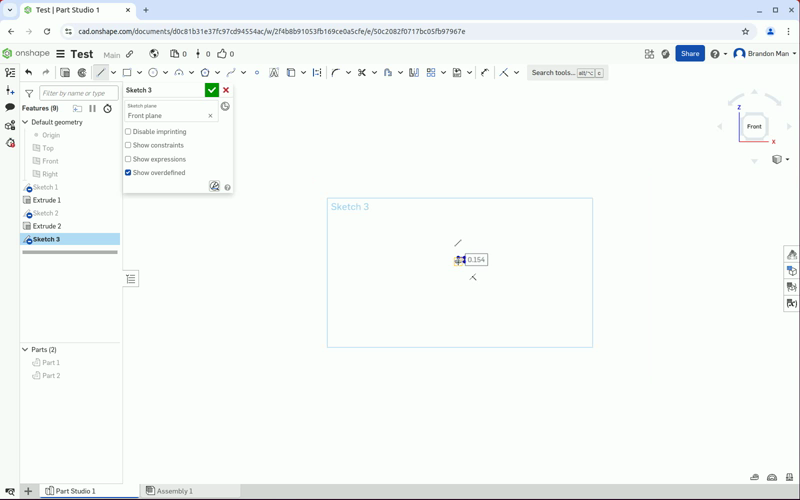
scroll(-6)
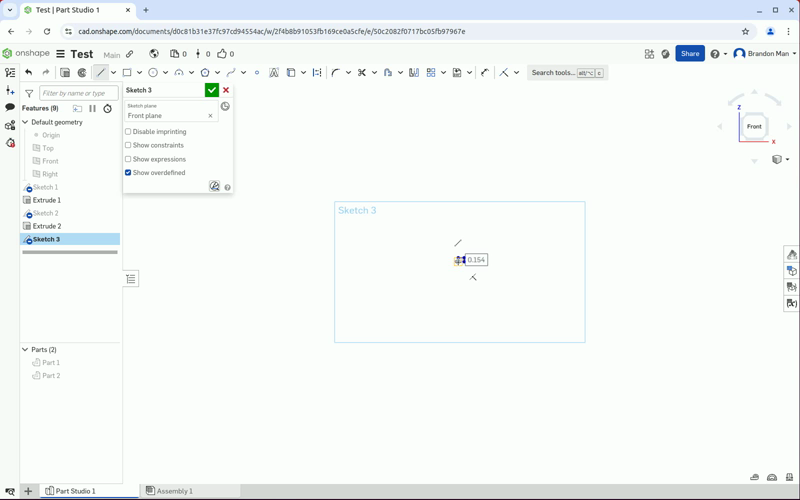
scroll(-6)
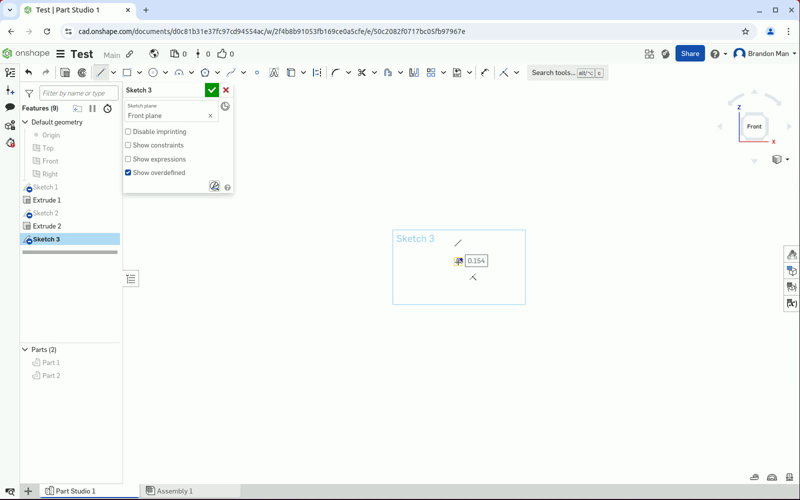
scroll(-6)
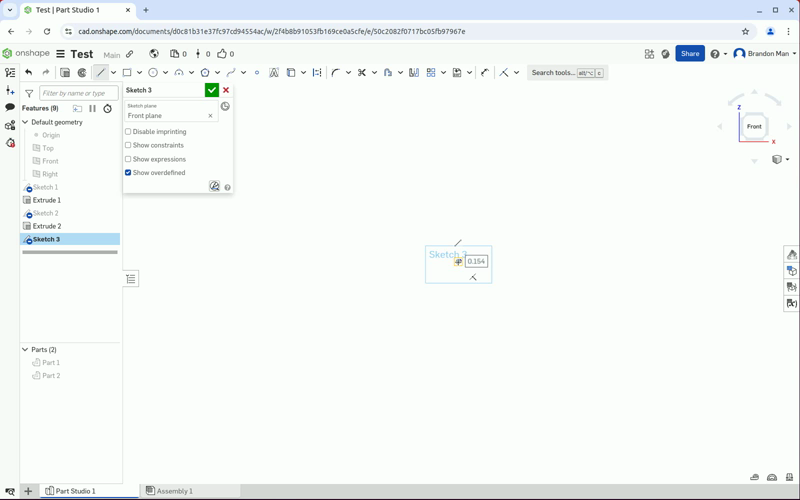
key(esc)
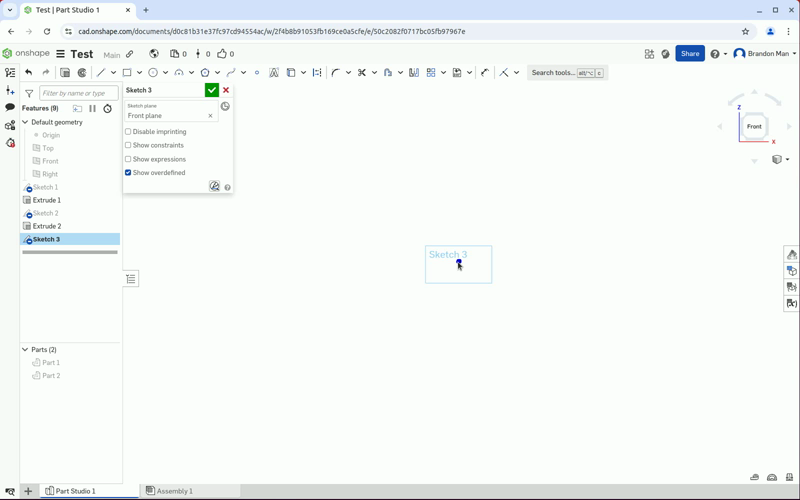
mouse_move(459, 261)
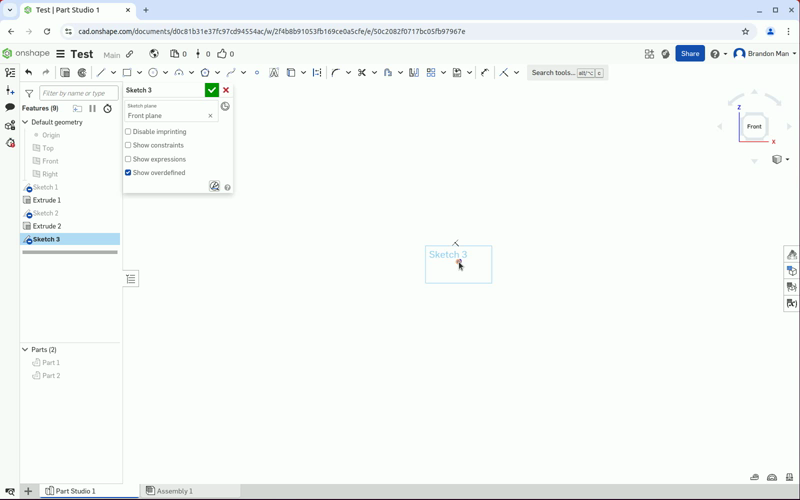
scroll(6)
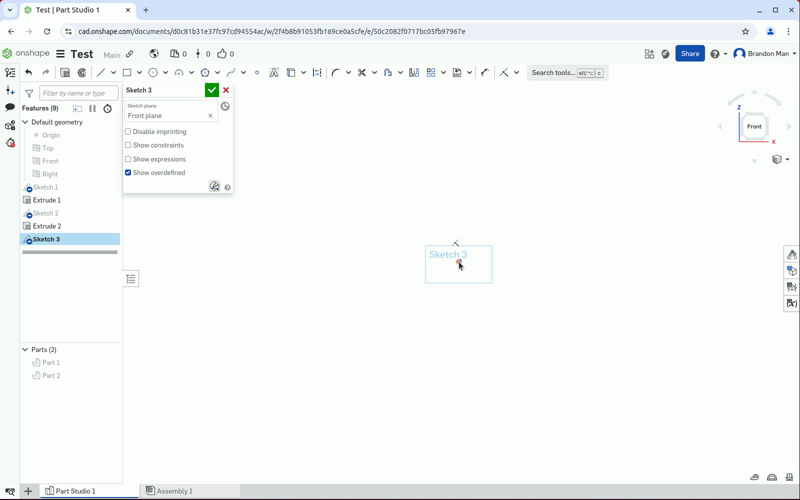
scroll(6)
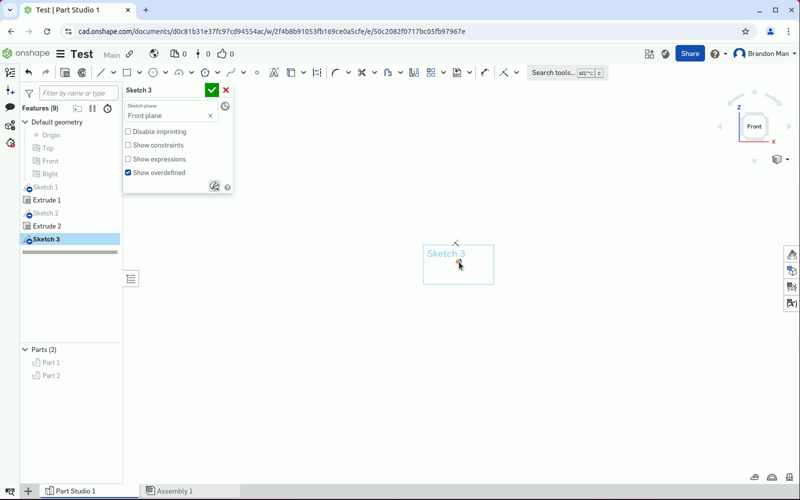
scroll(6)
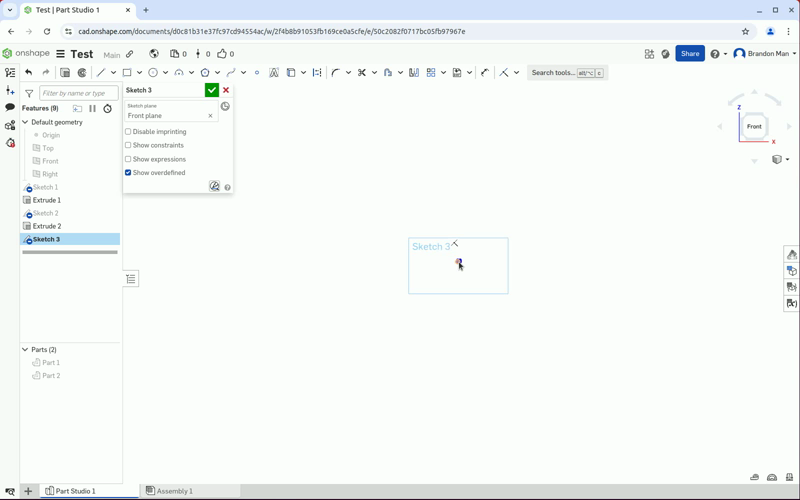
scroll(6)
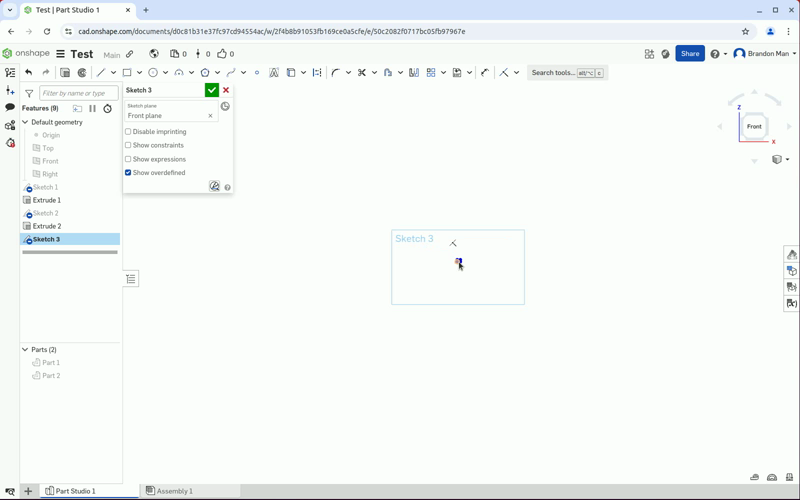
scroll(6)
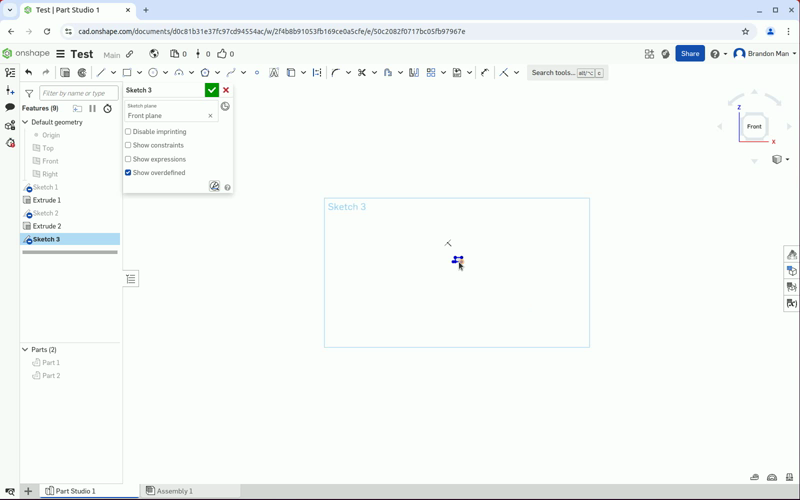
scroll(6)
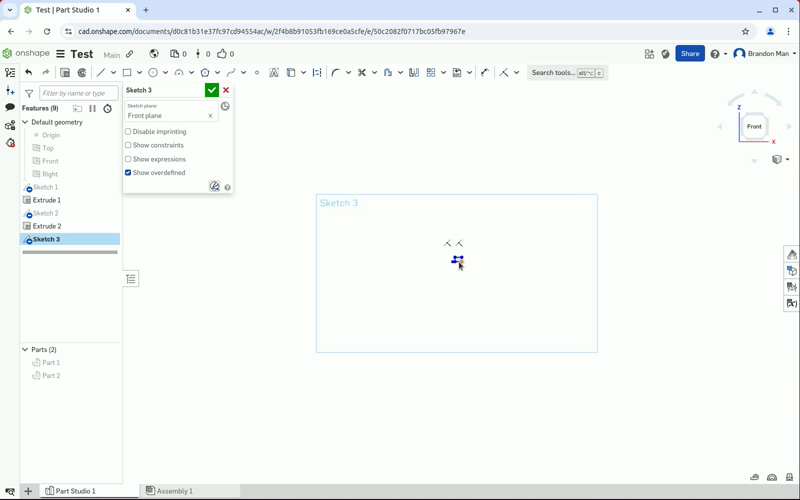
scroll(6)
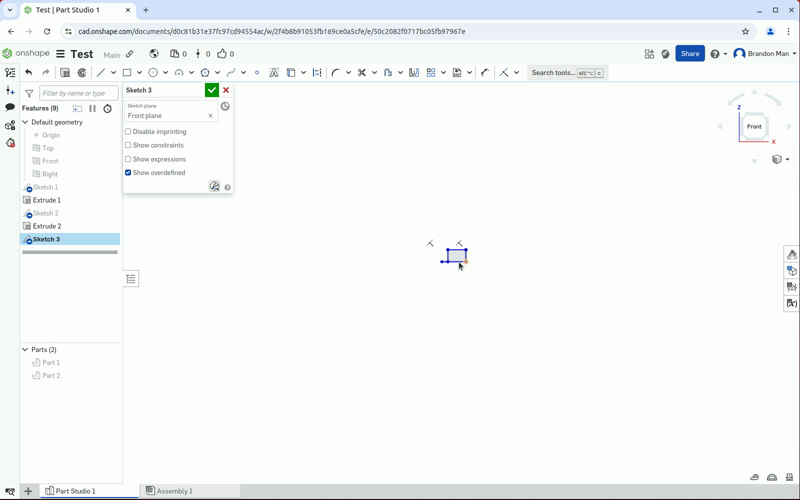
click(459, 261)
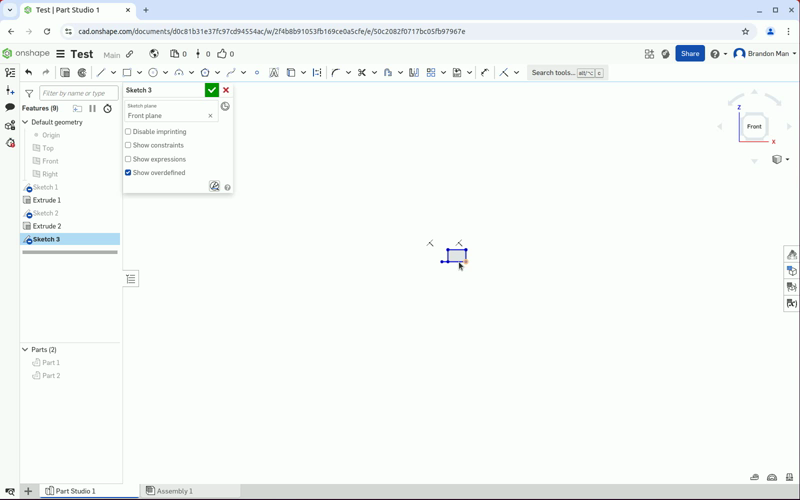
scroll(-6)
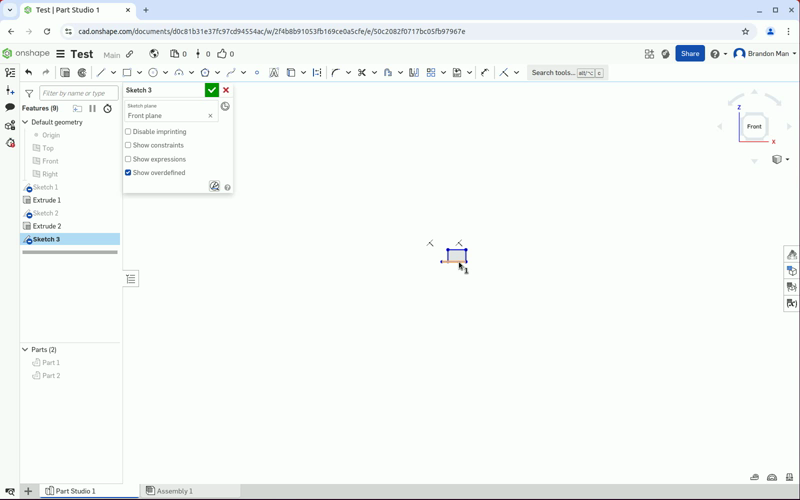
scroll(-6)
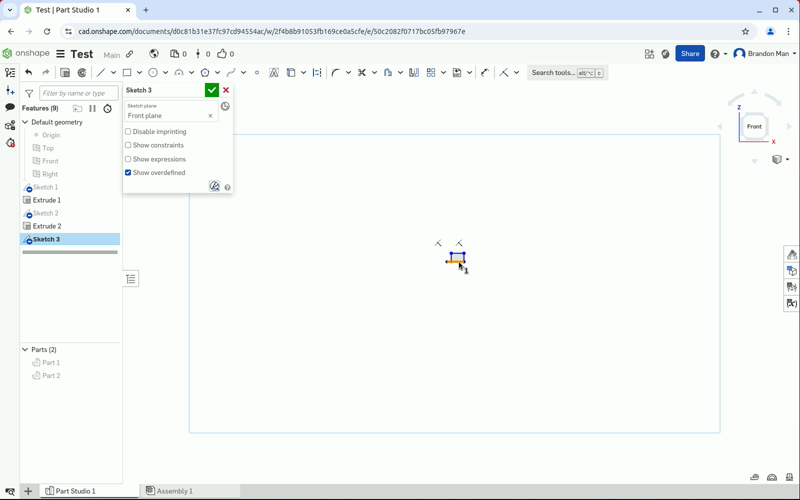
scroll(-6)
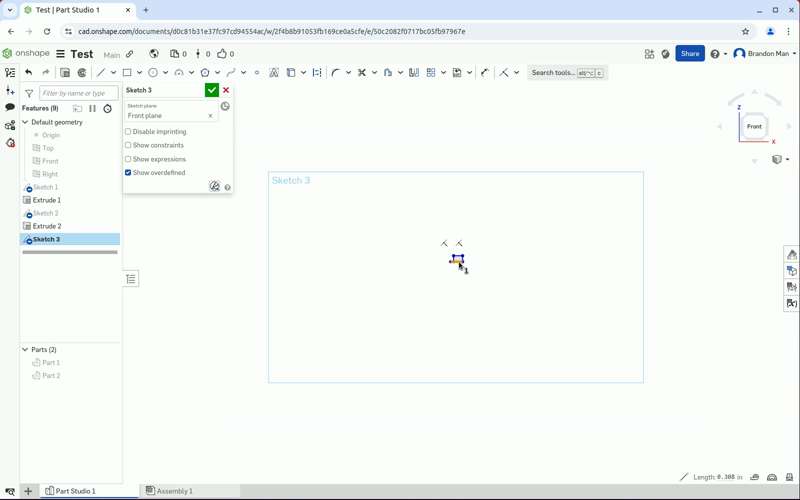
scroll(-6)
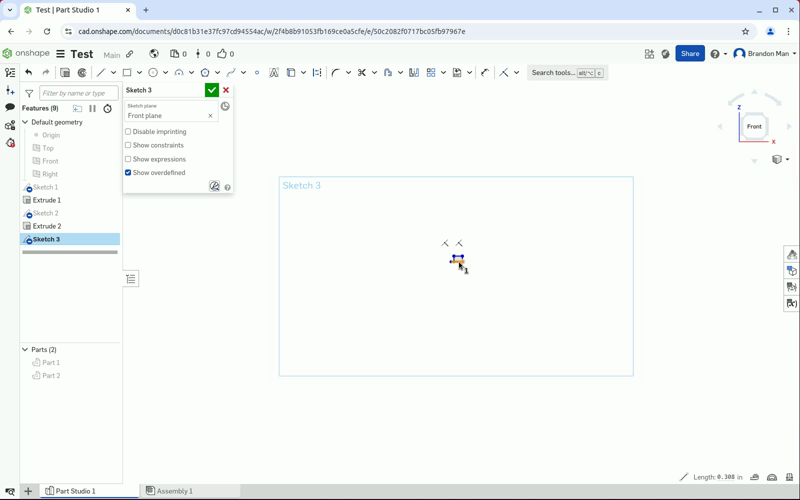
scroll(-6)
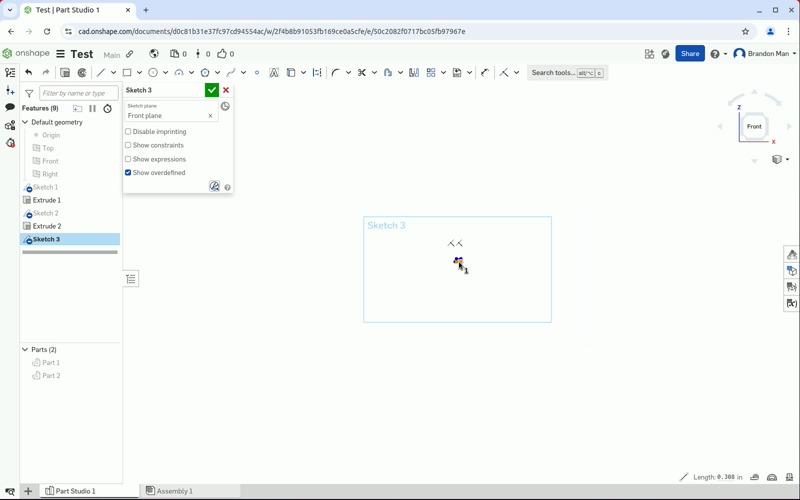
scroll(-6)
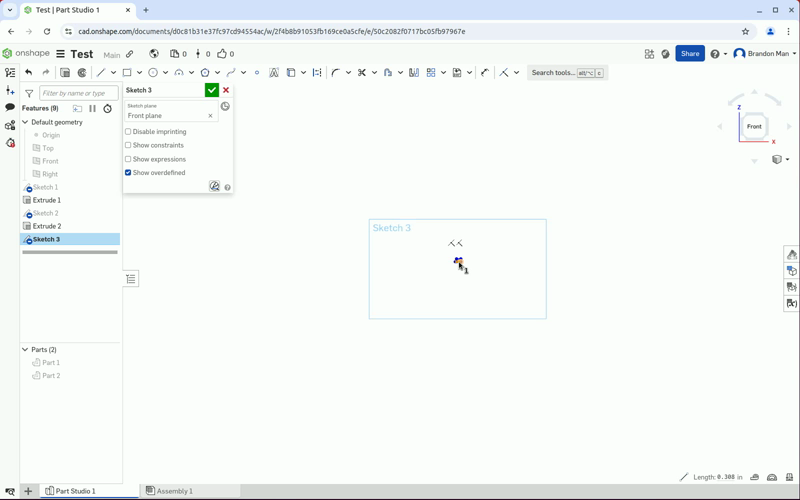
scroll(-6)
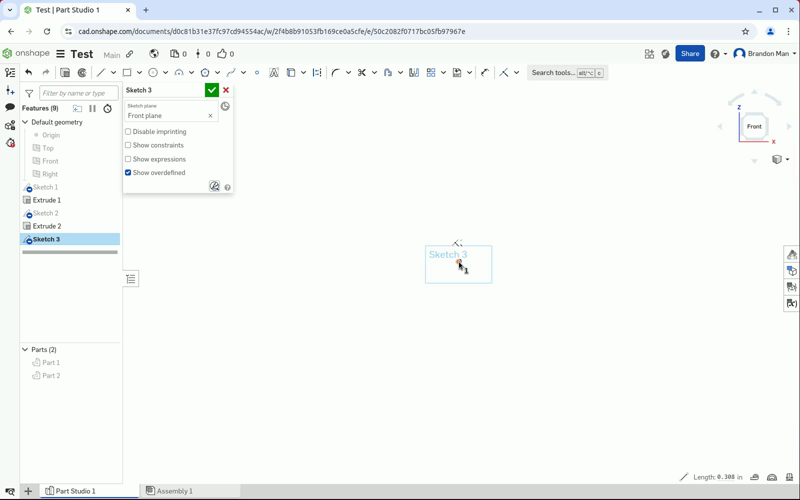
mouse_move(73, 352)
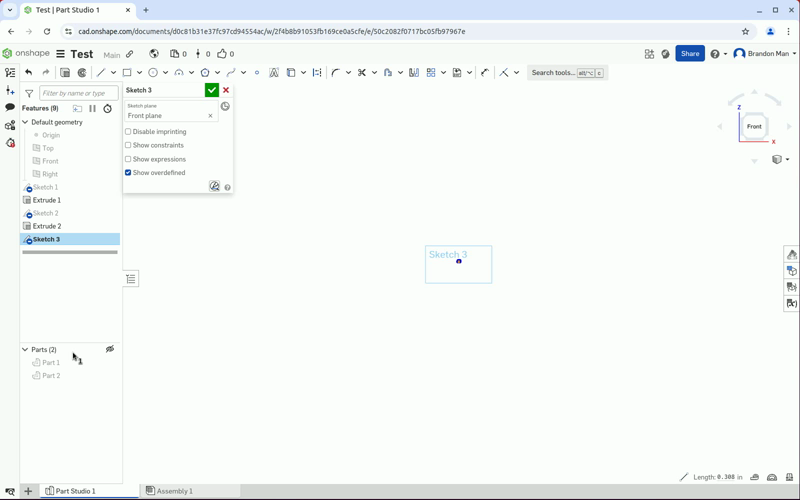
key(shift+y)
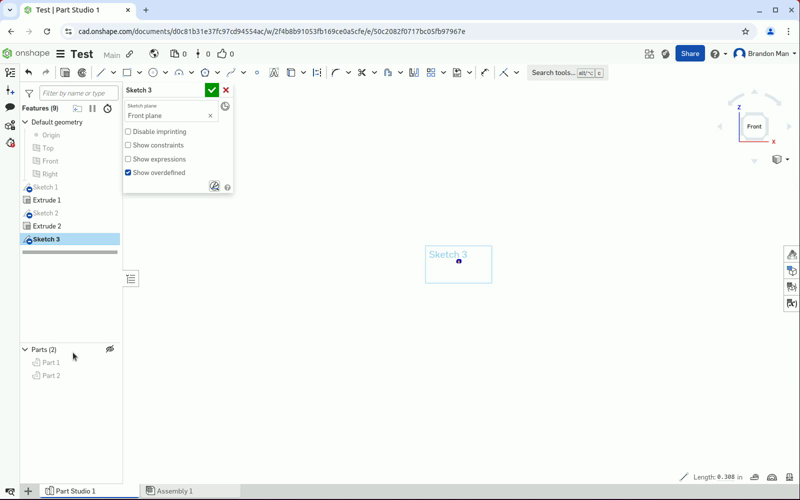
key(shift+e)
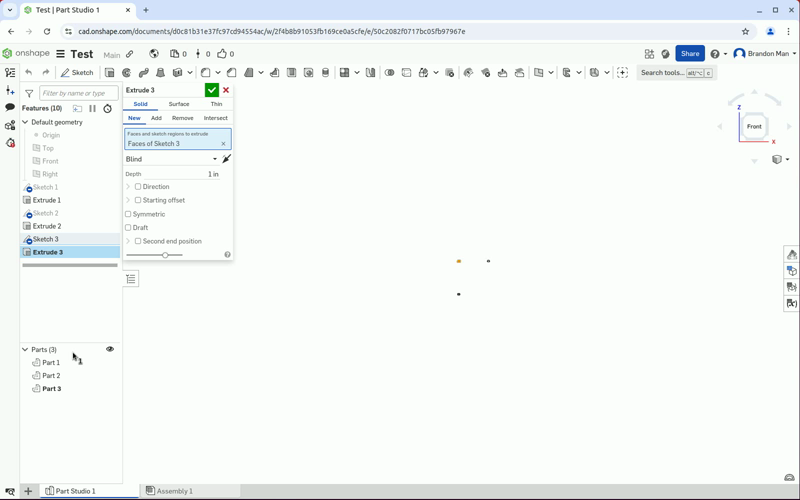
mouse_move(143, 106)
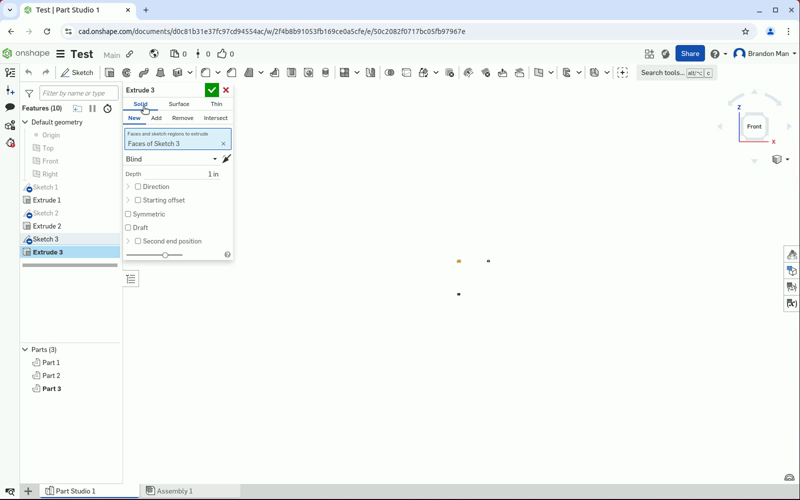
click(143, 106)
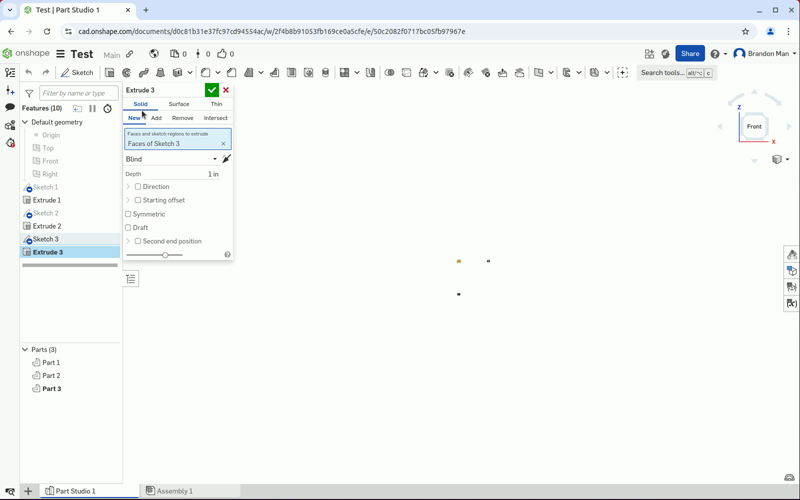
mouse_move(137, 120)
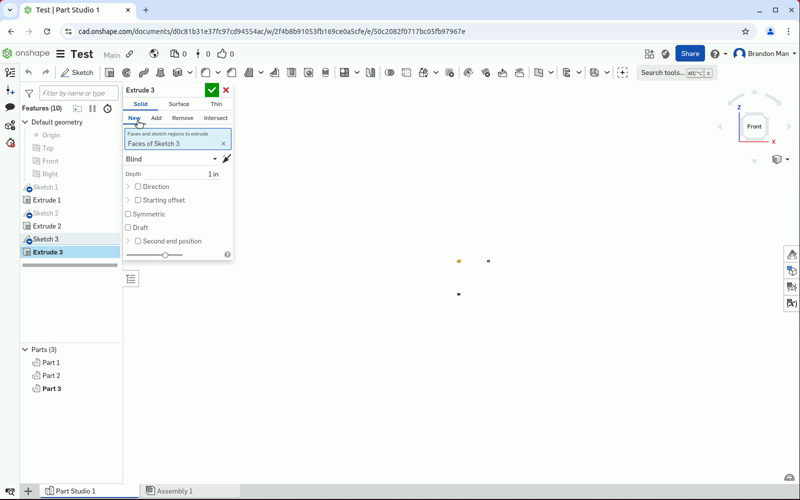
click(137, 120)
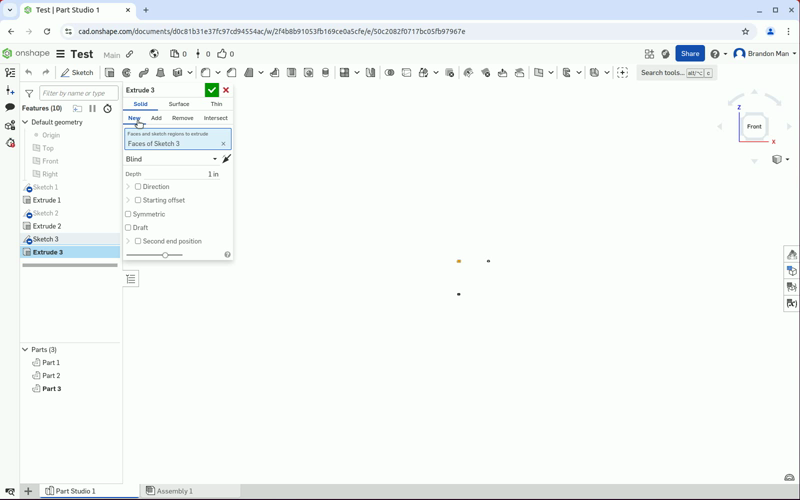
key(tab, 4)
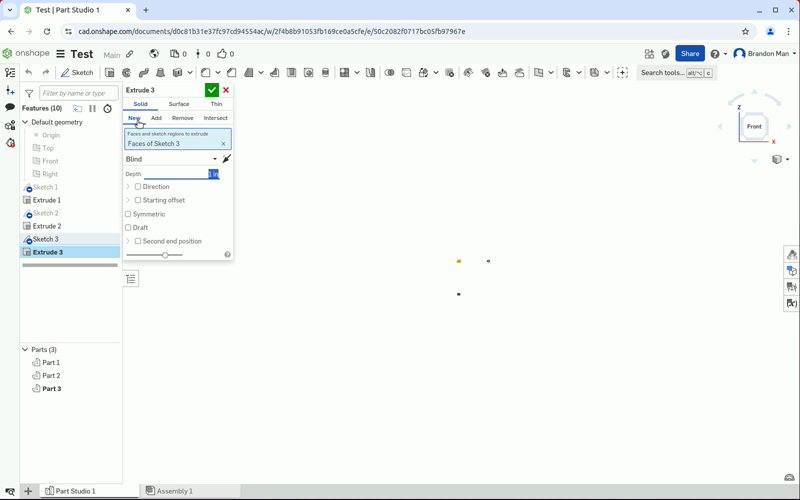
text(23.108)
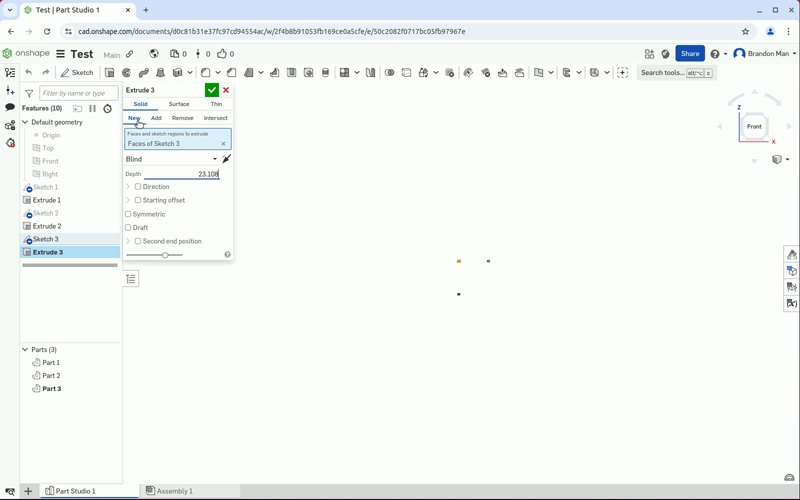
key(enter)
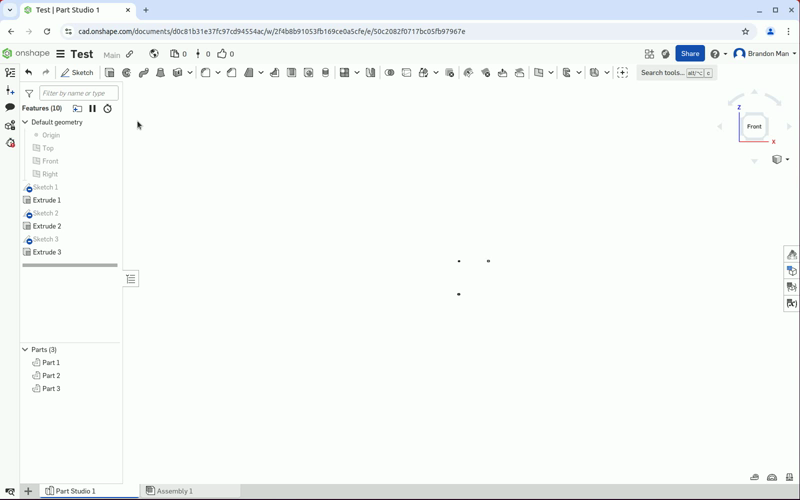
key(shift+h)
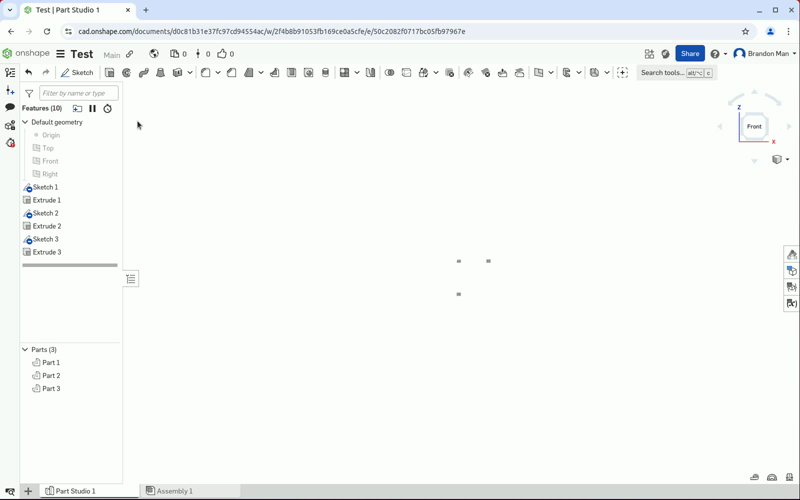
key(shift+h)
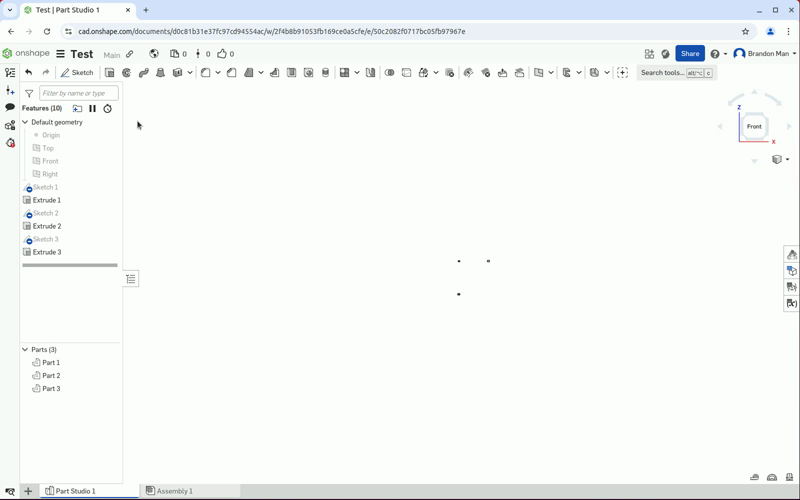
mouse_move(73, 189)
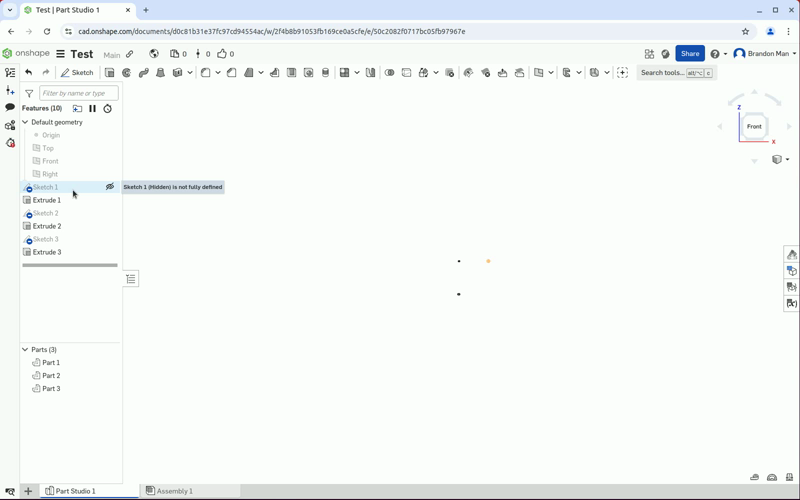
click(73, 189)
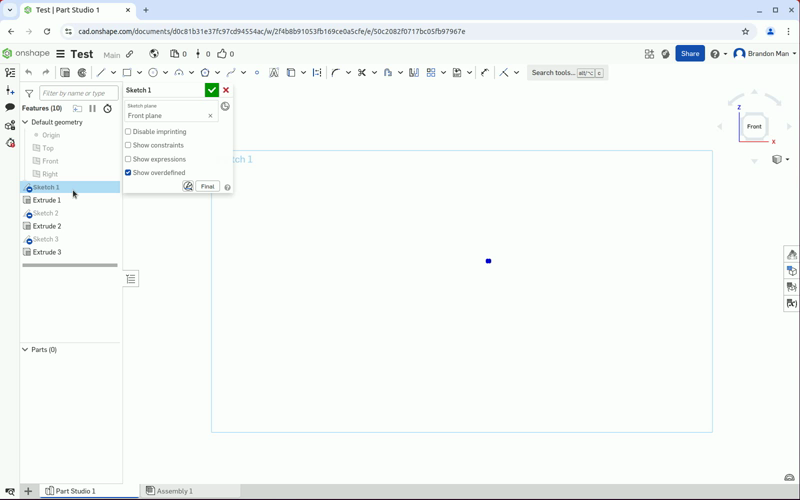
mouse_move(229, 92)
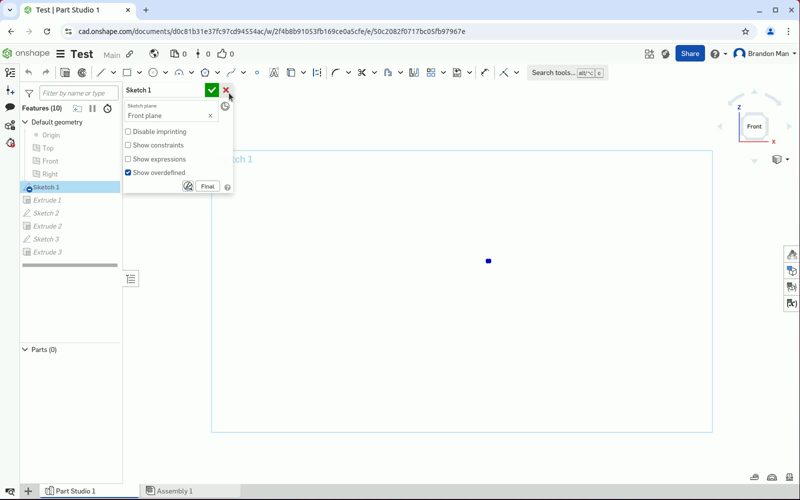
click(229, 92)
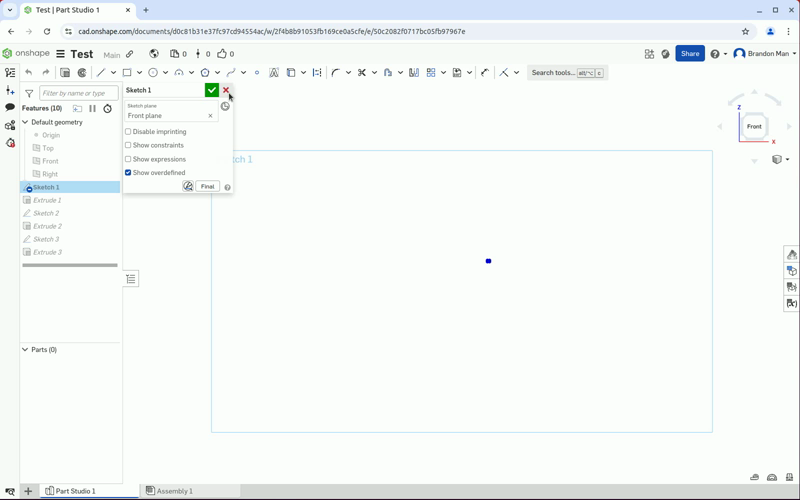
key(shift+s)
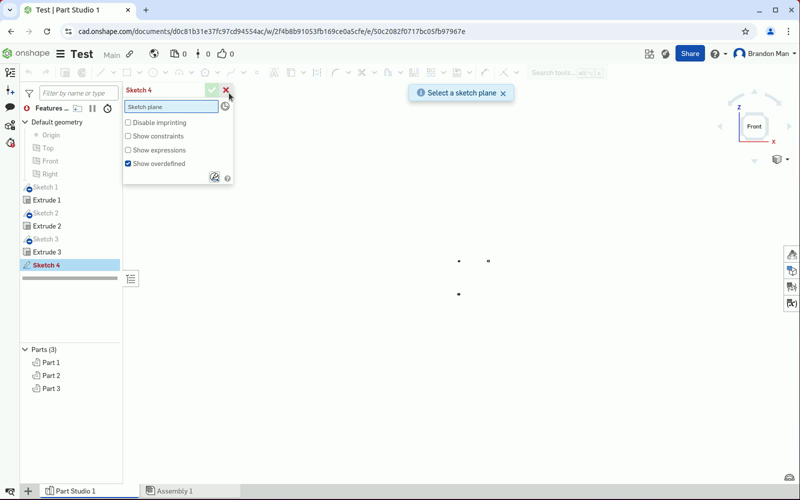
mouse_move(73, 163)
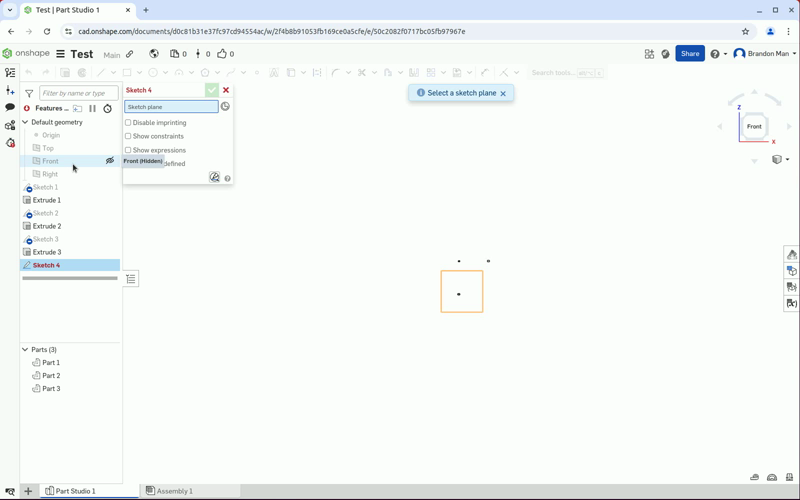
click(73, 163)
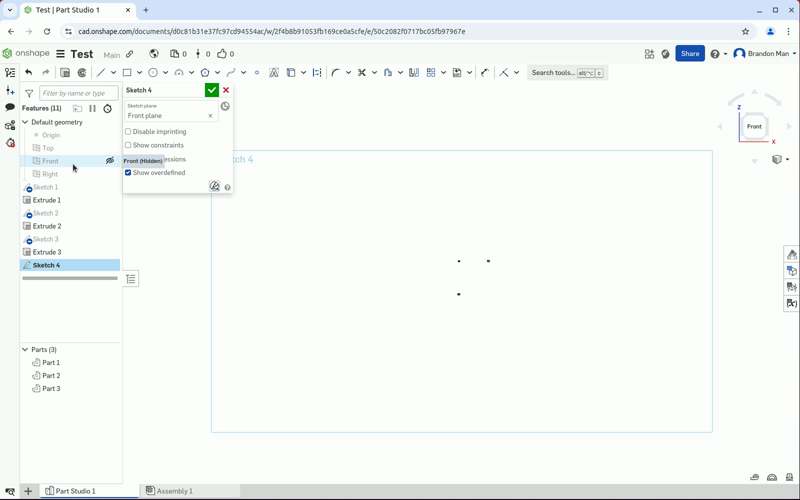
mouse_move(73, 352)
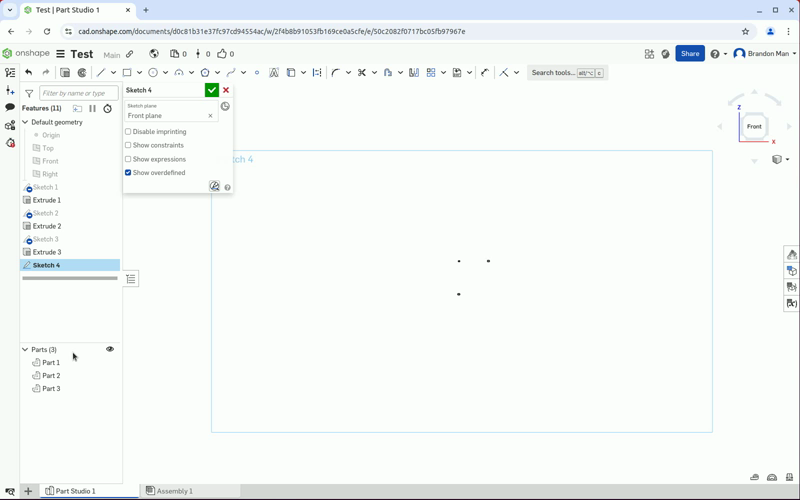
key(y)
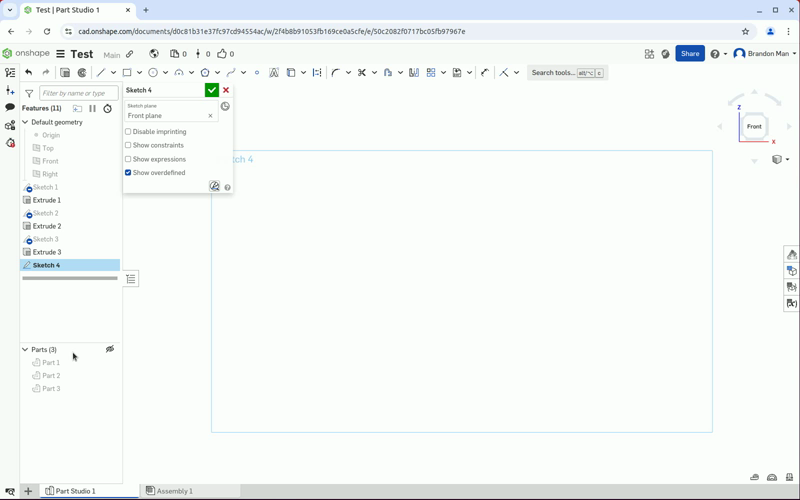
key(l)
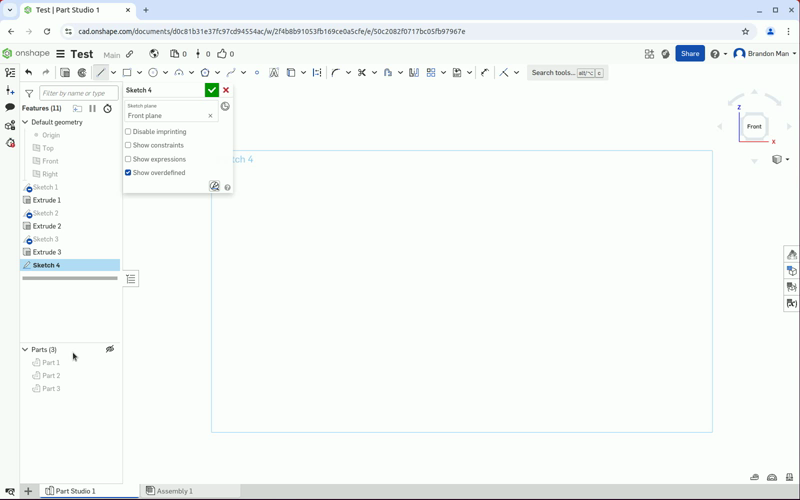
key_down(shift)
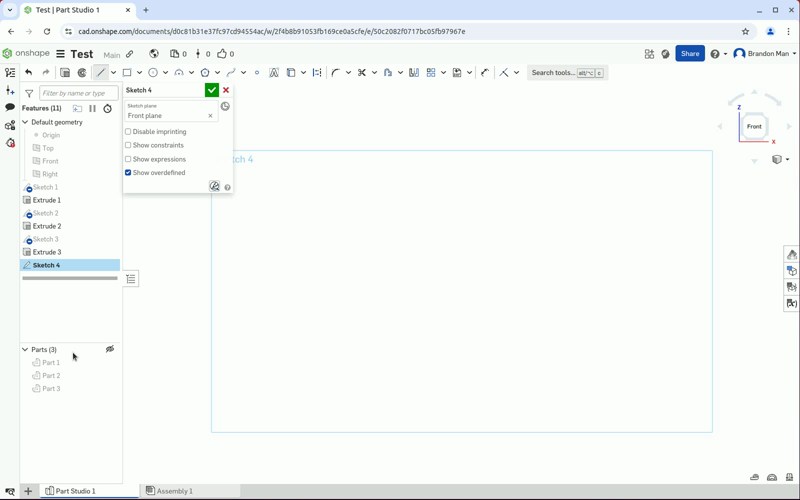
mouse_move(479, 285)
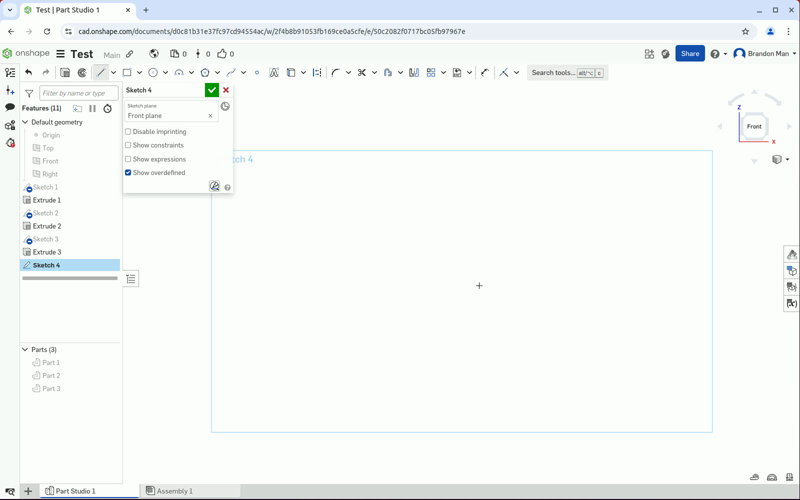
click(479, 285)
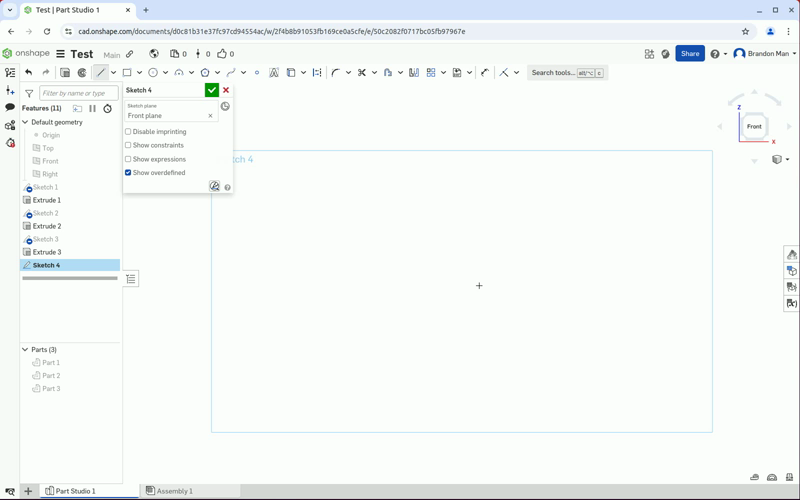
key_up(shift)
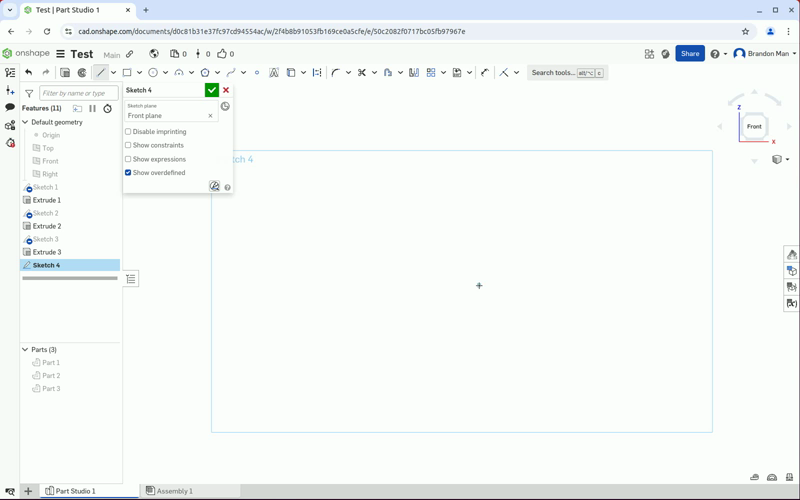
key_down(shift)
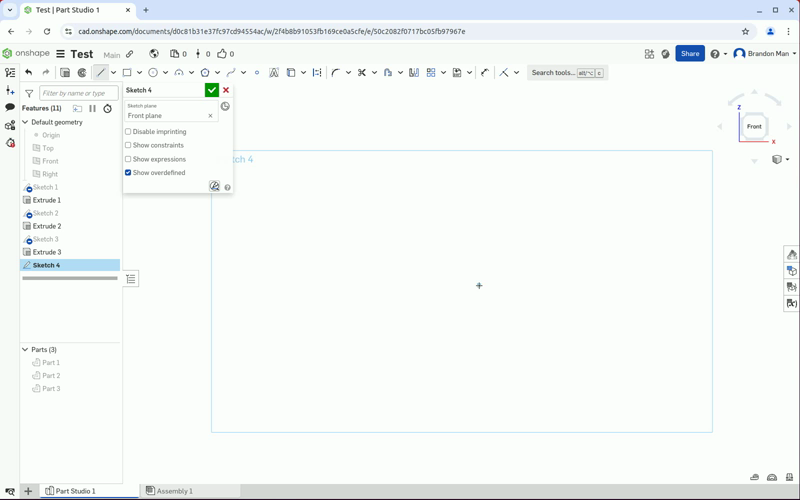
mouse_move(509, 285)
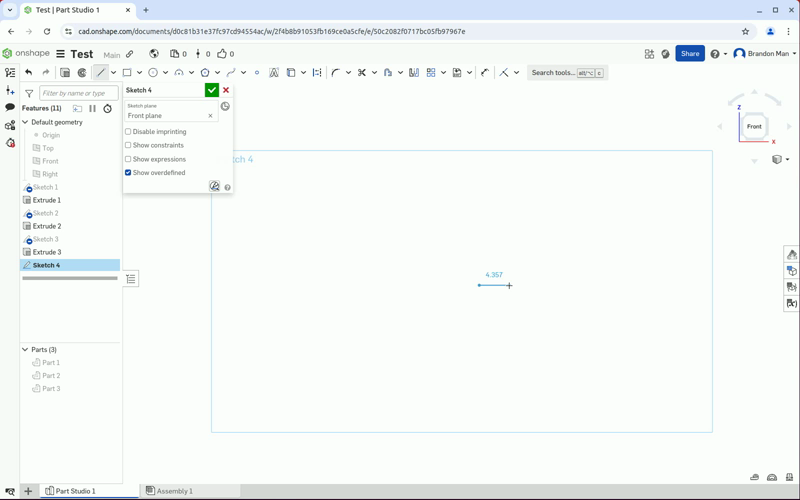
mouse_move(480, 285)
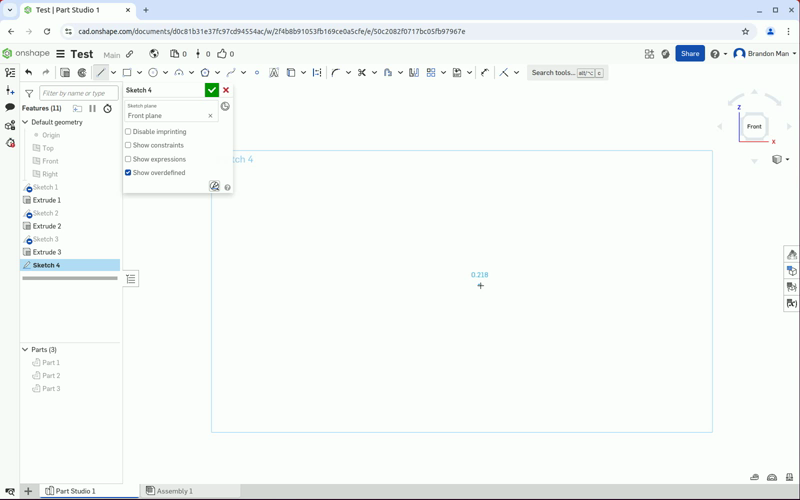
scroll(6)
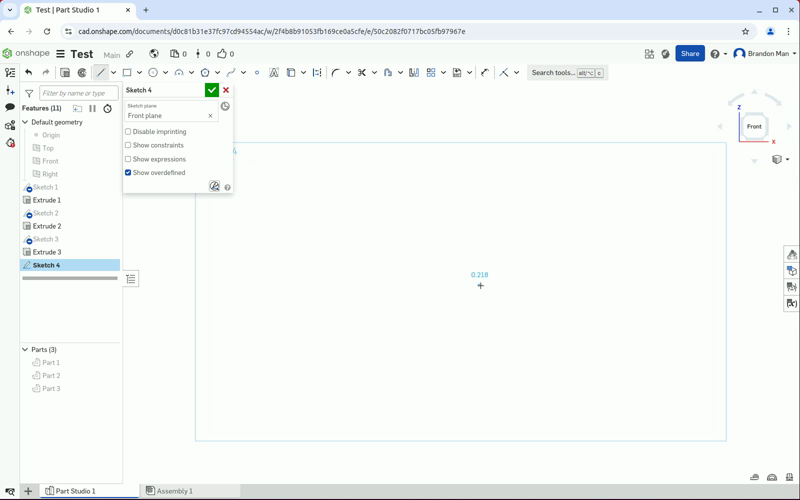
scroll(6)
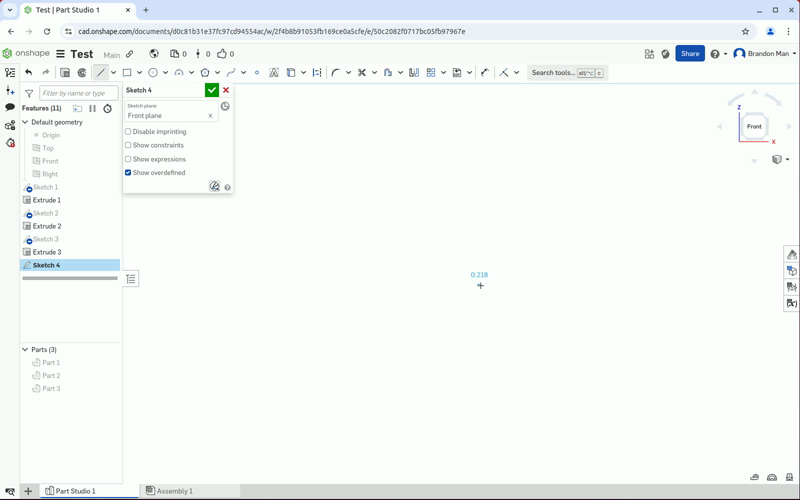
scroll(6)
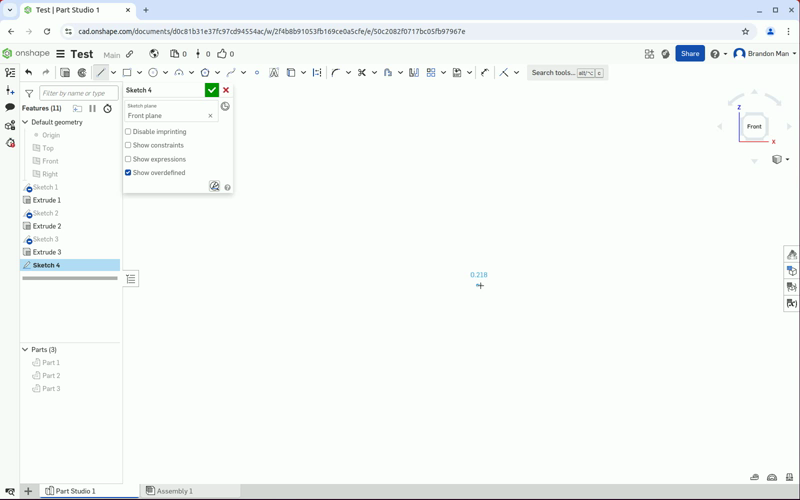
scroll(6)
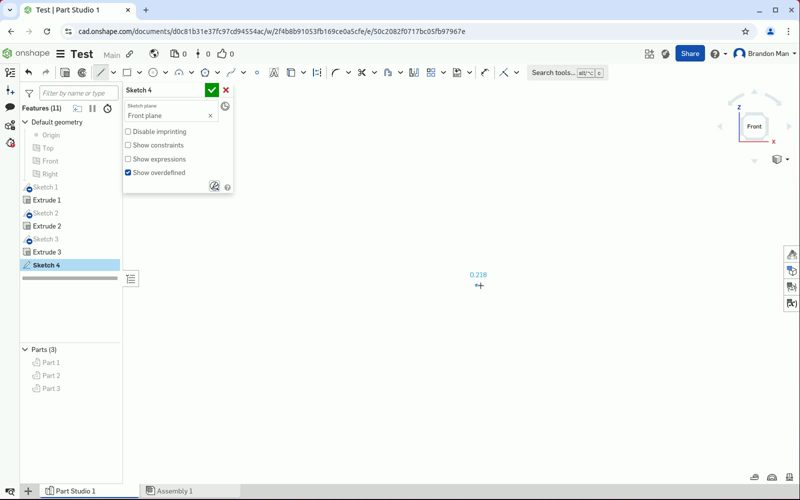
scroll(6)
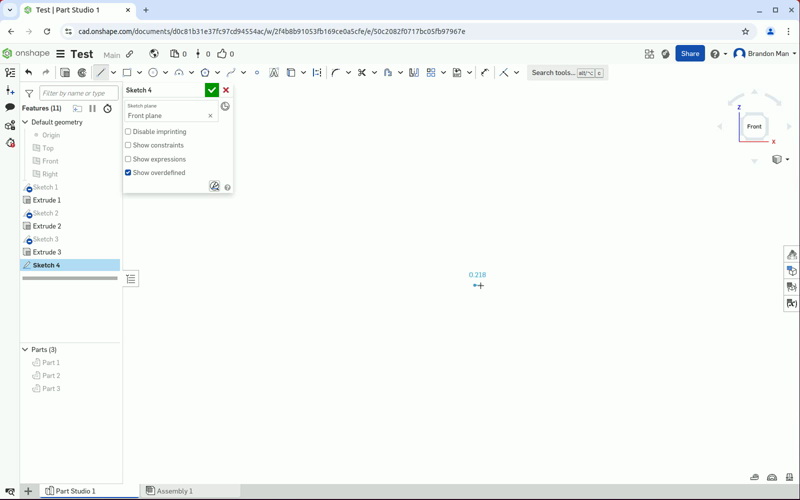
scroll(6)
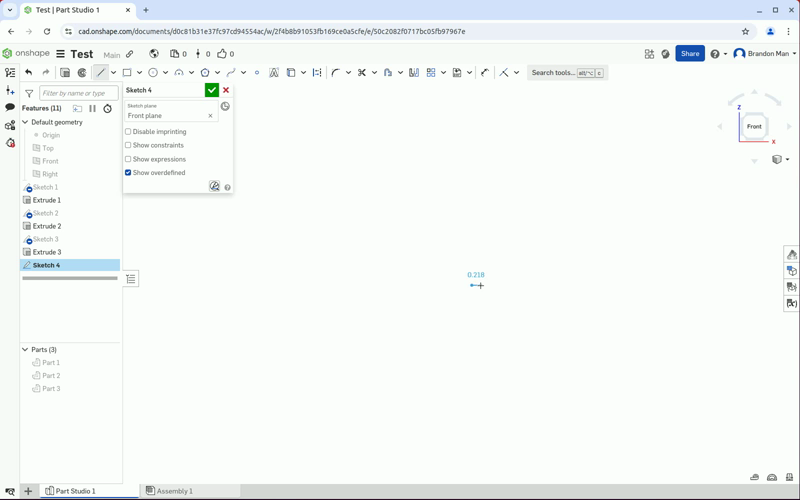
scroll(6)
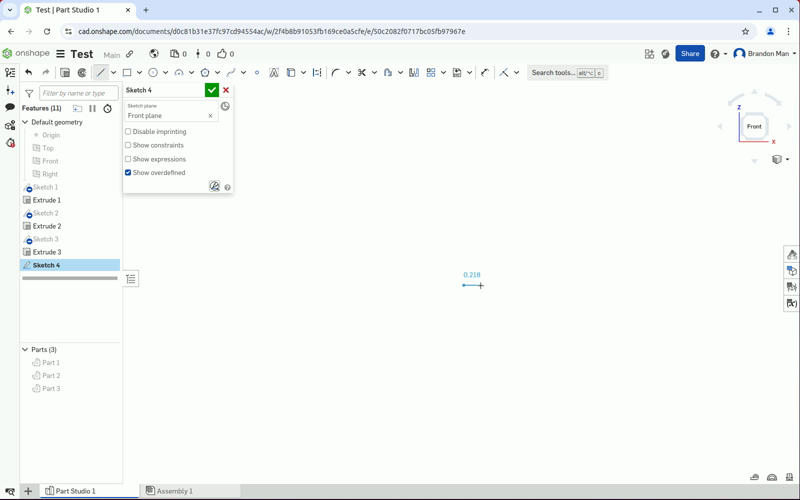
click(480, 285)
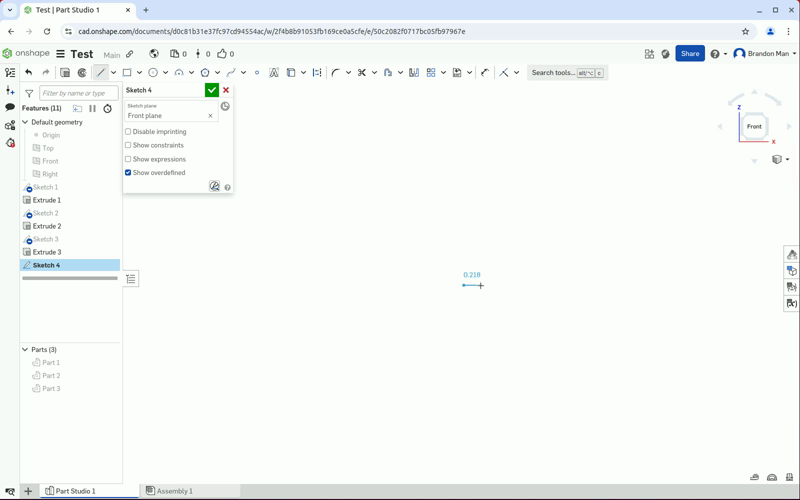
scroll(-6)
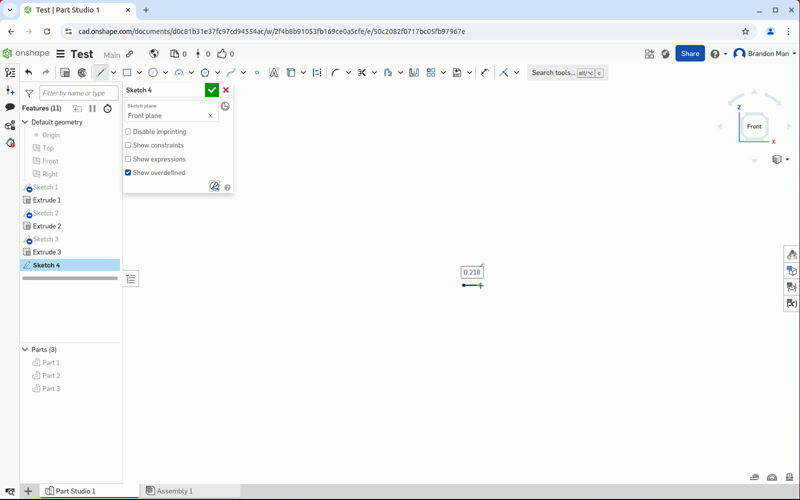
scroll(-6)
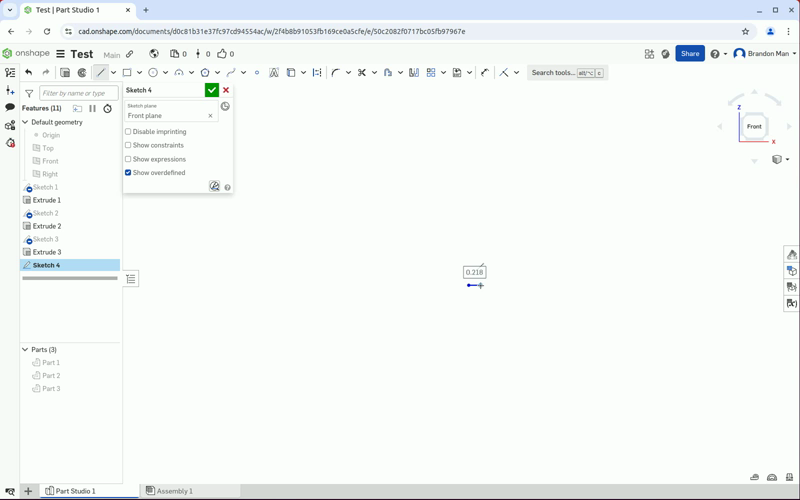
scroll(-6)
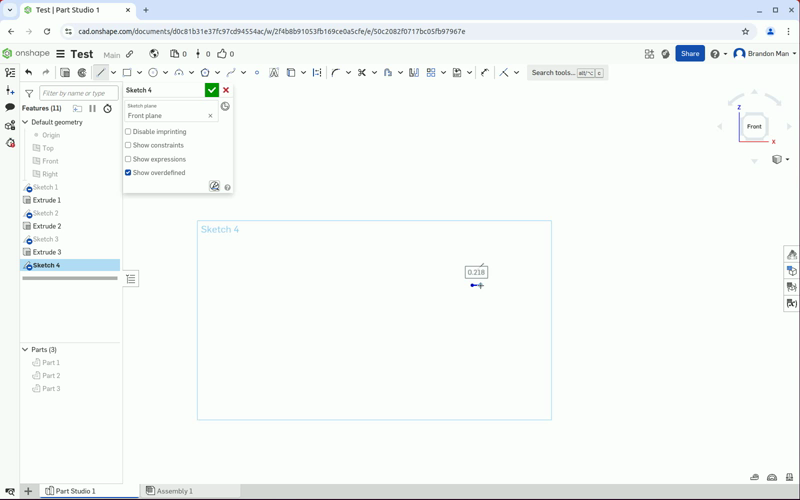
scroll(-6)
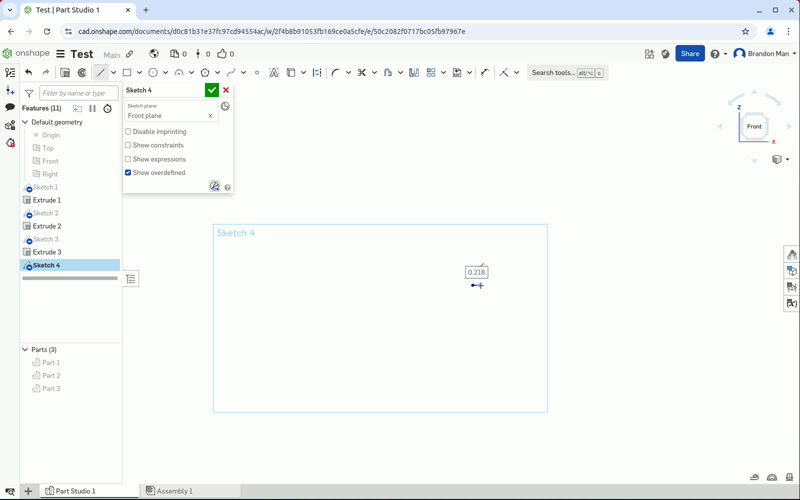
scroll(-6)
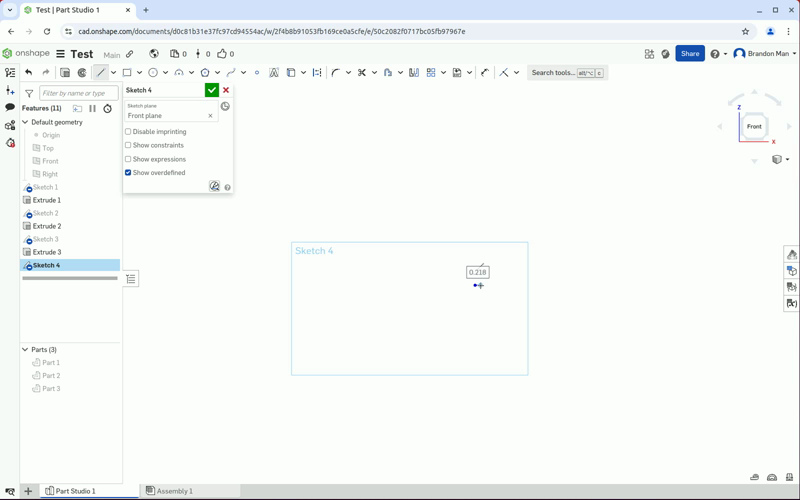
scroll(-6)
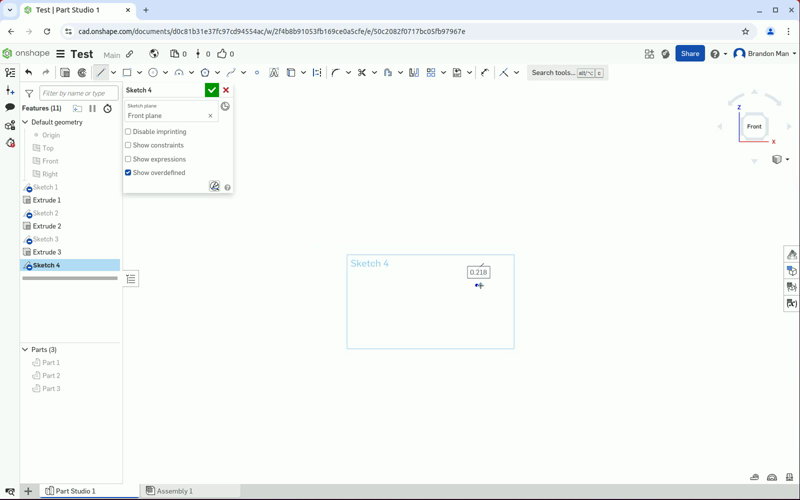
scroll(-6)
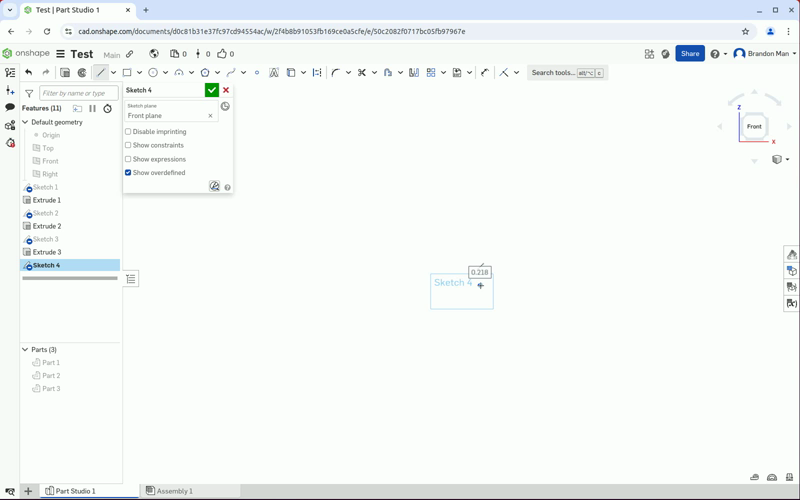
key_up(shift)
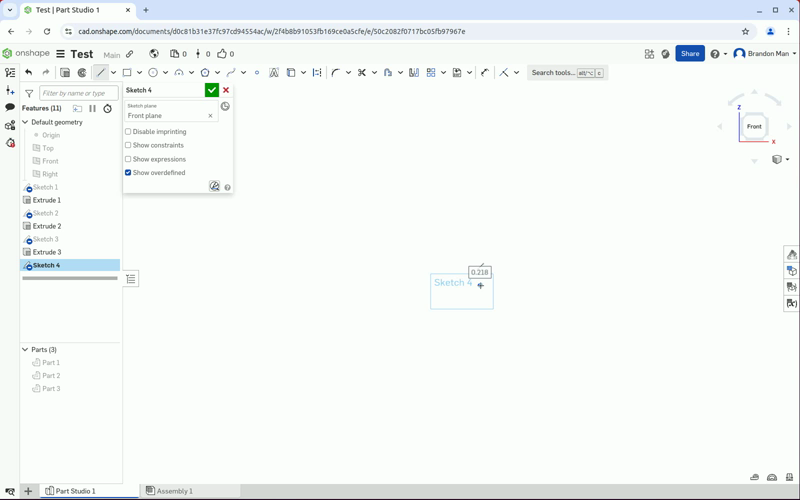
key_down(shift)
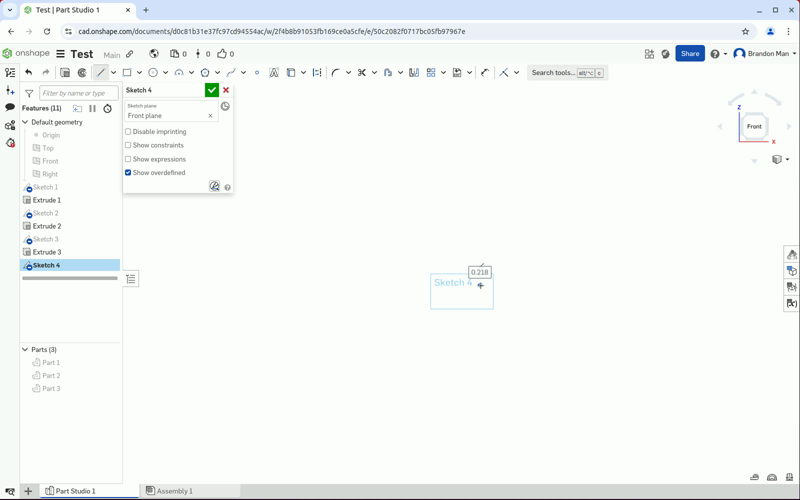
mouse_move(510, 285)
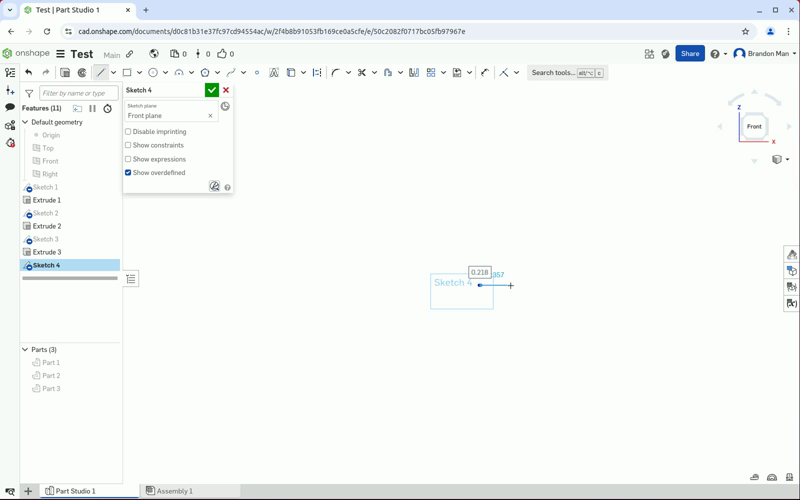
mouse_move(480, 284)
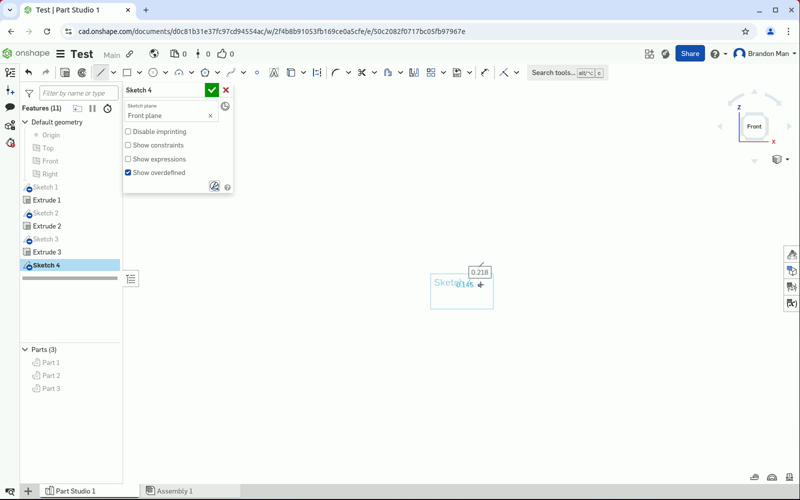
scroll(6)
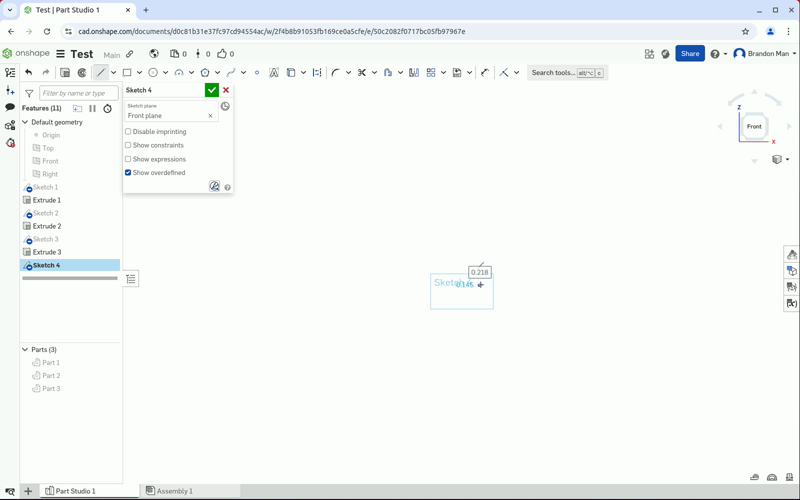
scroll(6)
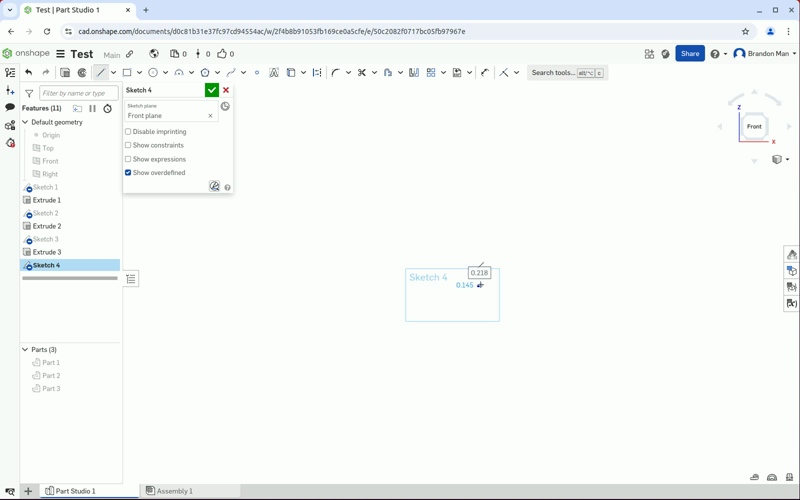
scroll(6)
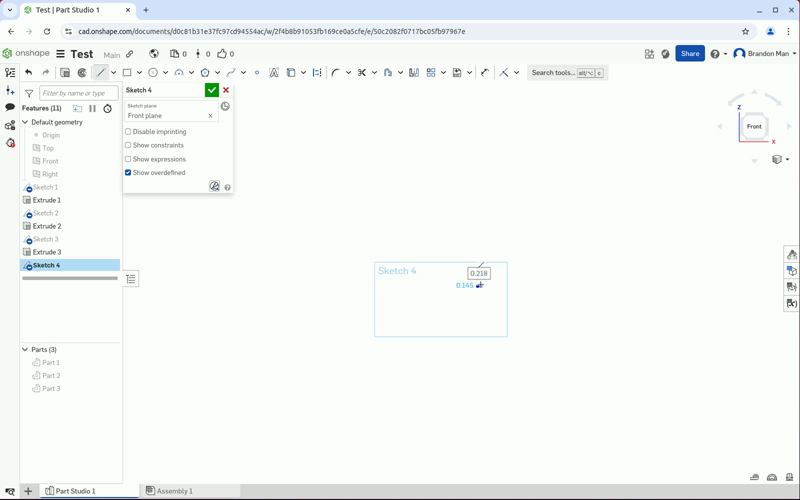
scroll(6)
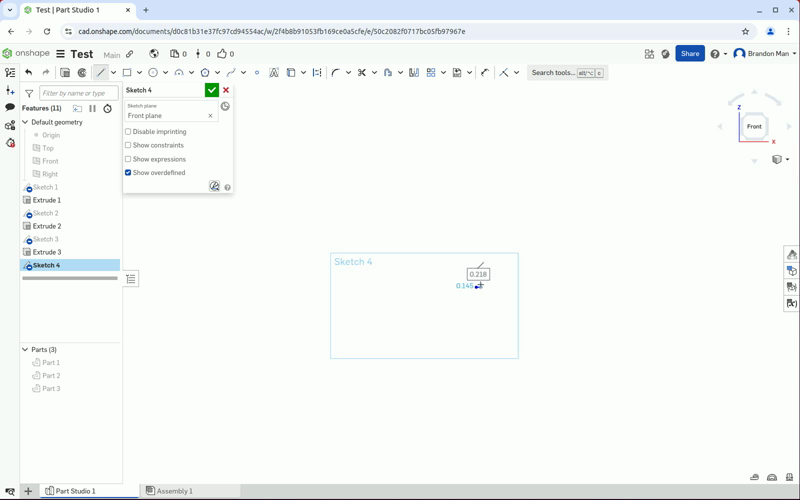
scroll(6)
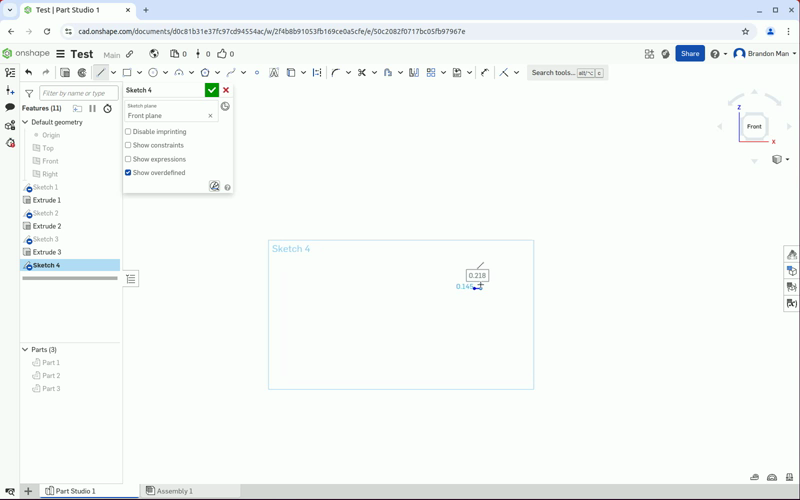
scroll(6)
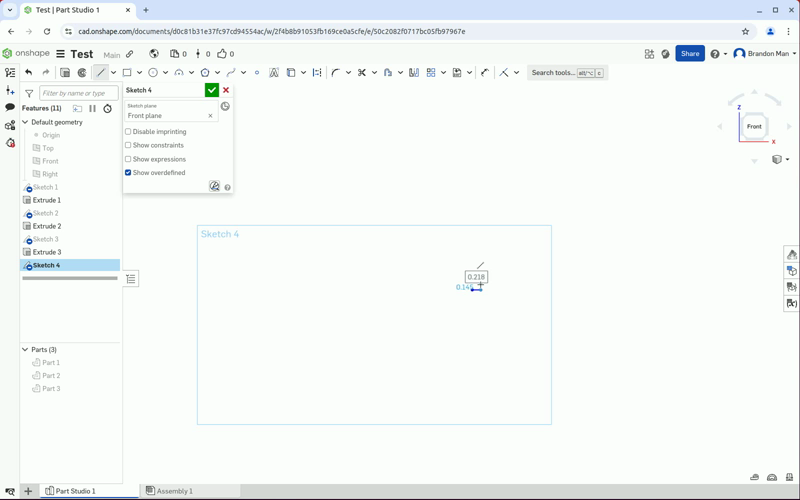
scroll(6)
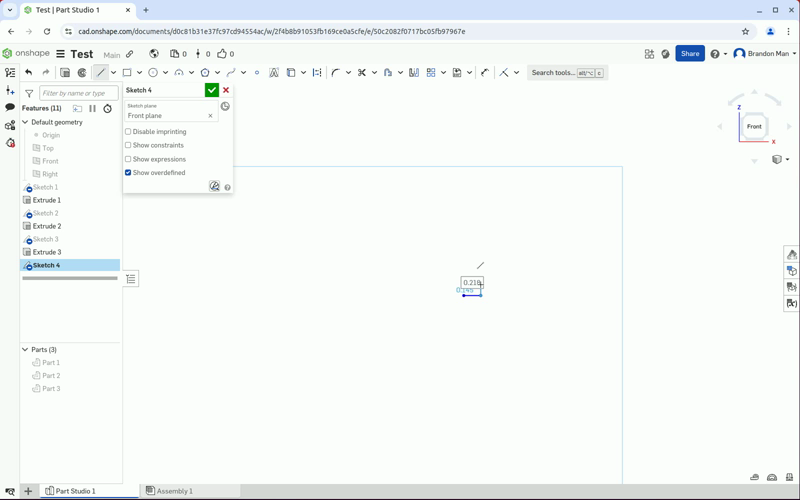
click(480, 284)
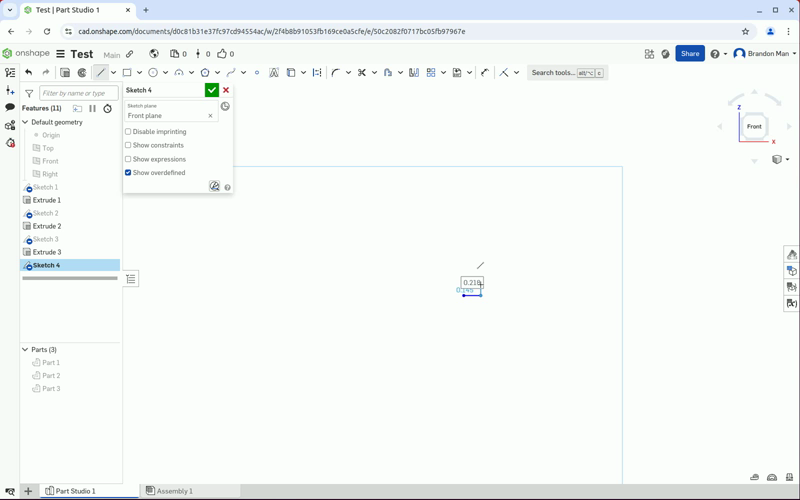
scroll(-6)
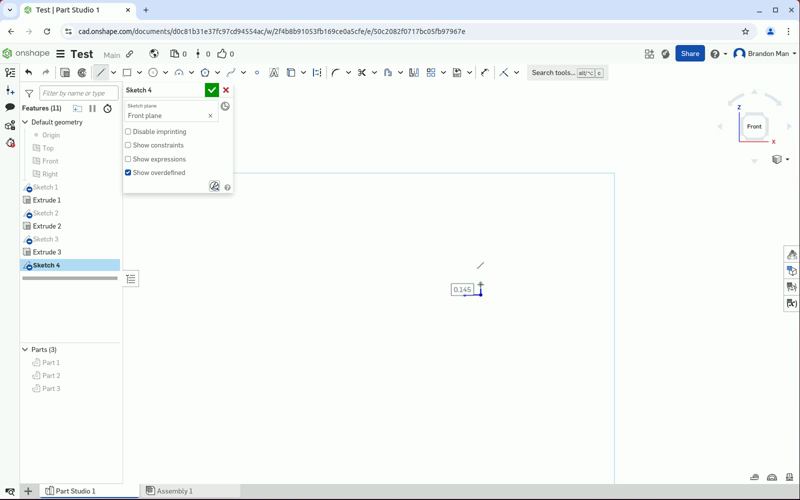
scroll(-6)
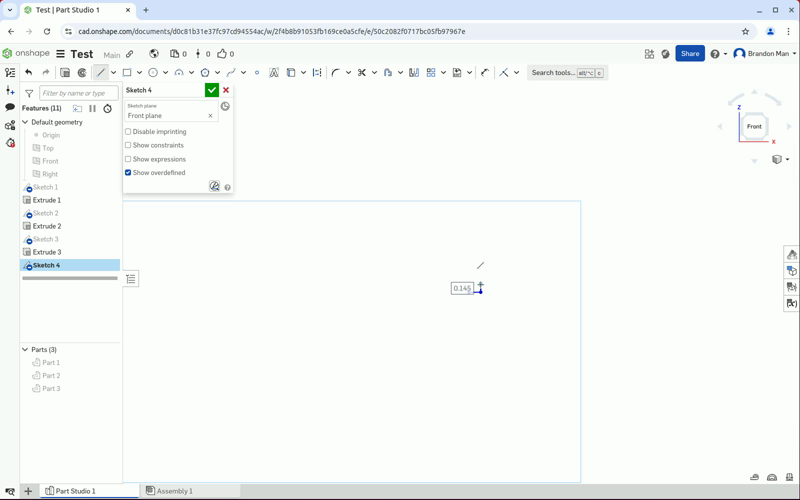
scroll(-6)
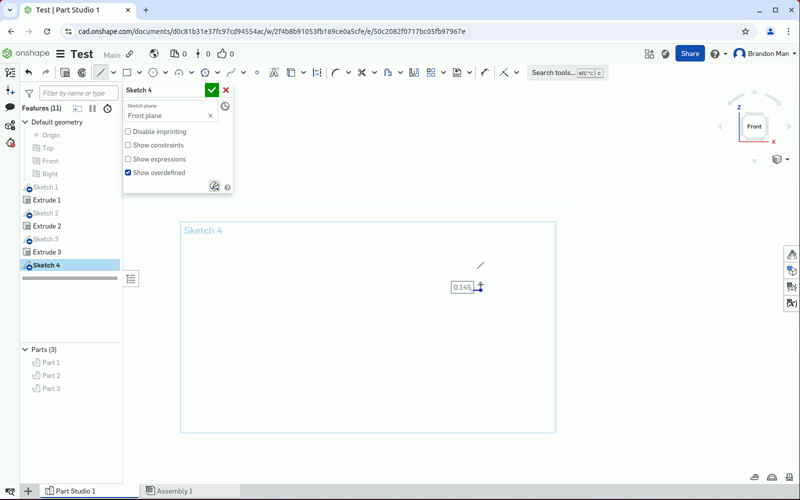
scroll(-6)
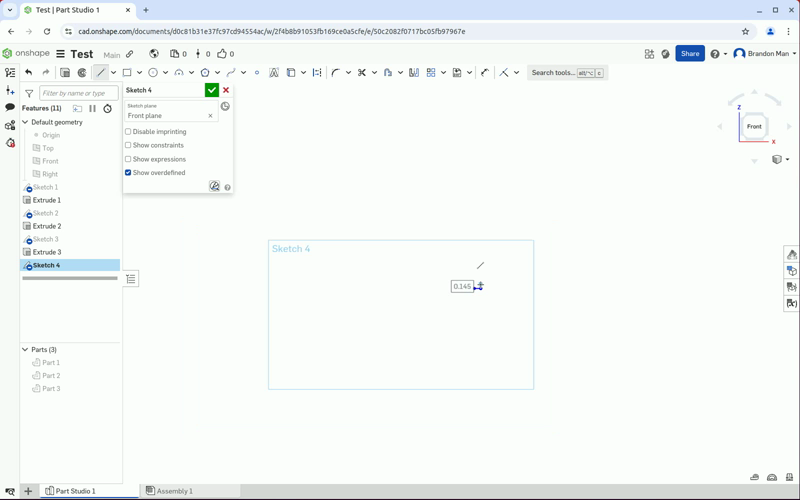
scroll(-6)
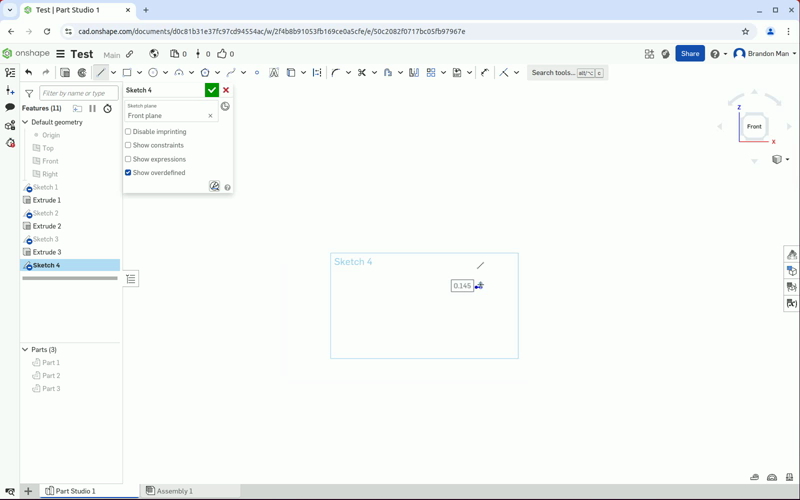
scroll(-6)
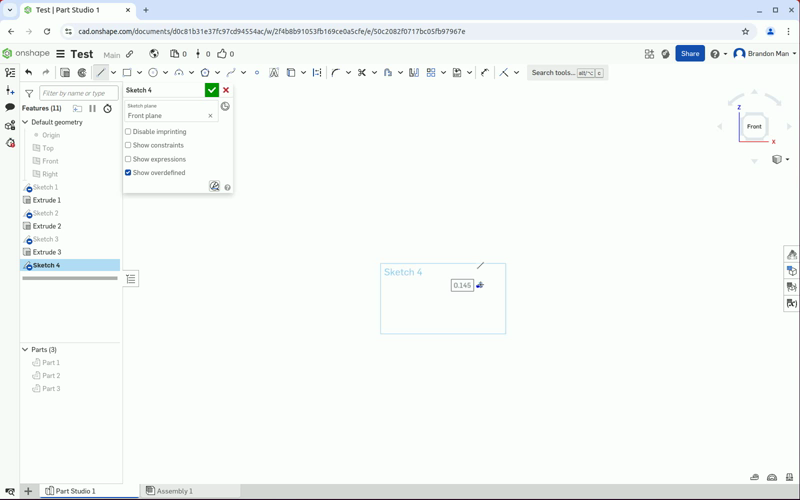
scroll(-6)
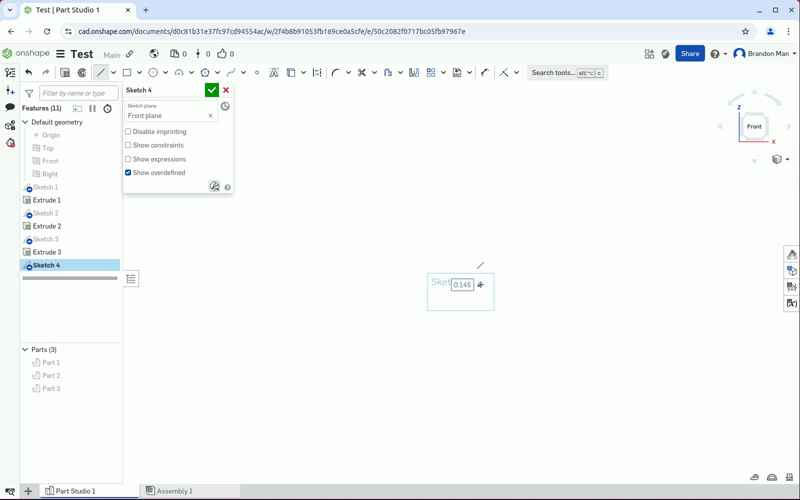
key_up(shift)
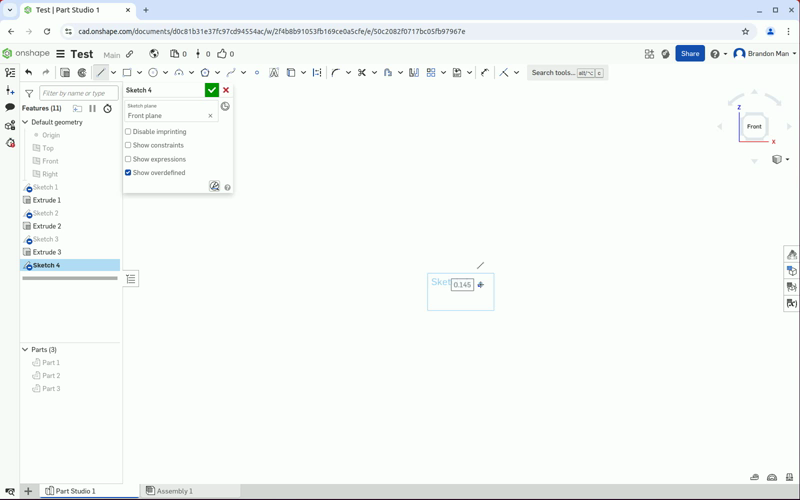
key_down(shift)
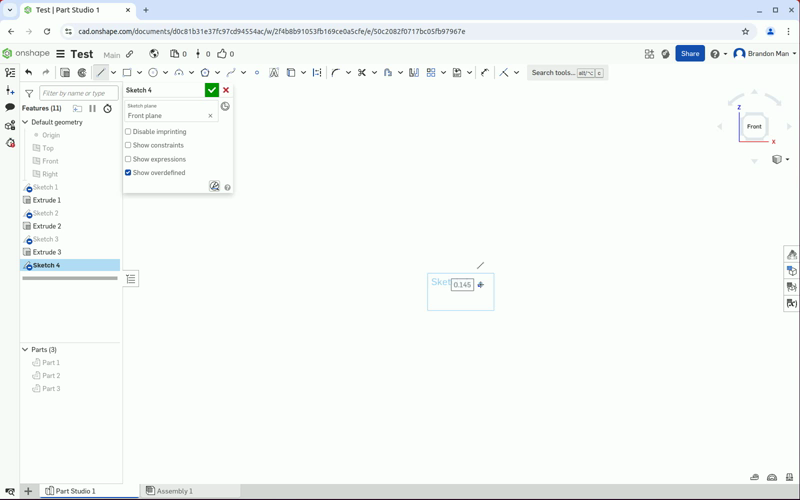
mouse_move(510, 284)
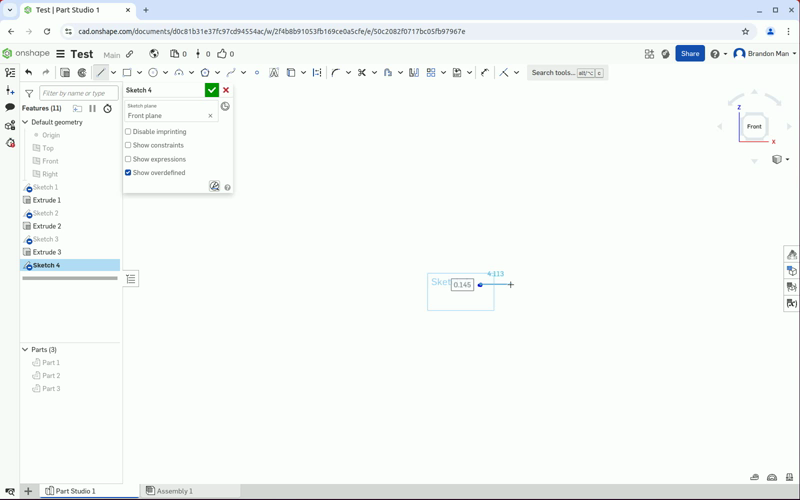
mouse_move(479, 284)
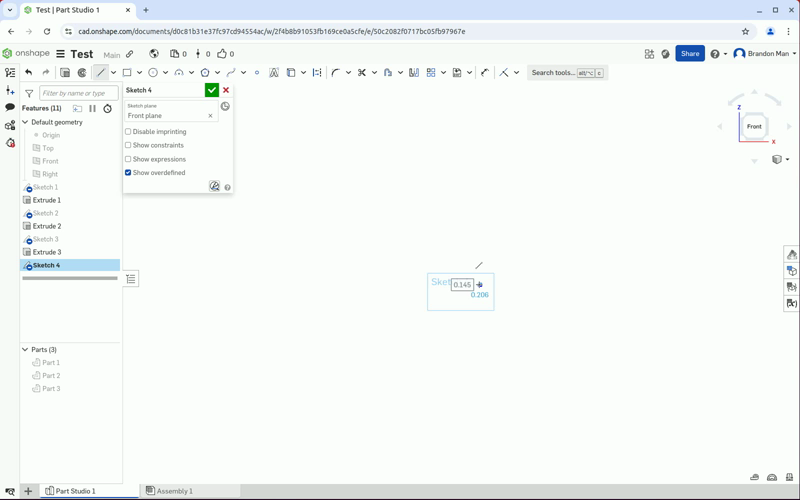
scroll(6)
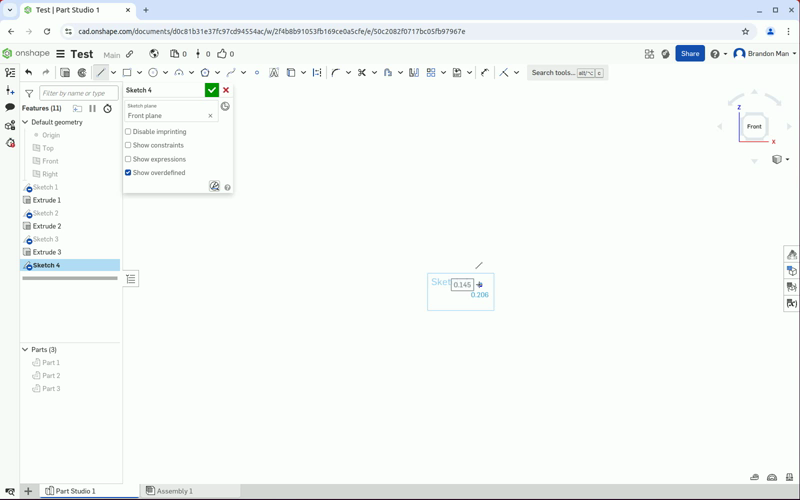
scroll(6)
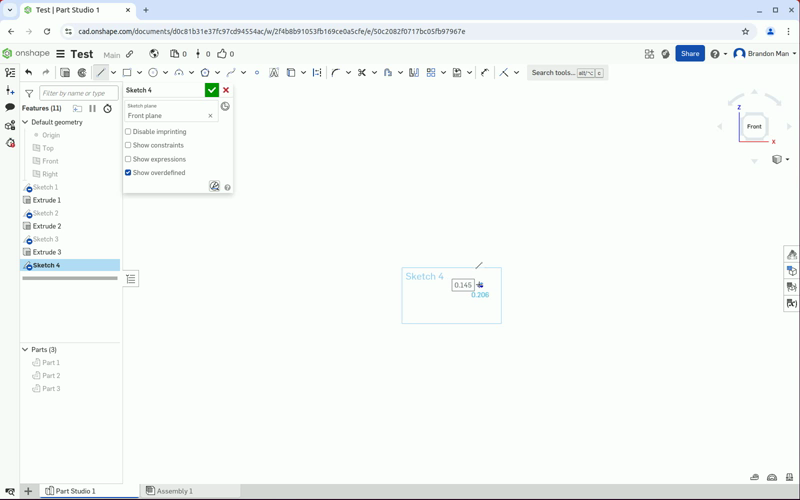
scroll(6)
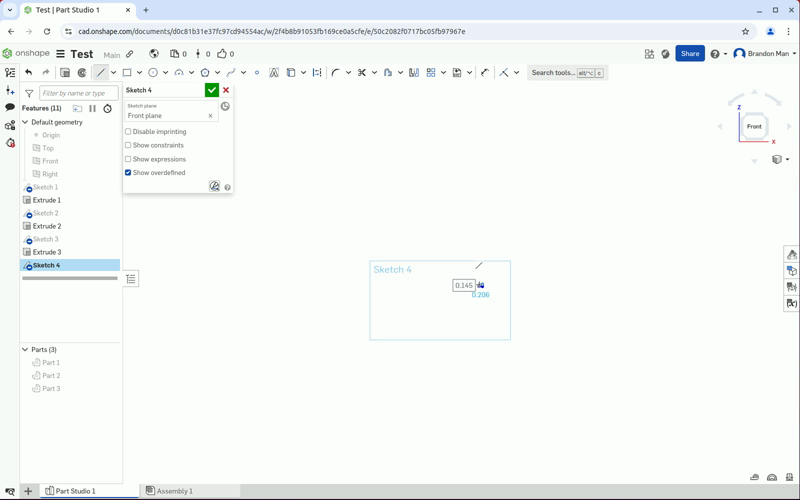
scroll(6)
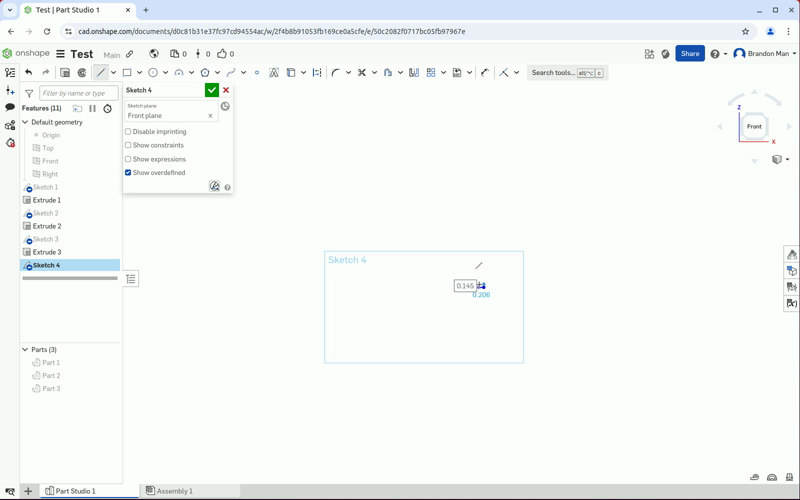
scroll(6)
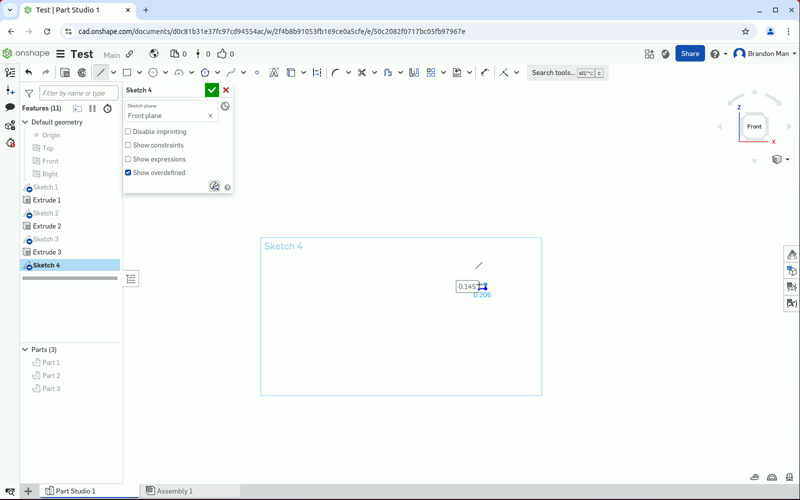
scroll(6)
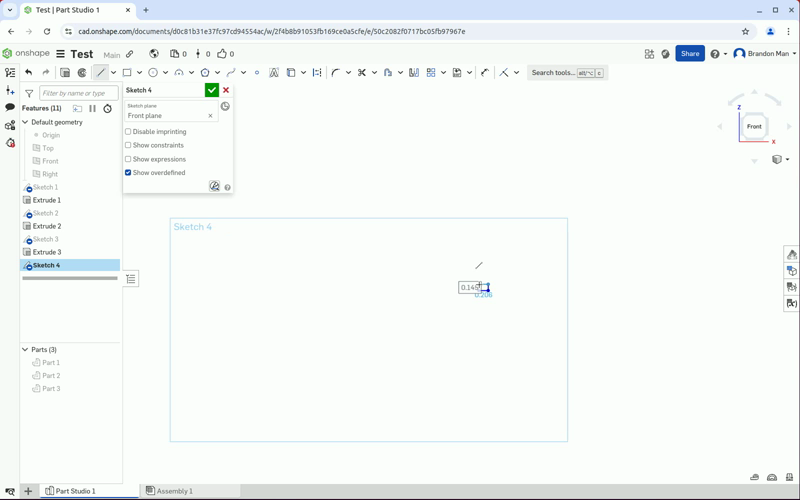
scroll(6)
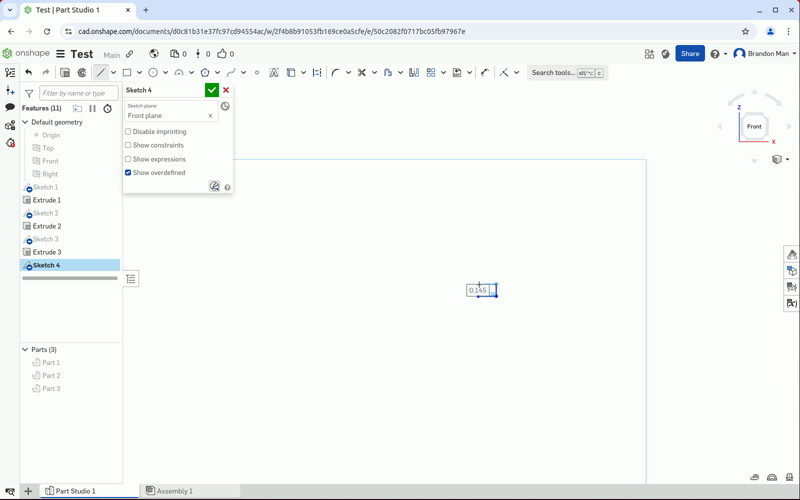
click(479, 284)
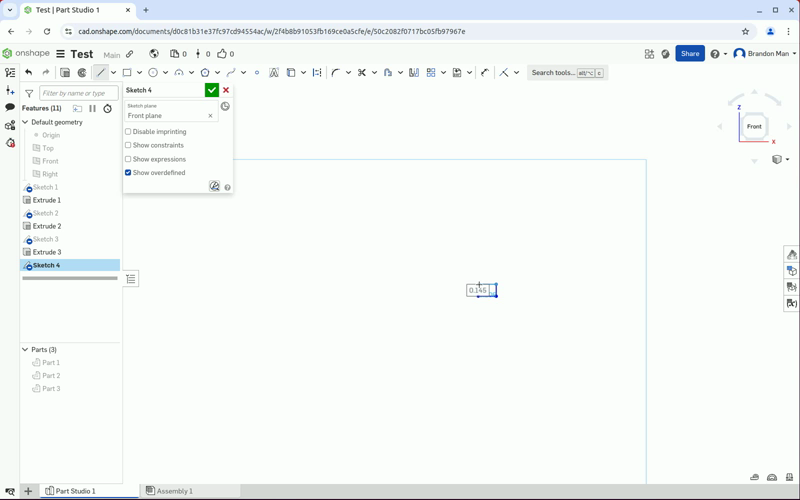
scroll(-6)
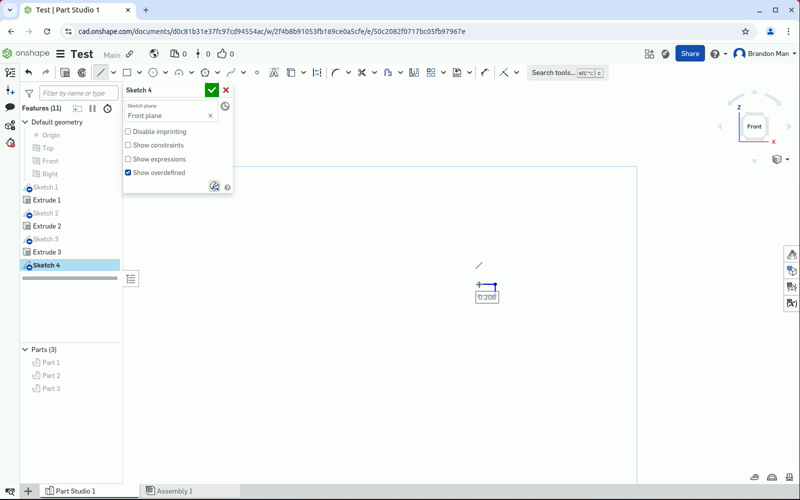
scroll(-6)
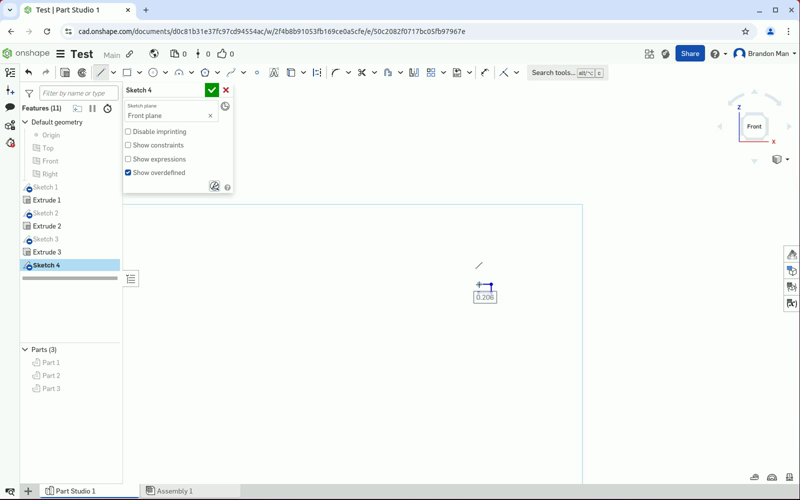
scroll(-6)
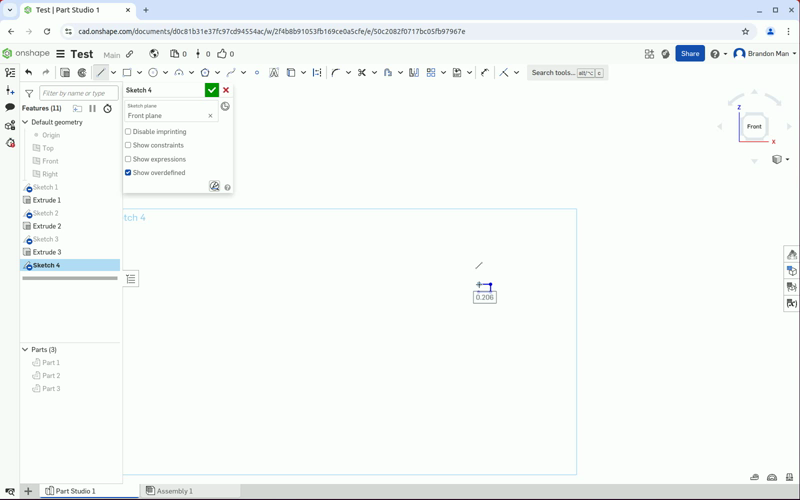
scroll(-6)
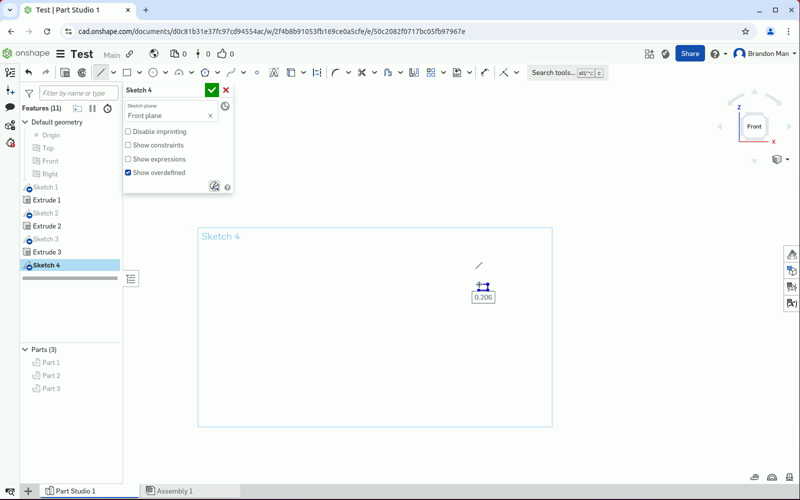
scroll(-6)
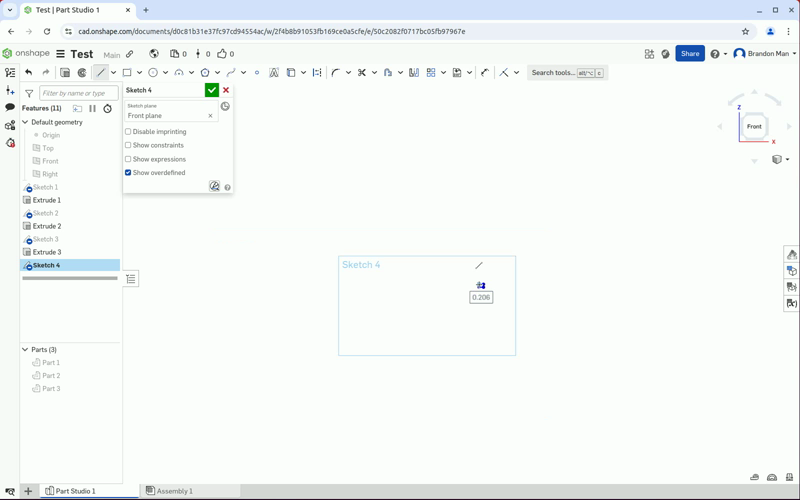
scroll(-6)
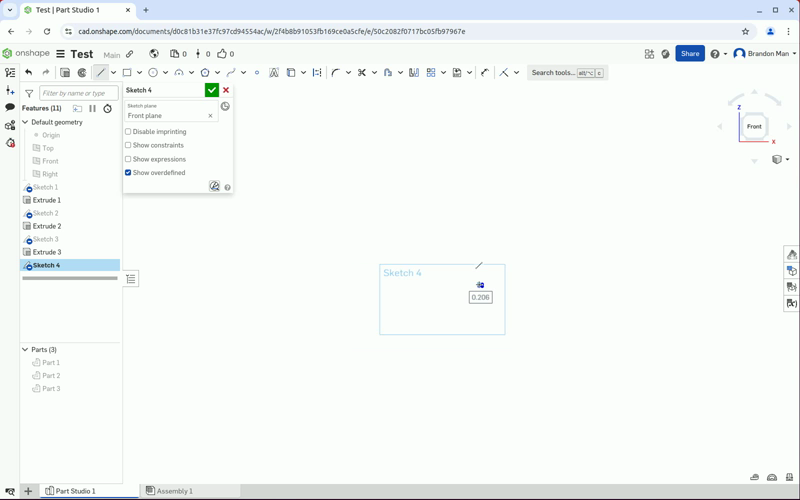
scroll(-6)
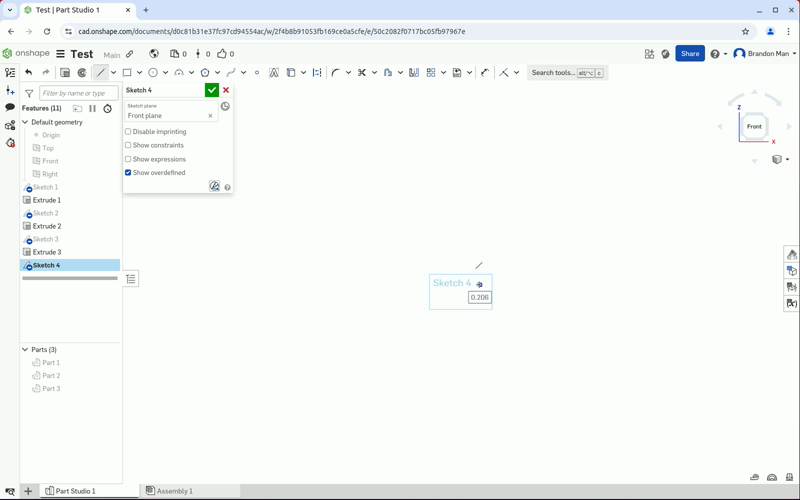
key_up(shift)
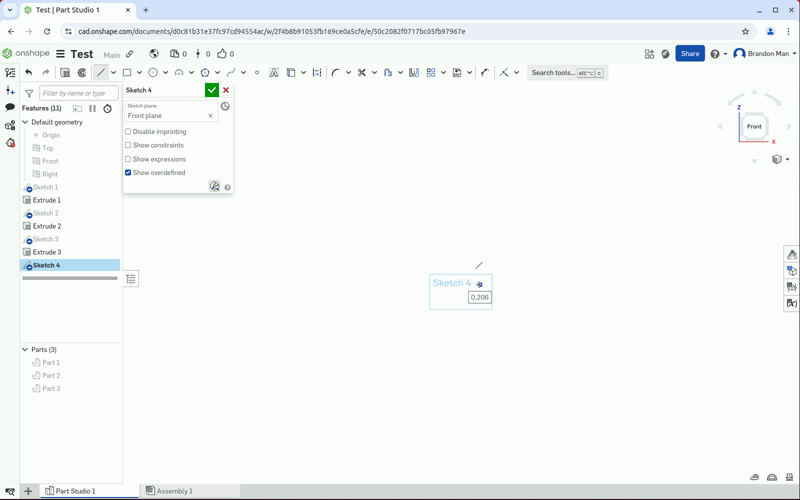
mouse_move(509, 284)
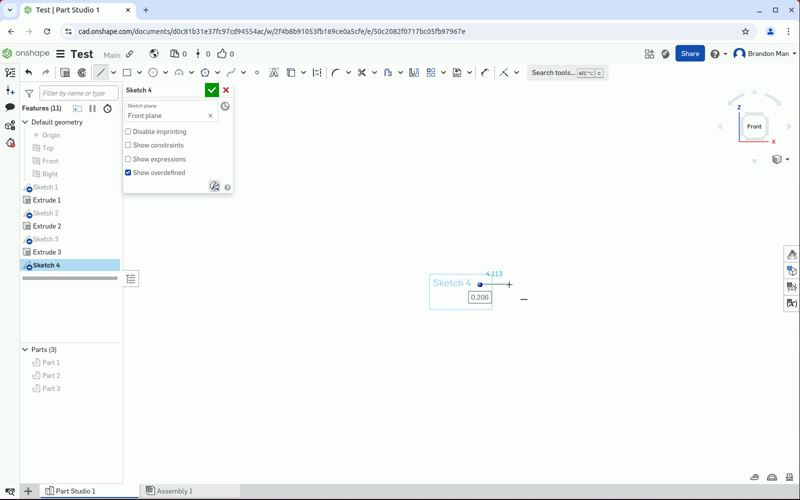
key_down(shift)
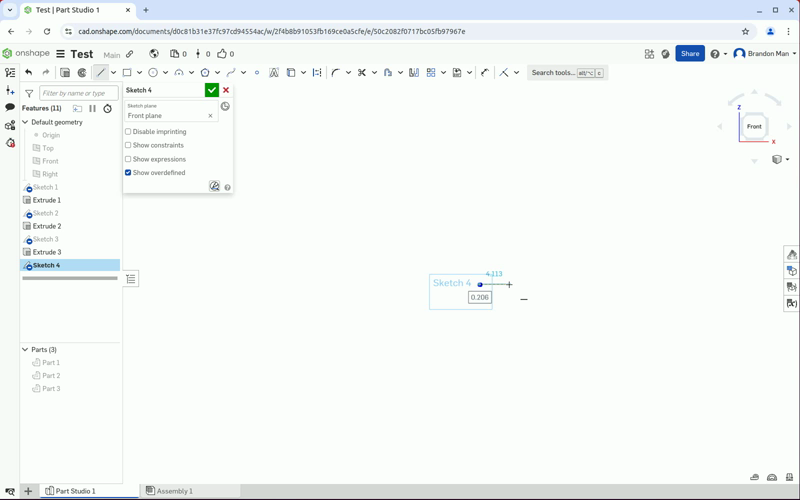
mouse_move(479, 285)
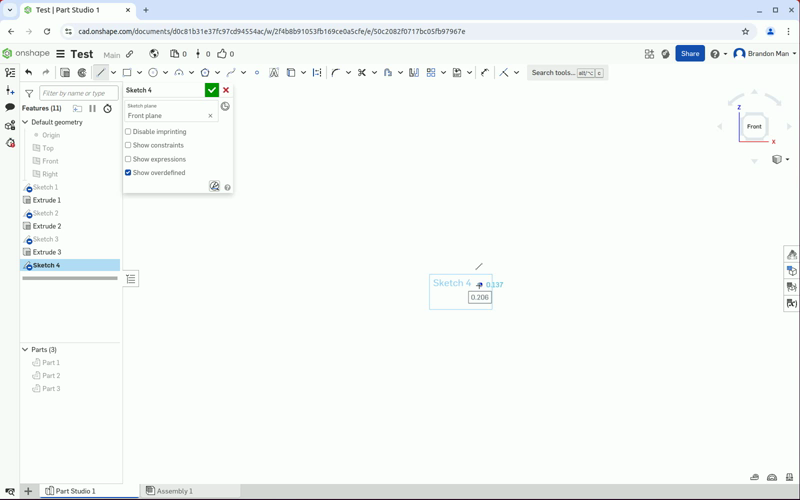
scroll(6)
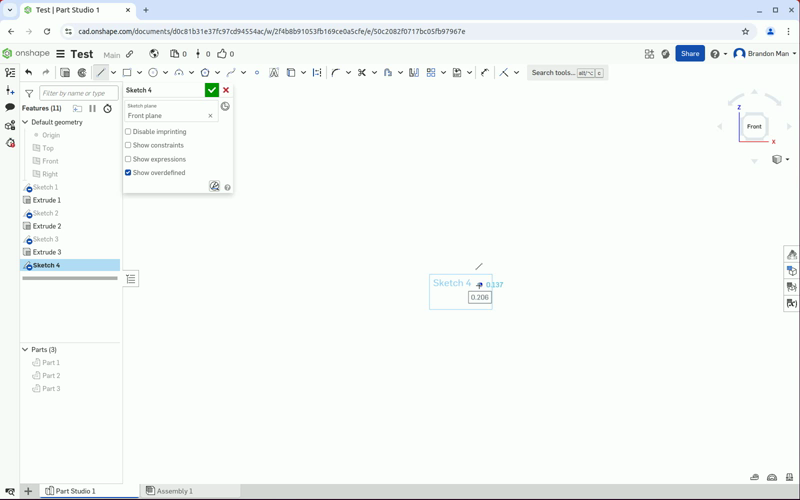
scroll(6)
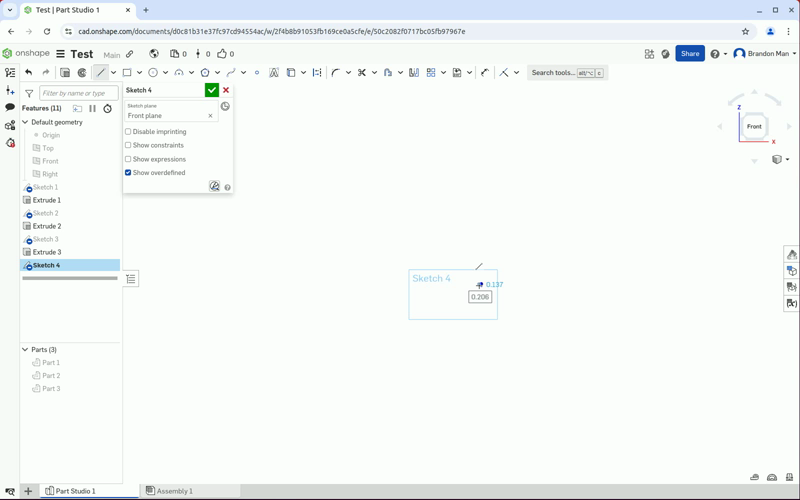
scroll(6)
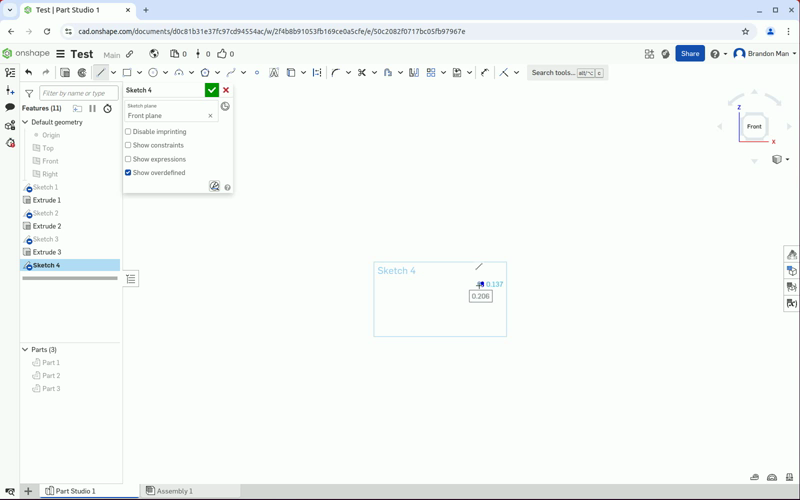
scroll(6)
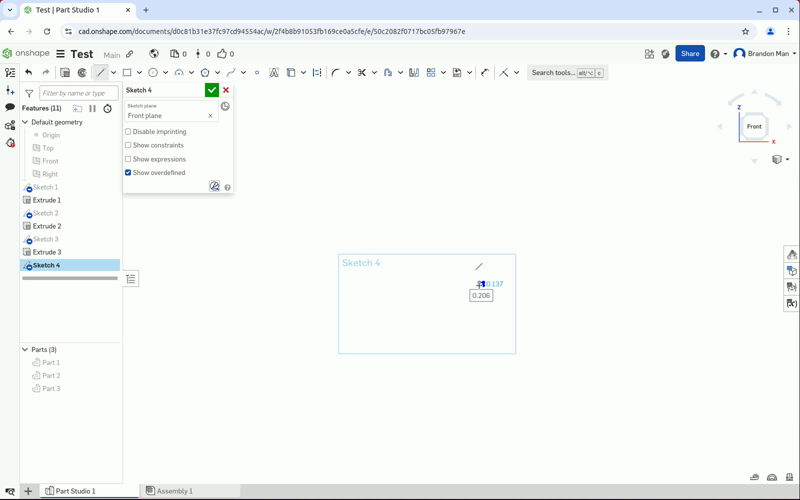
scroll(6)
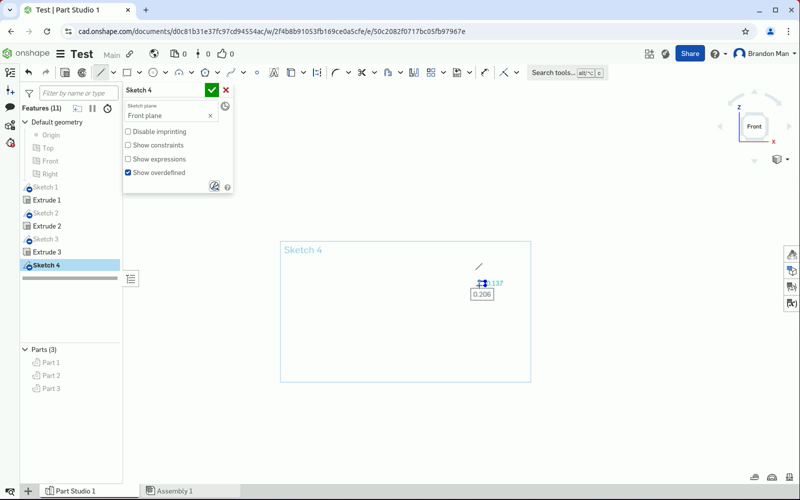
scroll(6)
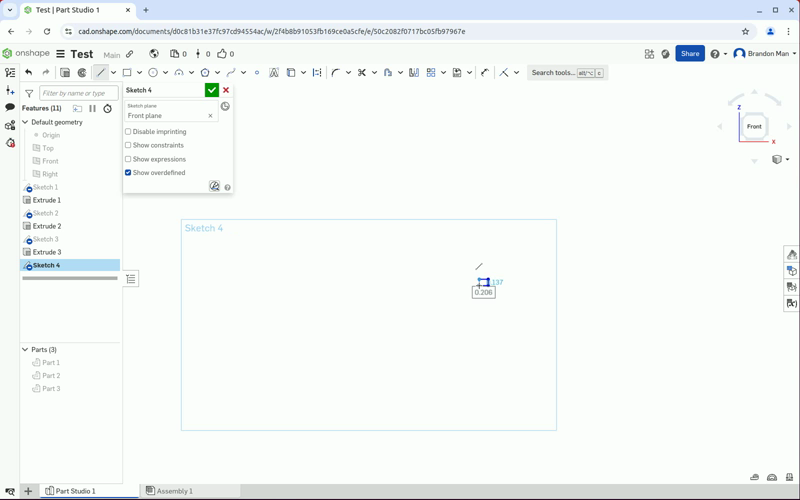
scroll(6)
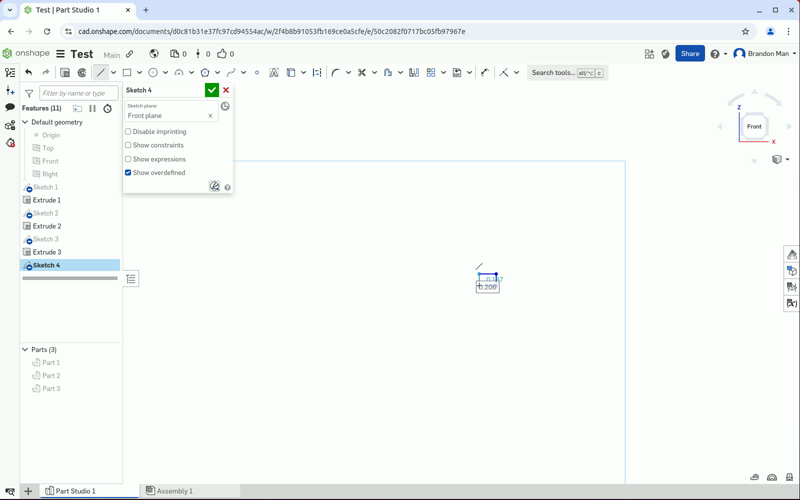
key_up(shift)
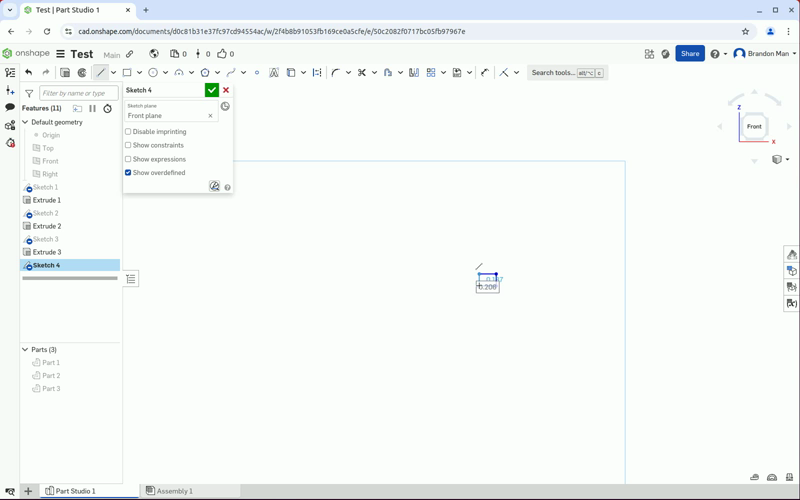
click(479, 285)
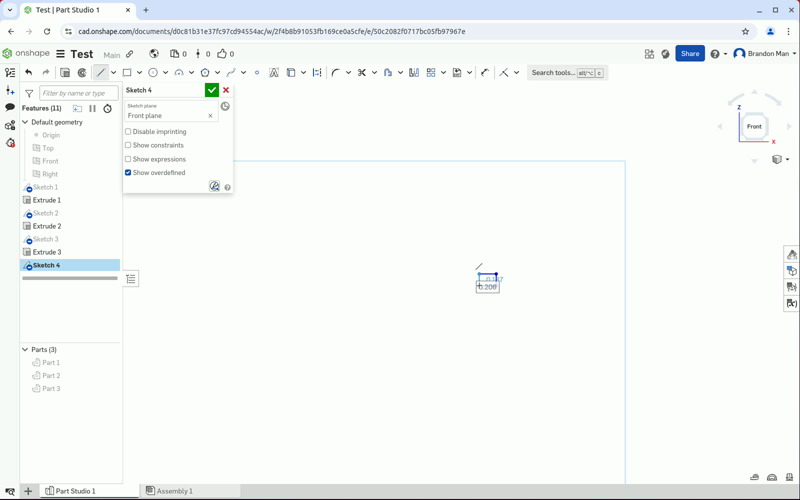
scroll(-6)
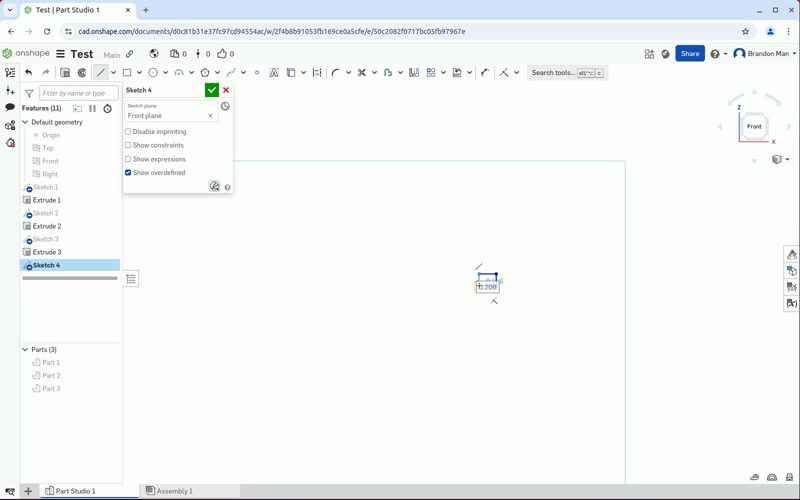
scroll(-6)
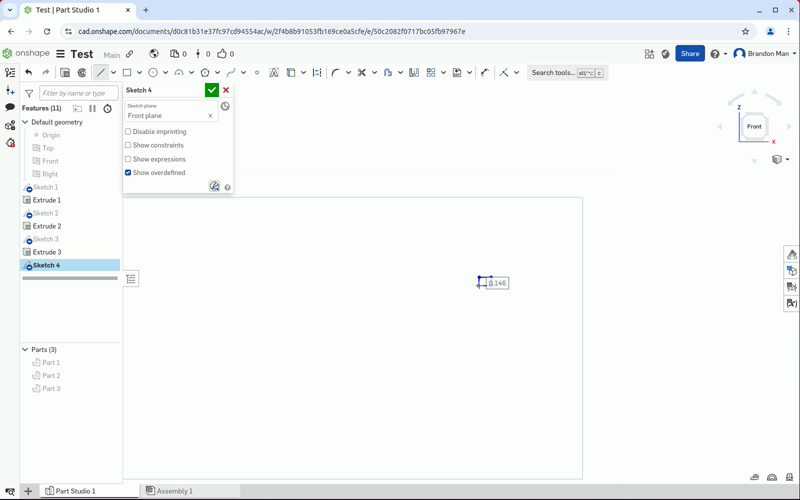
scroll(-6)
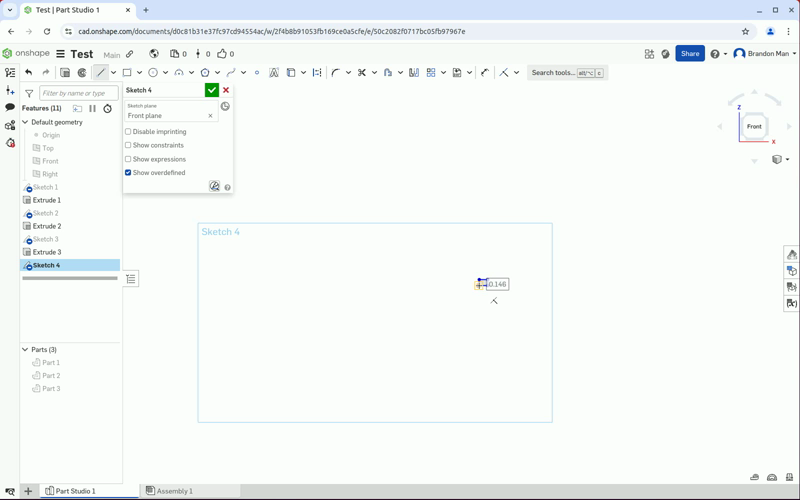
scroll(-6)
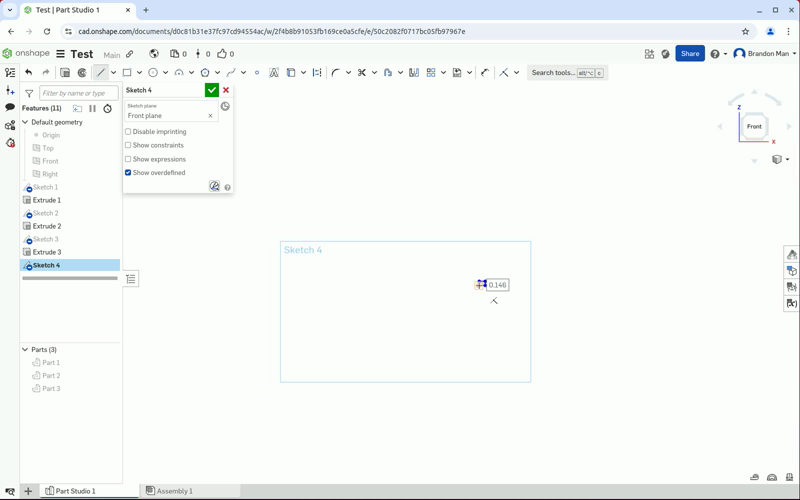
scroll(-6)
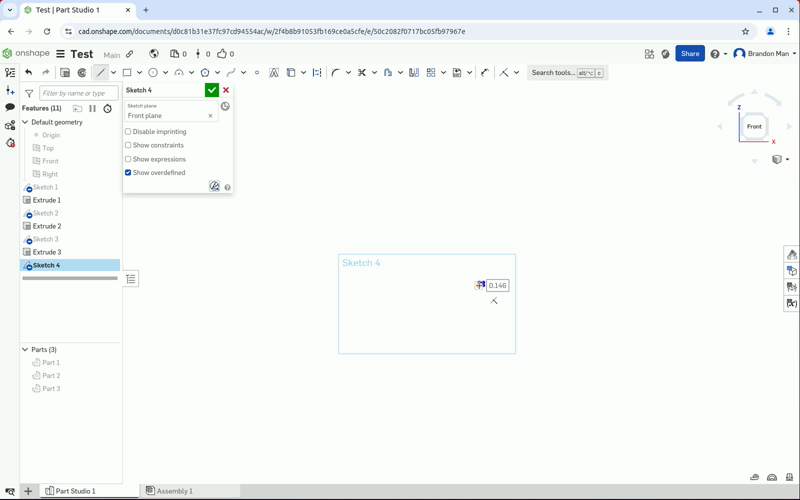
scroll(-6)
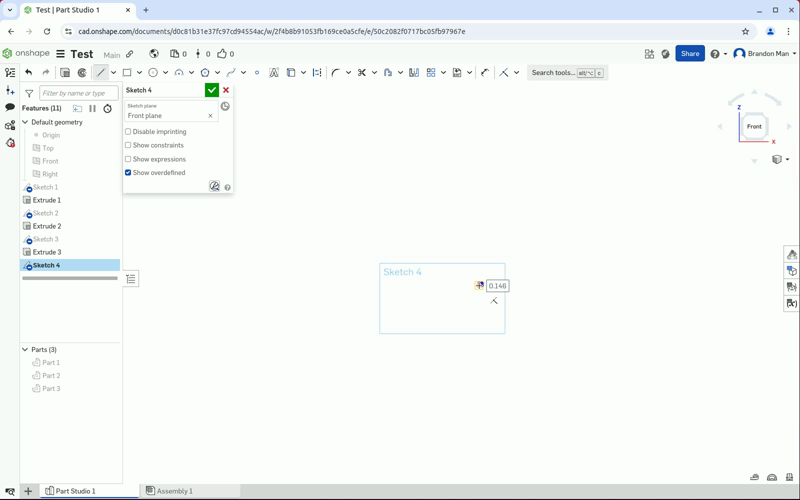
scroll(-6)
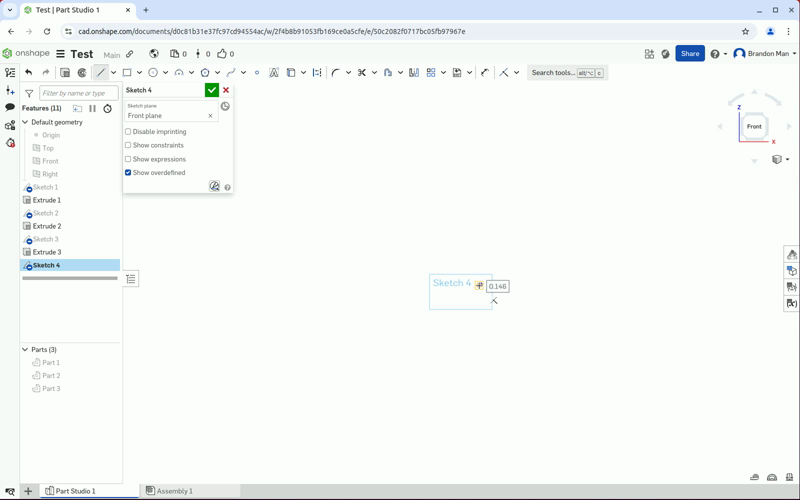
key(esc)
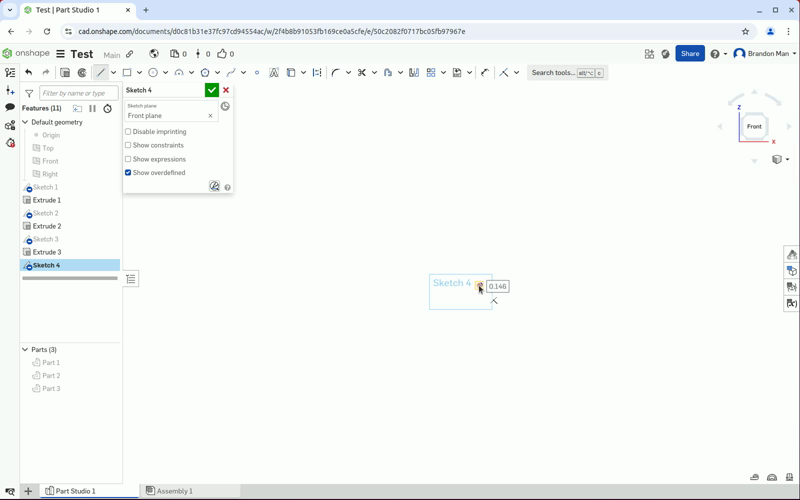
mouse_move(480, 284)
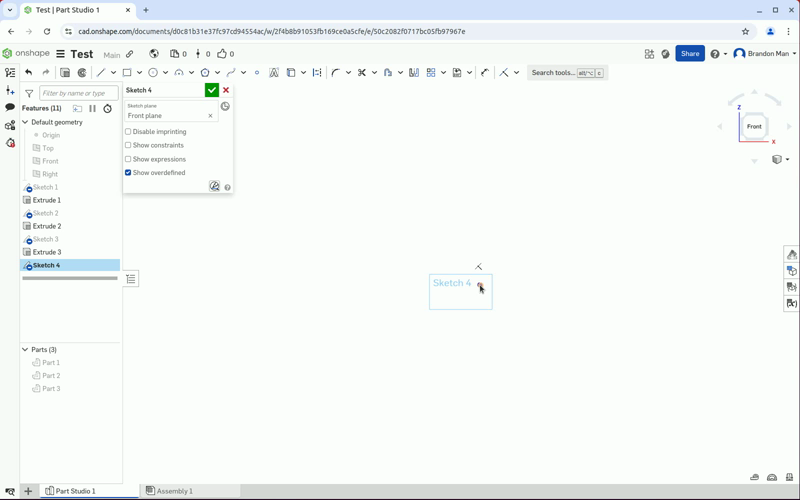
scroll(6)
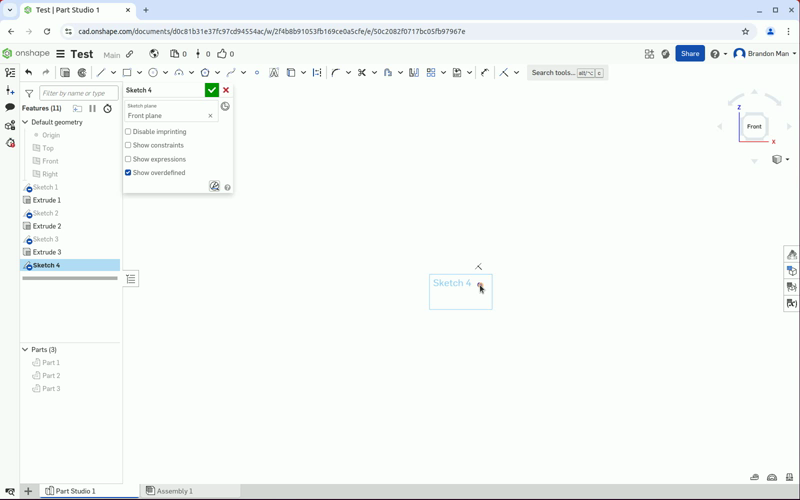
scroll(6)
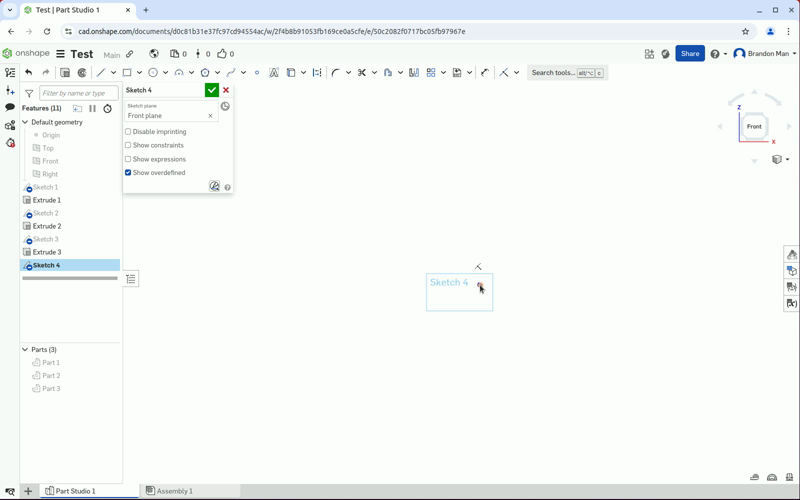
scroll(6)
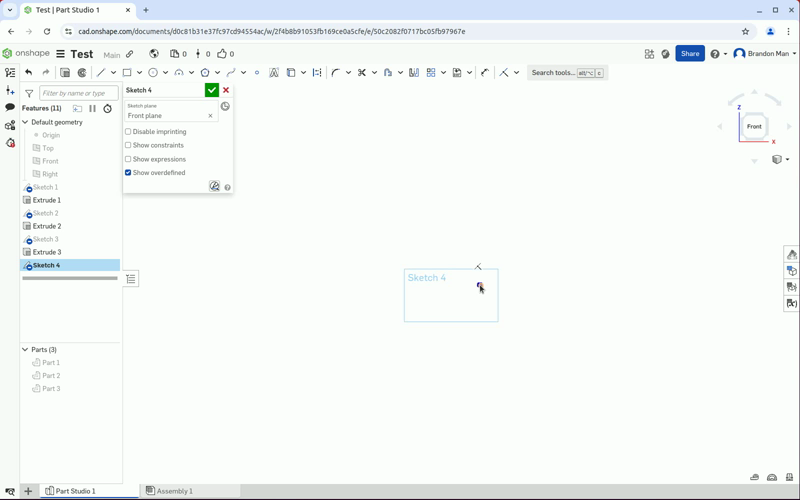
scroll(6)
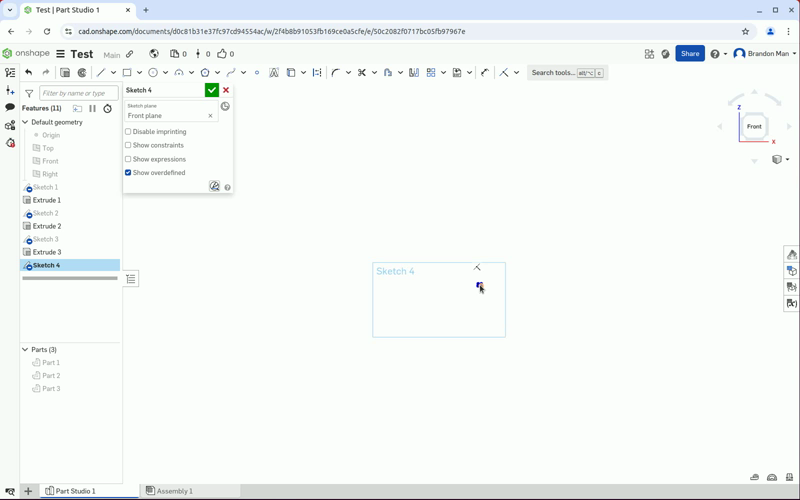
scroll(6)
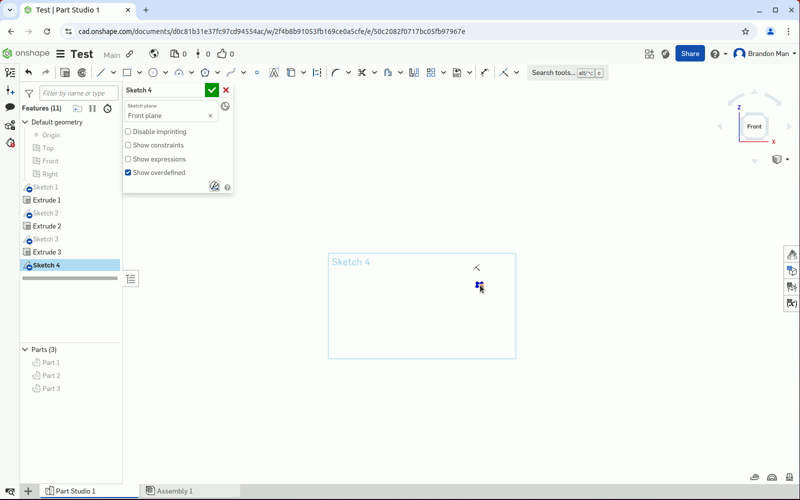
scroll(6)
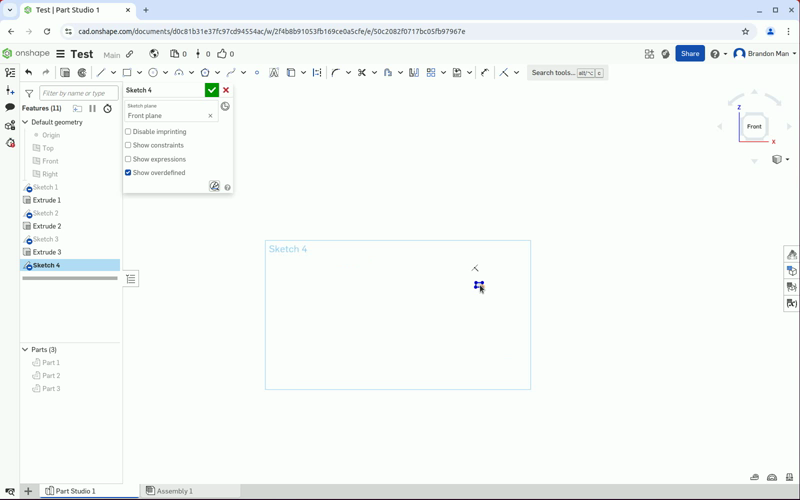
scroll(6)
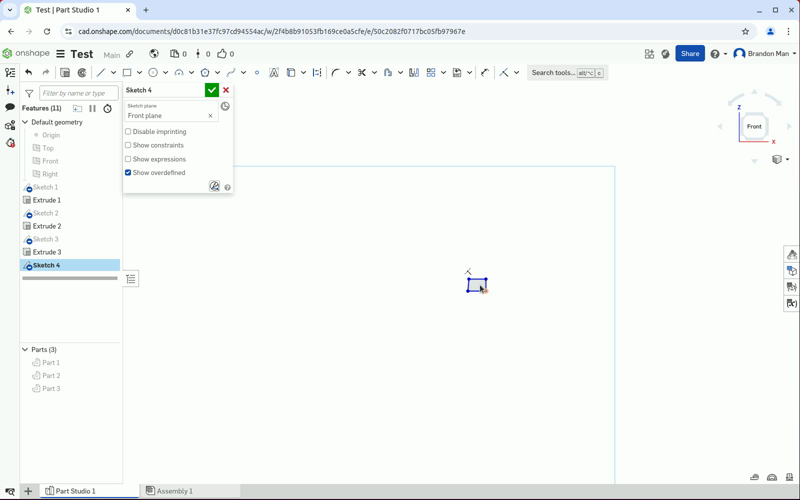
click(480, 284)
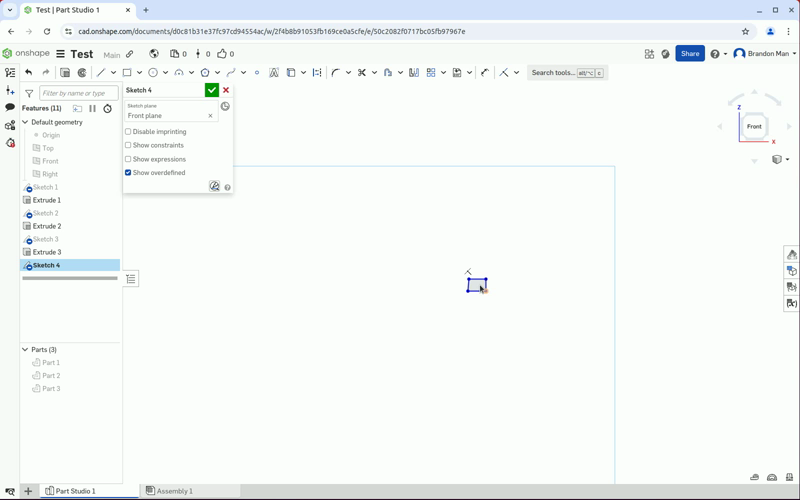
scroll(-6)
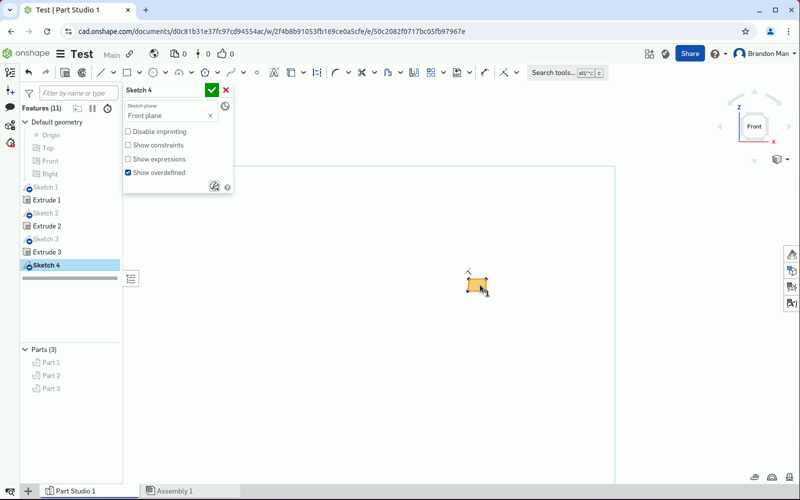
scroll(-6)
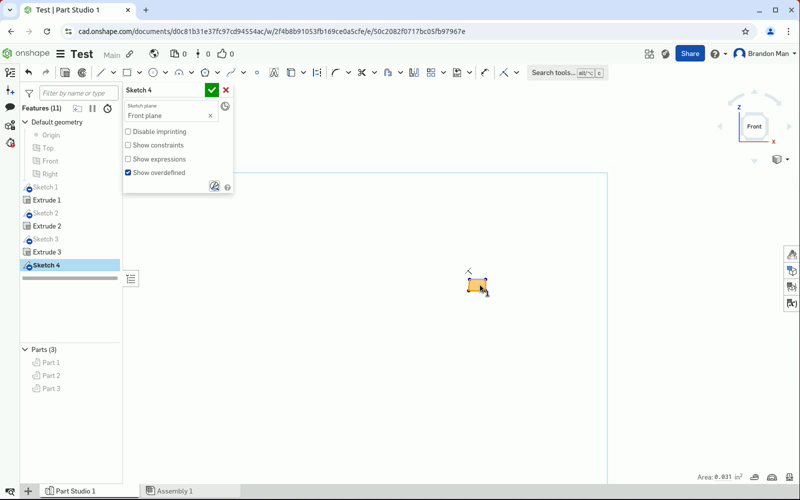
scroll(-6)
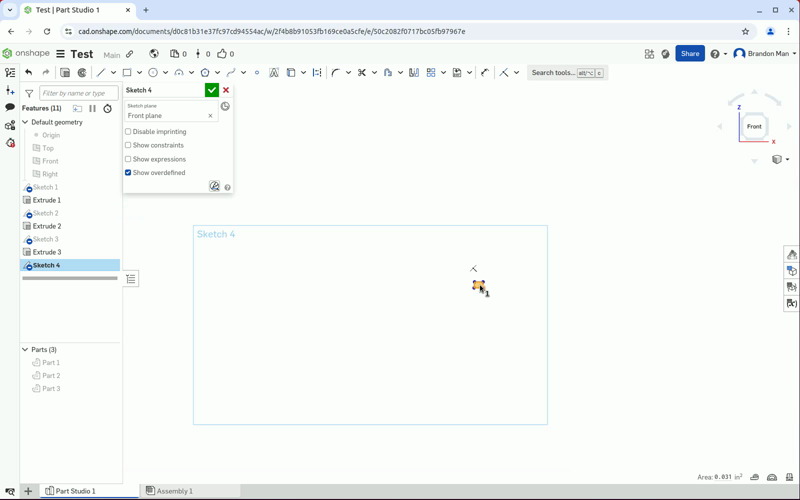
scroll(-6)
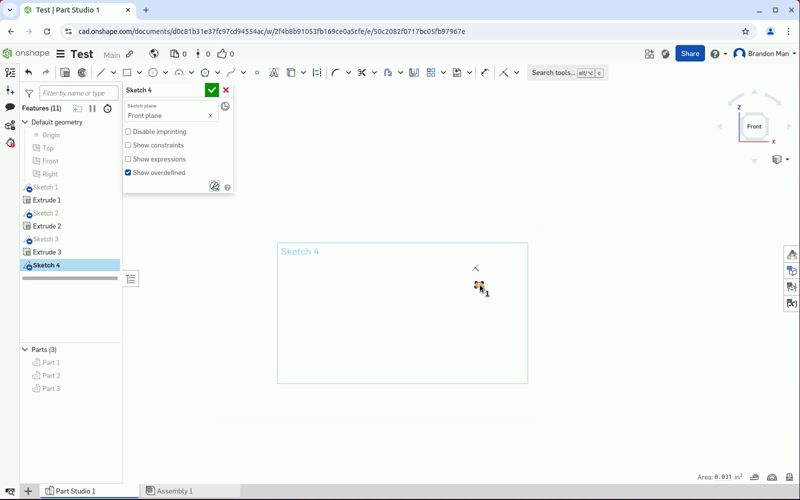
scroll(-6)
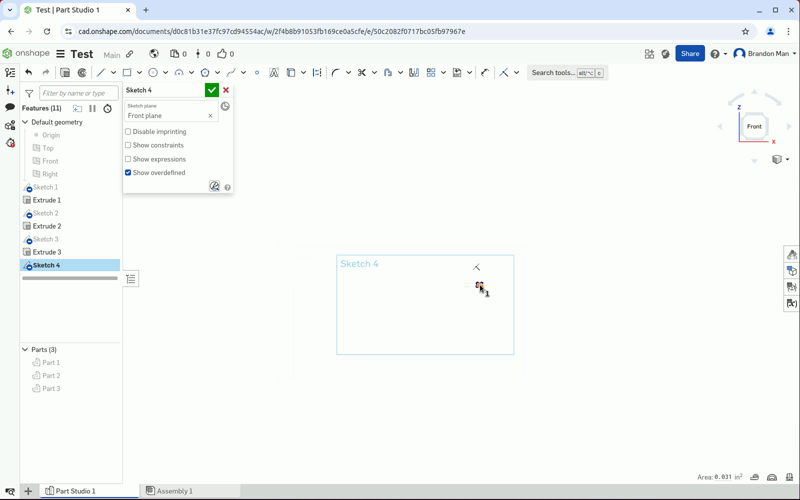
scroll(-6)
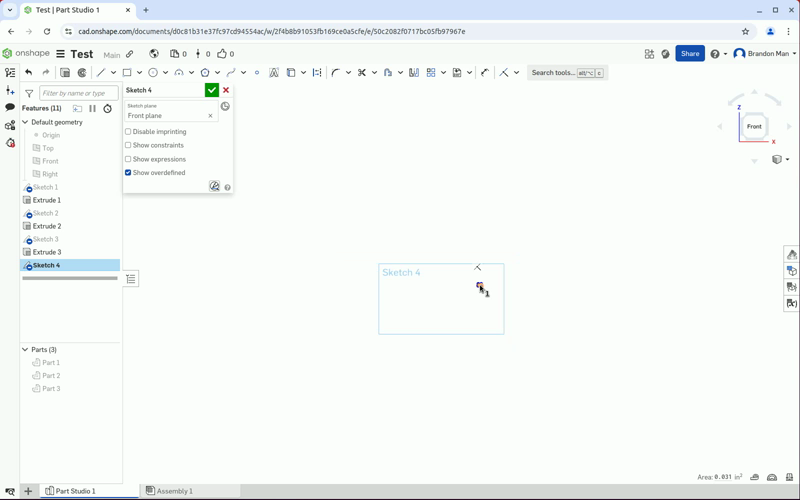
scroll(-6)
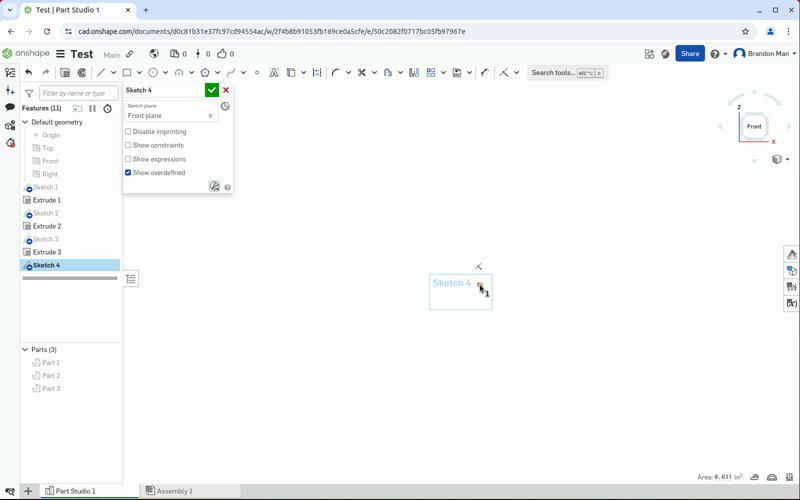
mouse_move(73, 352)
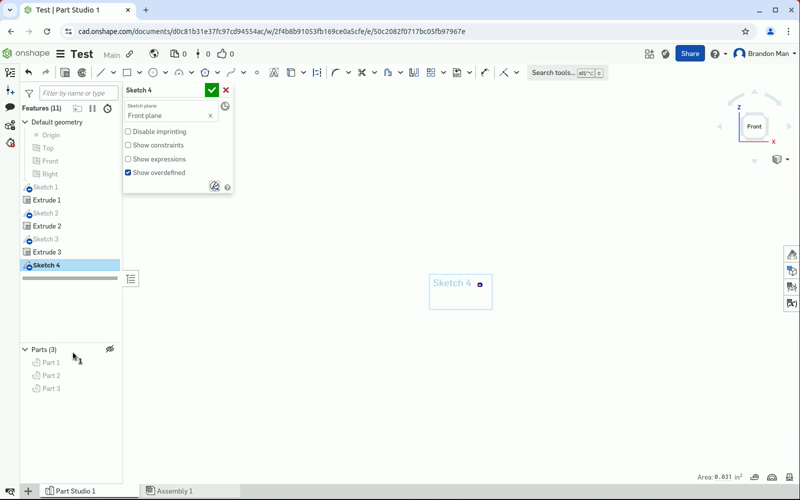
key(shift+y)
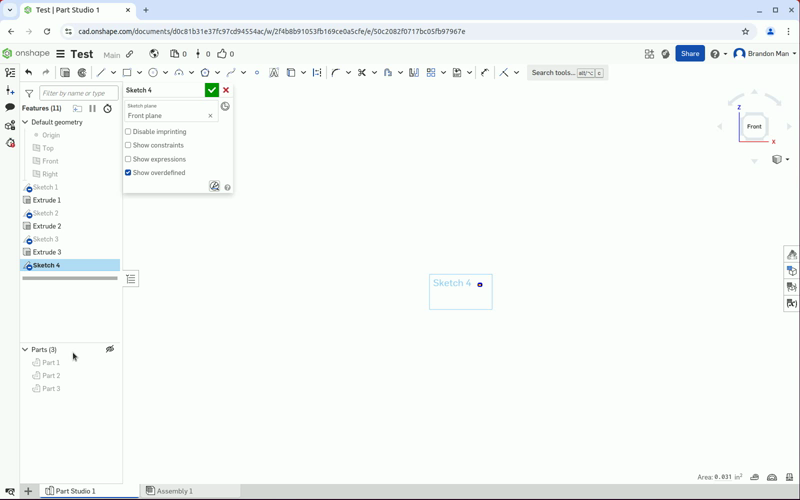
key(shift+e)
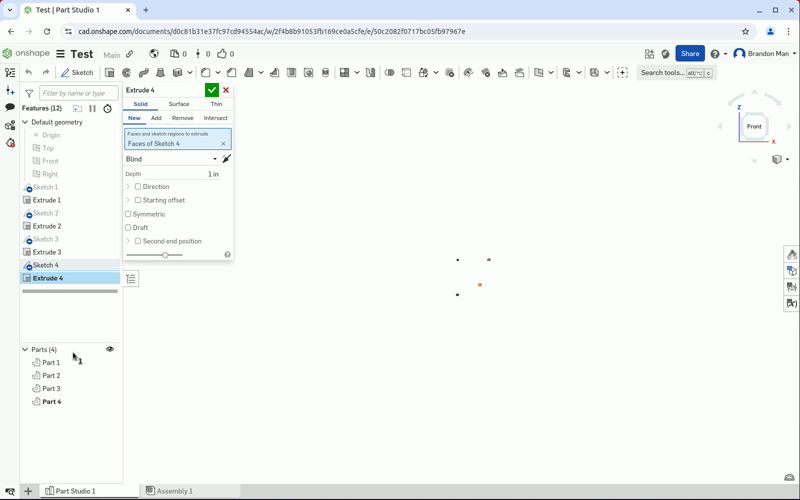
mouse_move(143, 106)
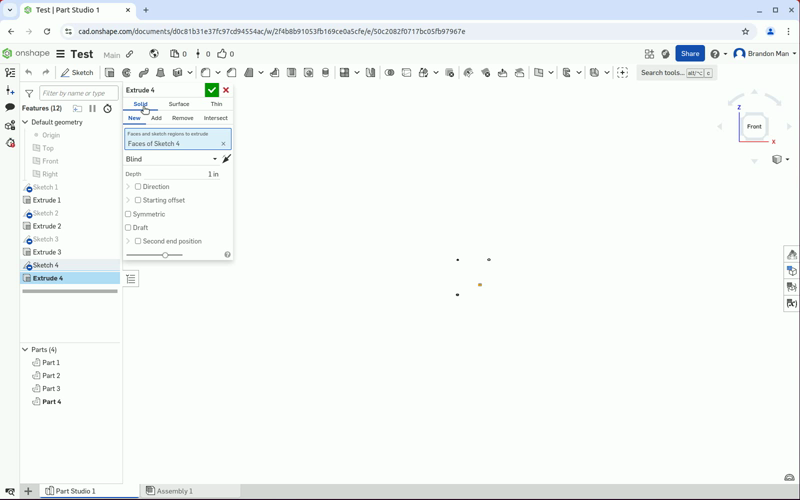
click(143, 106)
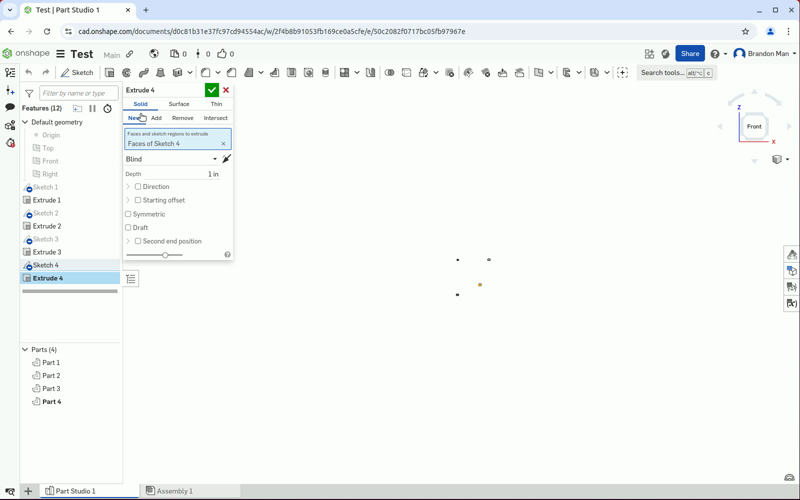
mouse_move(137, 120)
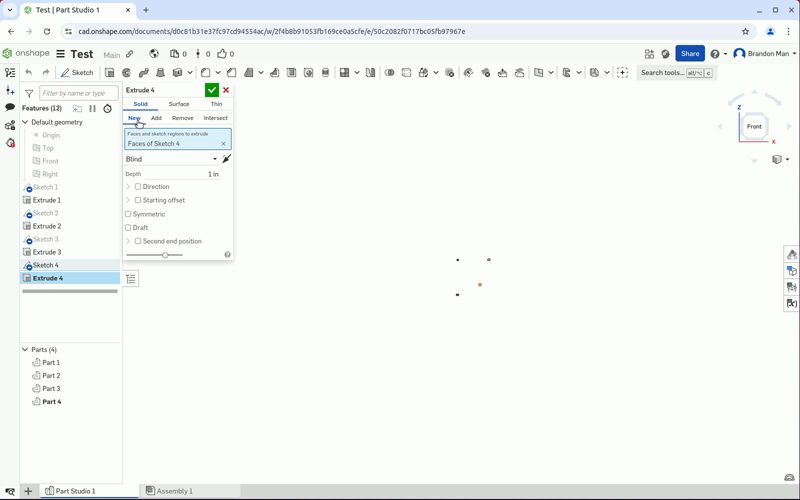
click(137, 120)
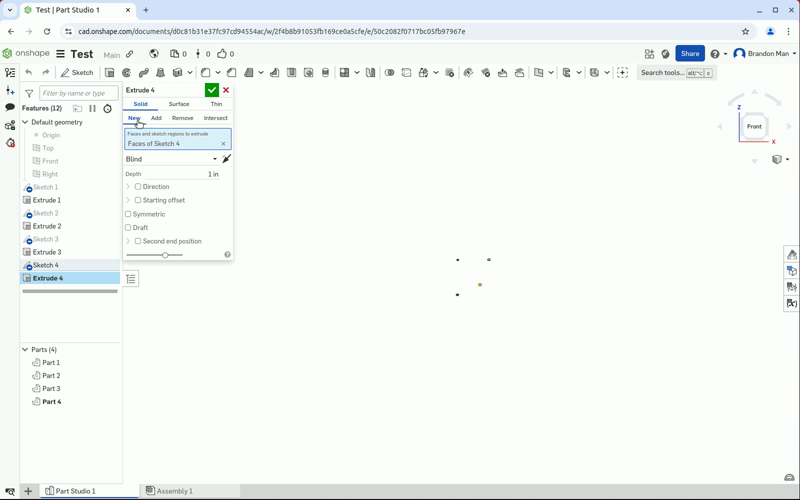
key(tab, 4)
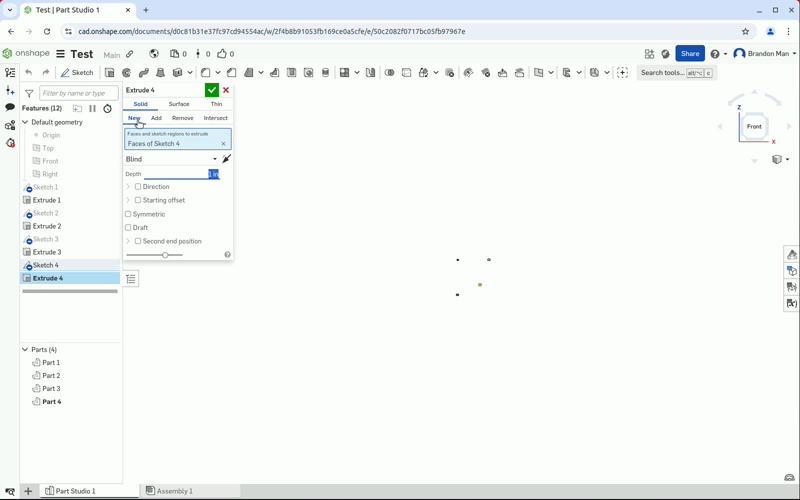
text(23.108)
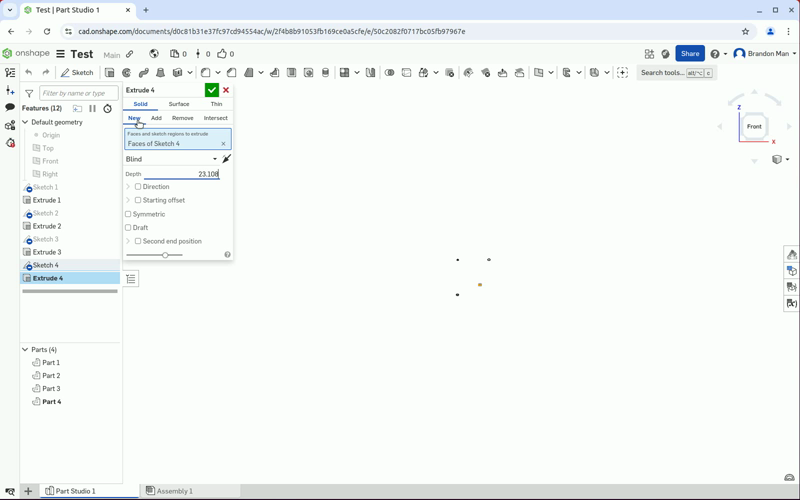
key(enter)
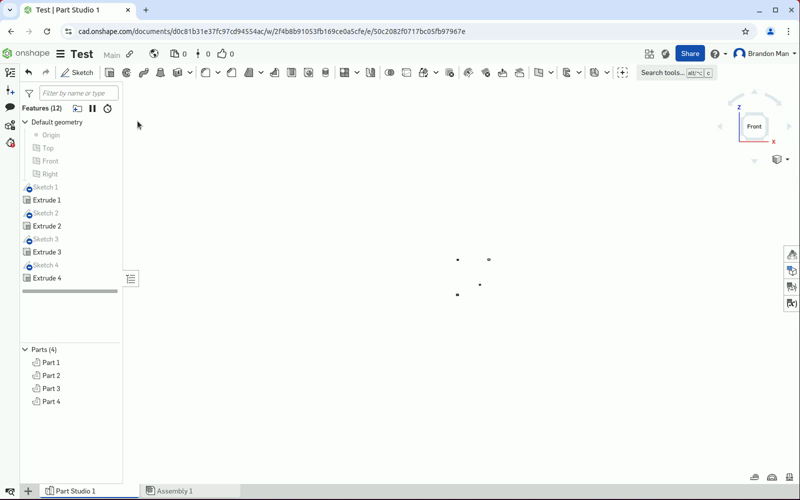
key(shift+h)
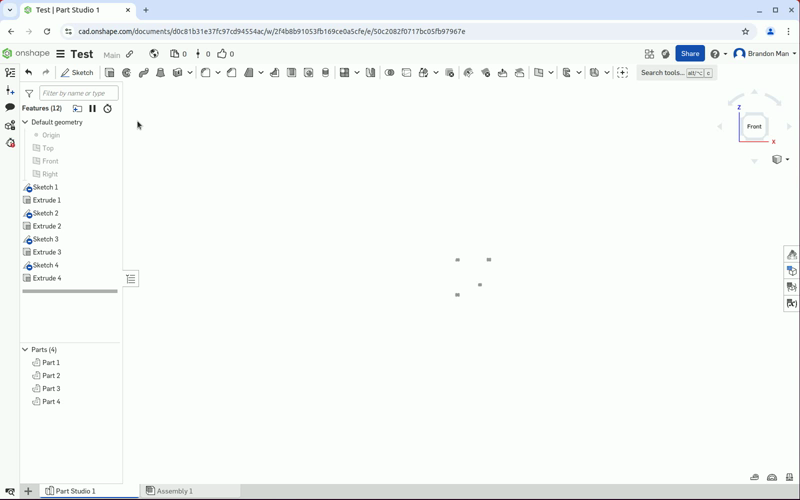
key(shift+h)
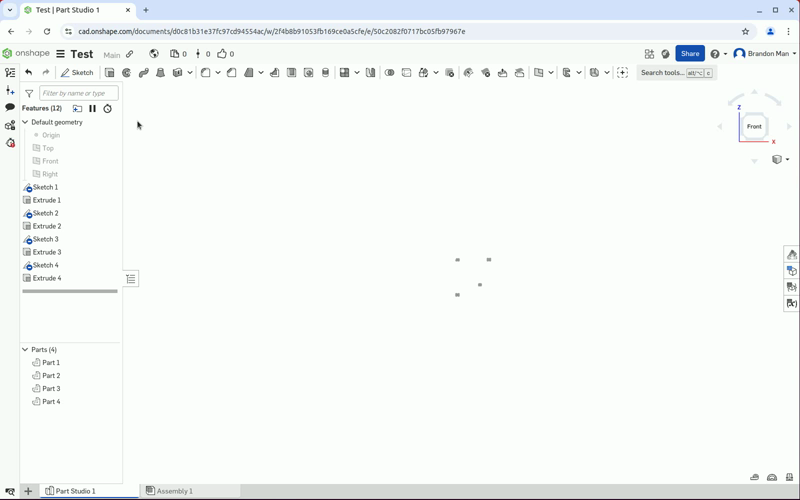
key(shift+7)
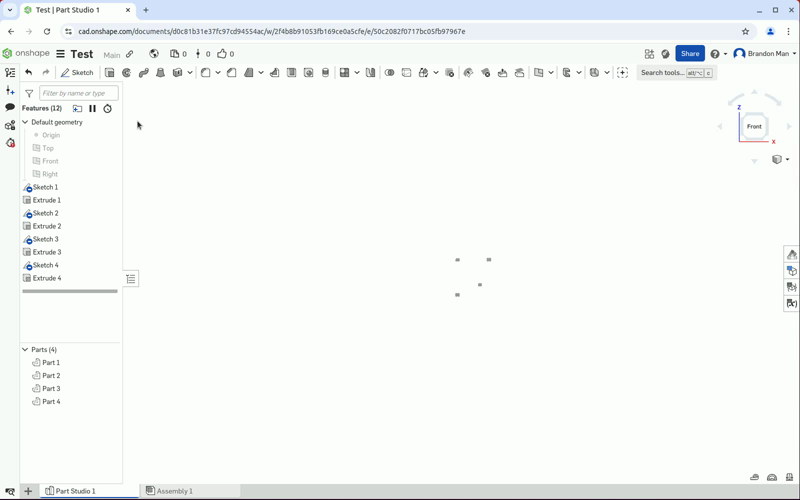
key(left, 2)
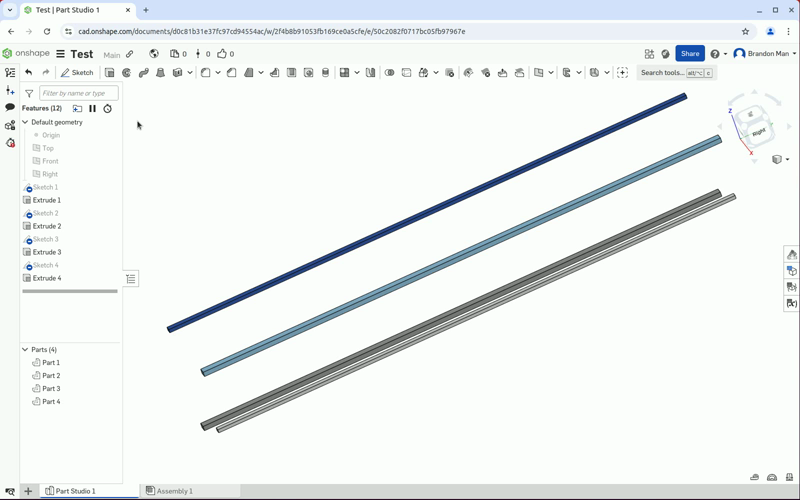
key(down, 2)
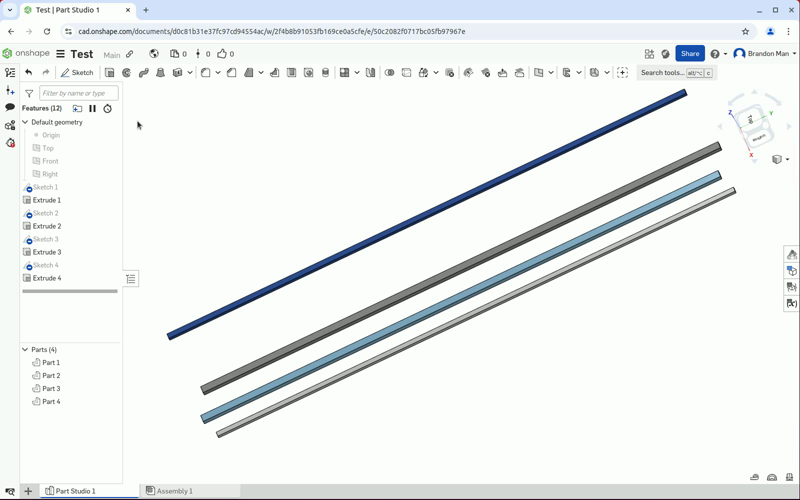
key(up, 2)
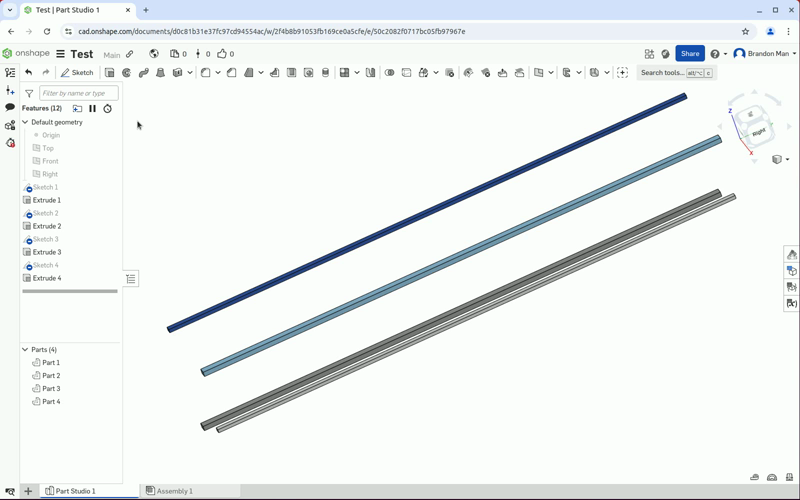
key(right, 2)
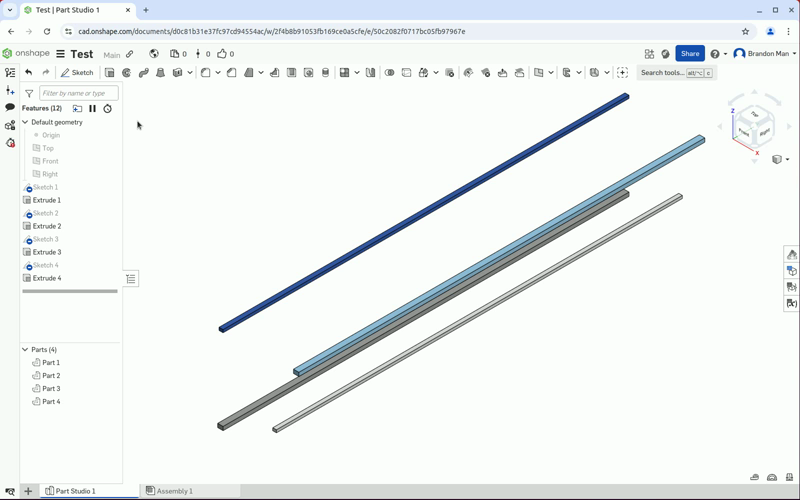
mouse_move(73, 189)
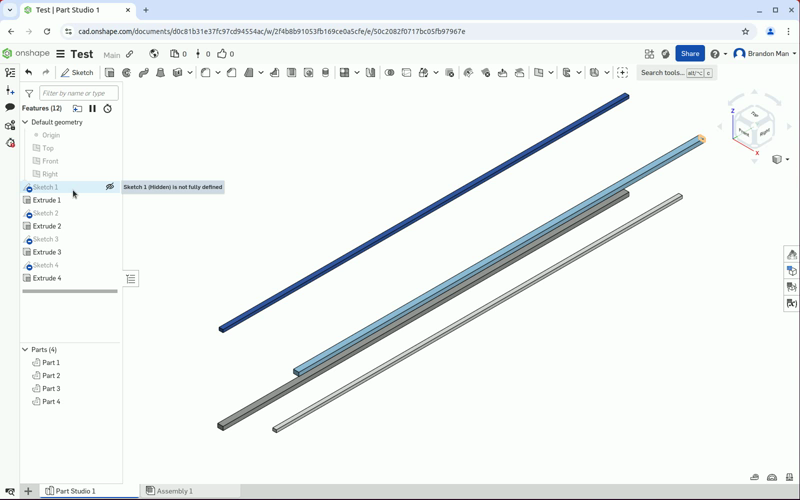
click(73, 189)